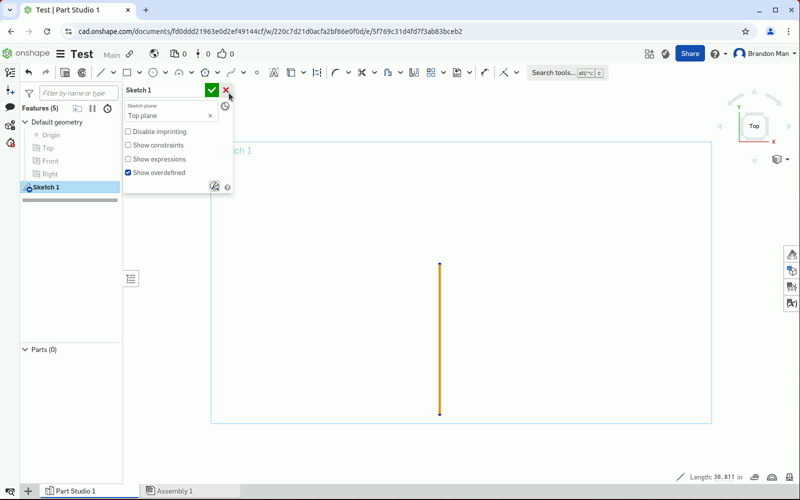
key(shift+h)
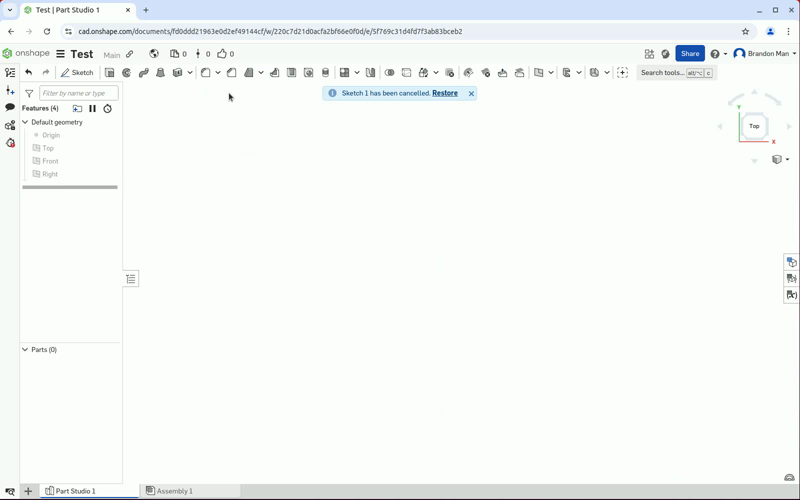
mouse_move(73, 352)
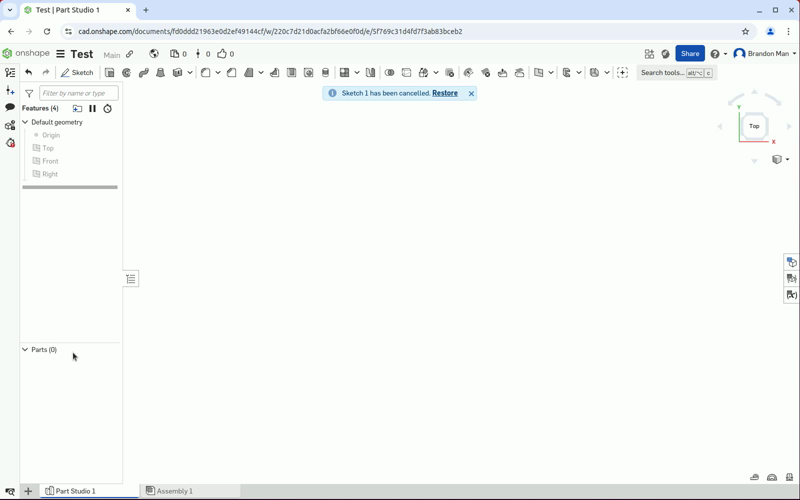
key(y)
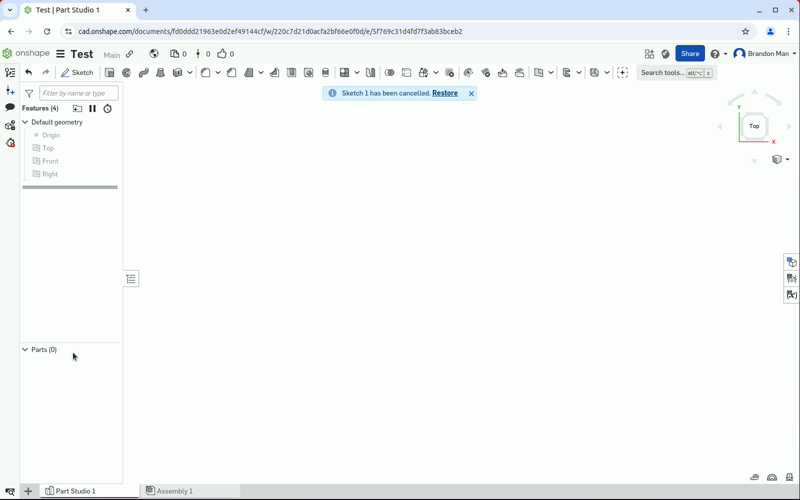
key(shift+p)
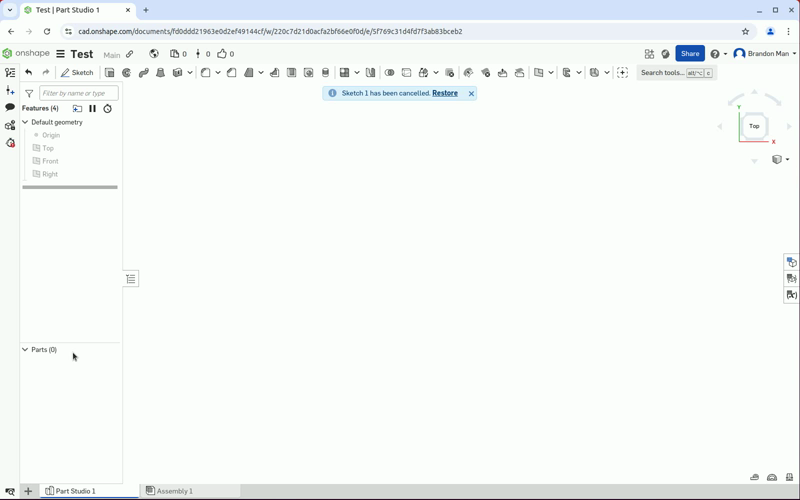
key(space)
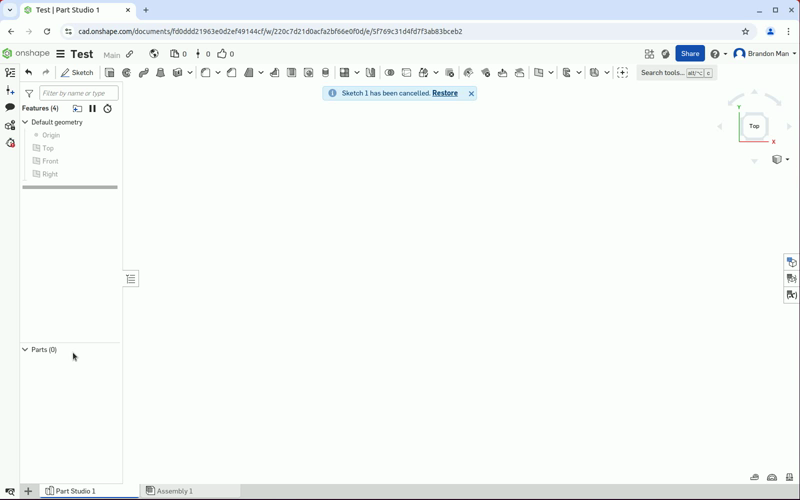
key_down(shift)
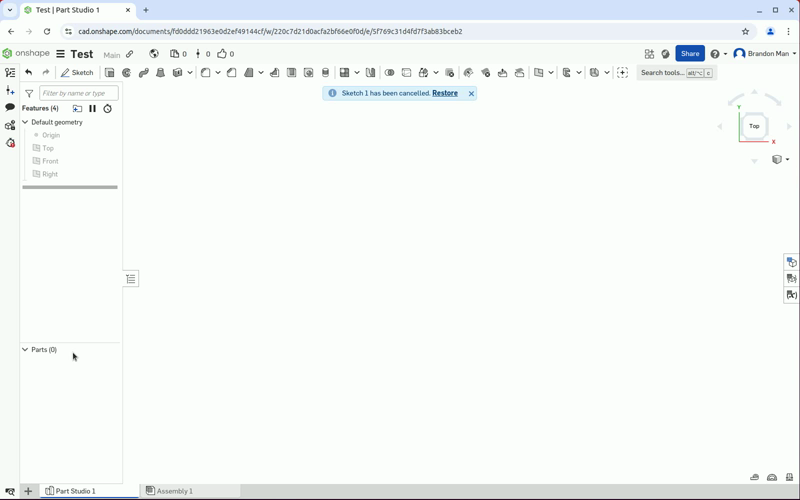
key(up)
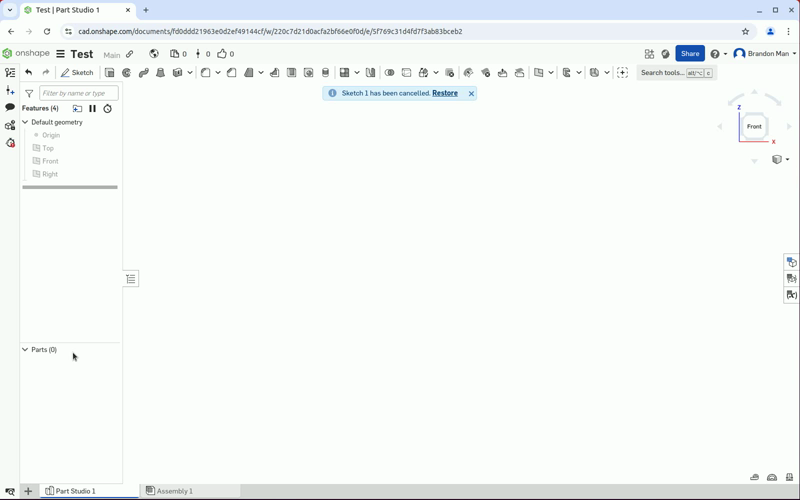
key_up(shift)
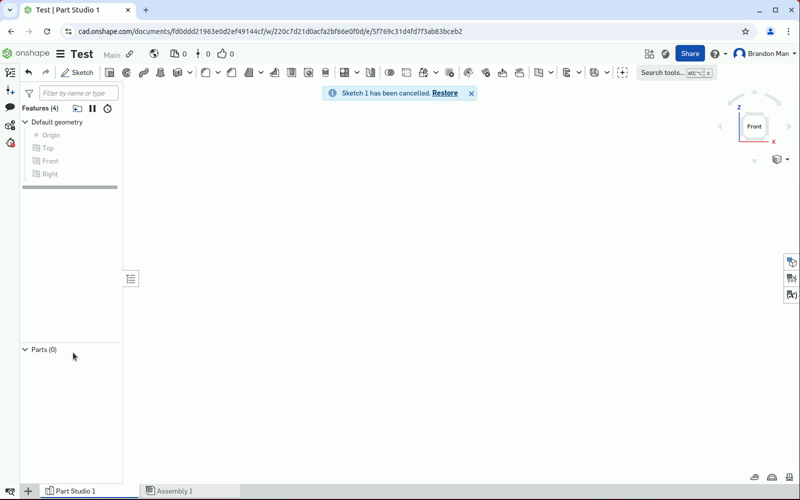
mouse_move(73, 352)
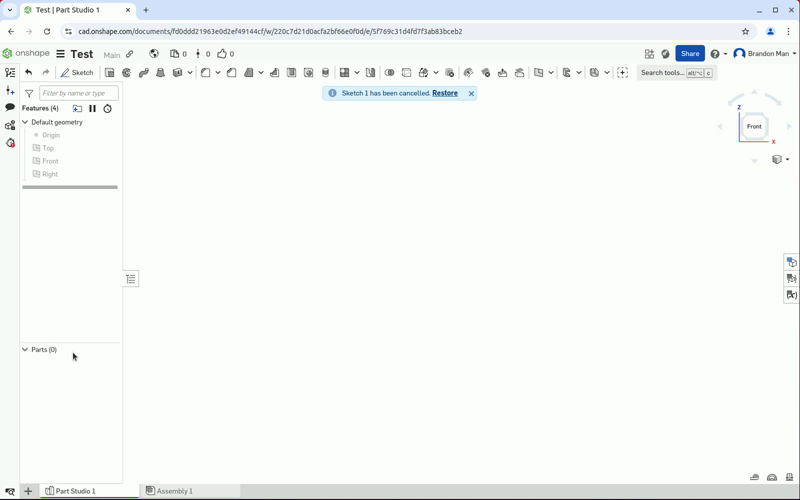
key(shift+y)
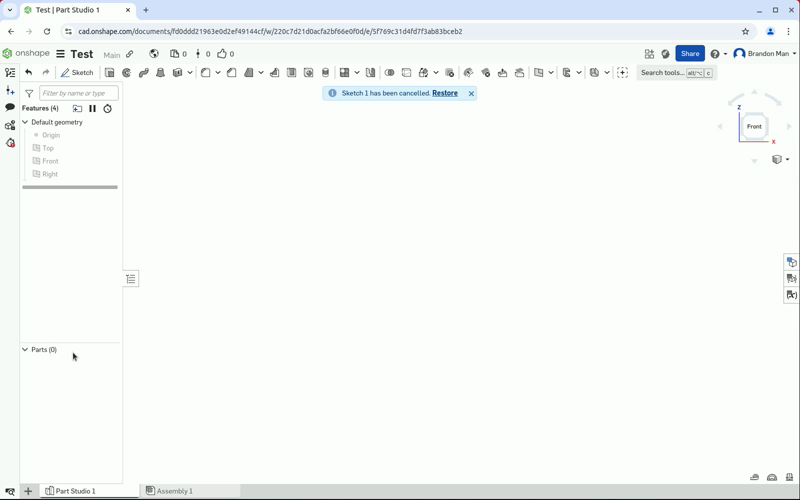
key(shift+s)
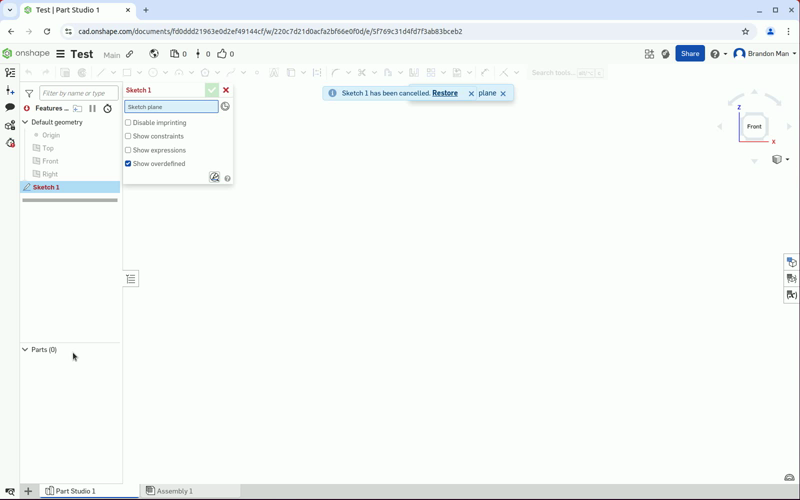
mouse_move(73, 163)
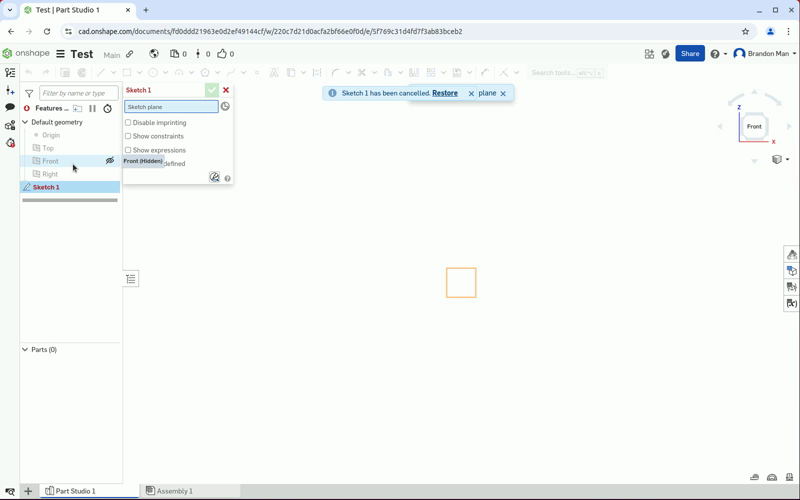
click(73, 163)
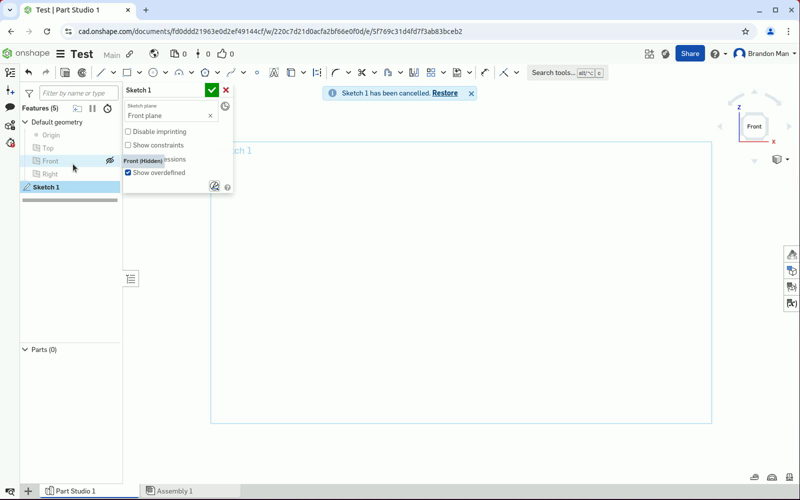
mouse_move(73, 352)
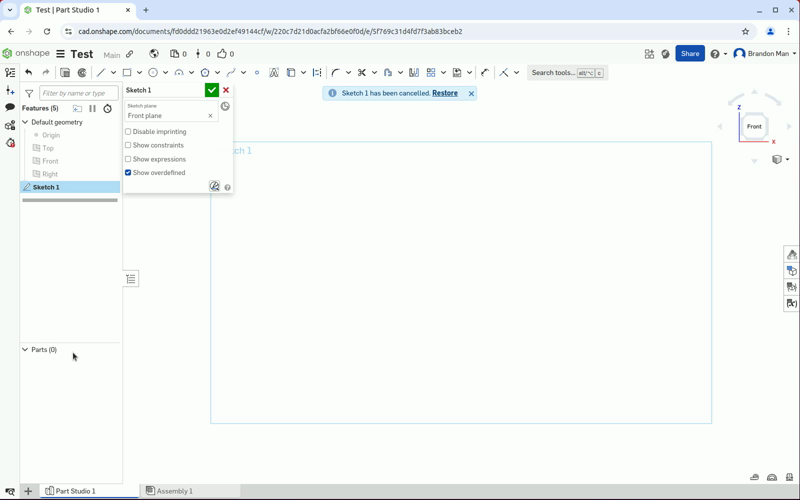
key(y)
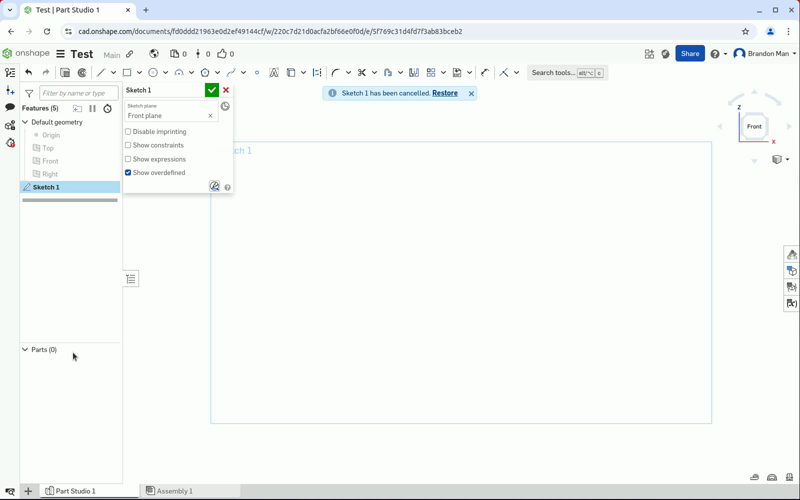
key(l)
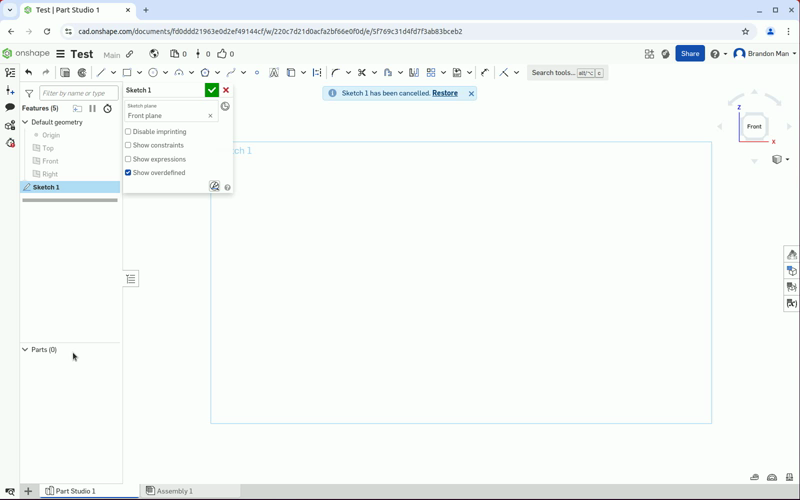
key_down(shift)
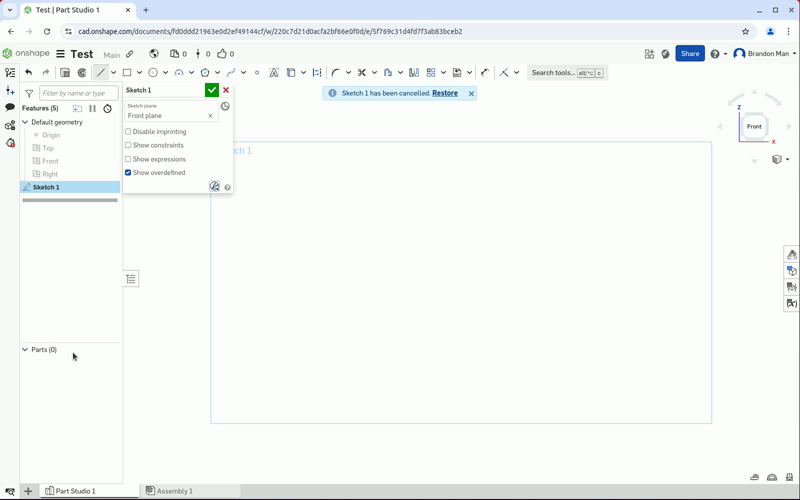
mouse_move(460, 282)
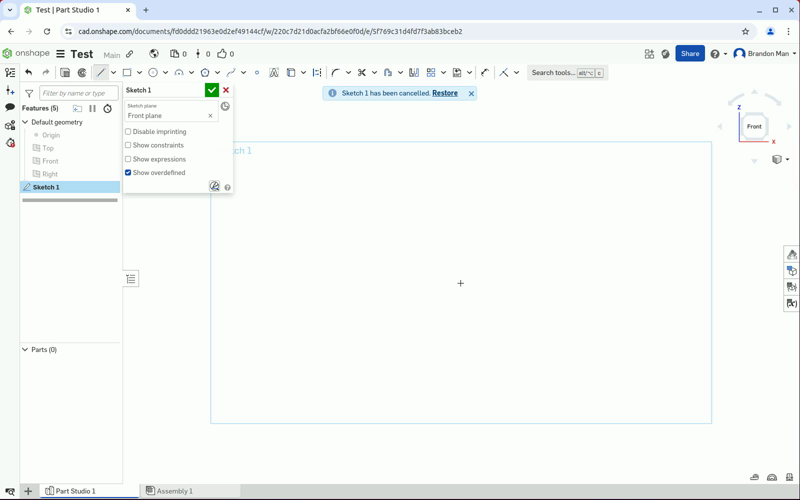
click(460, 282)
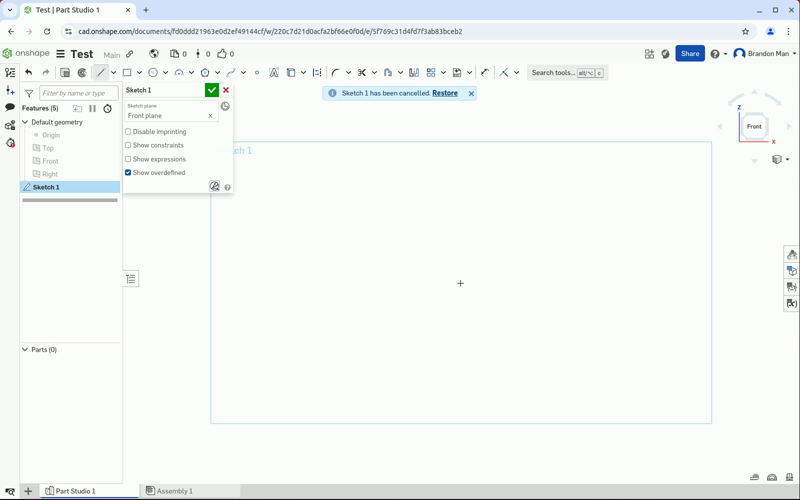
key_up(shift)
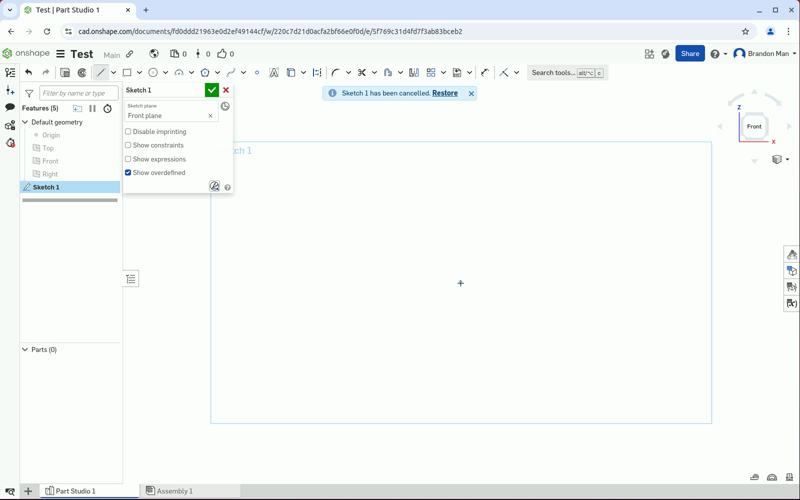
key_down(shift)
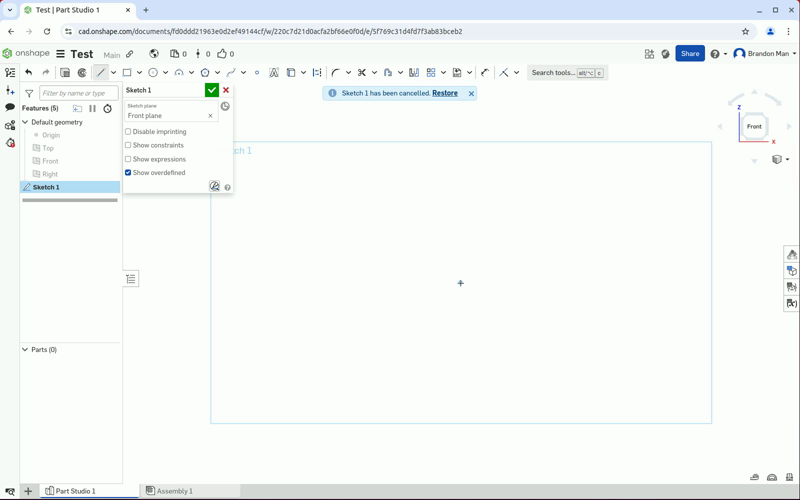
mouse_move(490, 282)
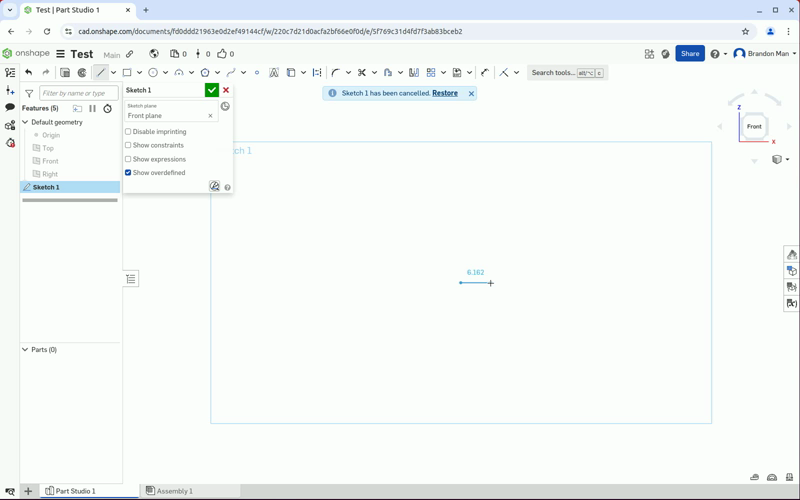
mouse_move(478, 282)
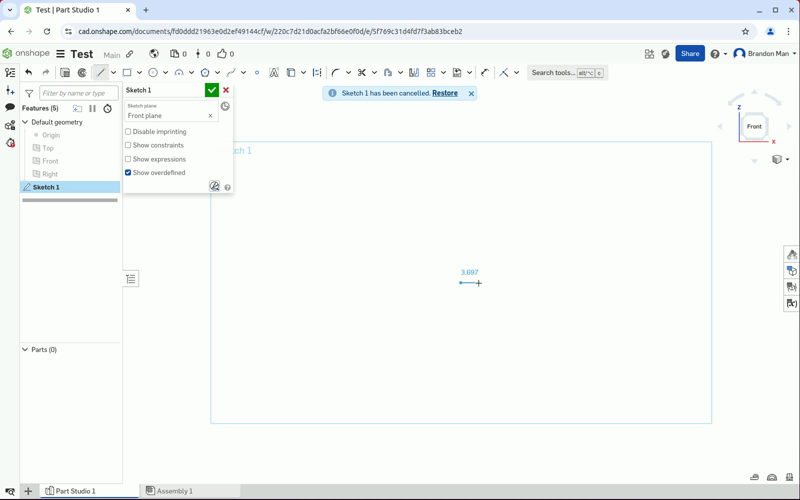
click(478, 282)
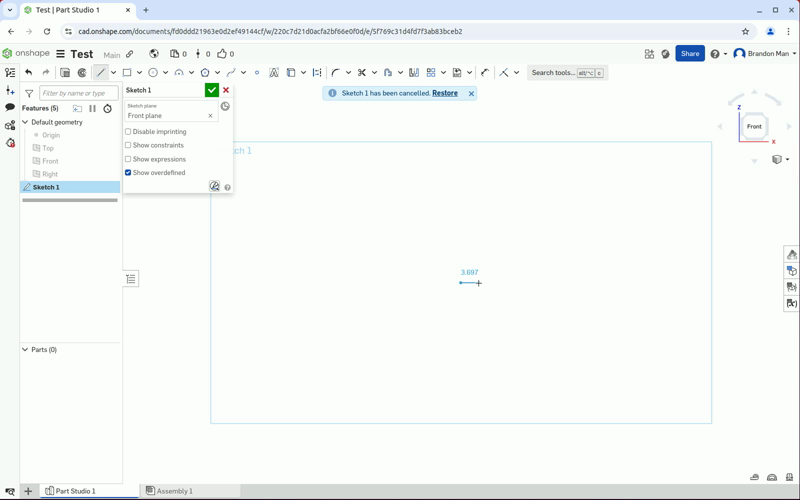
key_up(shift)
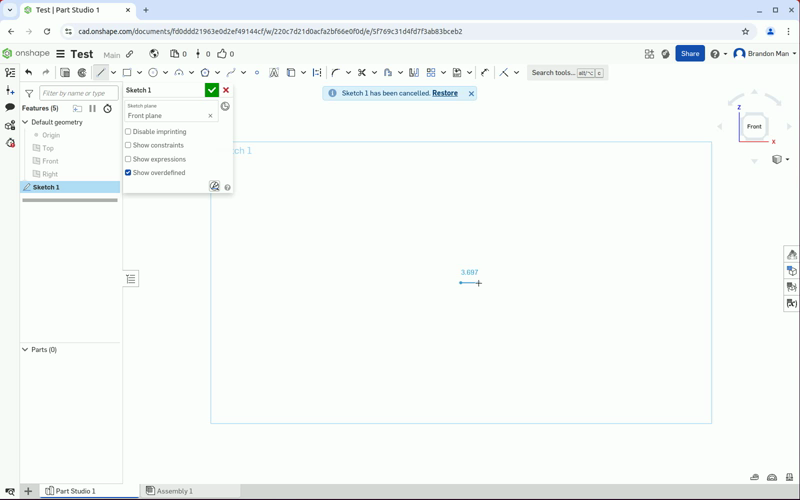
key_down(shift)
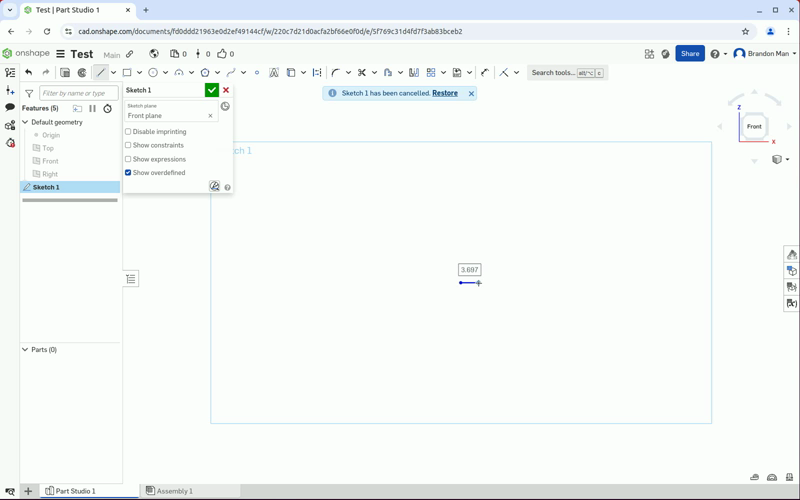
mouse_move(508, 282)
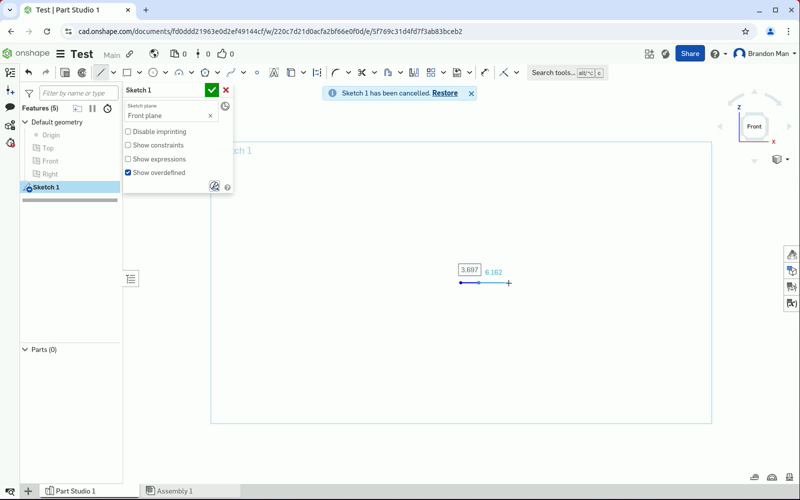
mouse_move(478, 252)
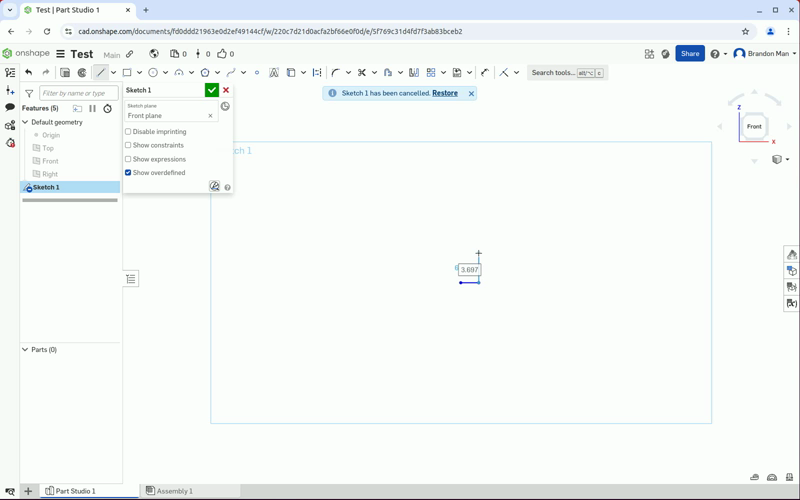
click(478, 252)
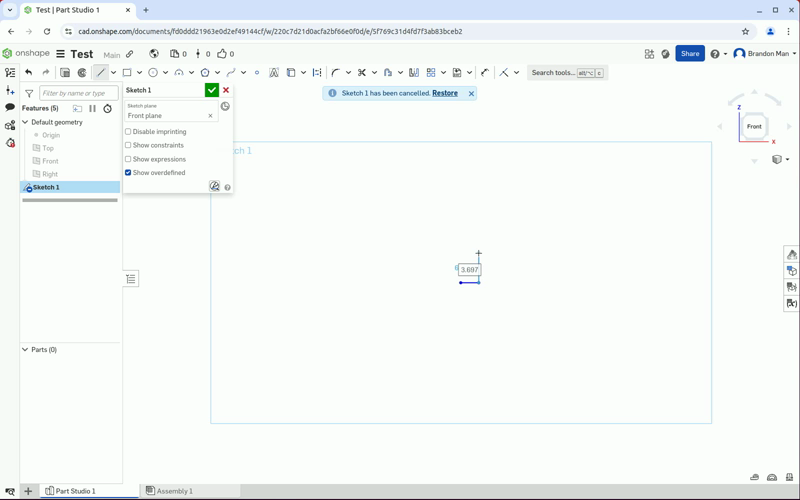
key_up(shift)
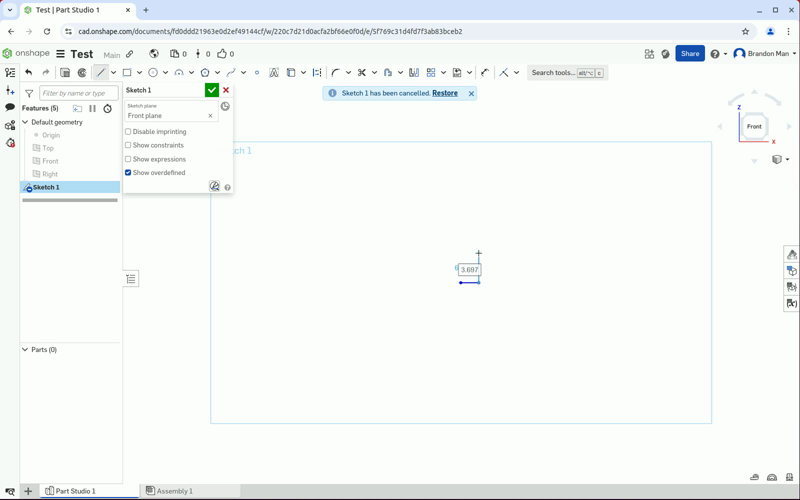
key_down(shift)
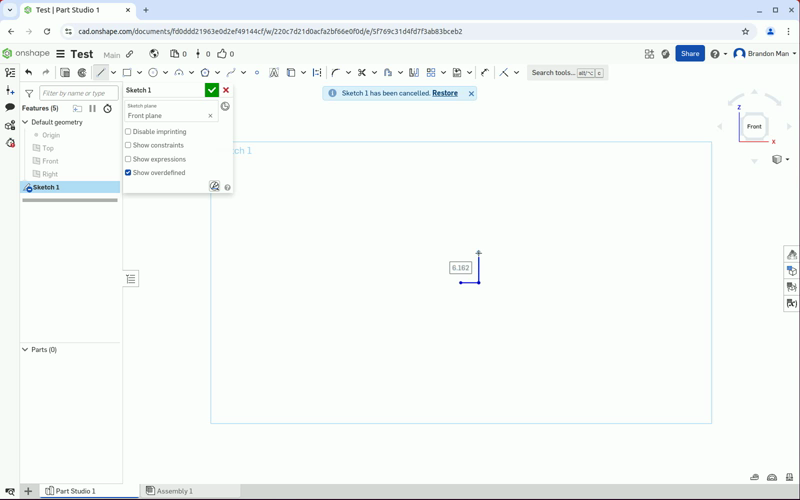
mouse_move(508, 252)
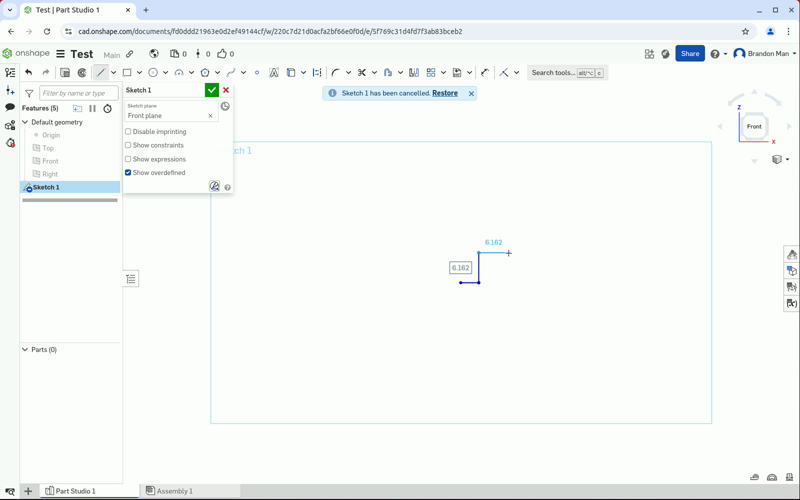
mouse_move(460, 252)
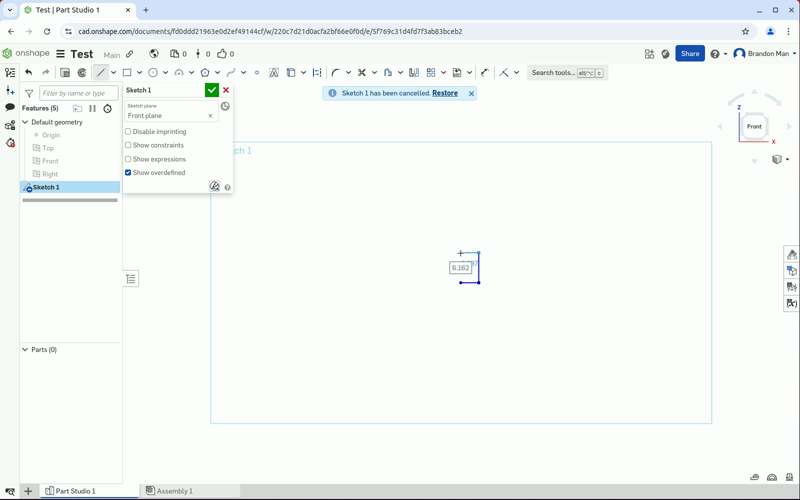
click(460, 252)
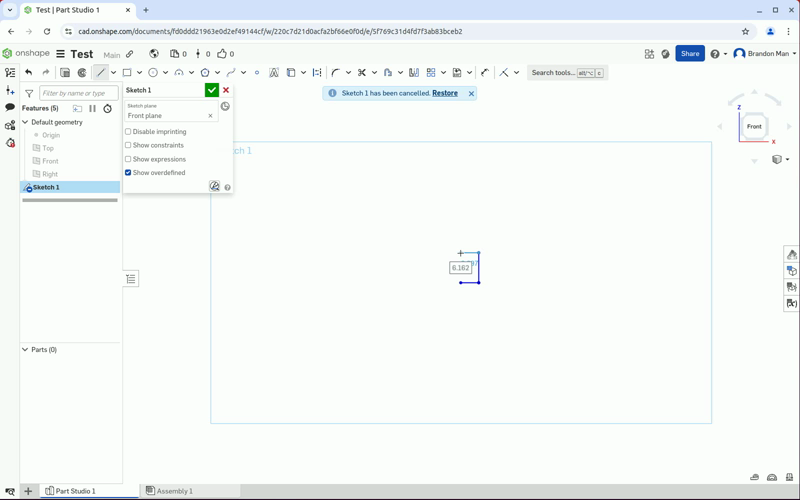
key_up(shift)
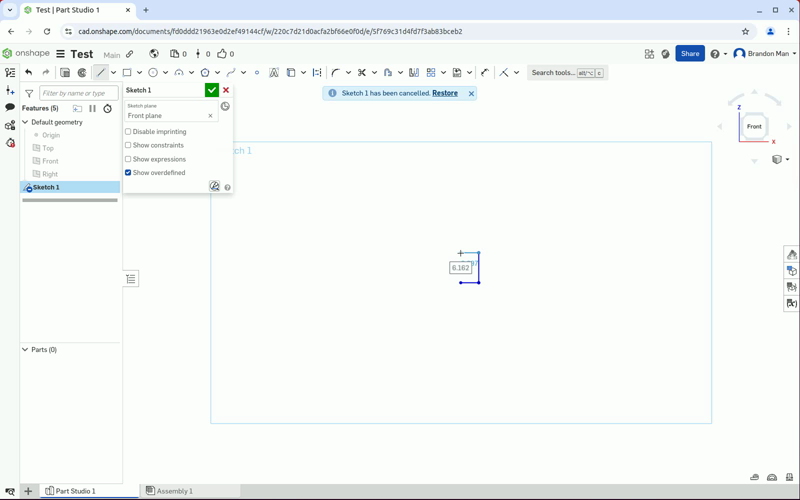
mouse_move(490, 252)
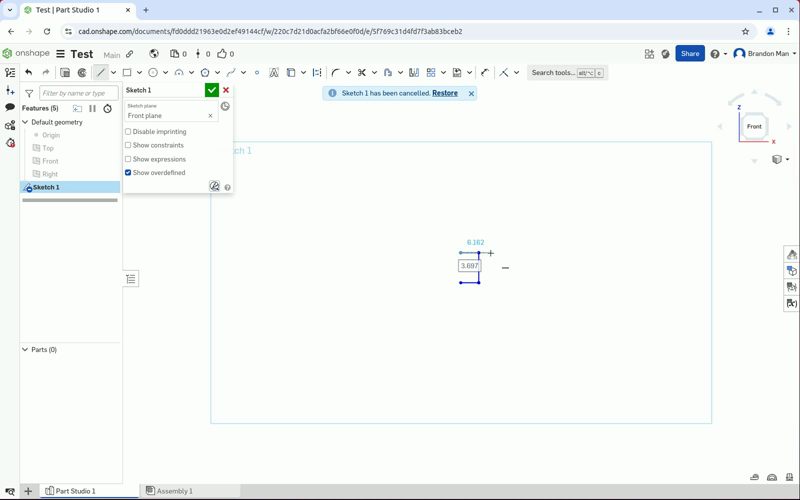
key_down(shift)
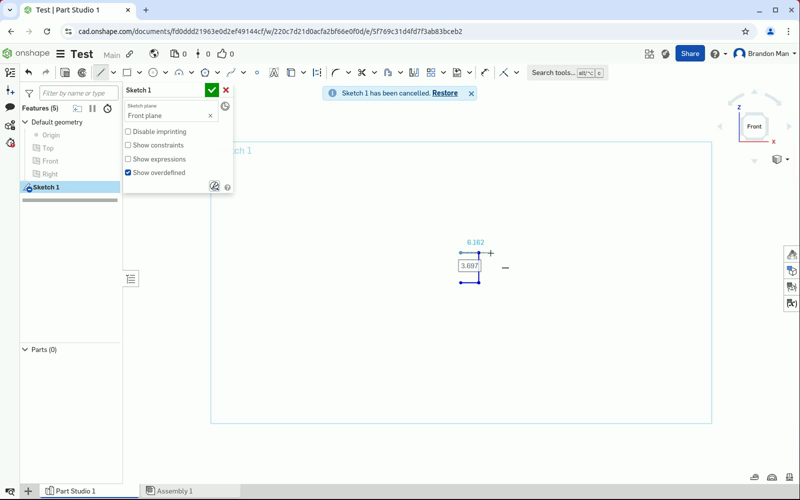
mouse_move(460, 282)
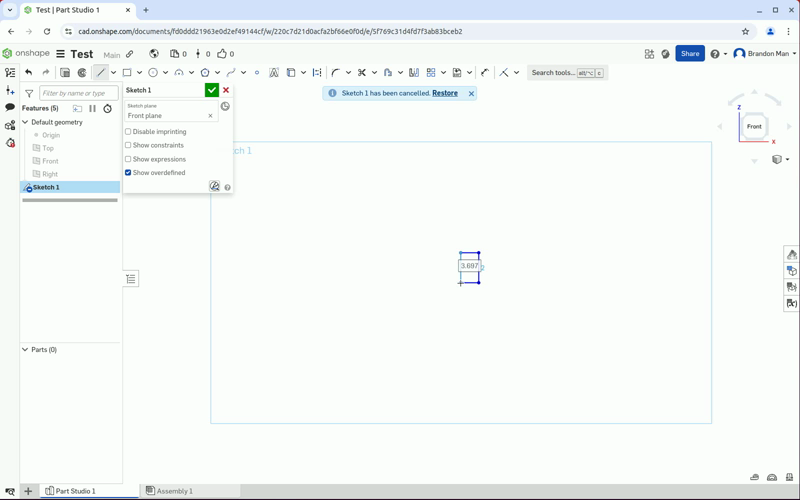
key_up(shift)
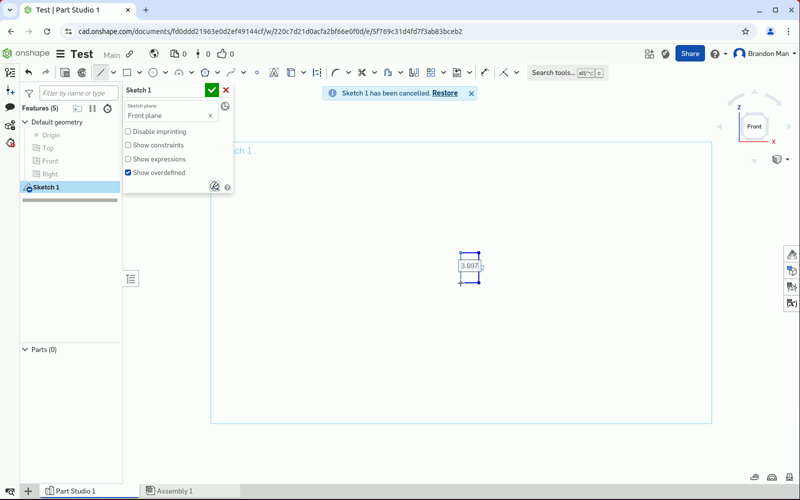
click(460, 282)
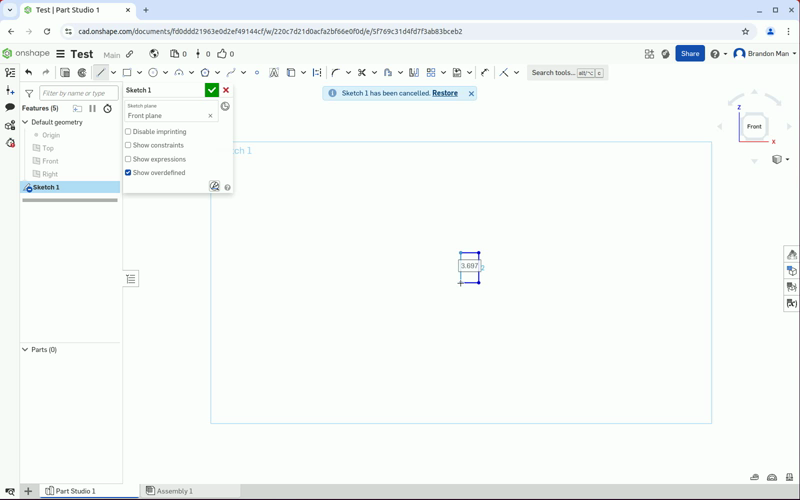
key(esc)
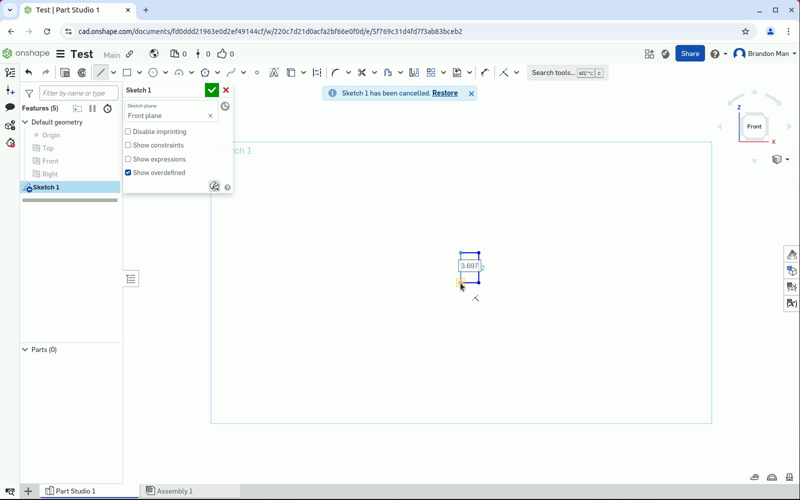
mouse_move(475, 256)
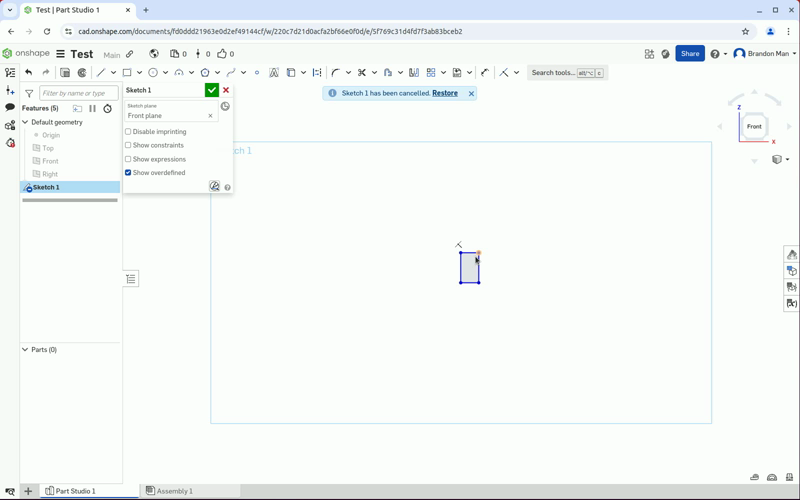
scroll(6)
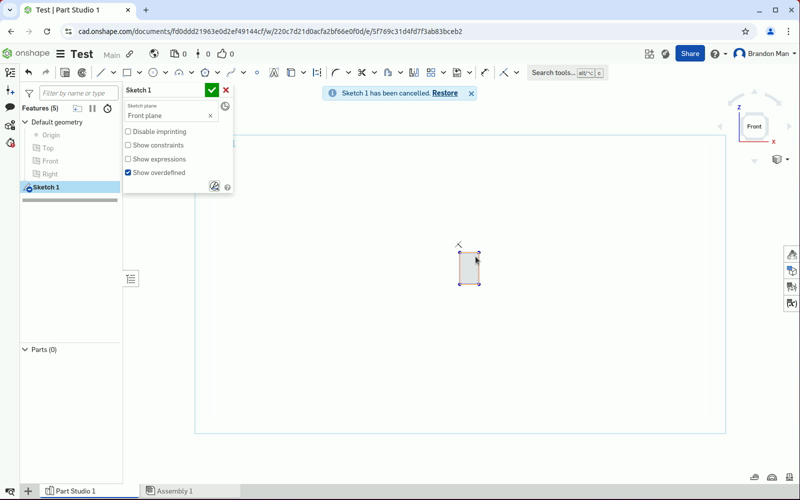
scroll(6)
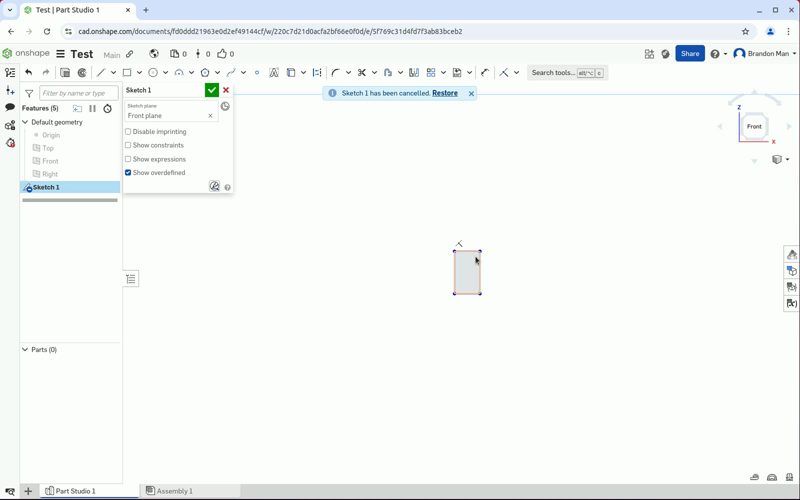
scroll(6)
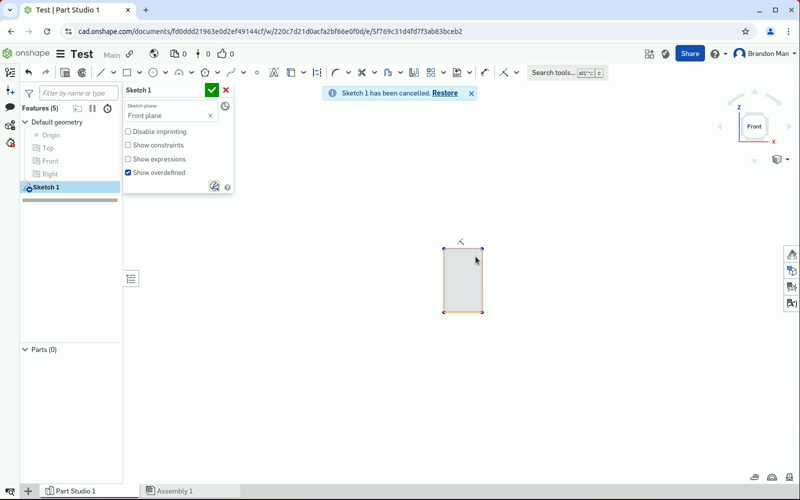
scroll(6)
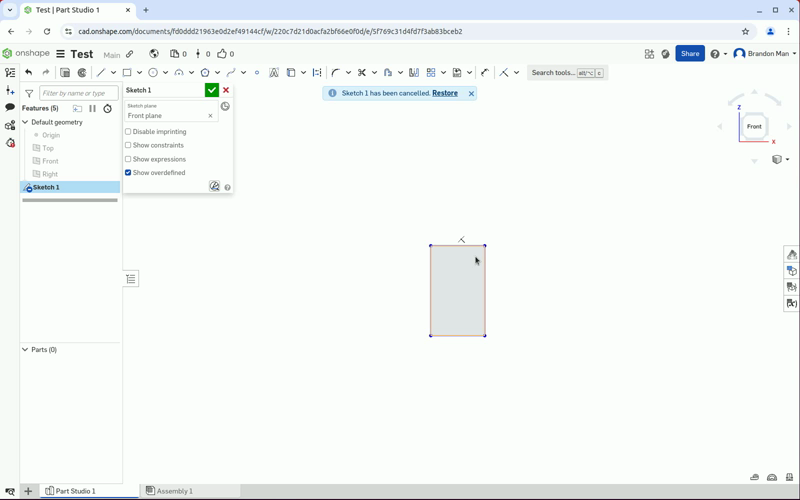
scroll(6)
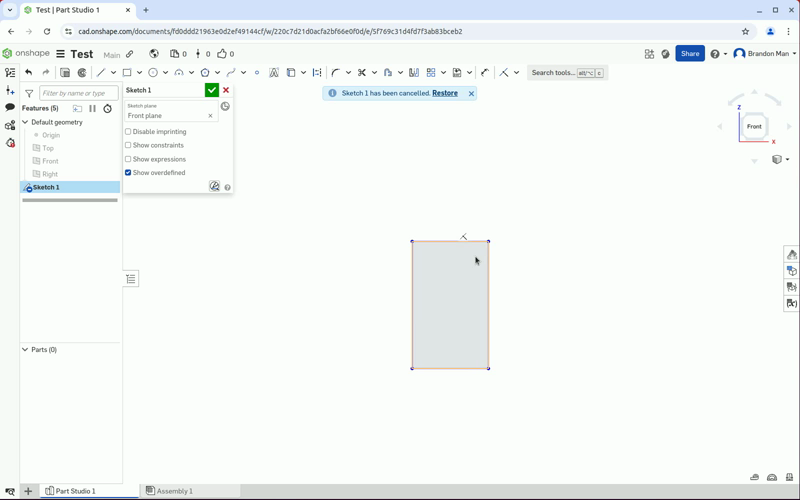
scroll(6)
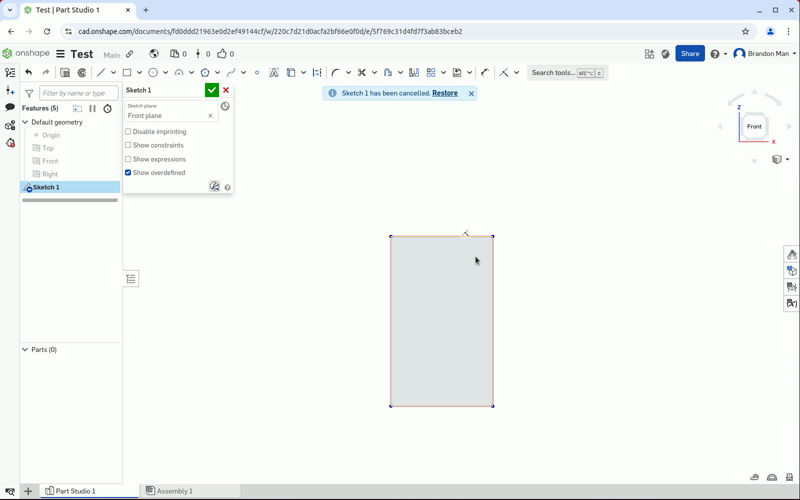
scroll(6)
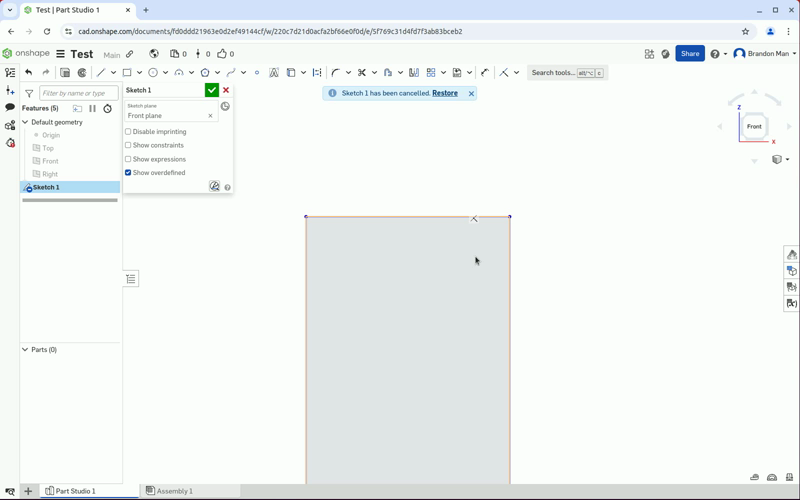
click(475, 256)
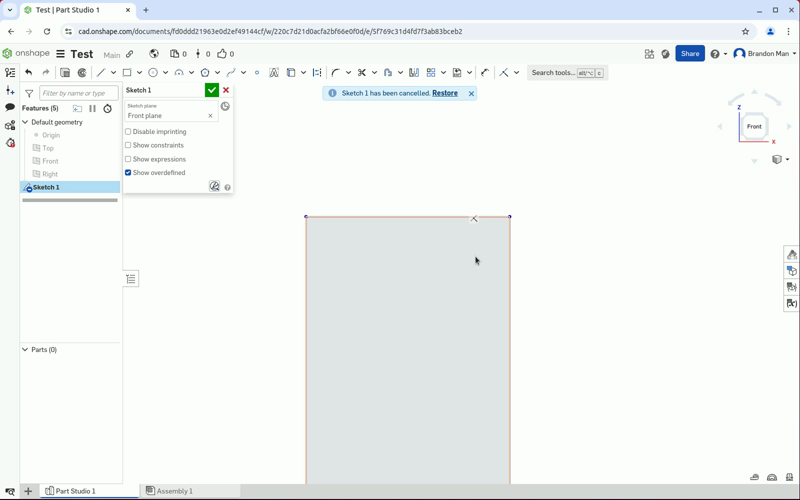
scroll(-6)
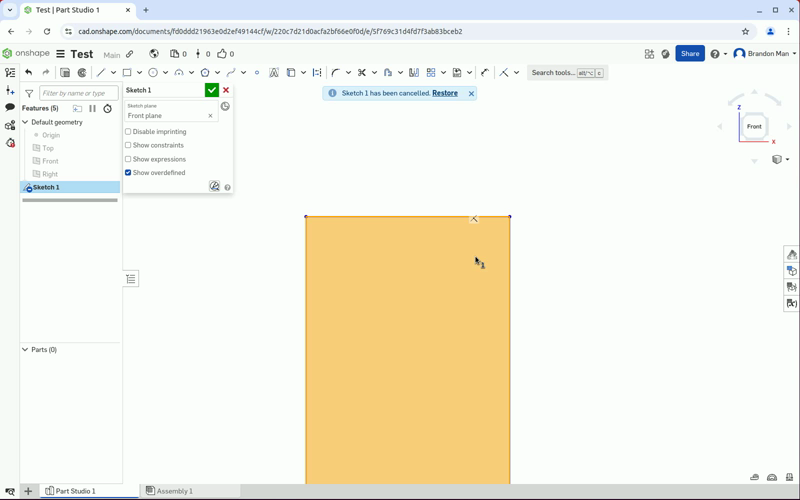
scroll(-6)
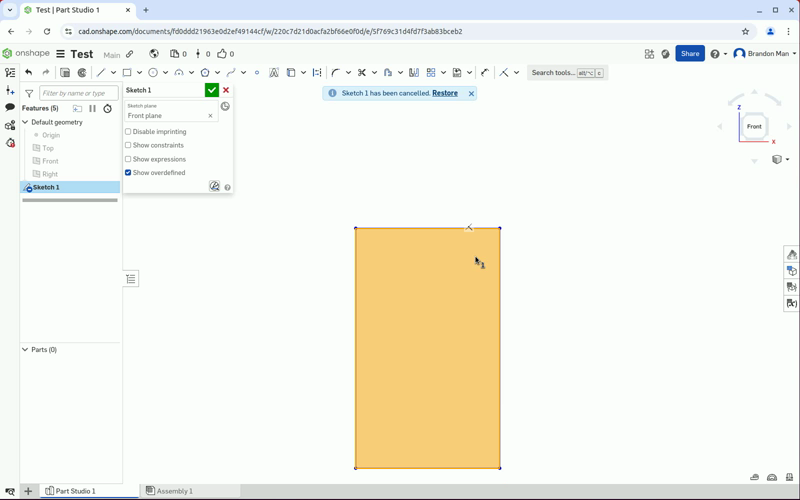
scroll(-6)
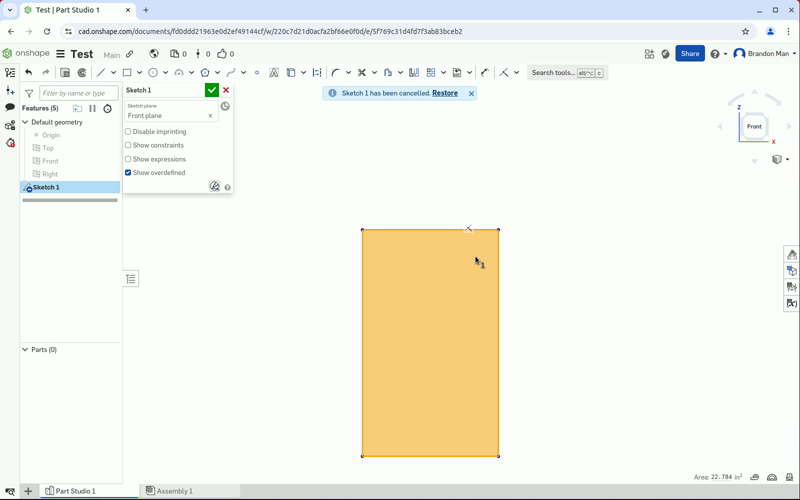
scroll(-6)
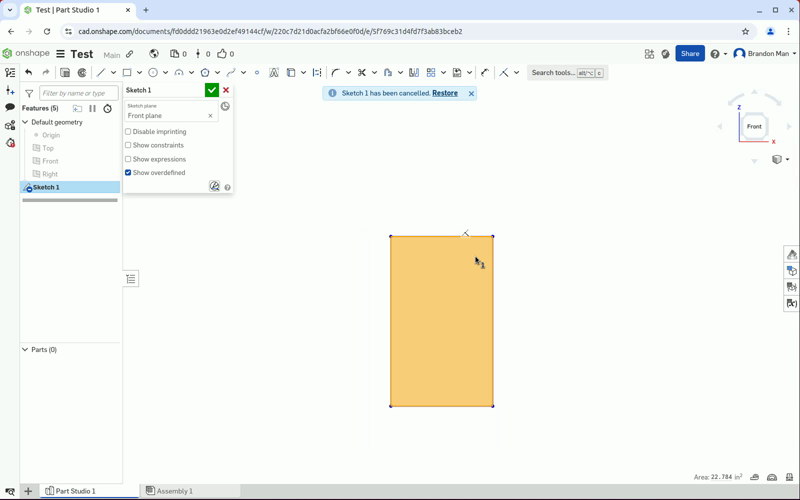
scroll(-6)
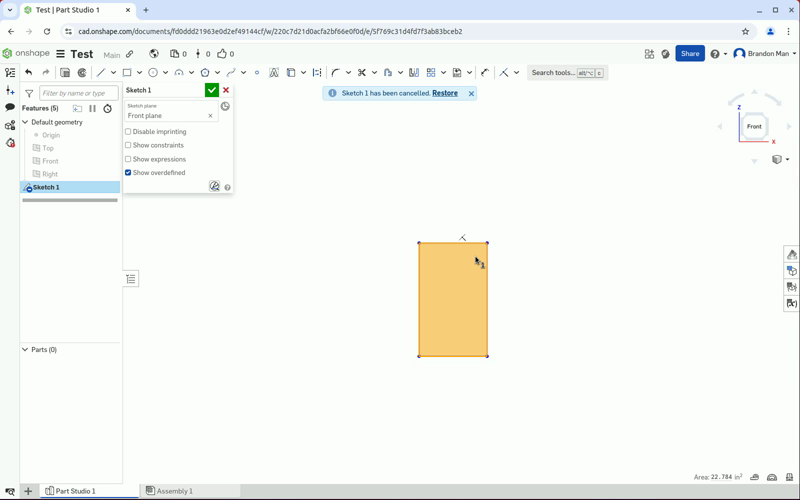
scroll(-6)
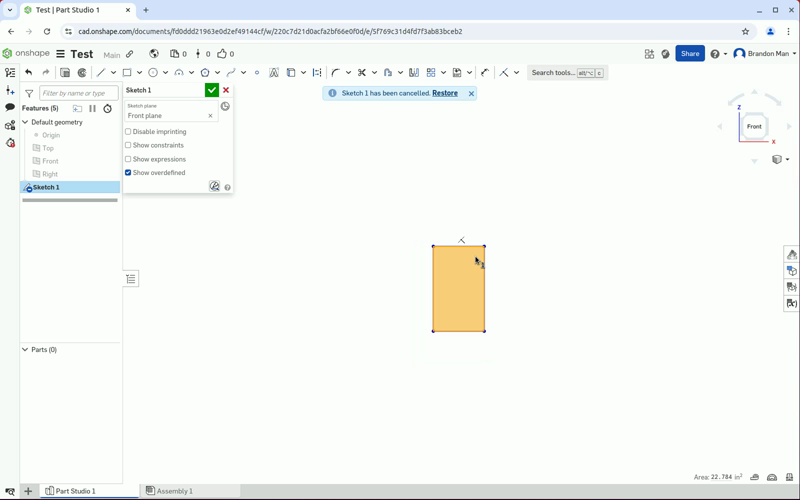
scroll(-6)
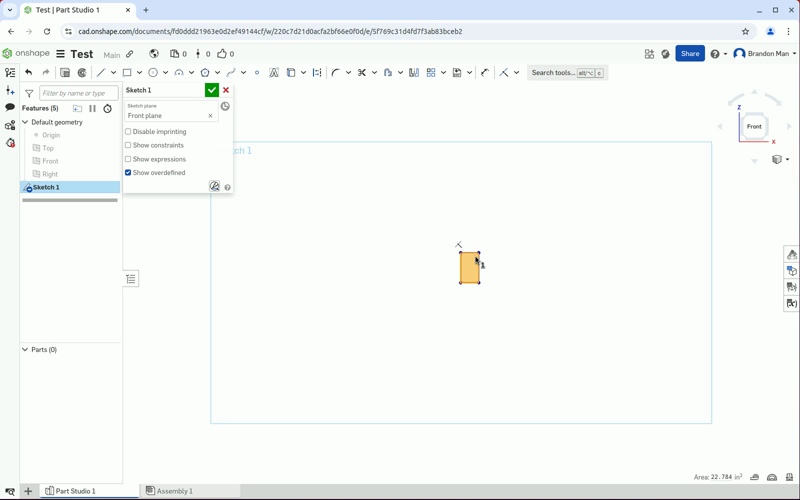
mouse_move(73, 352)
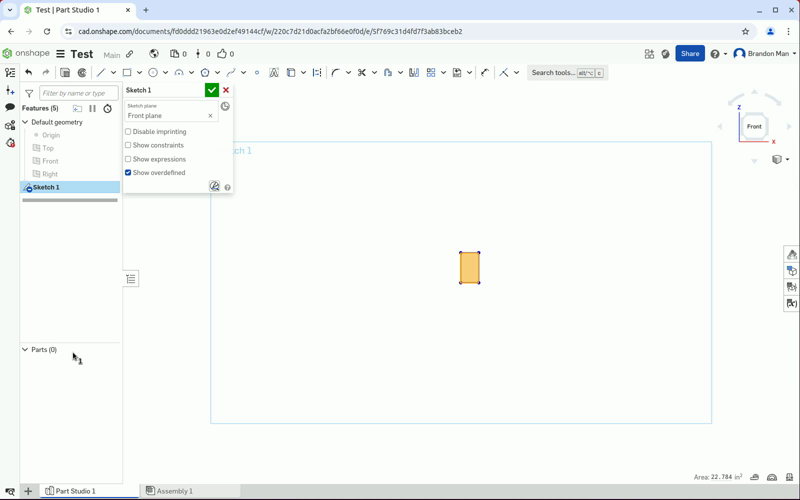
key(shift+y)
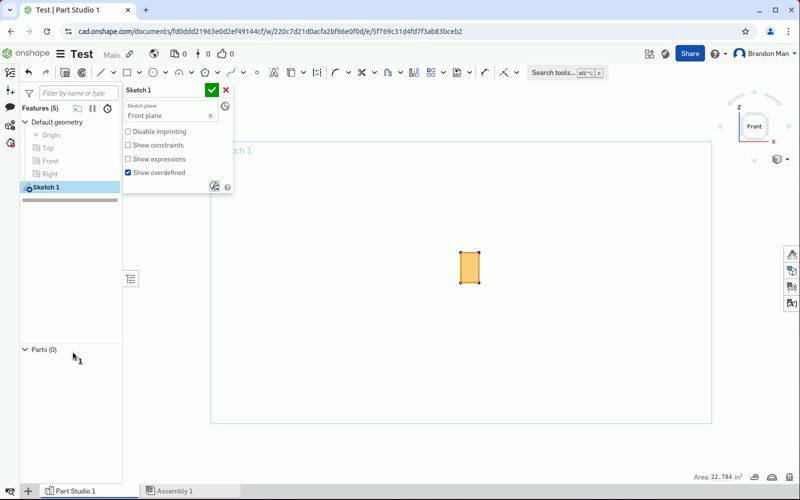
key(shift+e)
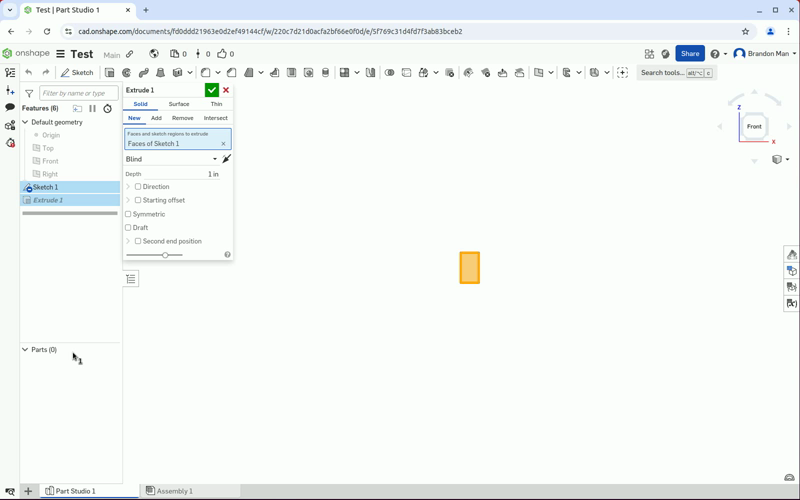
mouse_move(143, 106)
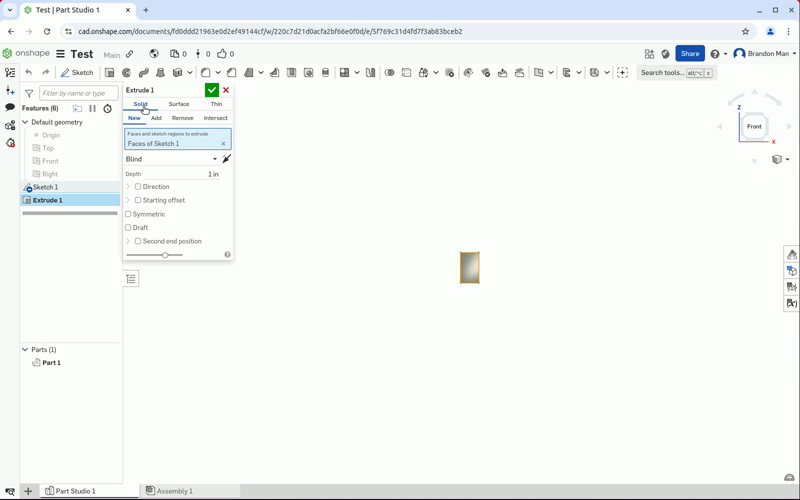
click(143, 106)
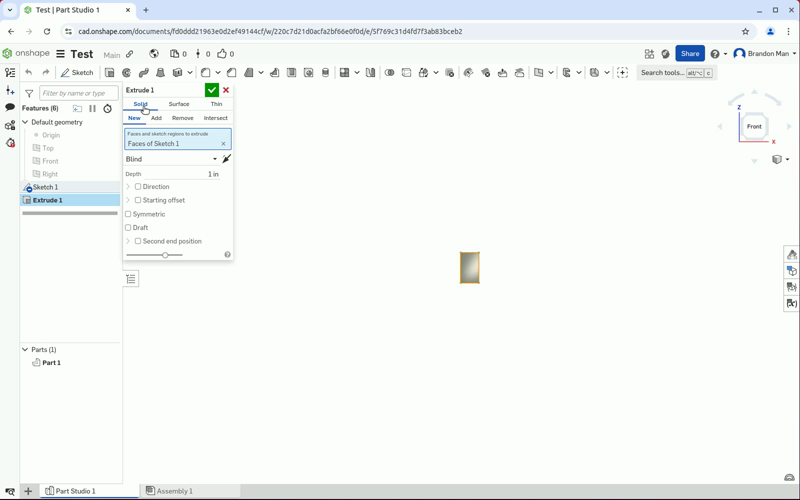
mouse_move(137, 120)
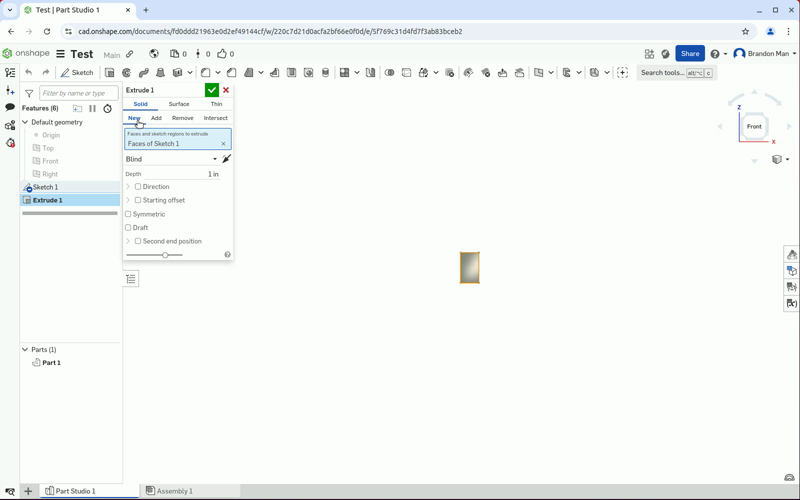
click(137, 120)
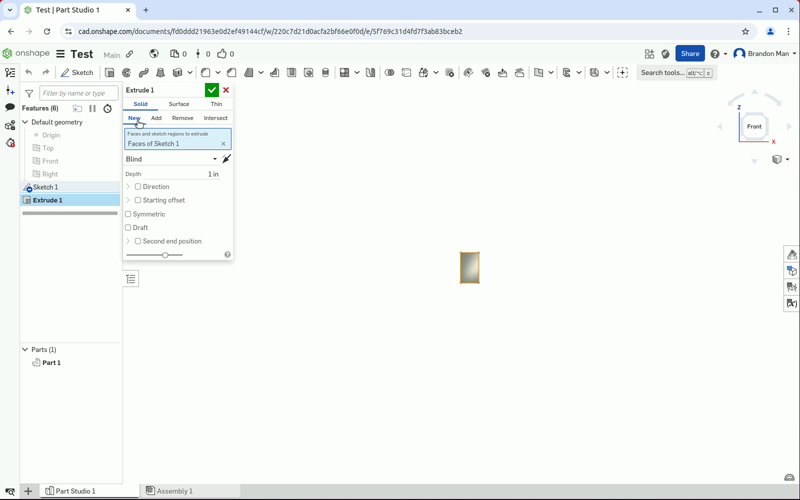
key(tab, 4)
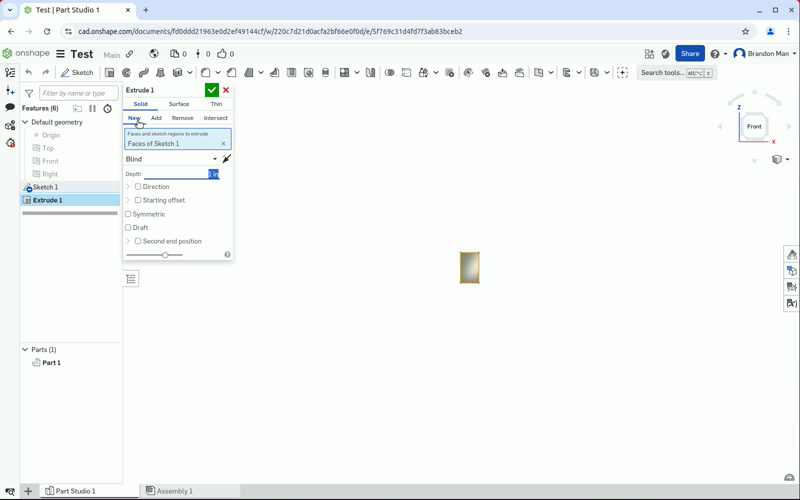
text(-0.241)
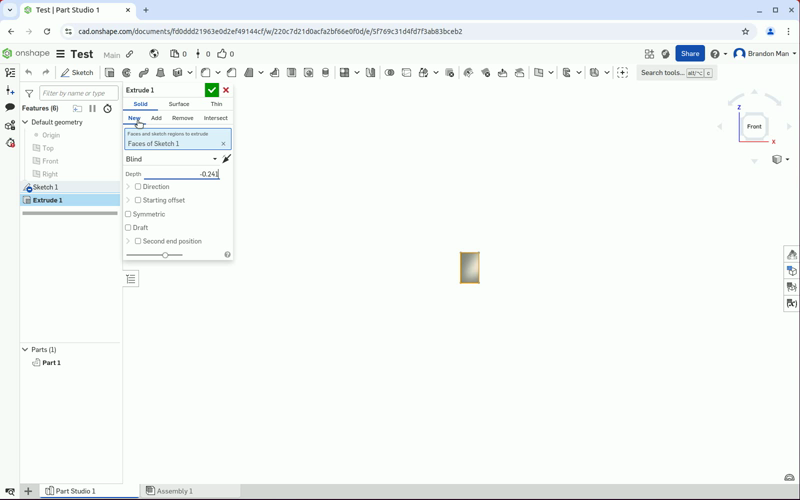
key(enter)
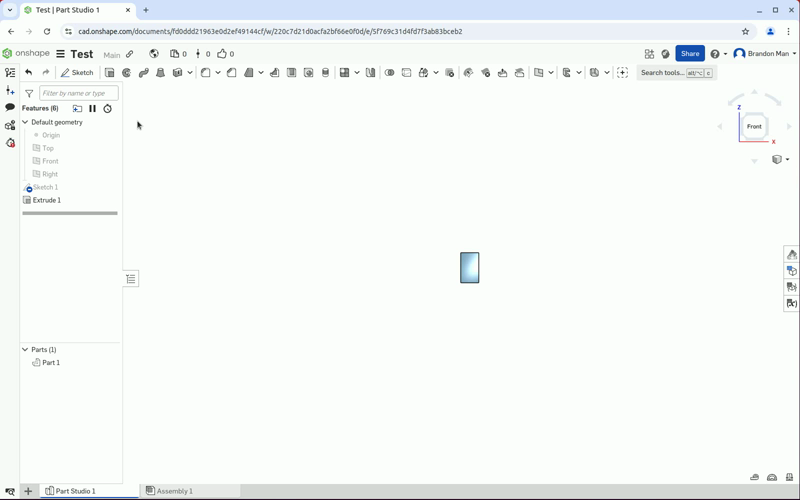
key(shift+h)
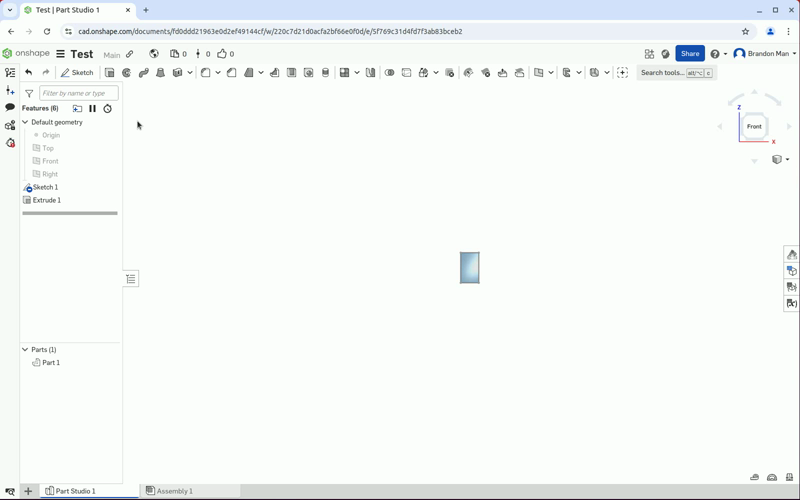
key(shift+h)
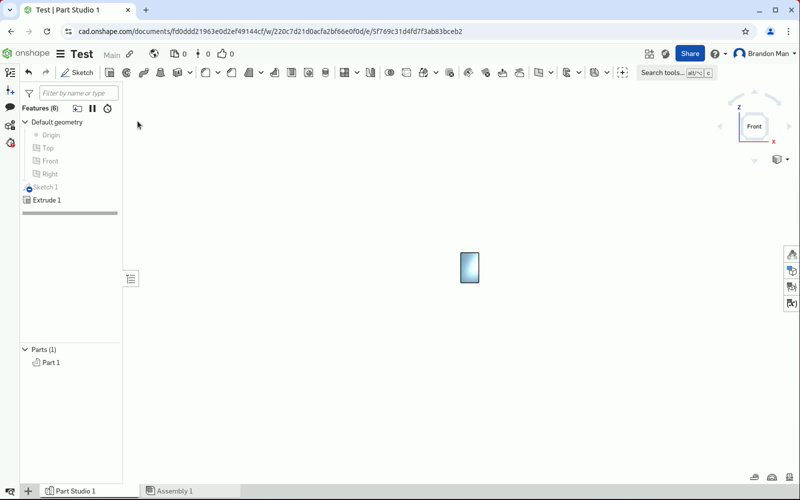
mouse_move(73, 189)
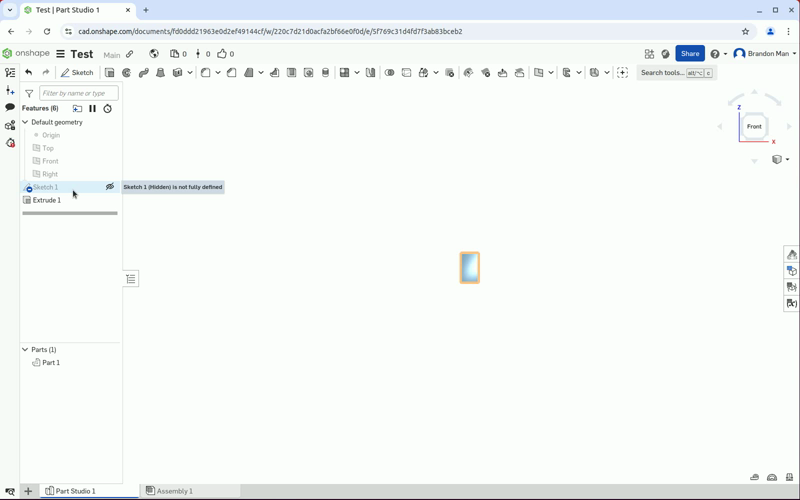
click(73, 189)
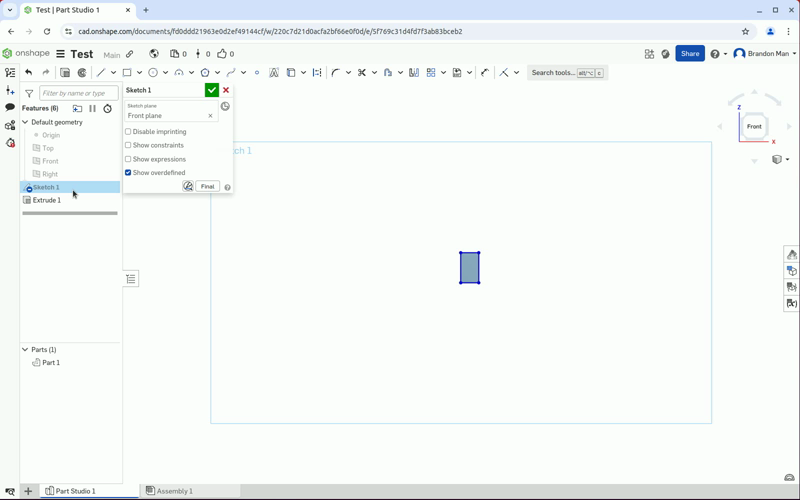
mouse_move(229, 92)
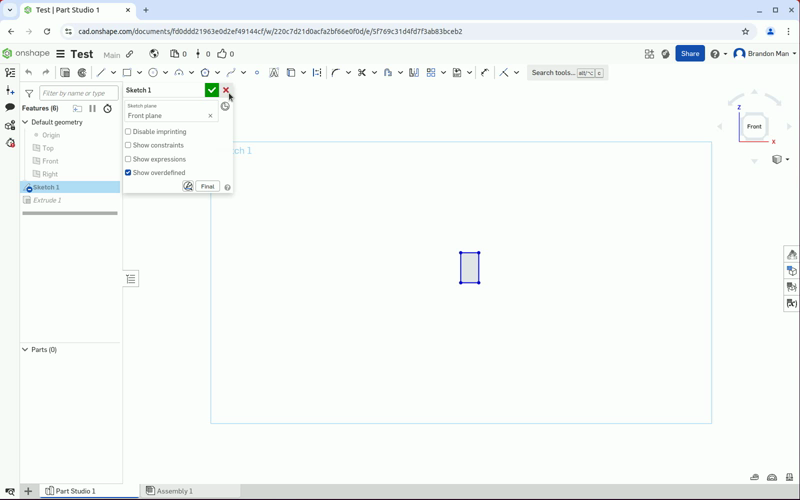
click(229, 92)
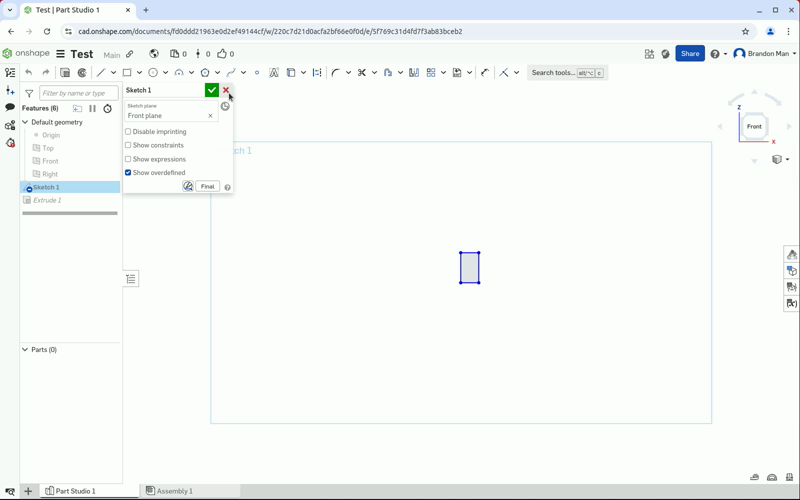
key(shift+s)
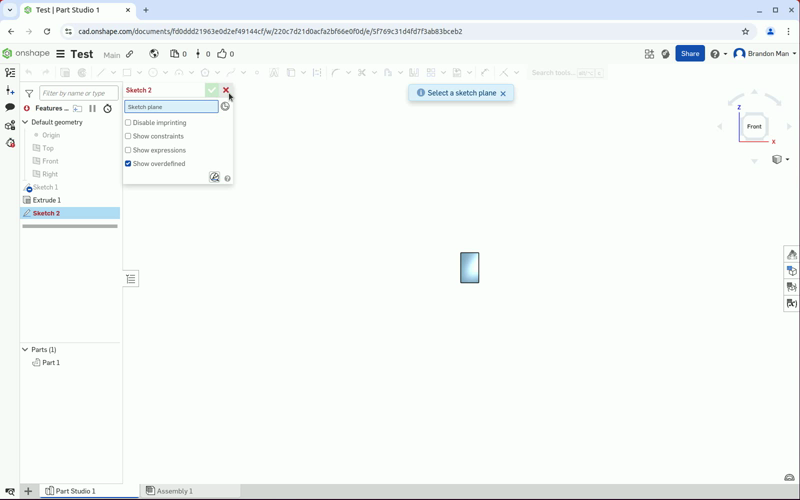
mouse_move(73, 163)
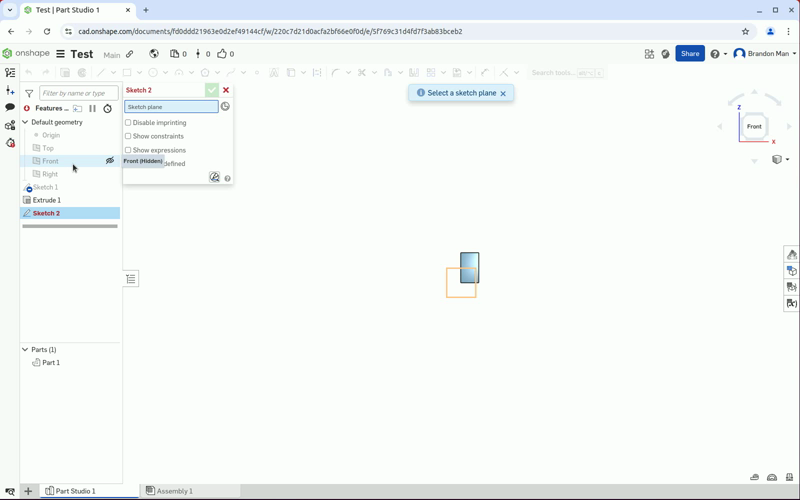
click(73, 163)
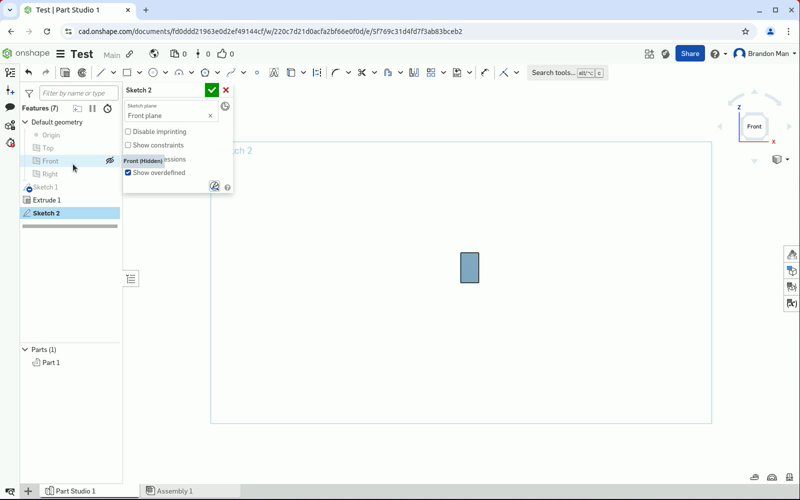
mouse_move(73, 352)
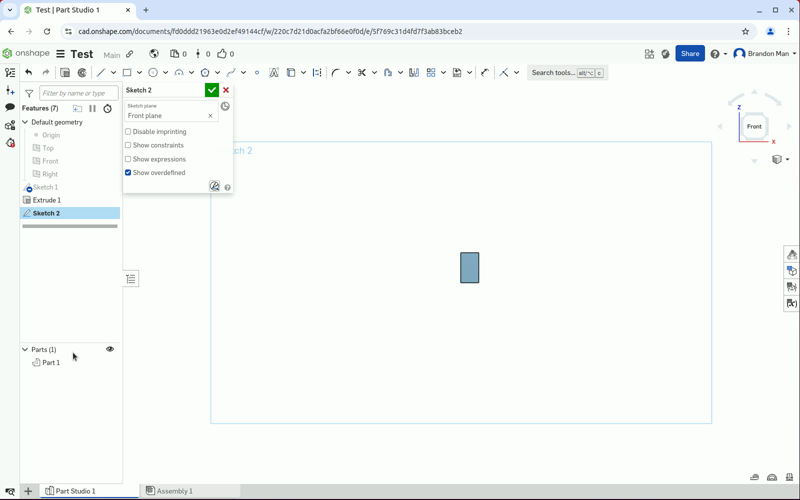
key(y)
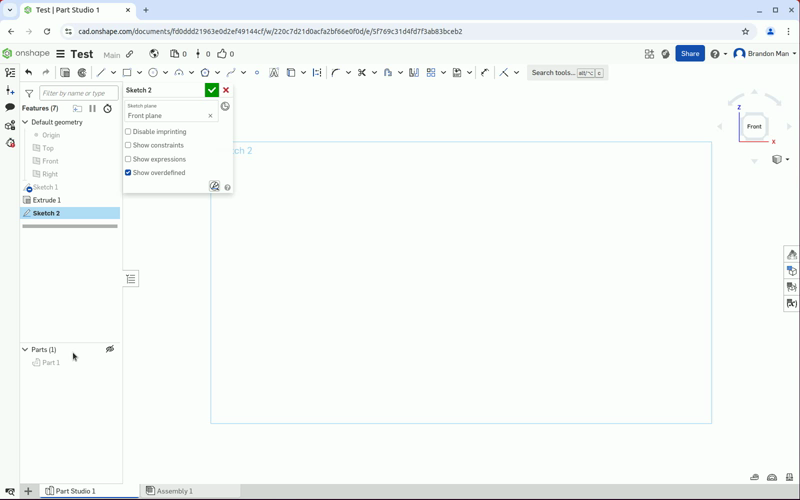
key(l)
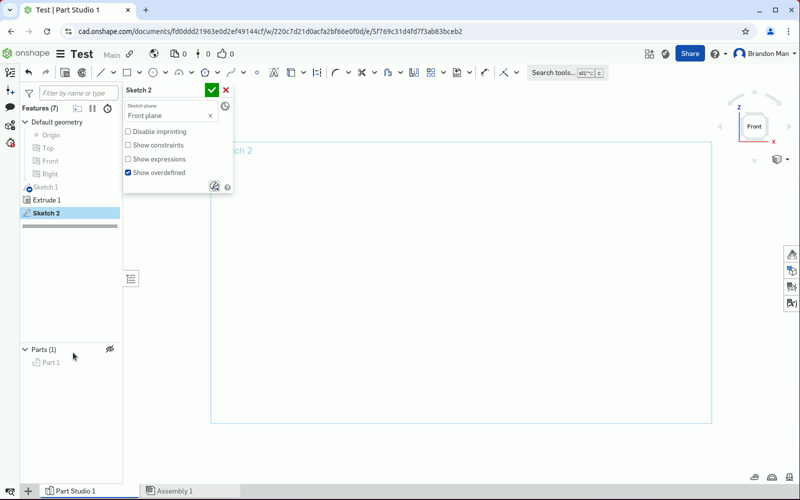
key_down(shift)
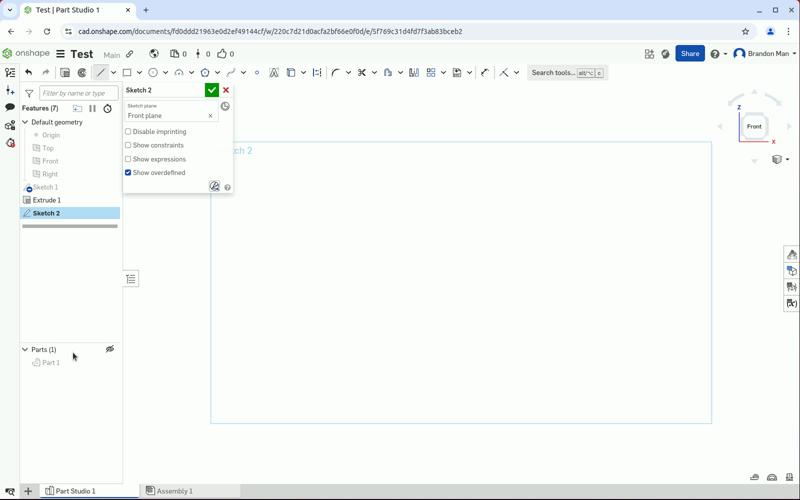
mouse_move(460, 282)
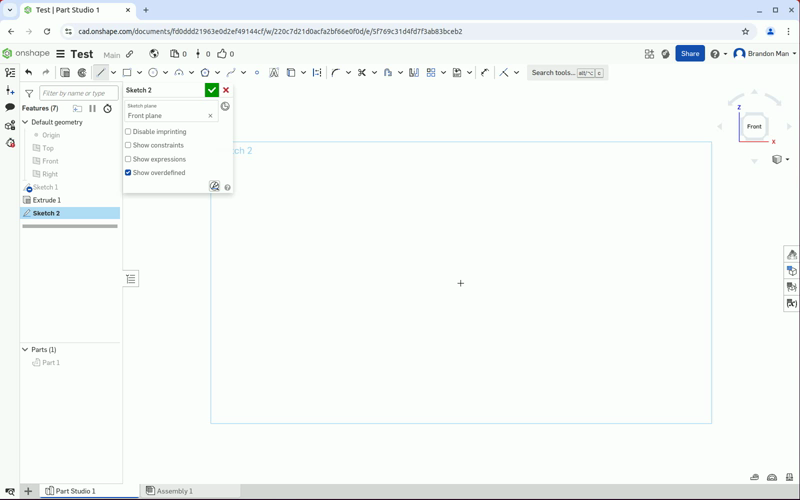
click(460, 282)
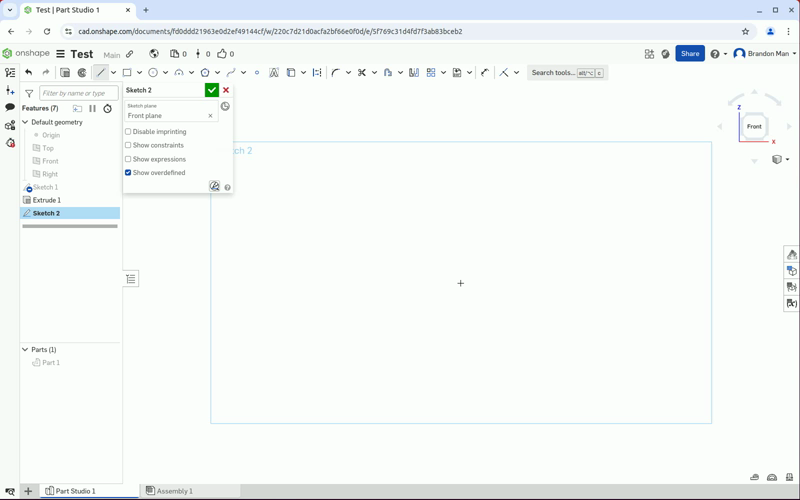
key_up(shift)
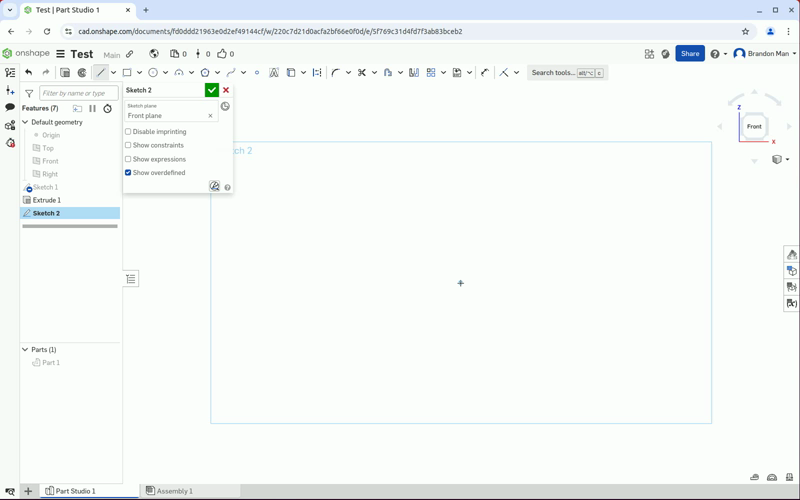
key_down(shift)
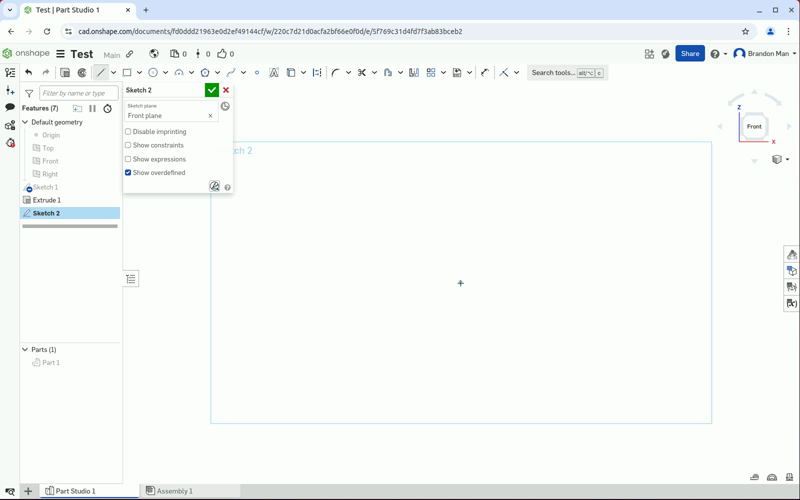
mouse_move(490, 282)
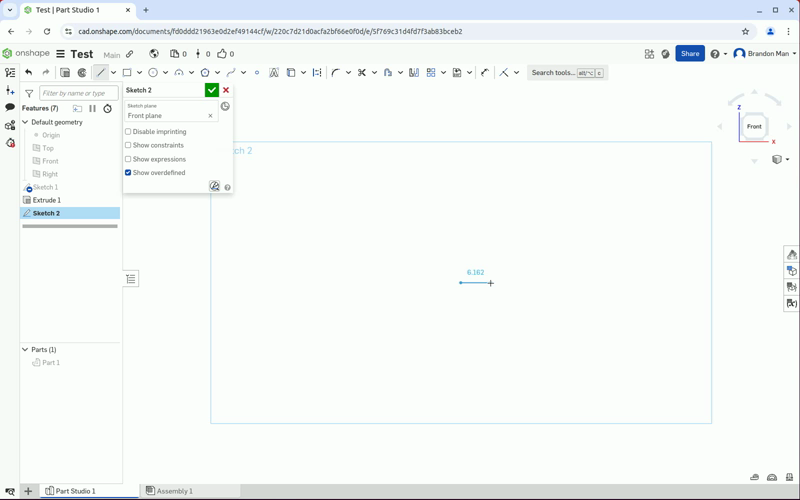
mouse_move(478, 282)
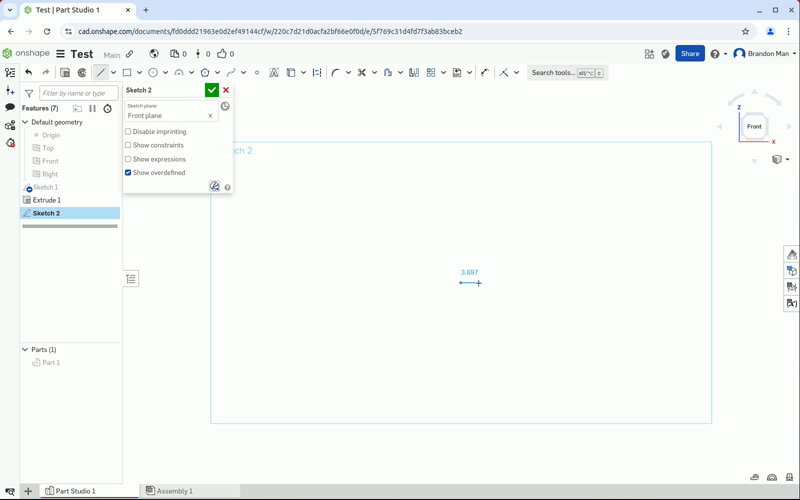
click(478, 282)
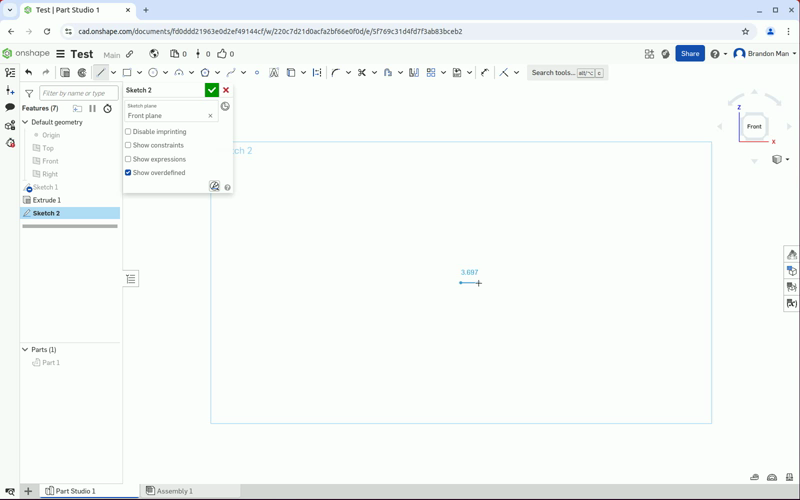
key_up(shift)
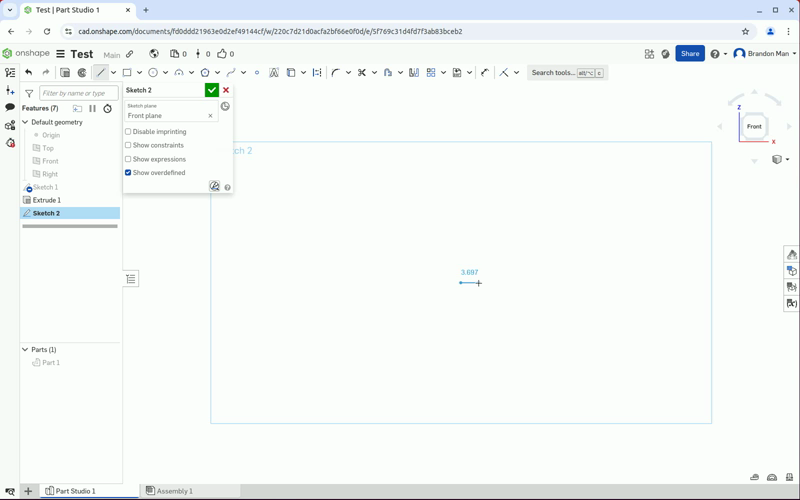
key_down(shift)
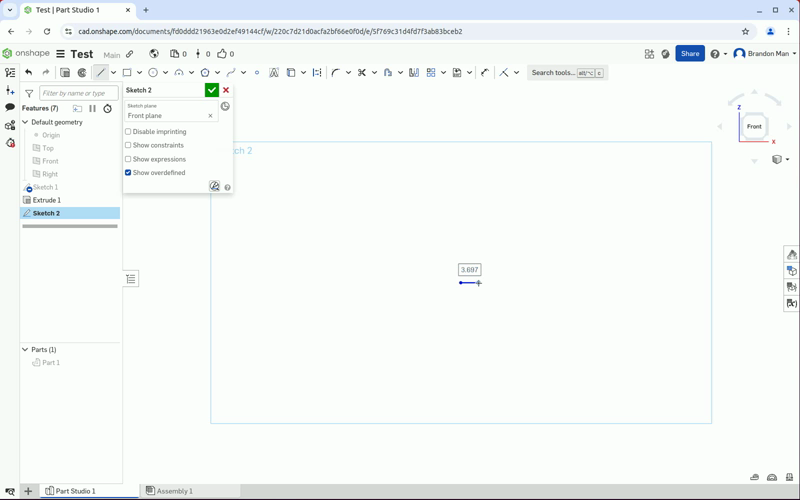
mouse_move(508, 282)
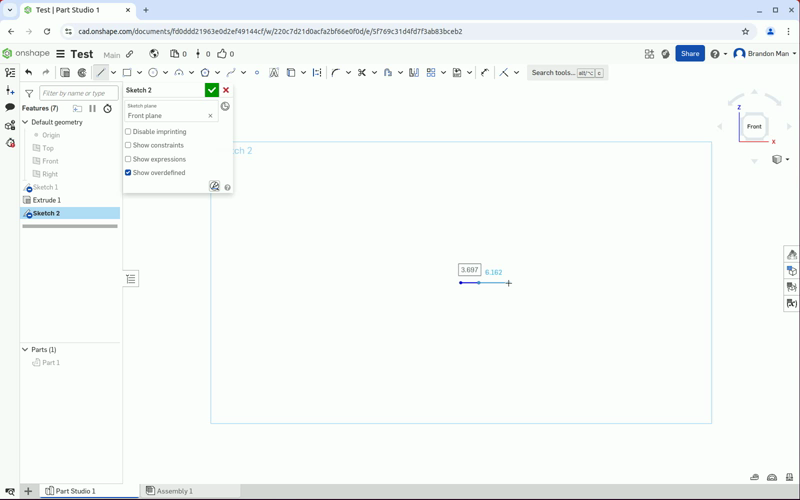
mouse_move(478, 252)
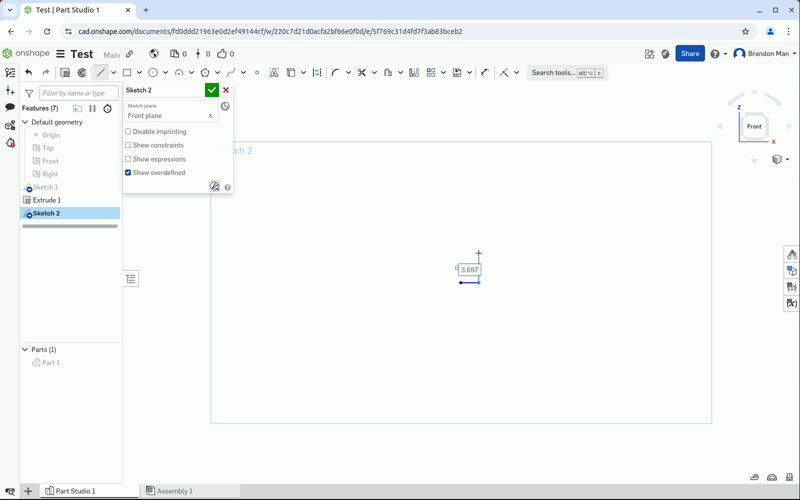
click(478, 252)
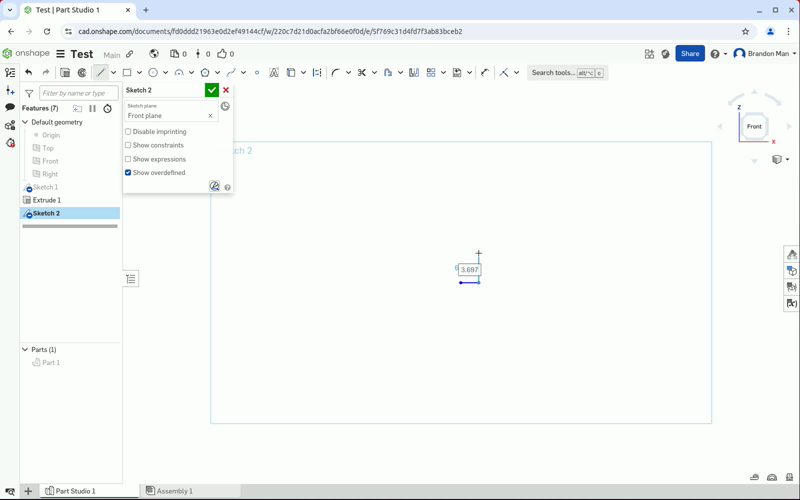
key_up(shift)
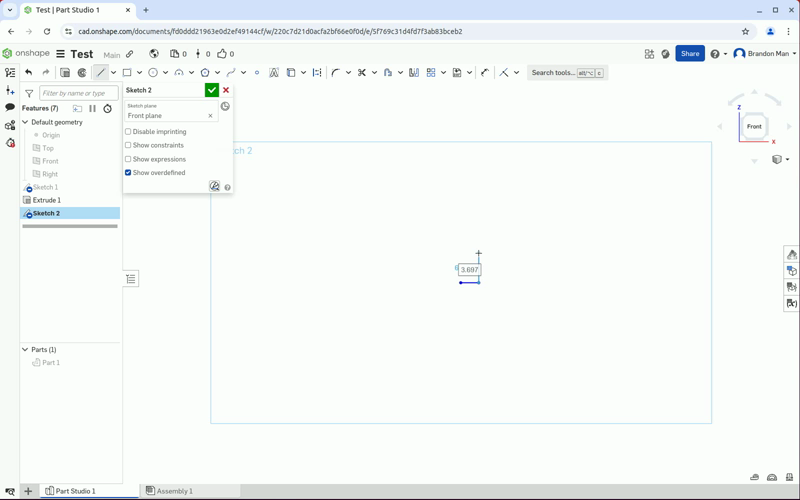
key_down(shift)
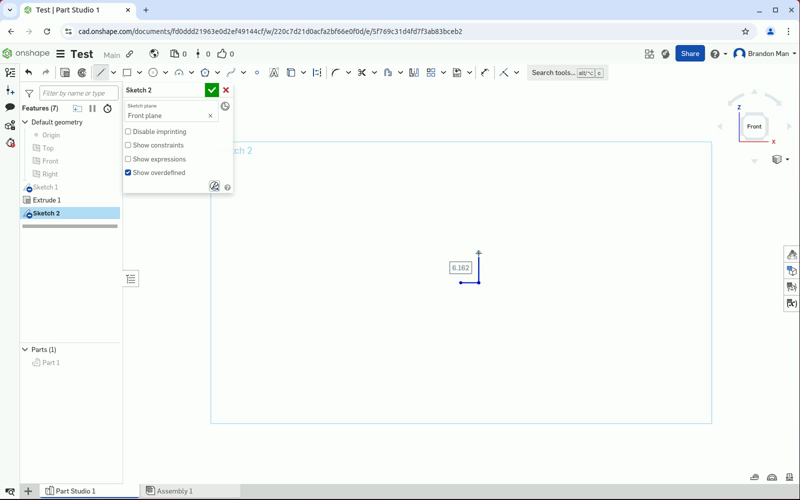
mouse_move(508, 252)
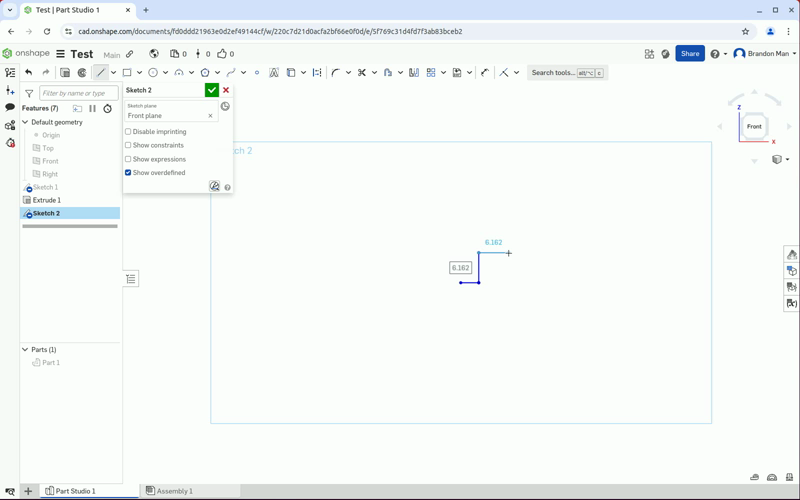
mouse_move(460, 252)
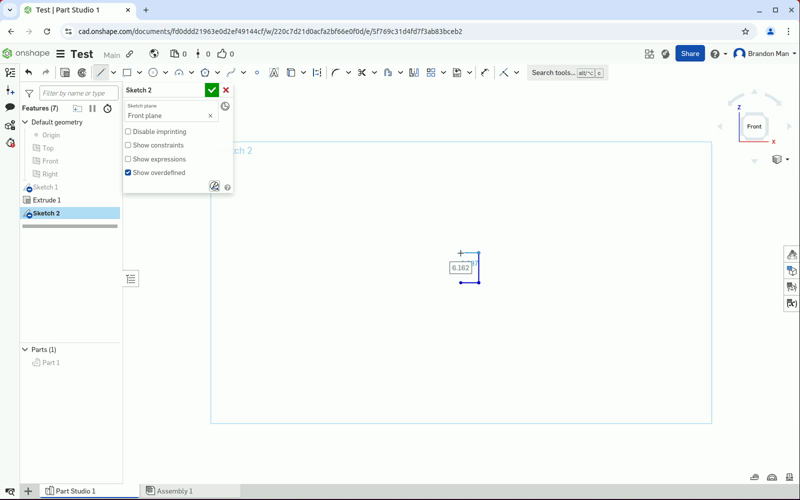
click(460, 252)
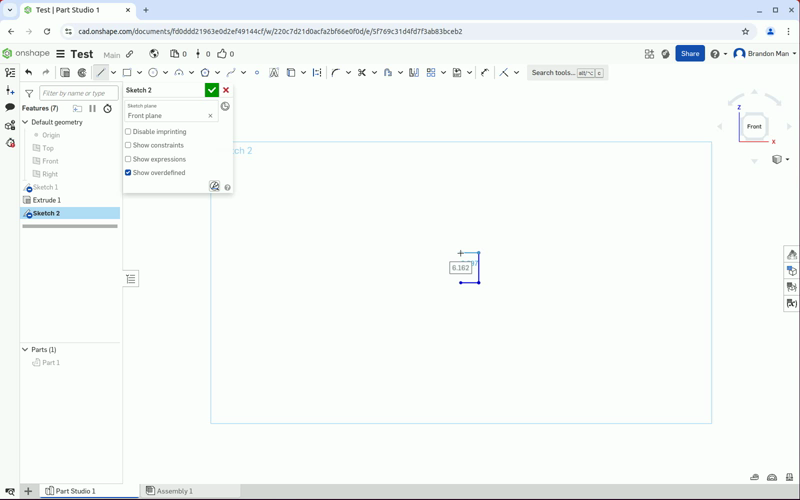
key_up(shift)
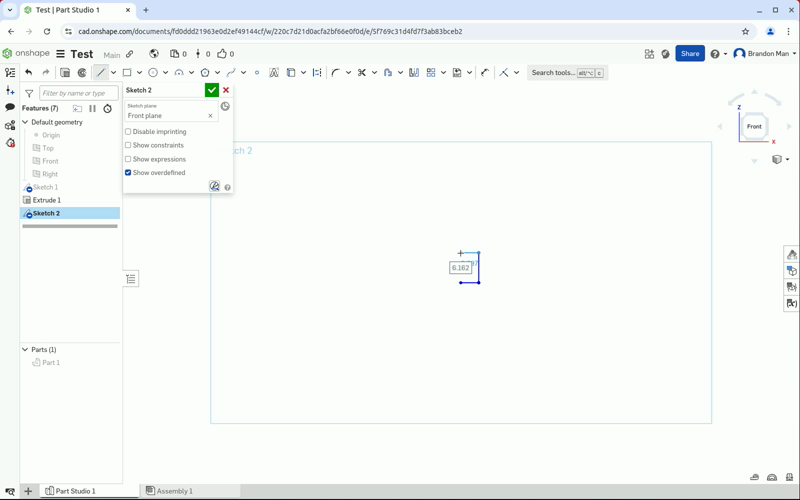
mouse_move(490, 252)
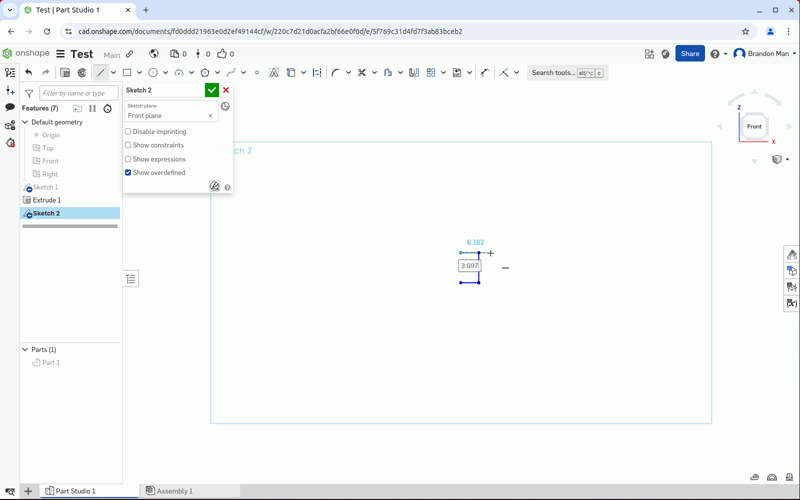
key_down(shift)
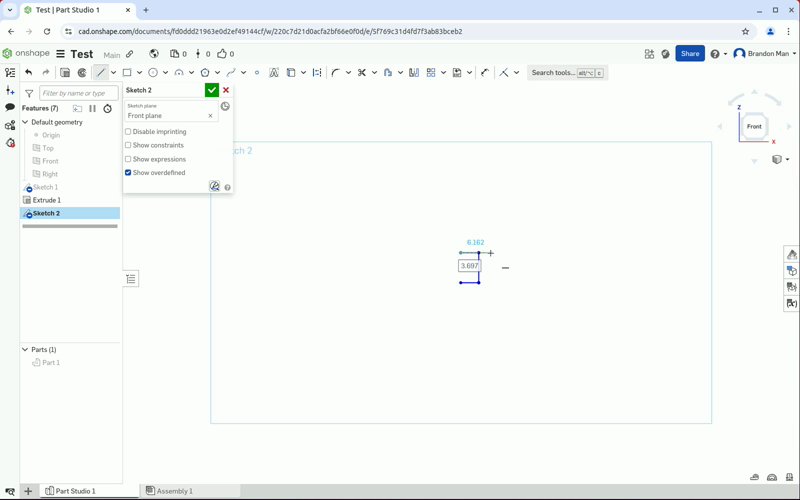
mouse_move(460, 282)
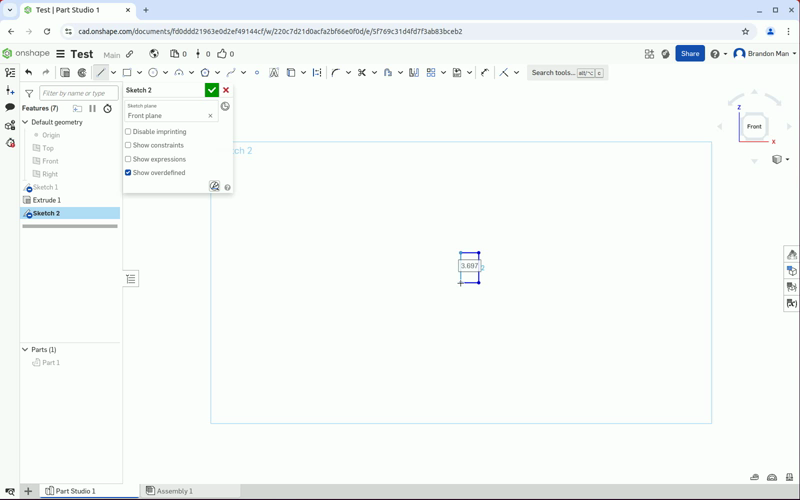
key_up(shift)
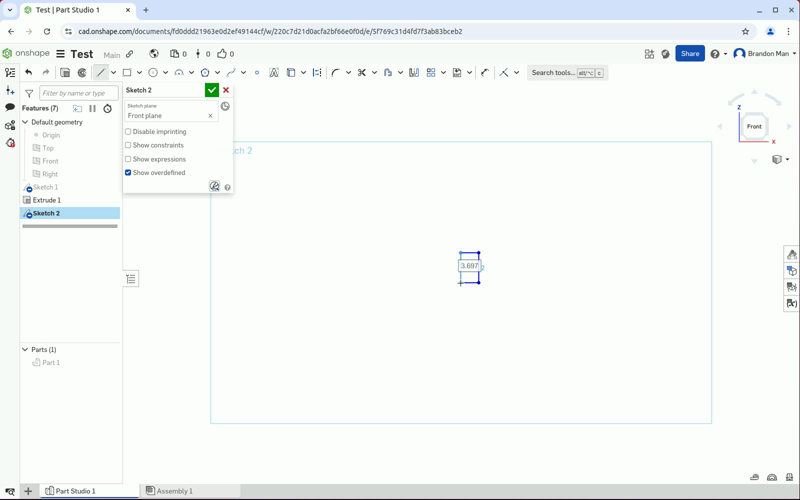
click(460, 282)
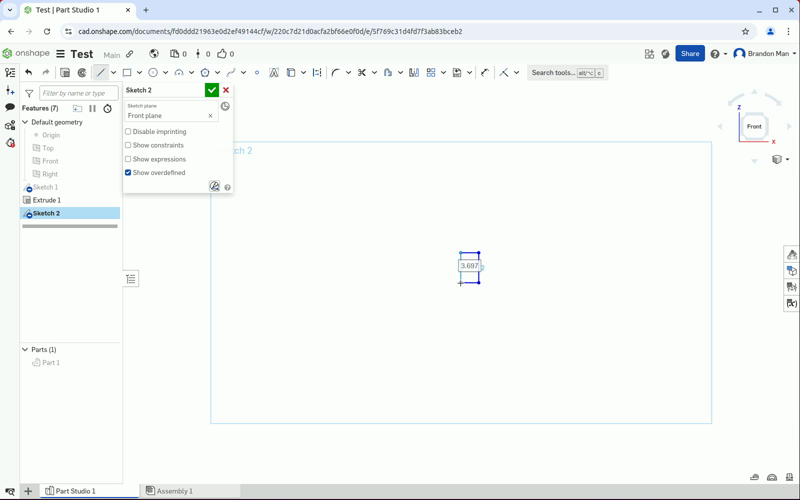
key(esc)
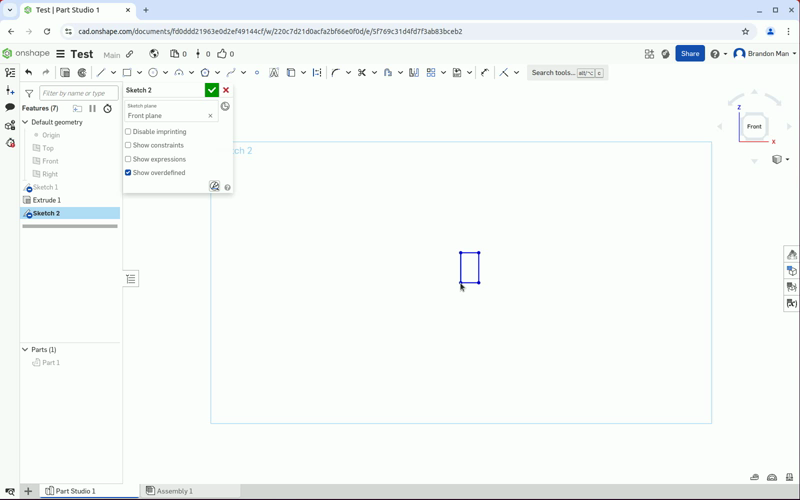
mouse_move(477, 254)
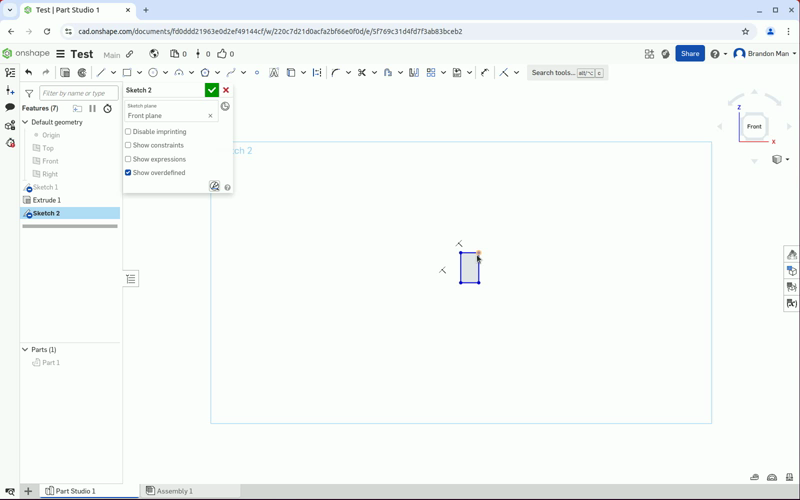
scroll(6)
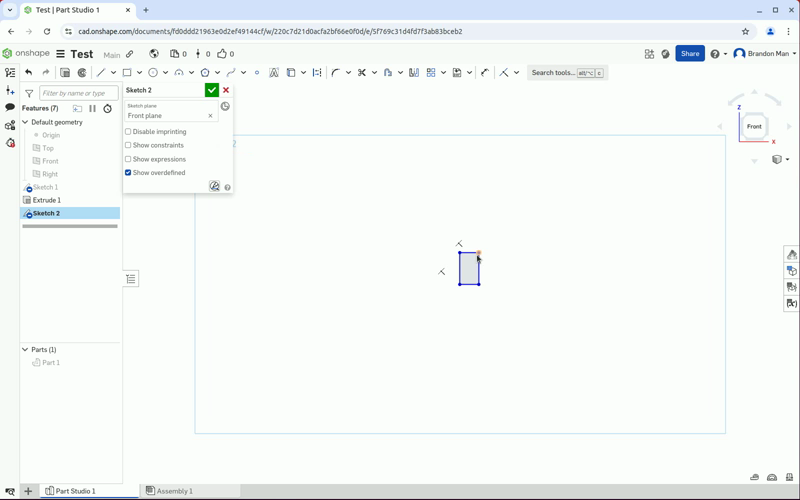
scroll(6)
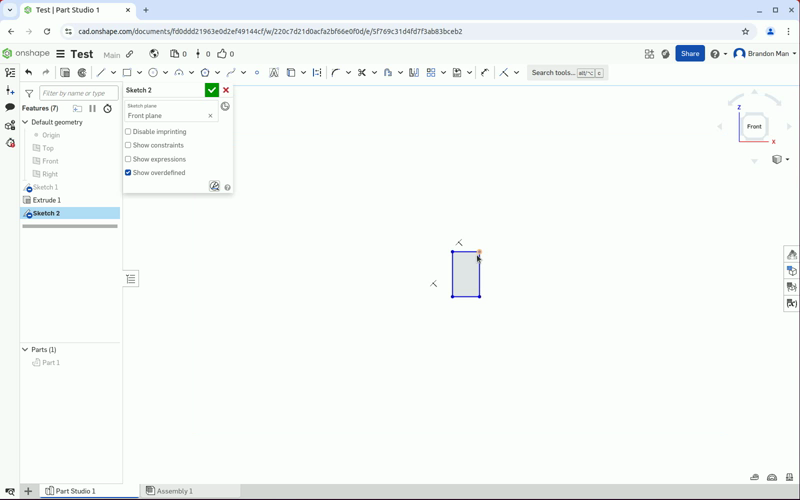
scroll(6)
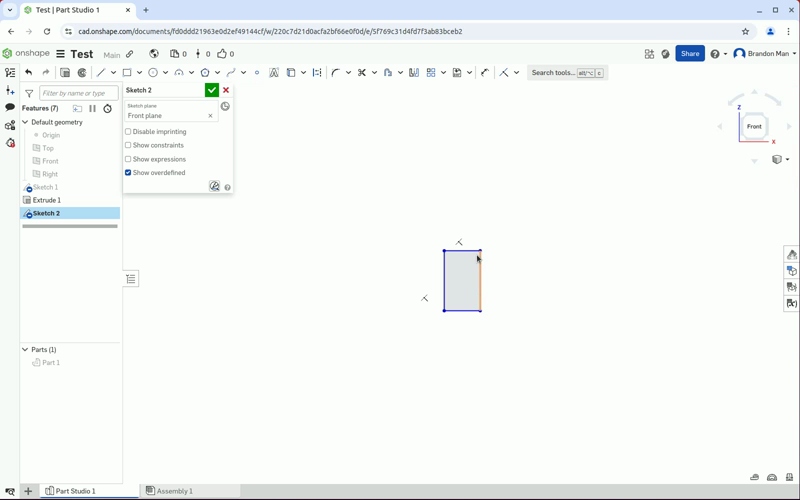
scroll(6)
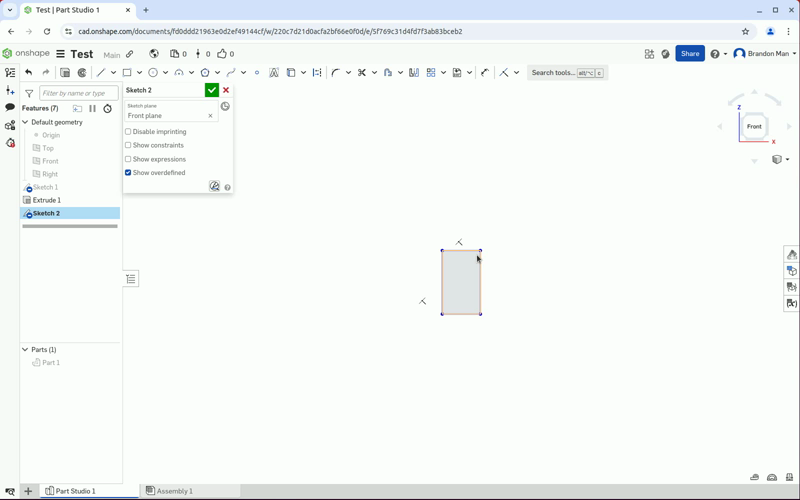
scroll(6)
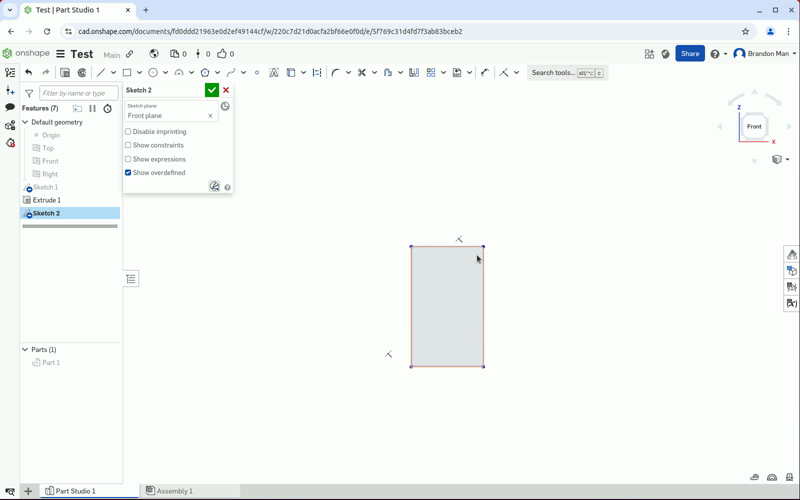
scroll(6)
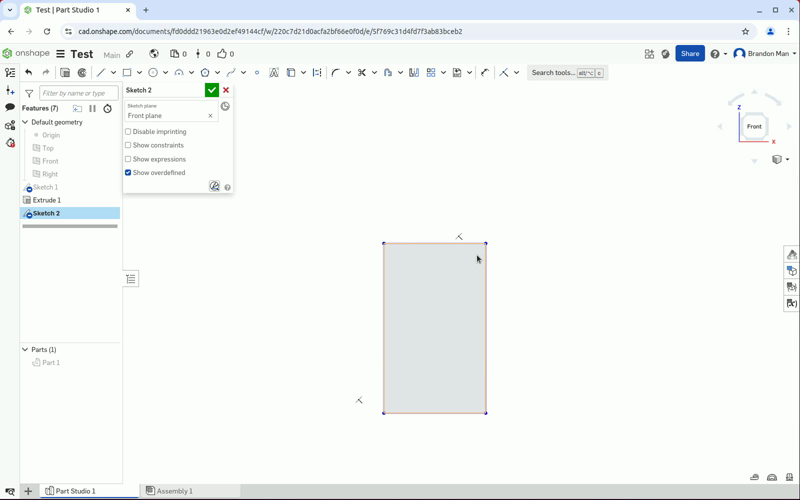
scroll(6)
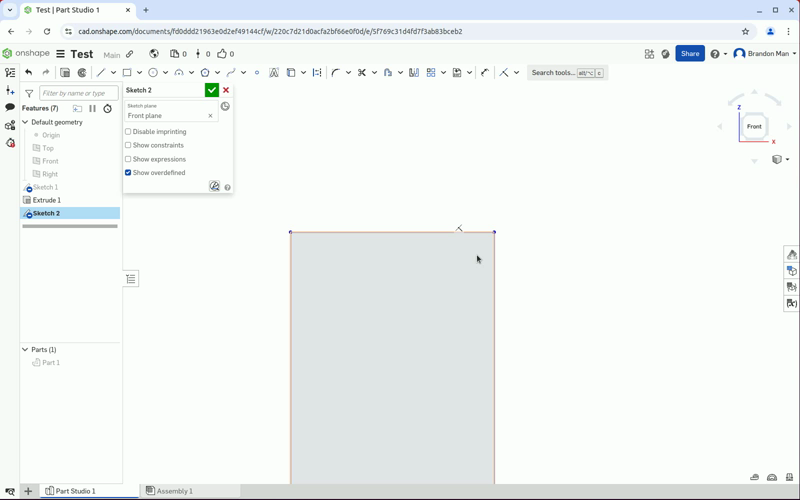
click(477, 254)
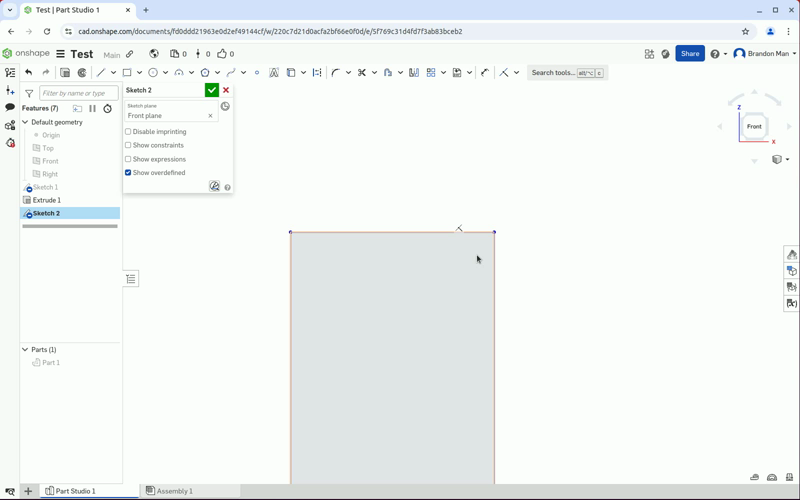
scroll(-6)
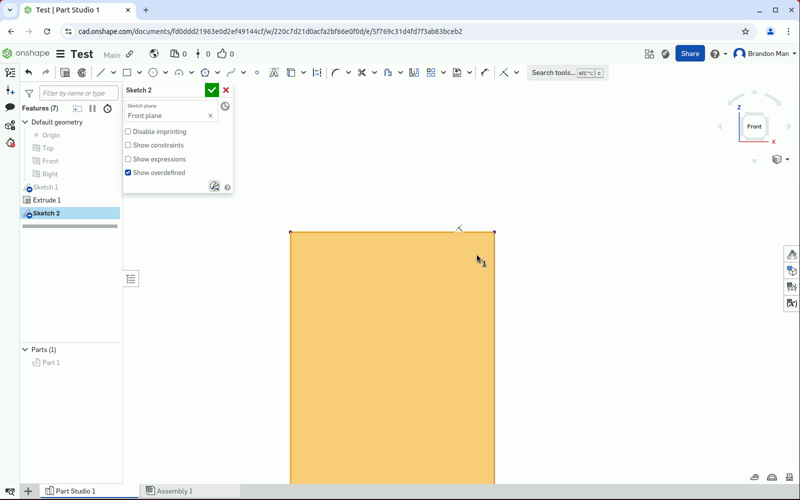
scroll(-6)
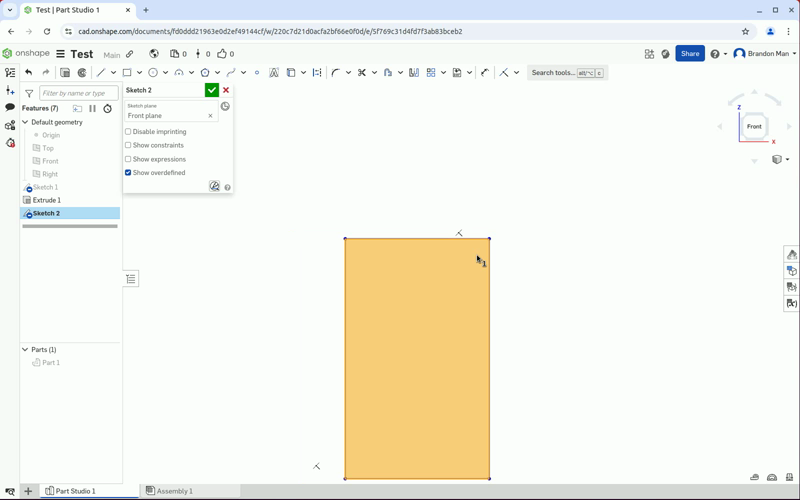
scroll(-6)
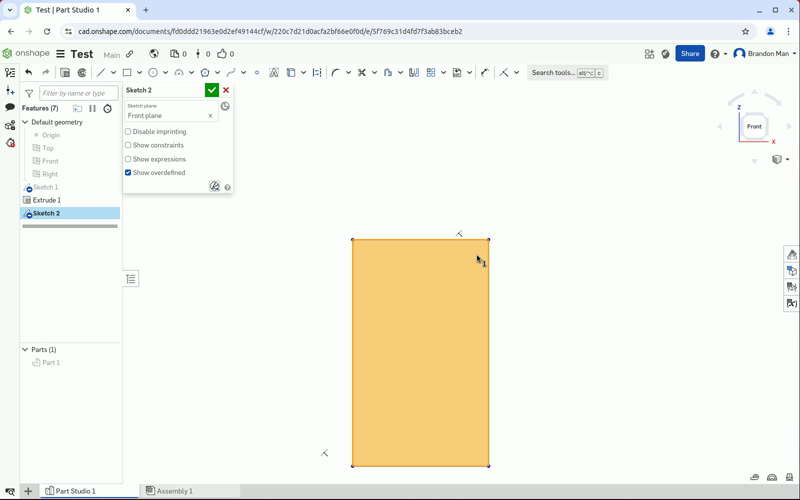
scroll(-6)
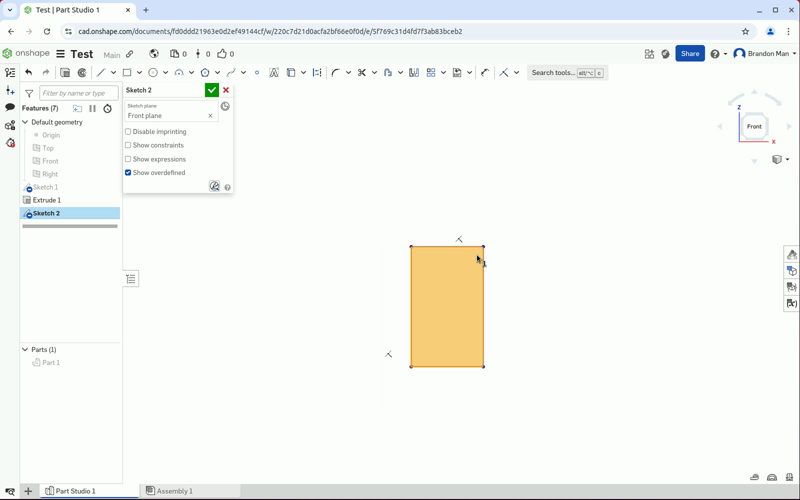
scroll(-6)
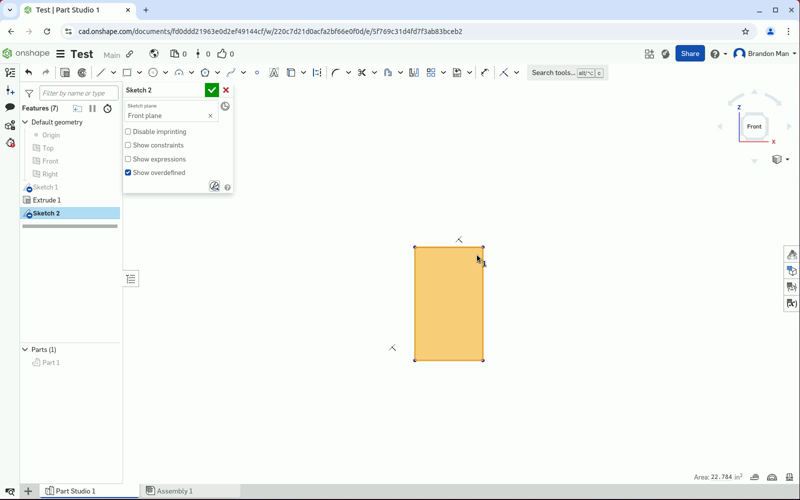
scroll(-6)
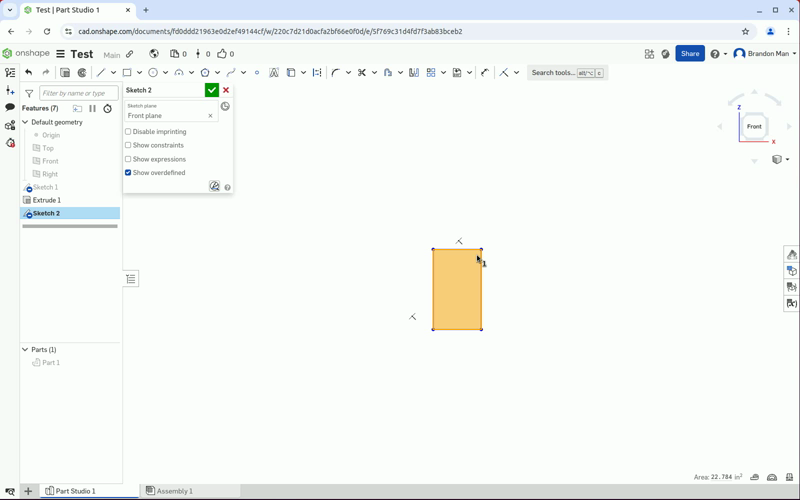
scroll(-6)
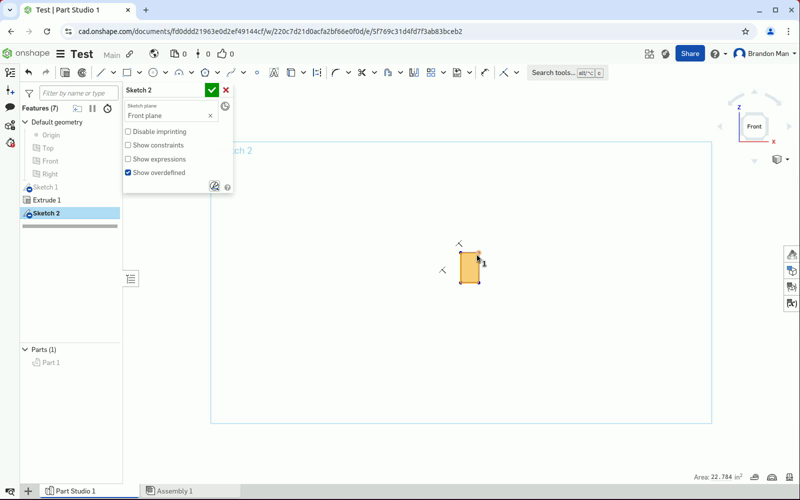
mouse_move(73, 352)
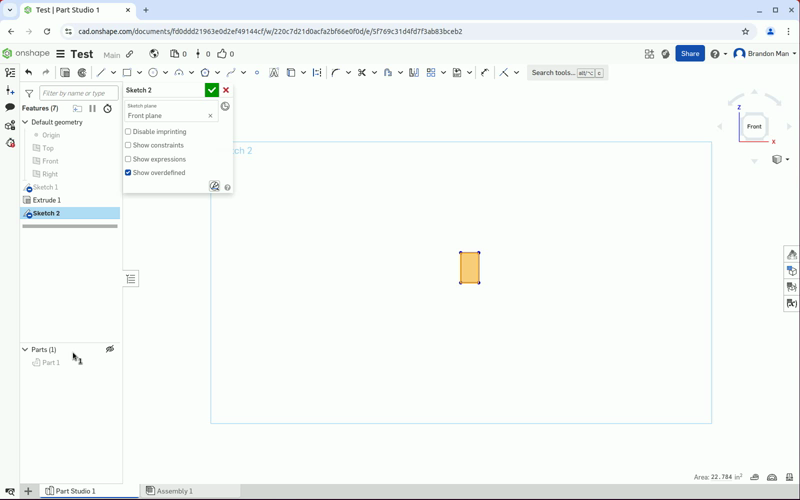
key(shift+y)
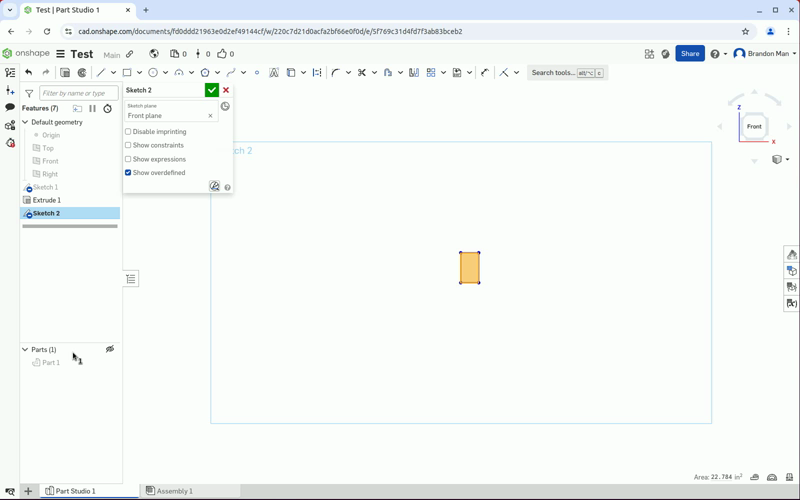
key(shift+e)
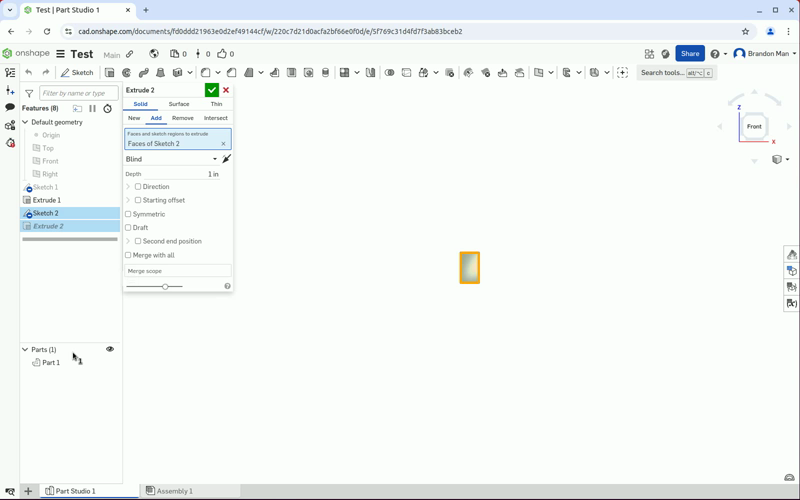
mouse_move(143, 106)
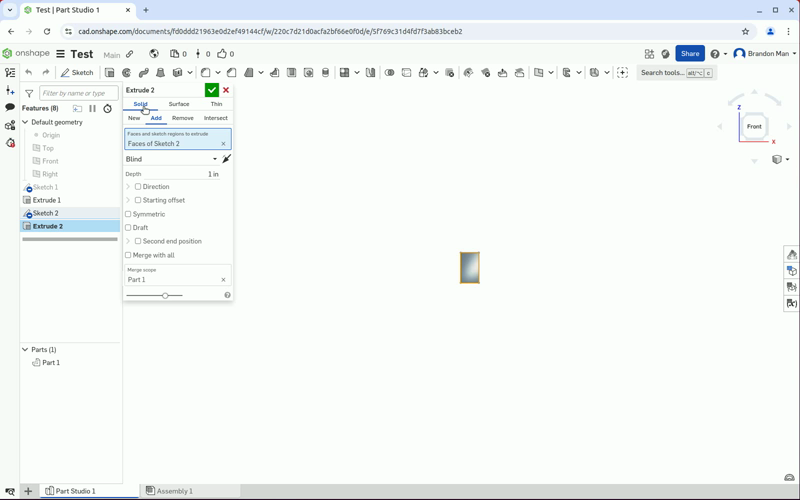
click(143, 106)
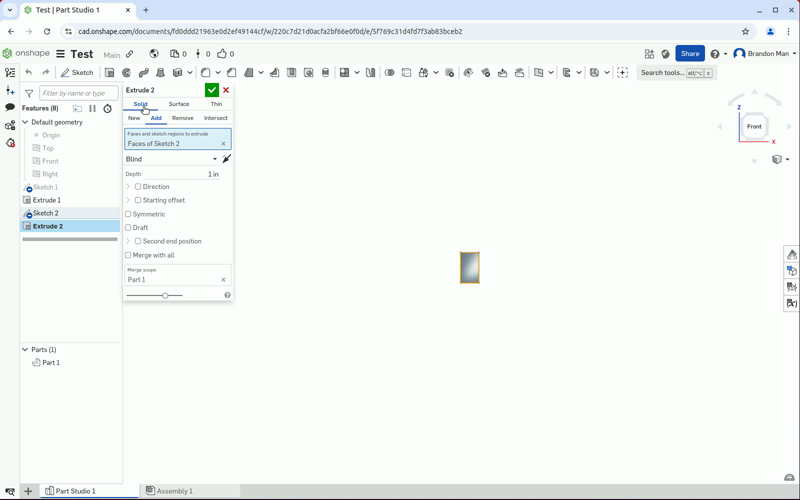
mouse_move(137, 120)
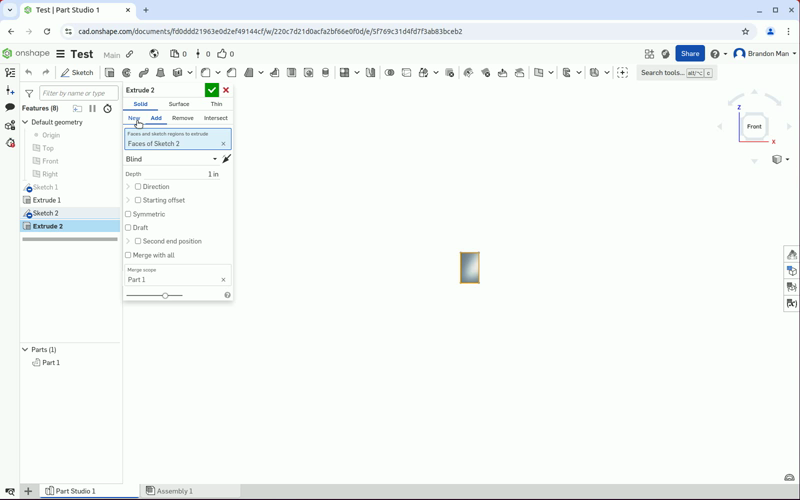
click(137, 120)
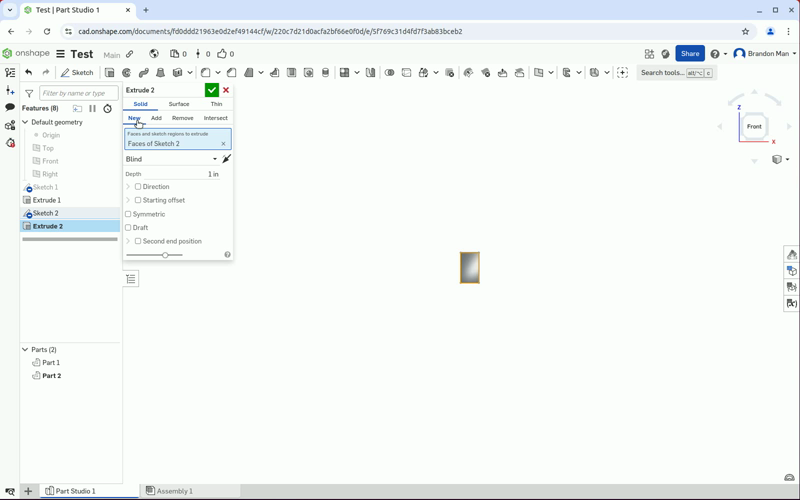
key(tab, 4)
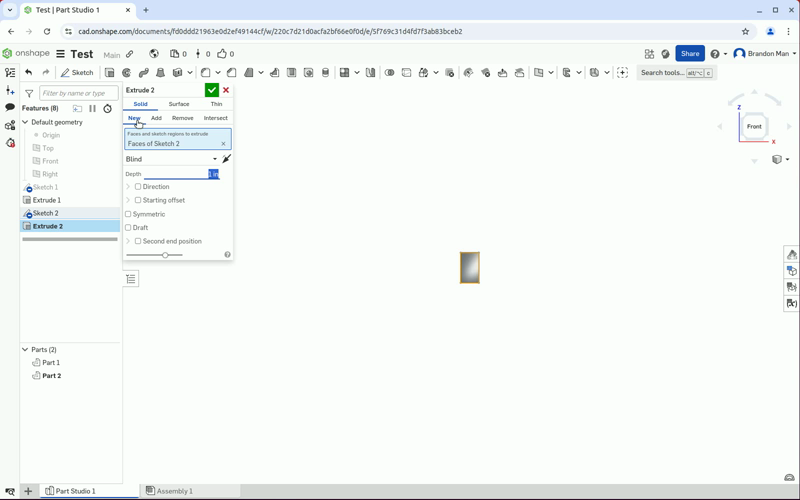
text(-0.241)
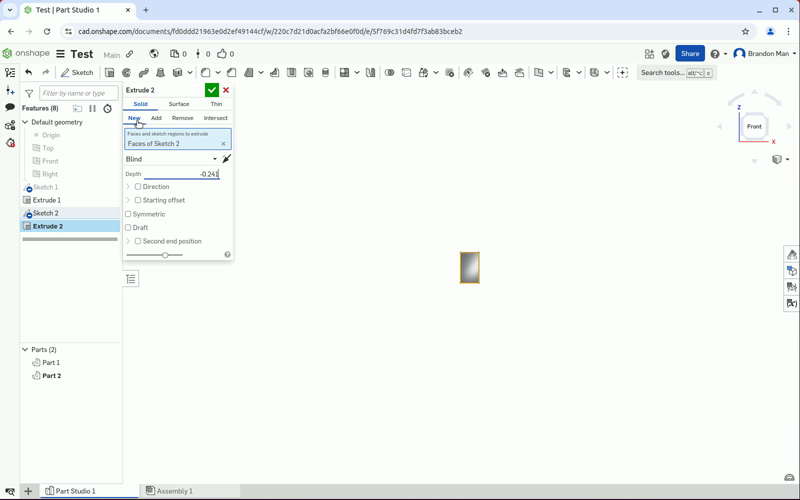
key(enter)
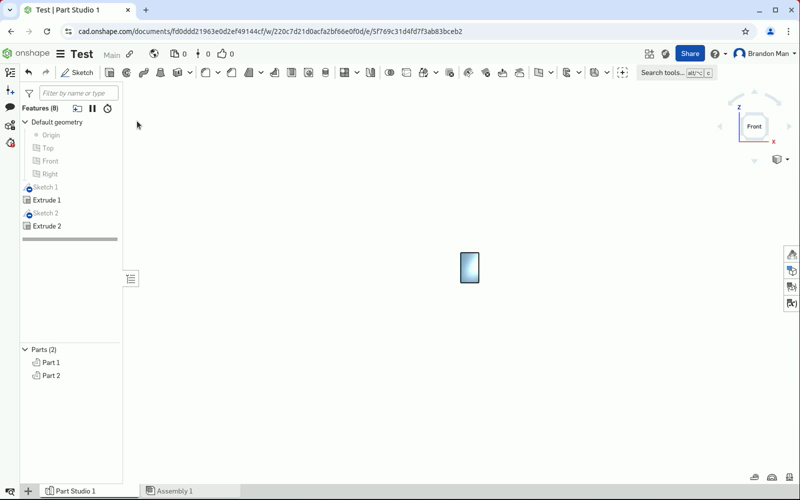
key(shift+h)
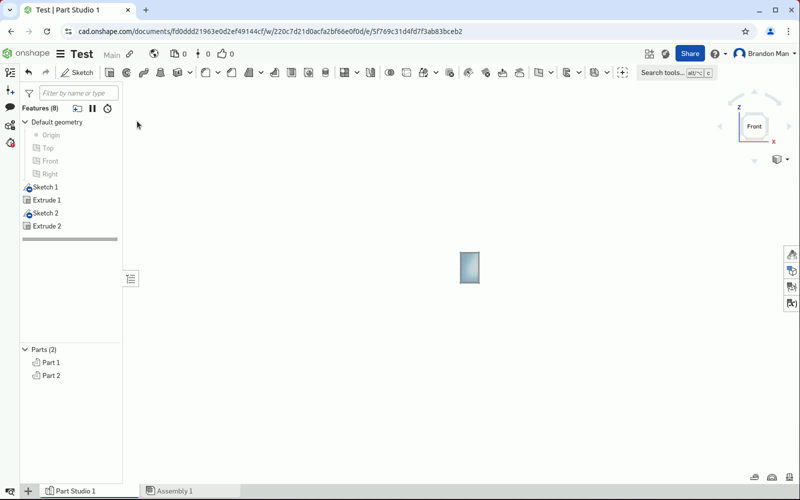
key(shift+h)
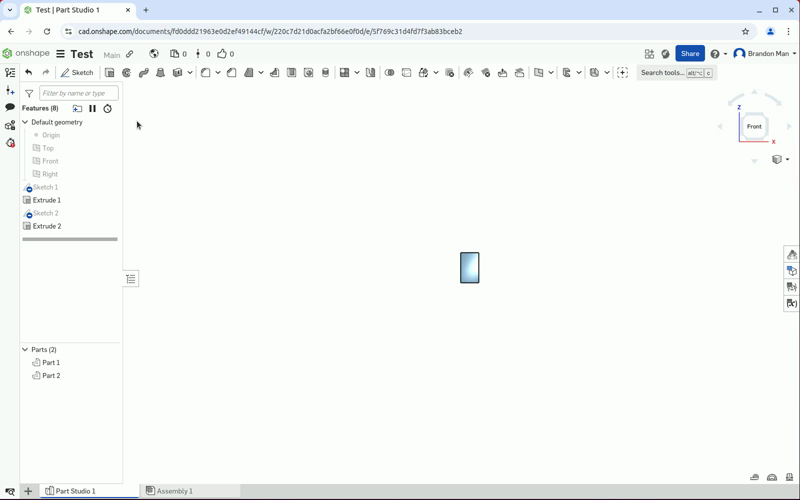
mouse_move(73, 189)
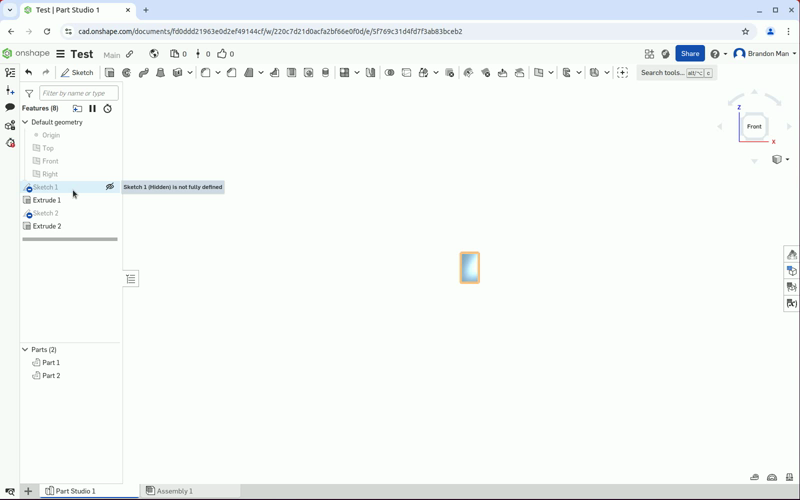
click(73, 189)
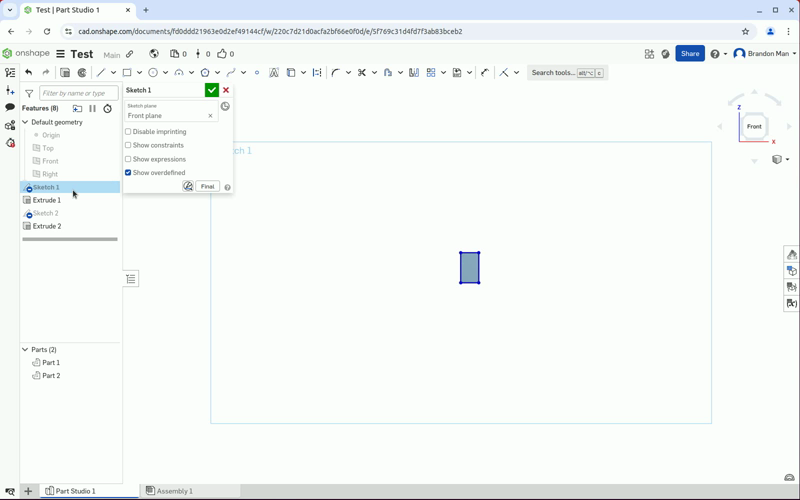
mouse_move(229, 92)
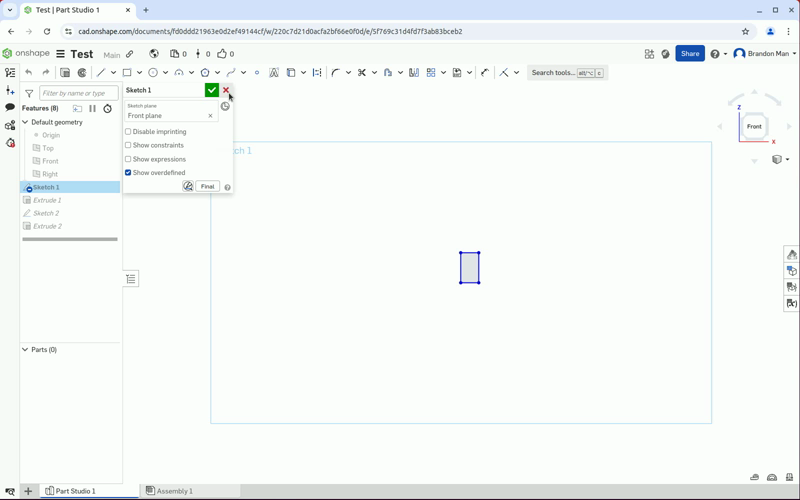
click(229, 92)
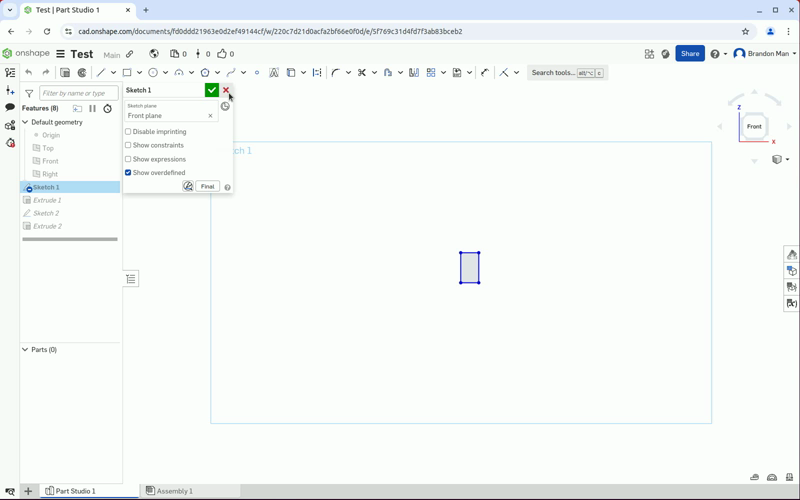
key(shift+s)
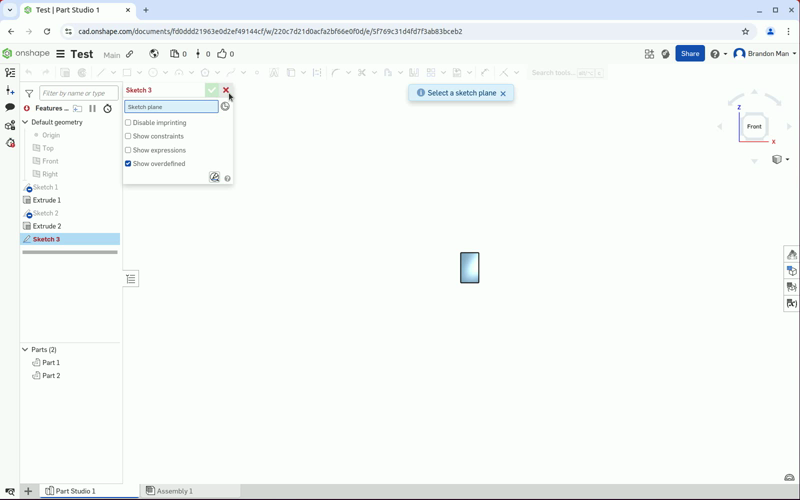
mouse_move(73, 163)
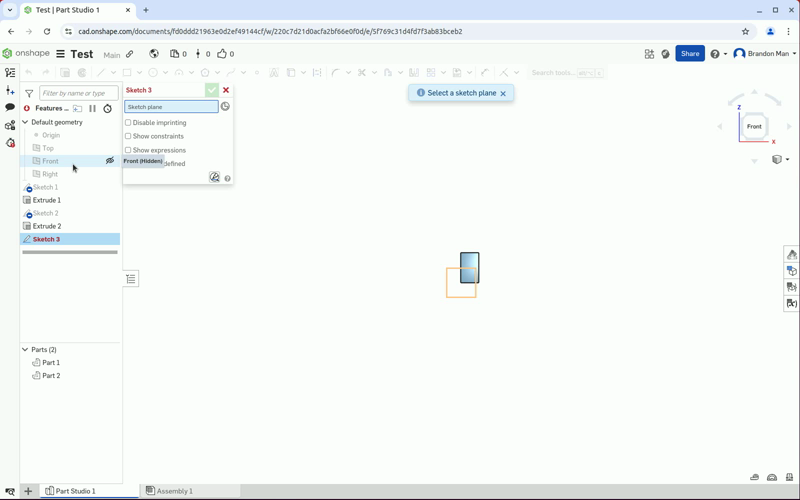
click(73, 163)
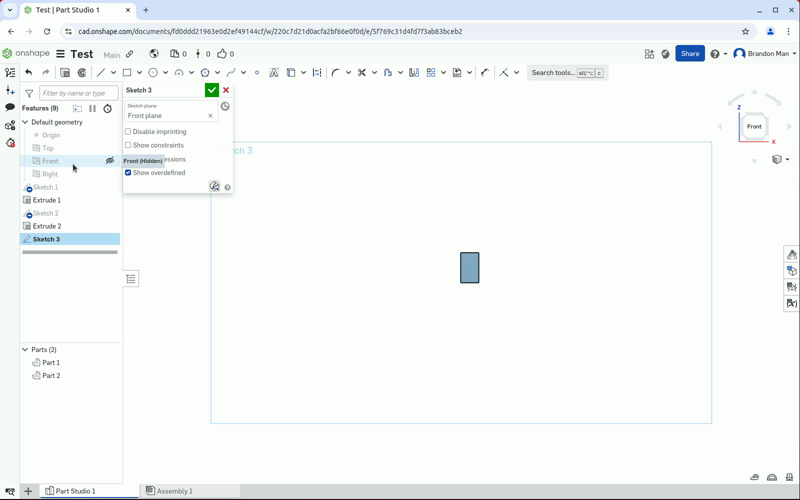
mouse_move(73, 352)
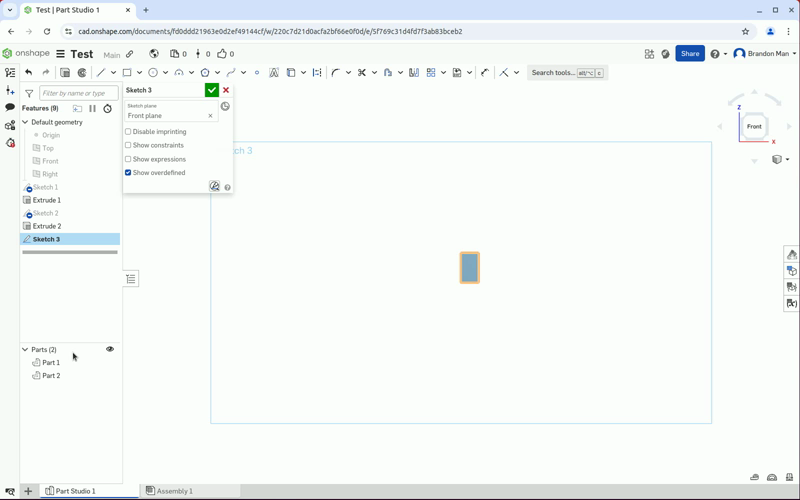
key(y)
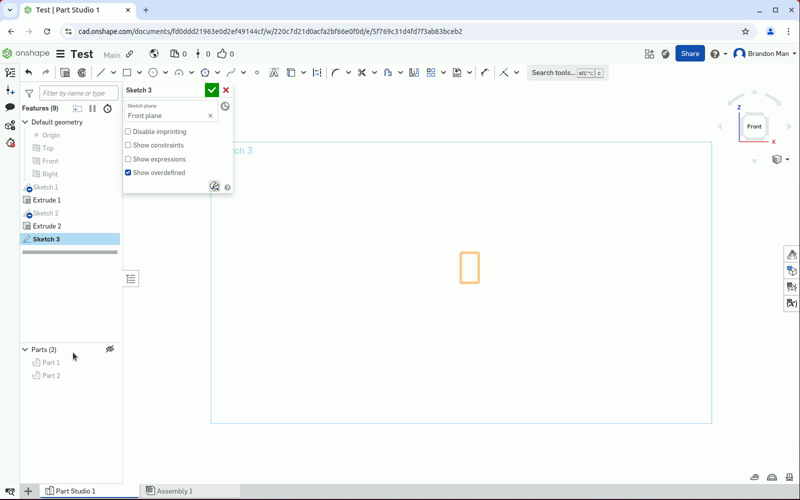
key(l)
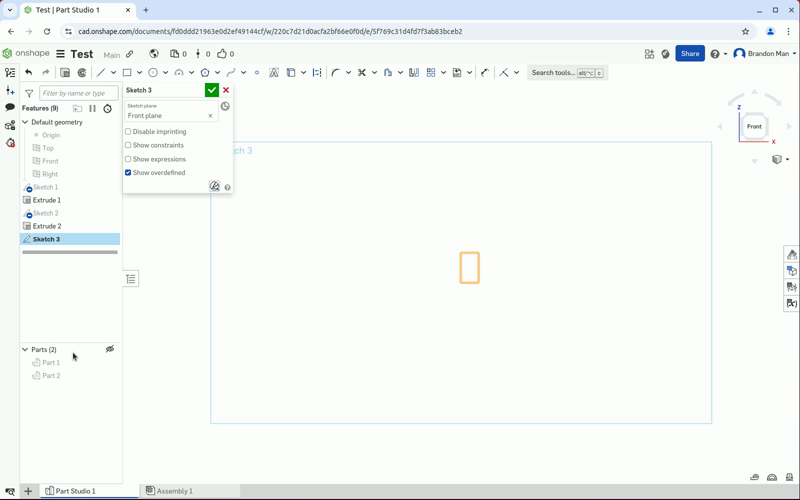
key_down(shift)
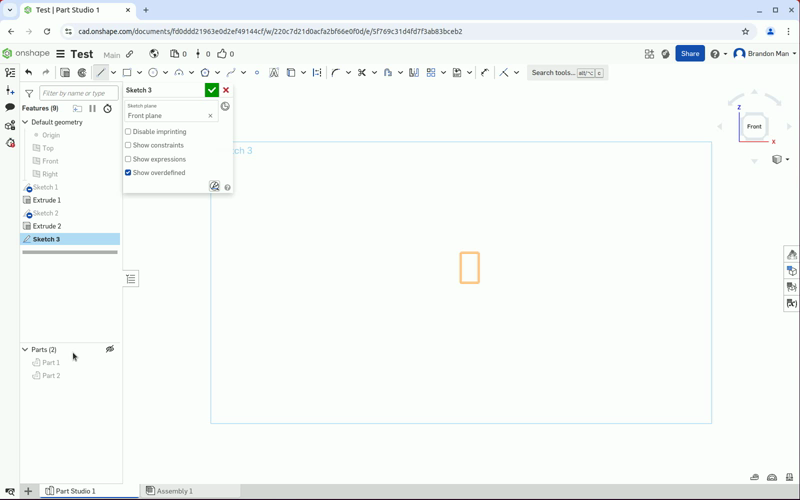
mouse_move(481, 282)
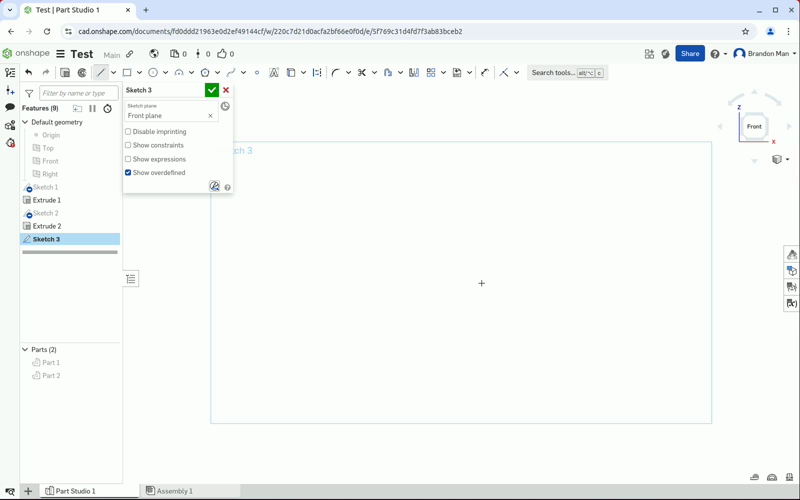
click(481, 282)
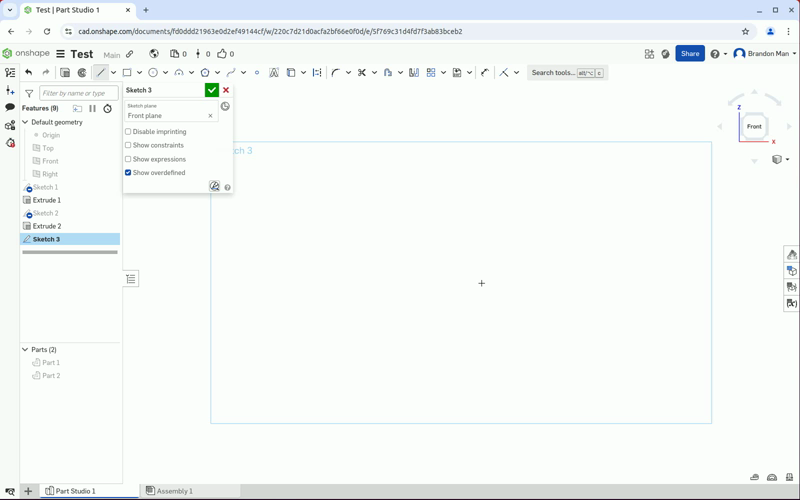
key_up(shift)
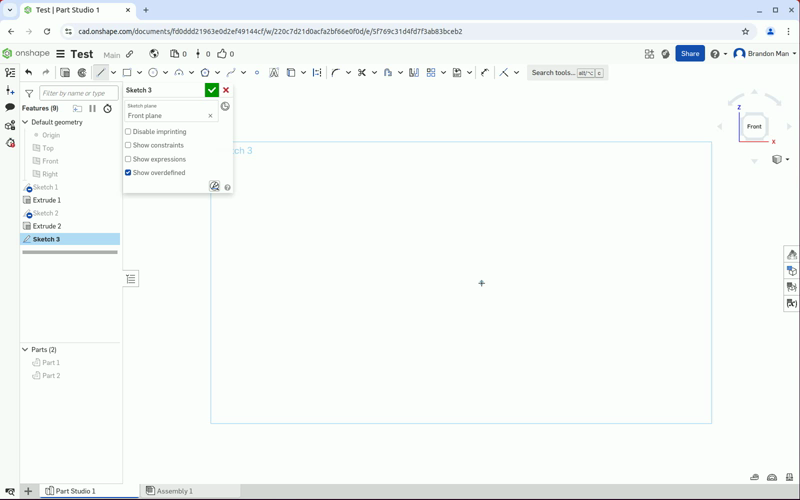
key_down(shift)
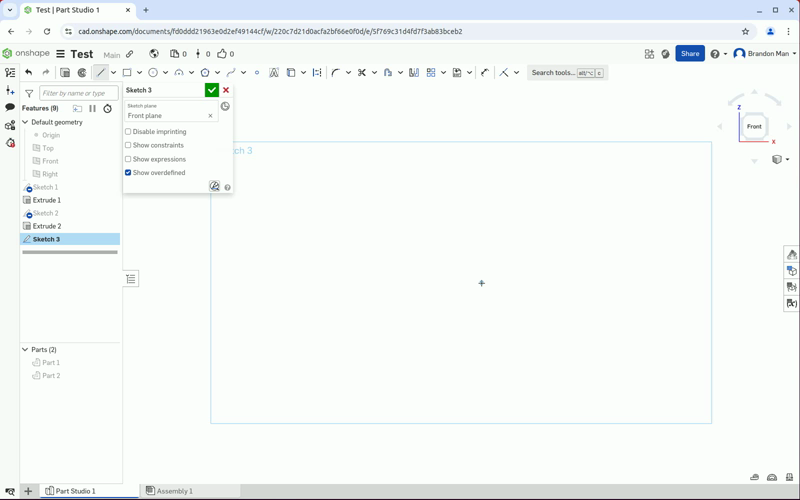
mouse_move(511, 282)
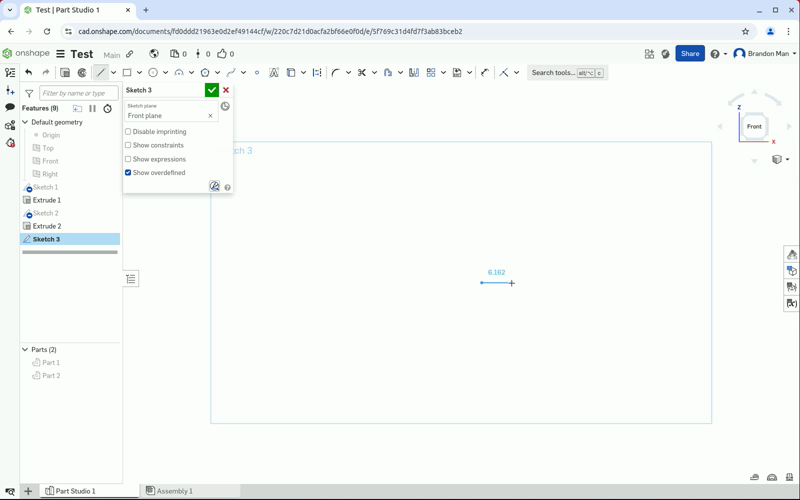
mouse_move(496, 282)
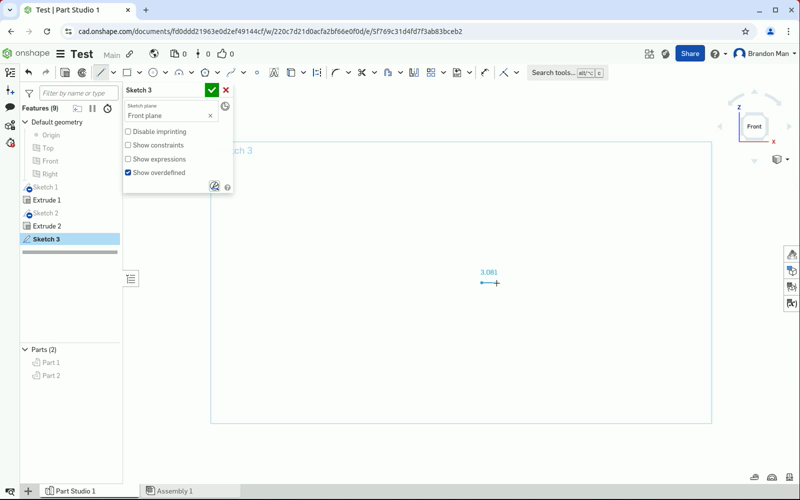
click(496, 282)
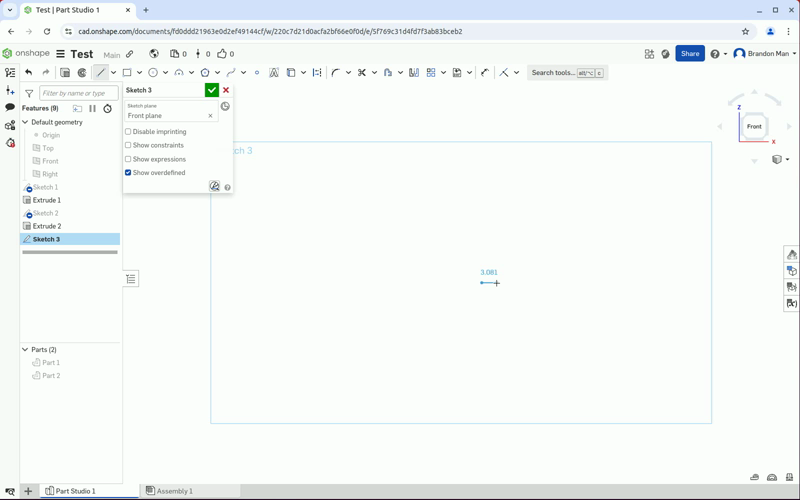
key_up(shift)
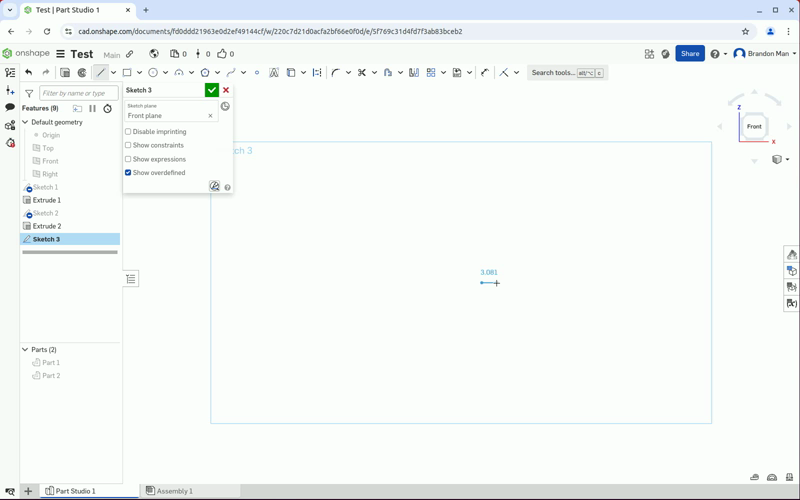
key_down(shift)
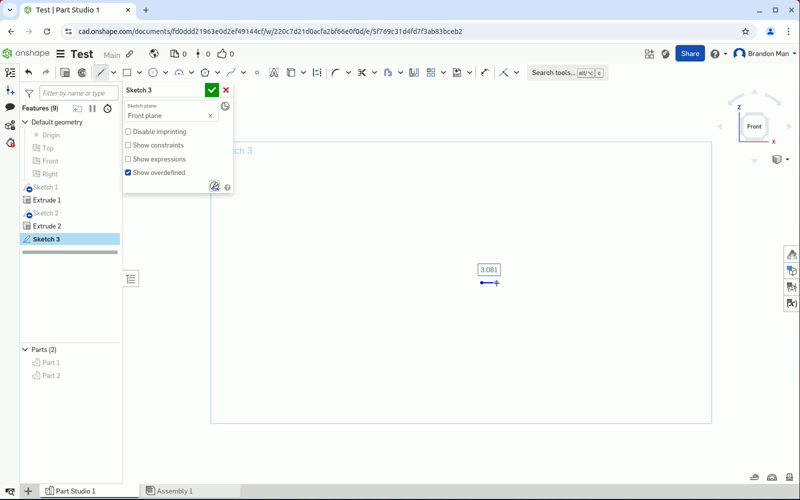
mouse_move(526, 282)
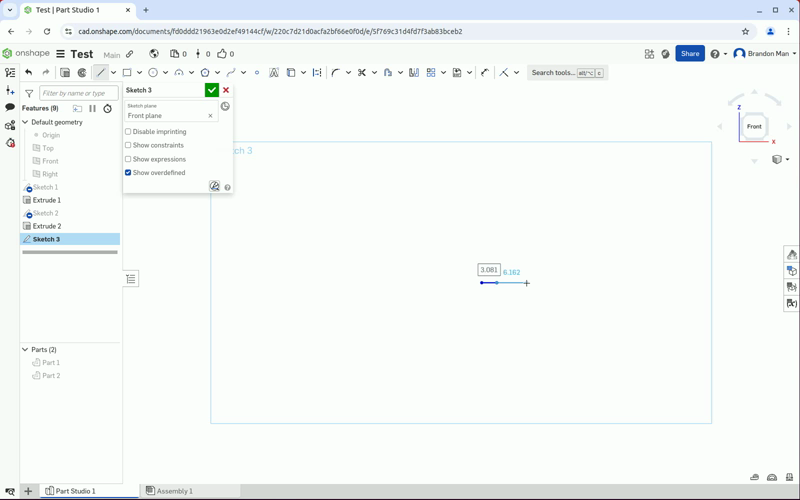
mouse_move(496, 252)
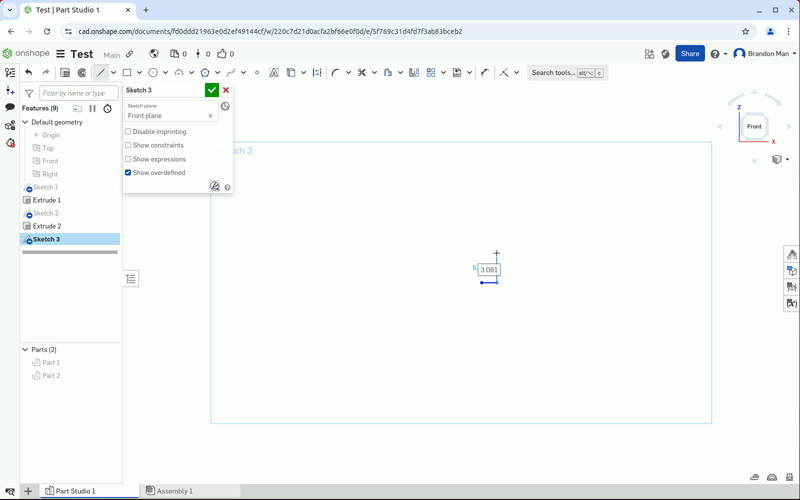
click(496, 252)
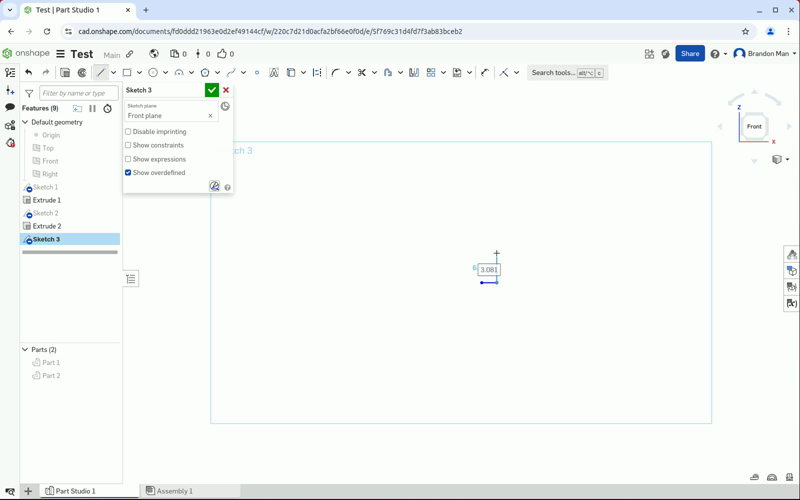
key_up(shift)
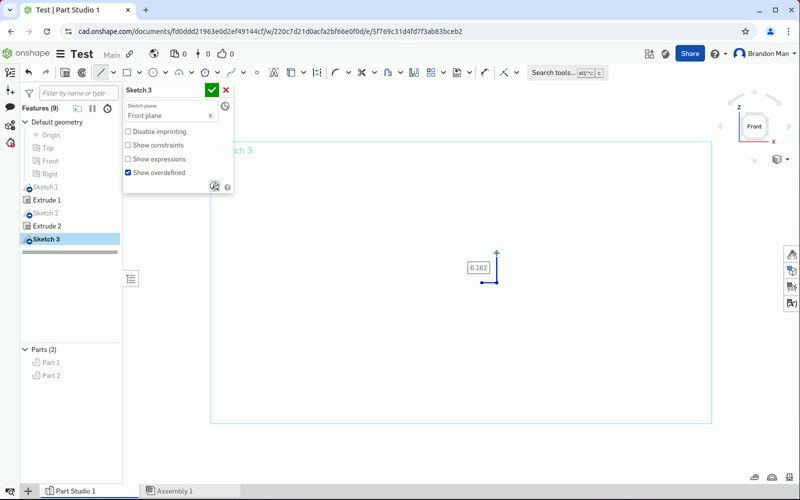
key_down(shift)
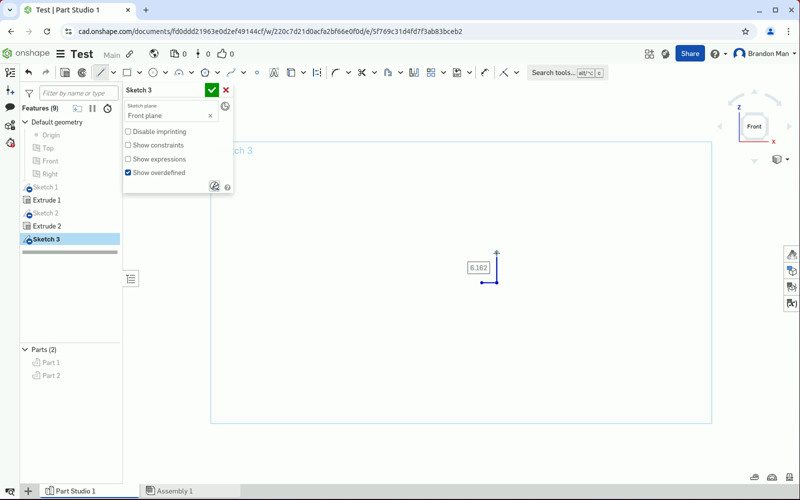
mouse_move(526, 252)
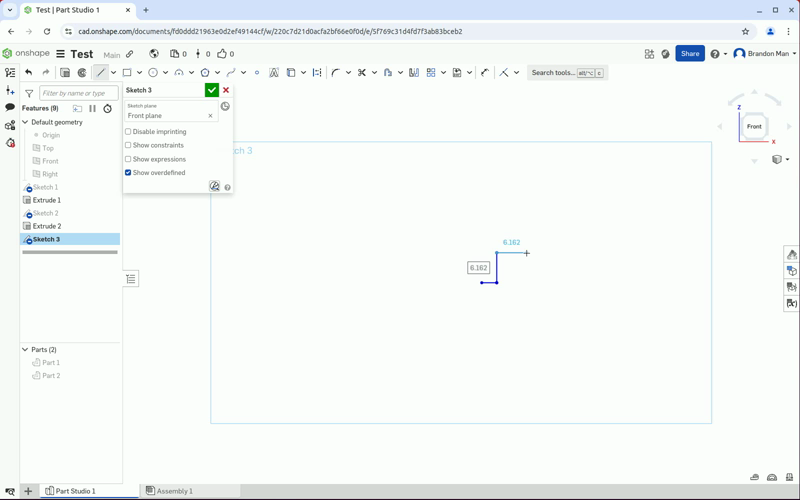
mouse_move(481, 252)
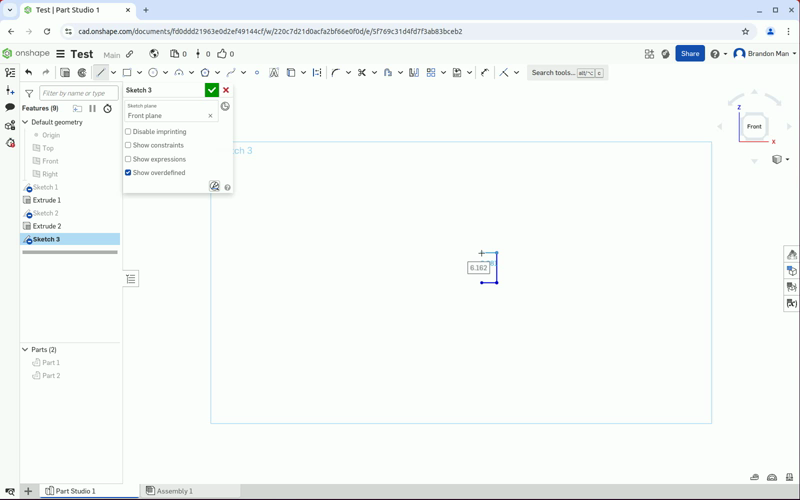
click(481, 252)
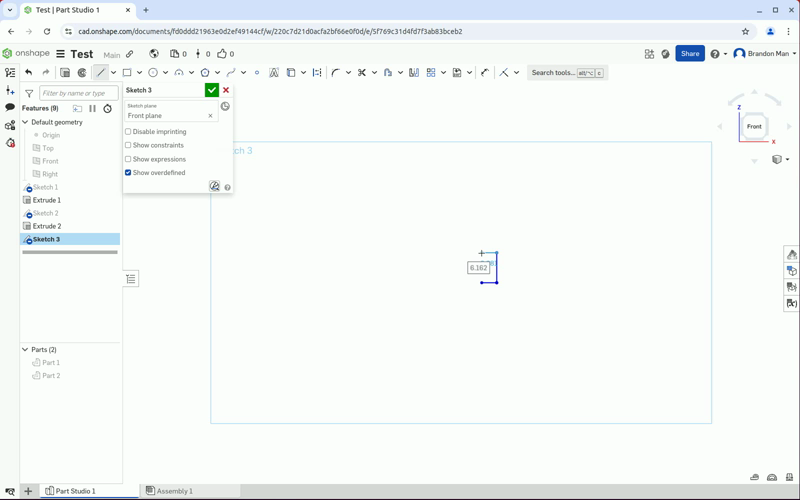
key_up(shift)
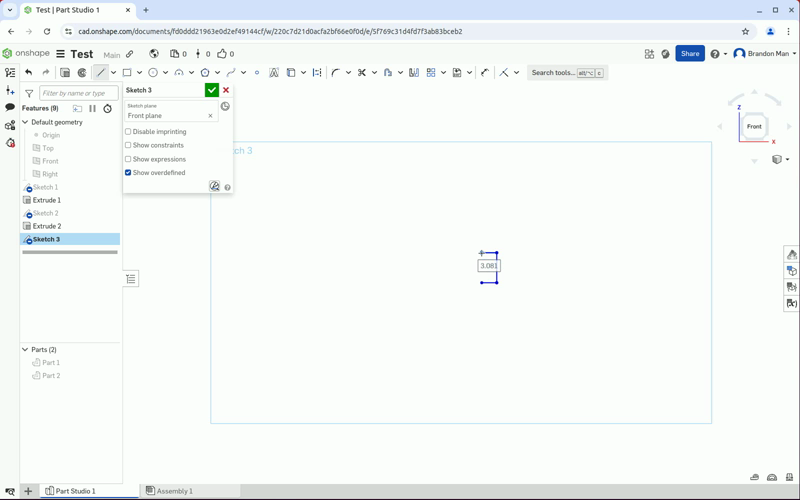
mouse_move(511, 252)
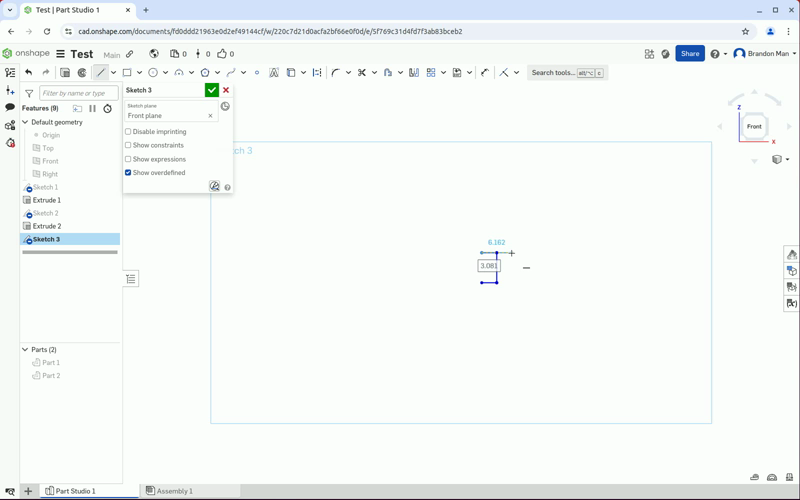
key_down(shift)
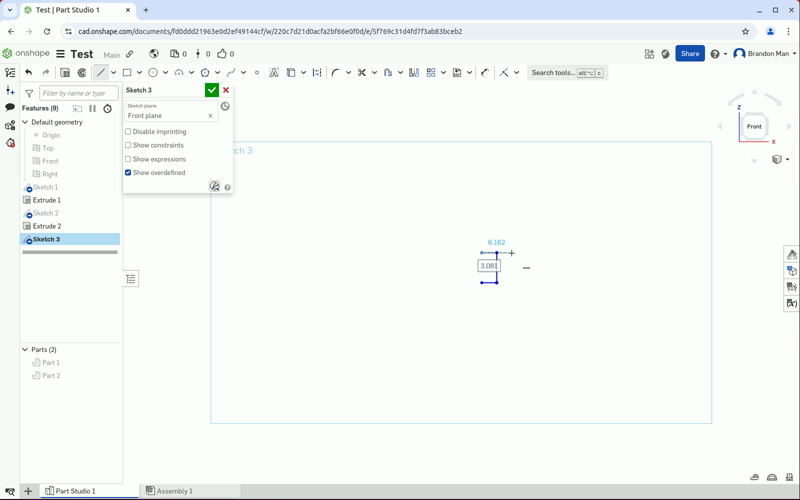
mouse_move(481, 282)
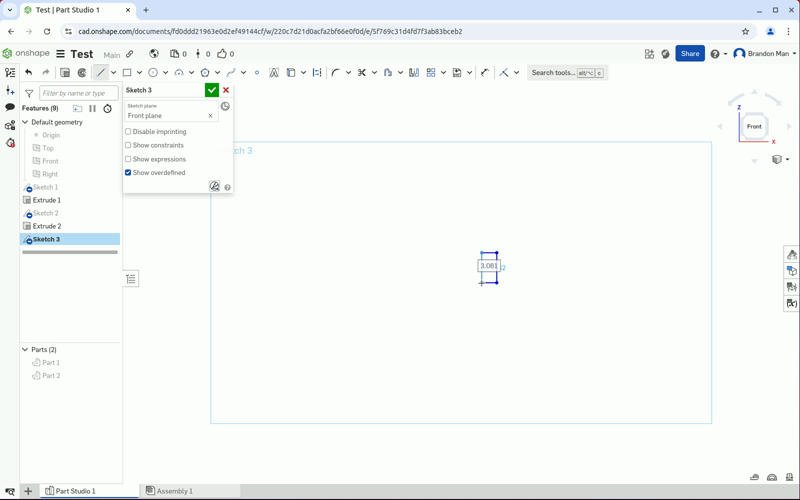
key_up(shift)
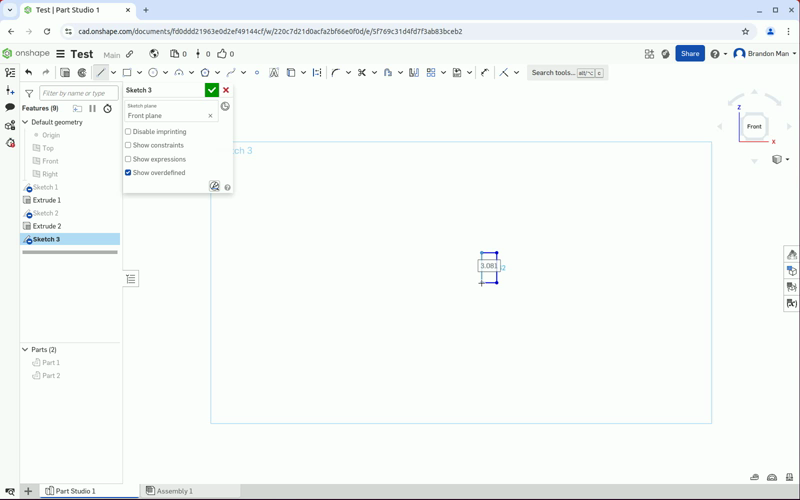
click(481, 282)
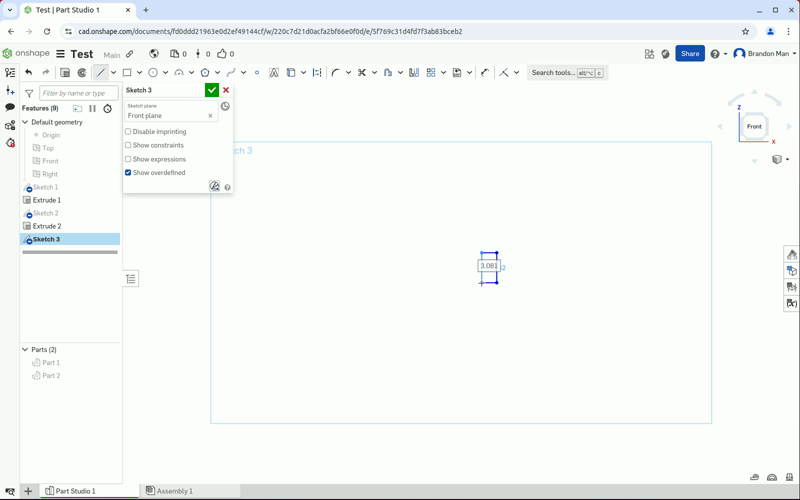
key(esc)
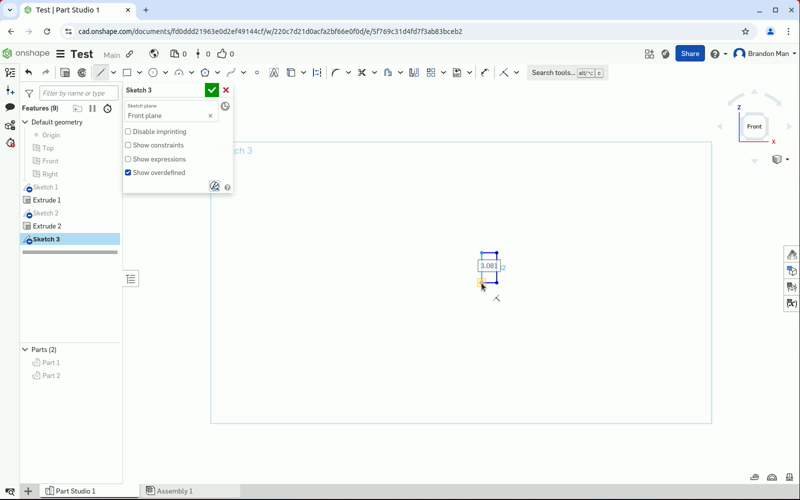
mouse_move(493, 266)
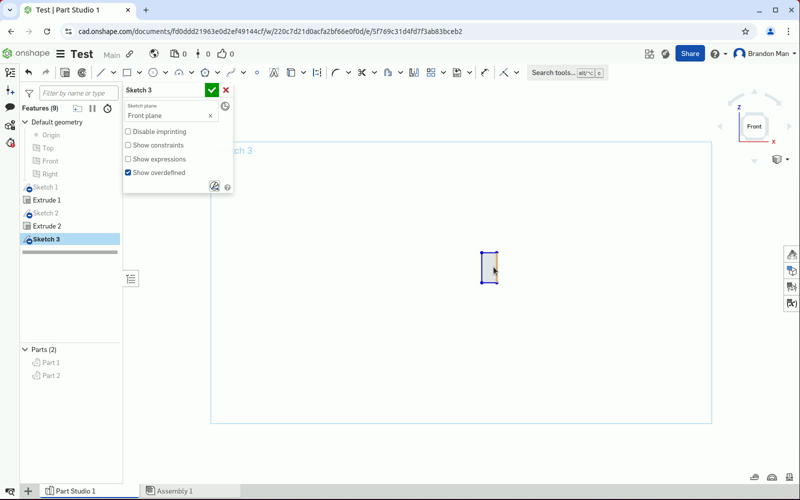
scroll(6)
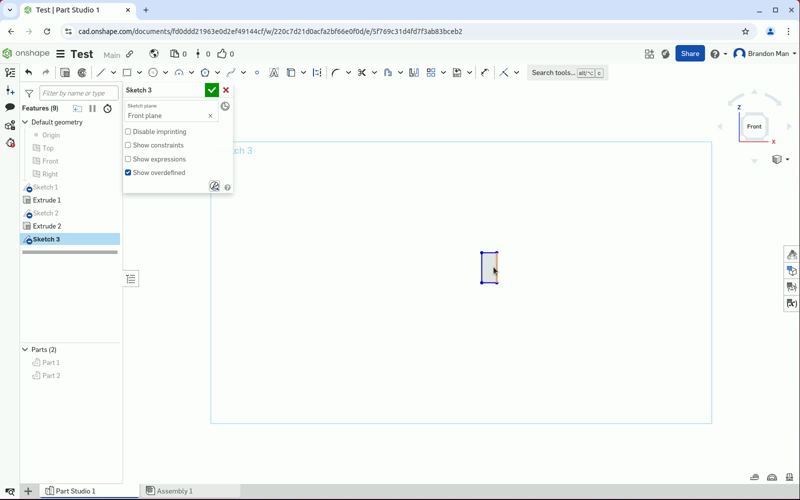
scroll(6)
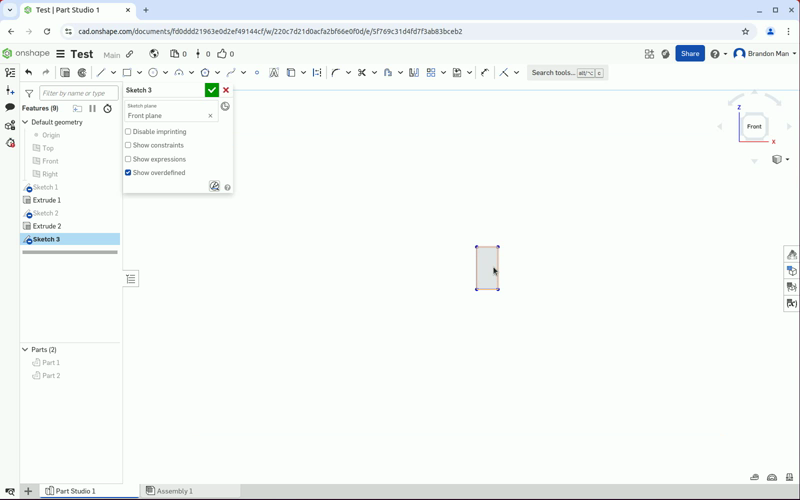
scroll(6)
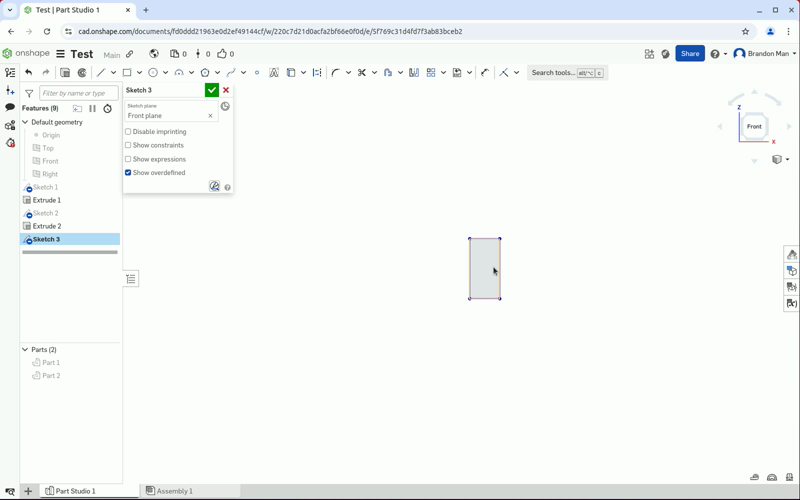
scroll(6)
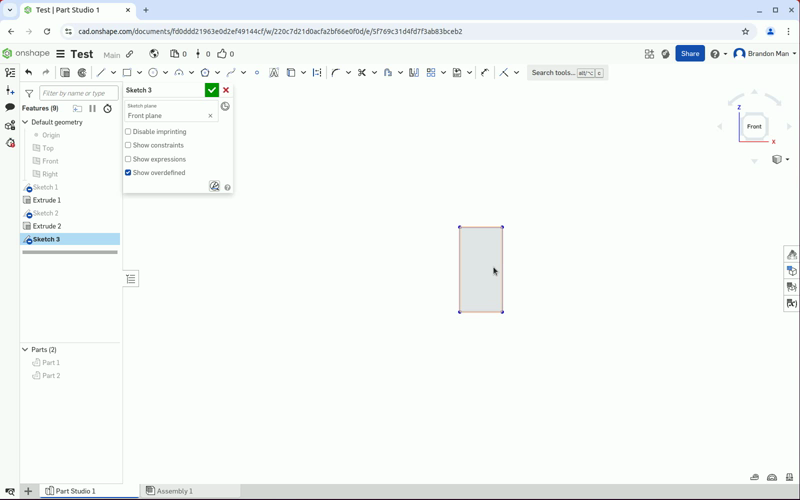
scroll(6)
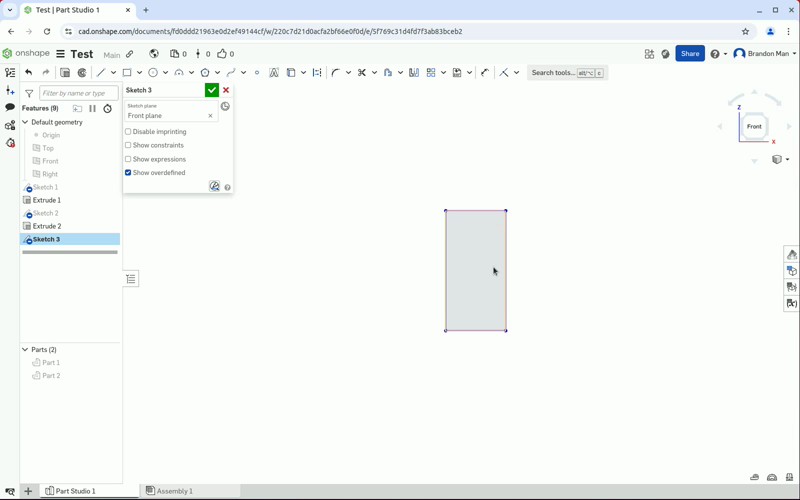
scroll(6)
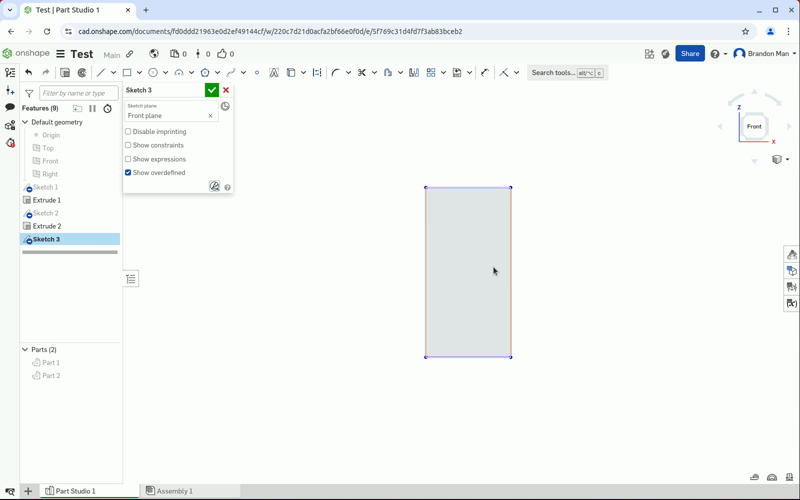
scroll(6)
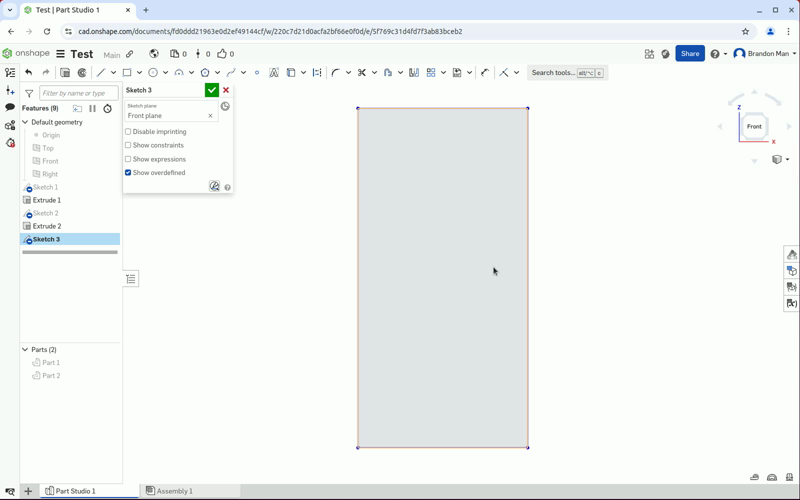
click(493, 266)
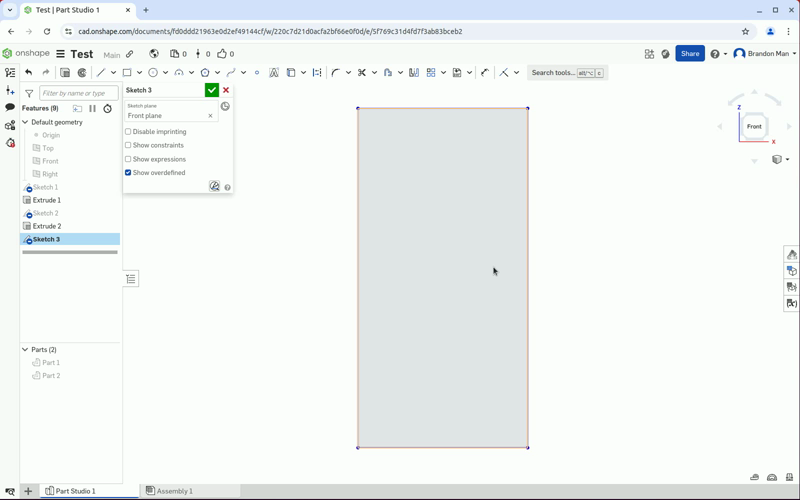
scroll(-6)
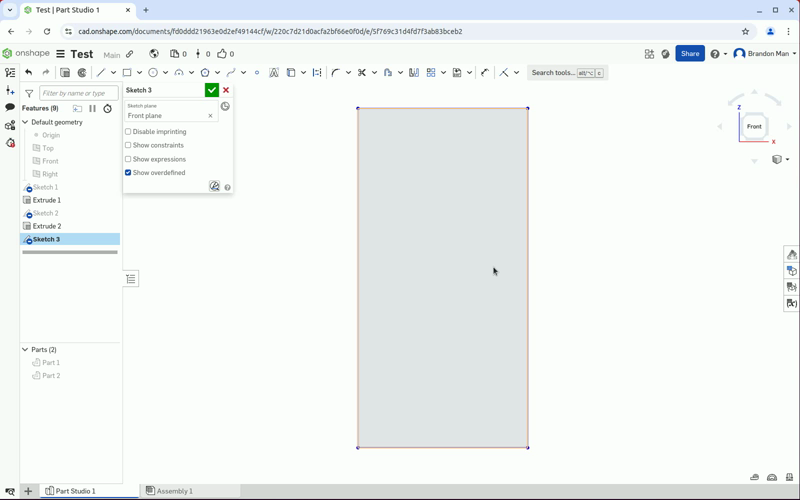
scroll(-6)
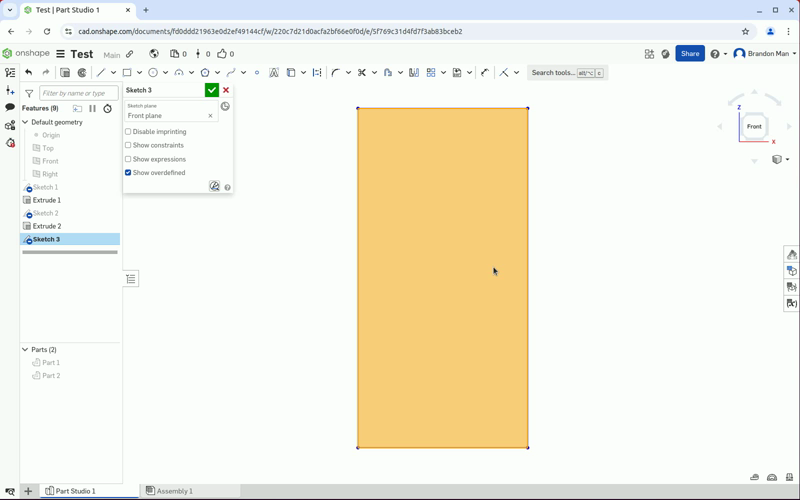
scroll(-6)
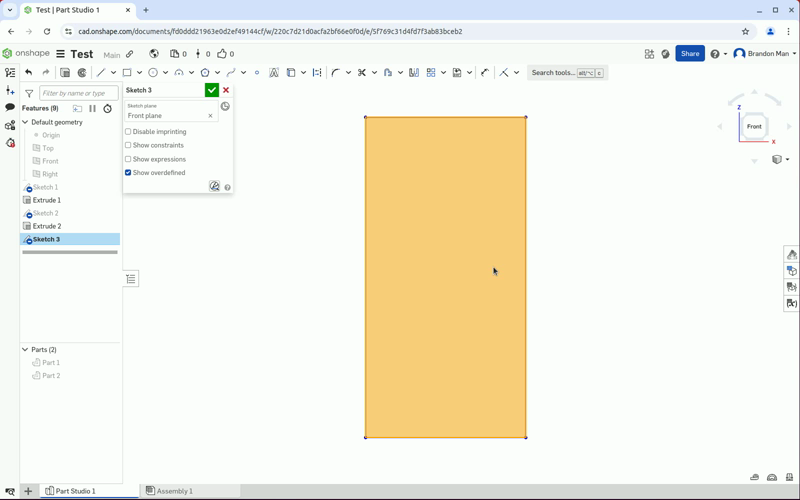
scroll(-6)
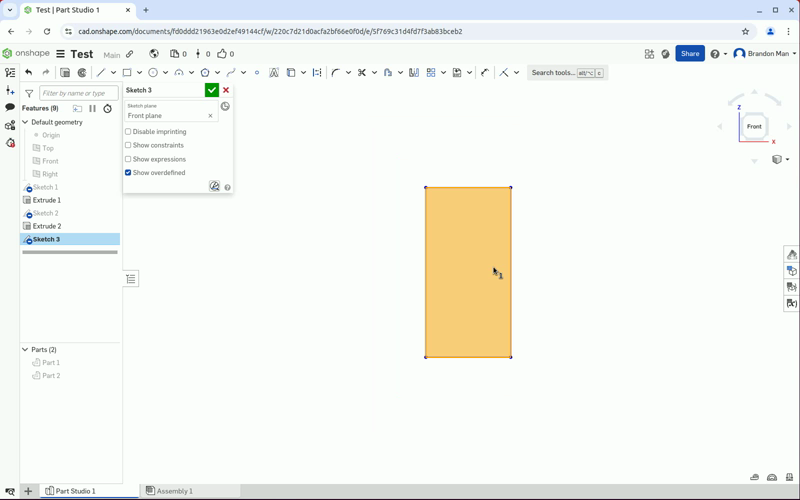
scroll(-6)
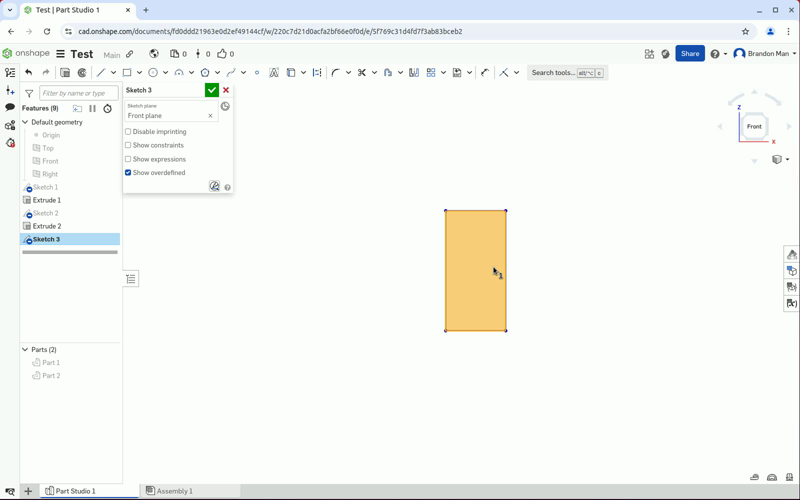
scroll(-6)
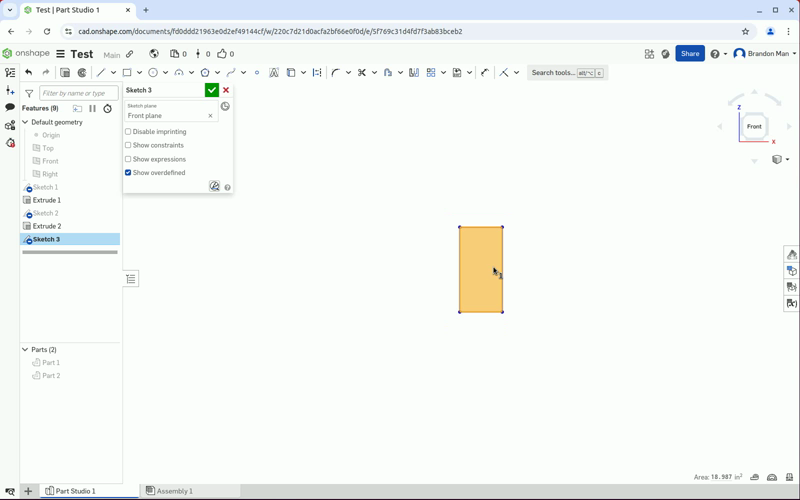
scroll(-6)
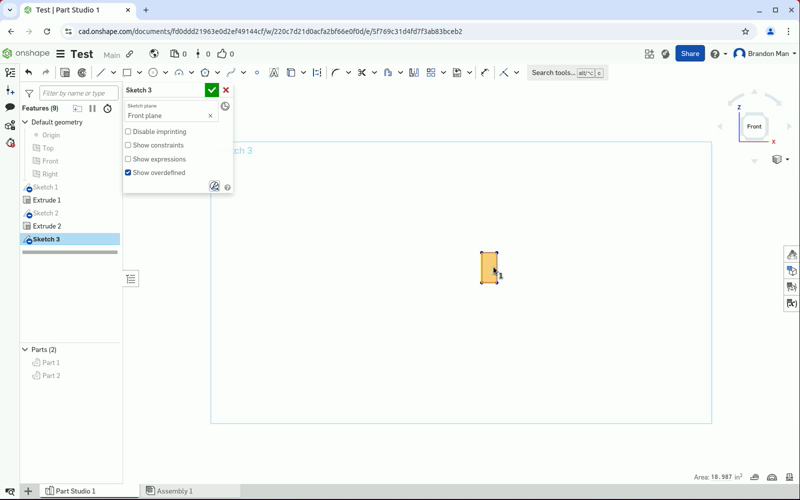
mouse_move(73, 352)
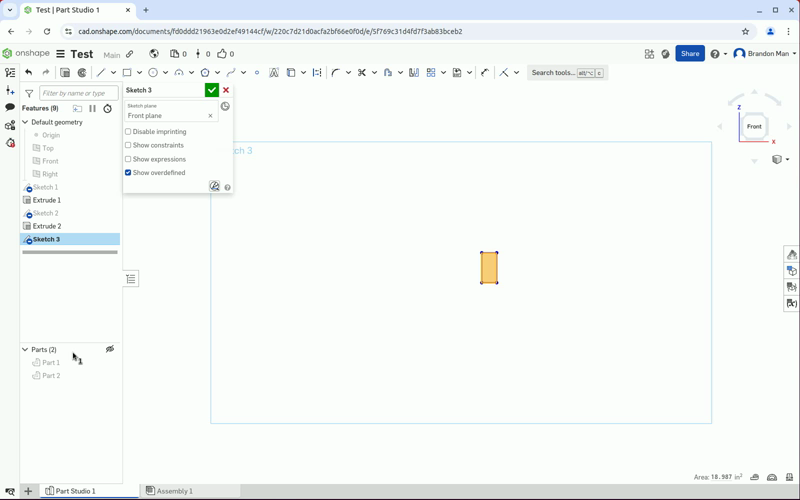
key(shift+y)
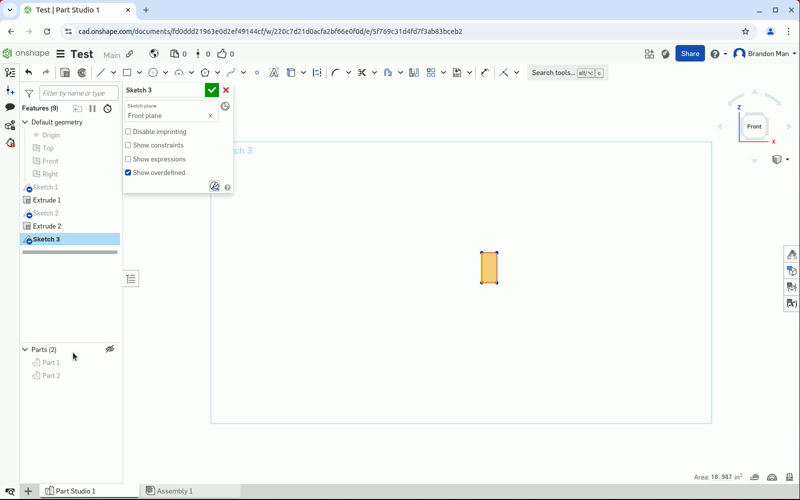
key(shift+e)
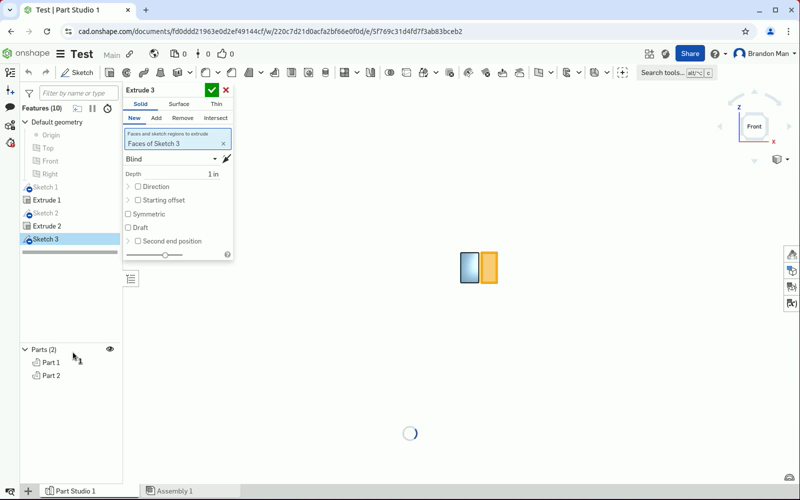
mouse_move(143, 106)
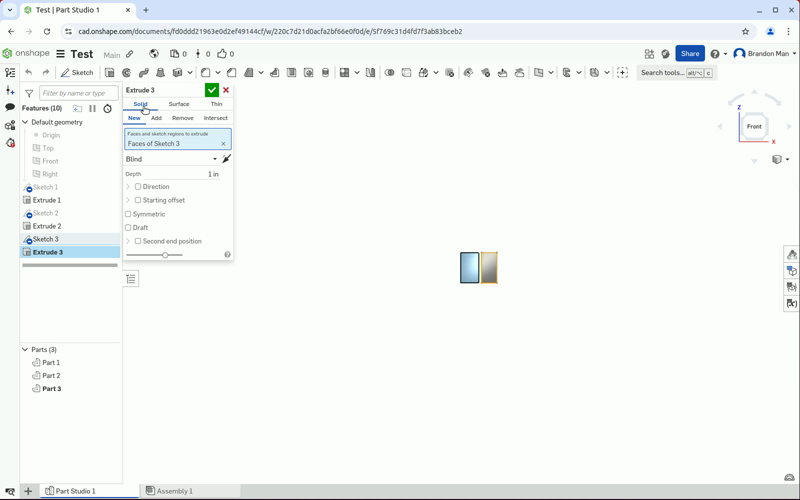
click(143, 106)
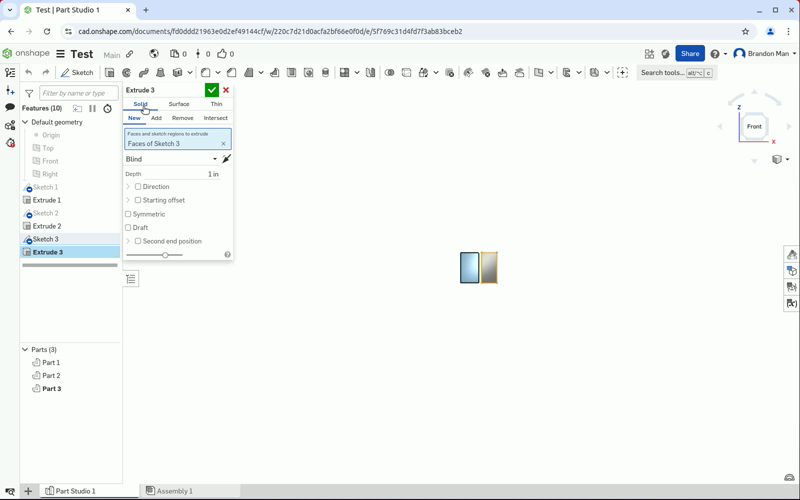
mouse_move(137, 120)
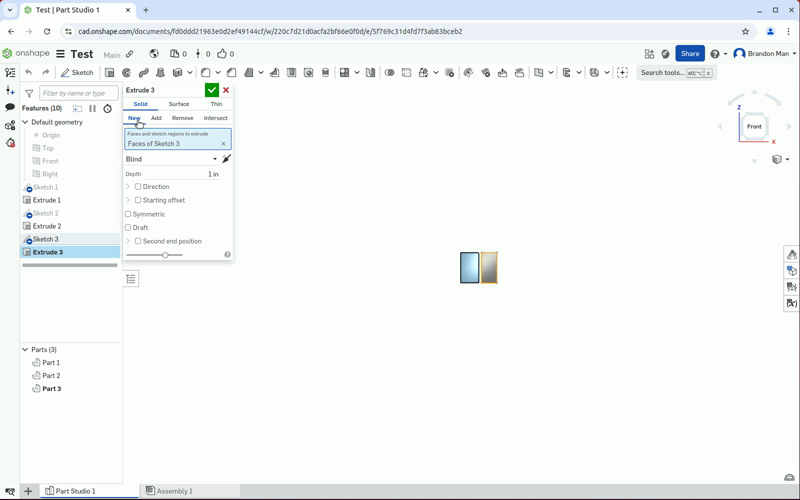
click(137, 120)
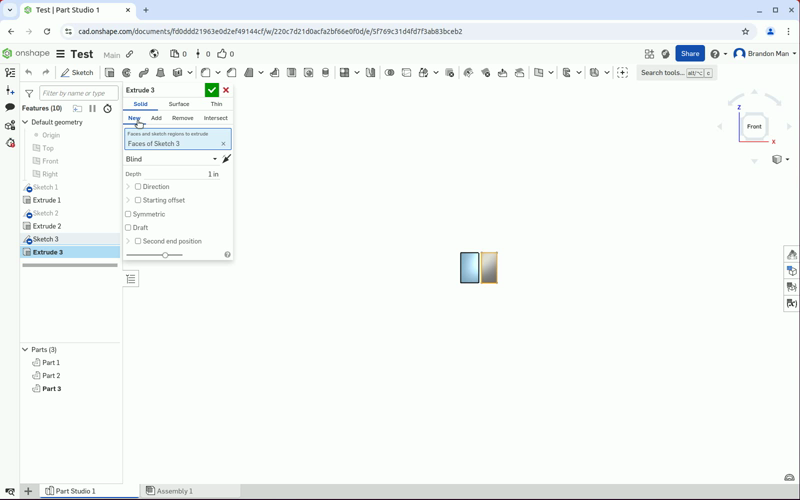
key(tab, 4)
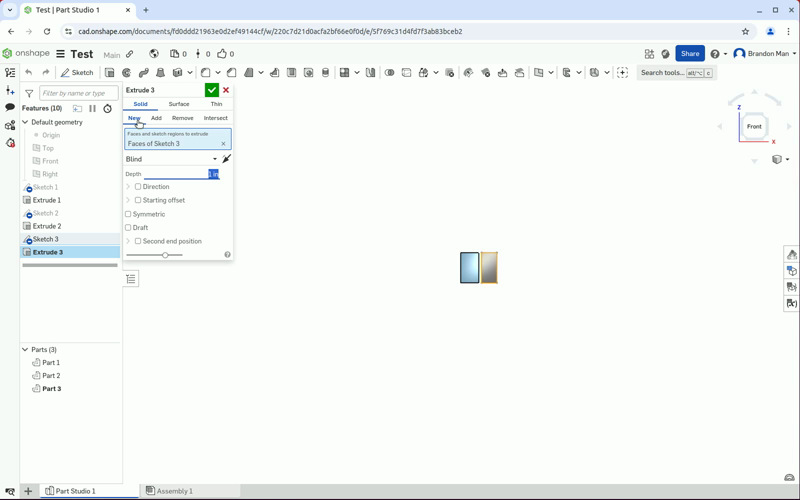
text(-0.241)
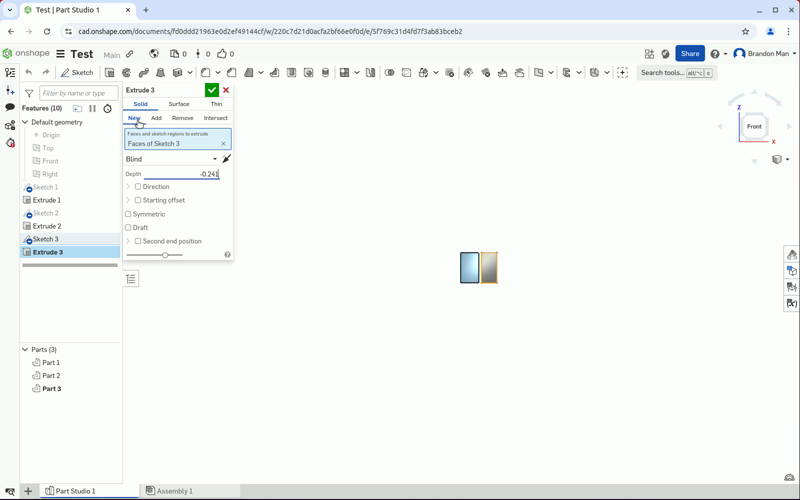
key(enter)
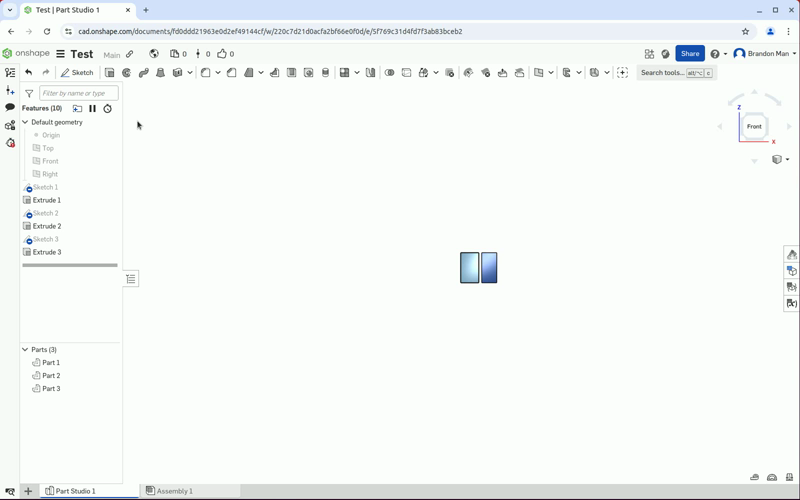
key(shift+h)
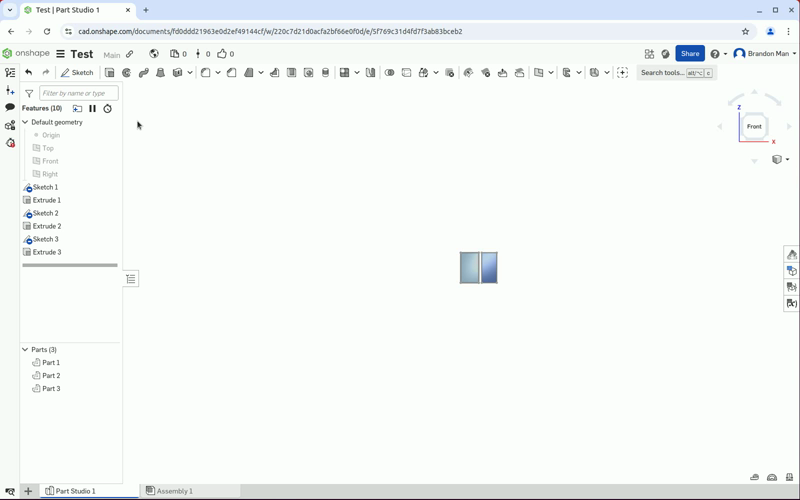
key(shift+h)
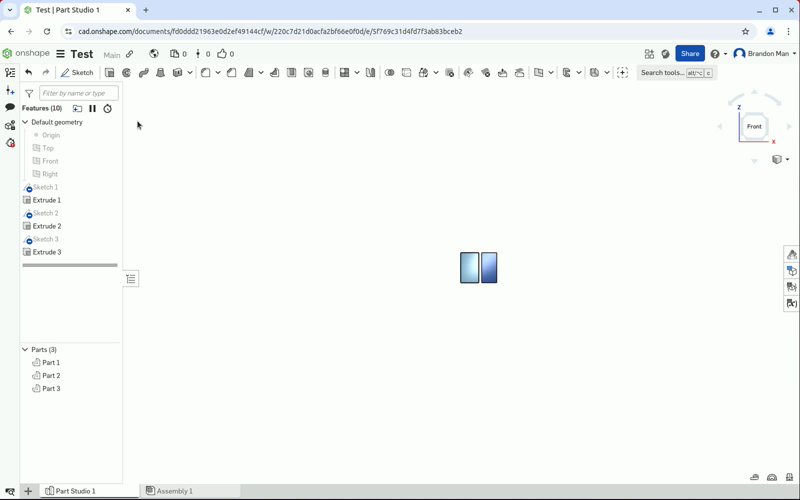
mouse_move(73, 189)
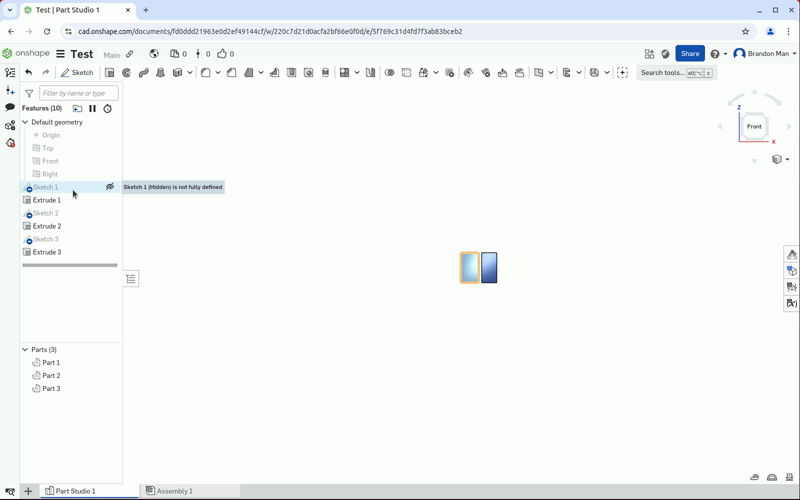
click(73, 189)
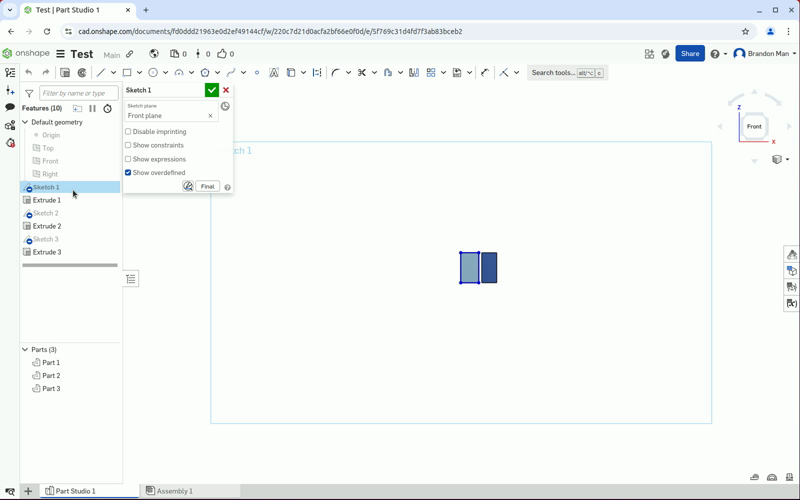
mouse_move(229, 92)
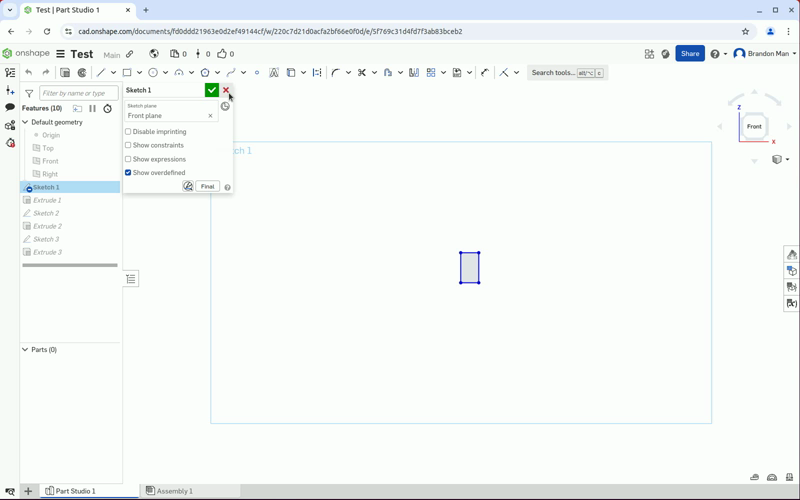
click(229, 92)
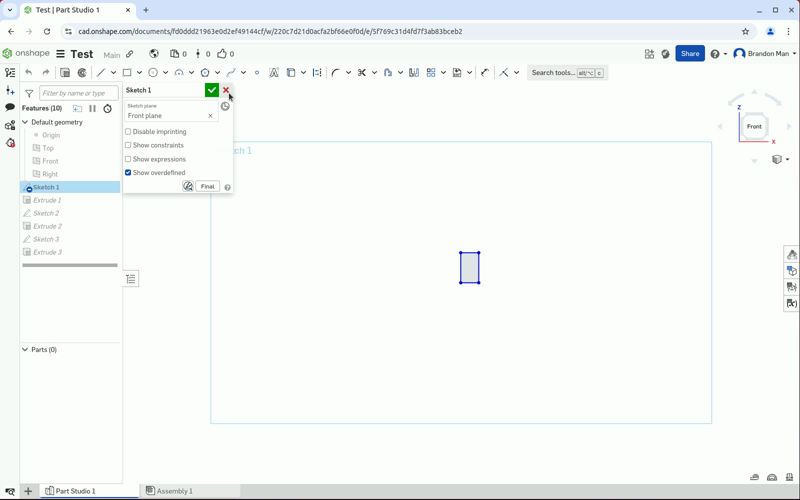
key(shift+s)
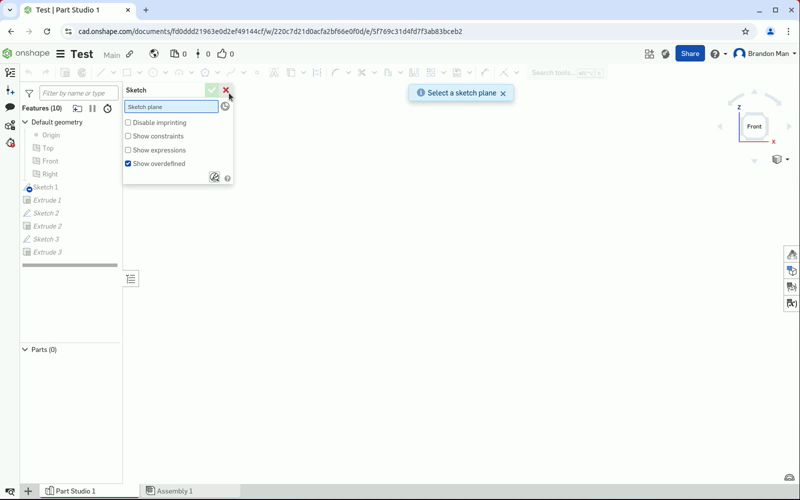
mouse_move(73, 163)
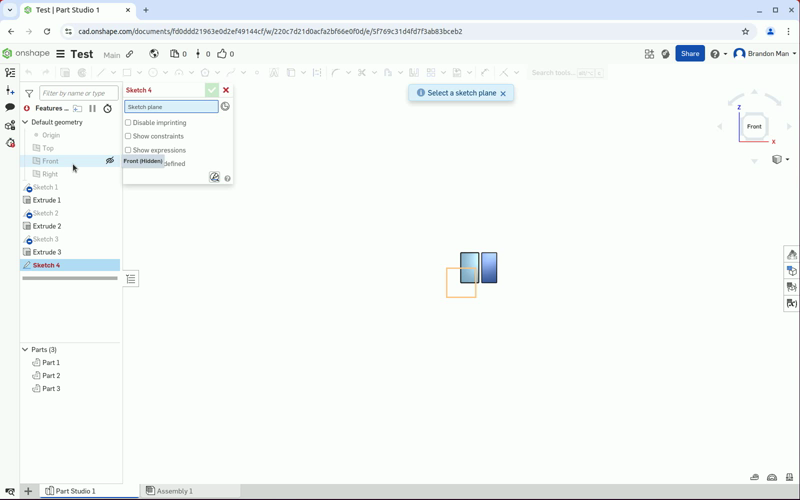
click(73, 163)
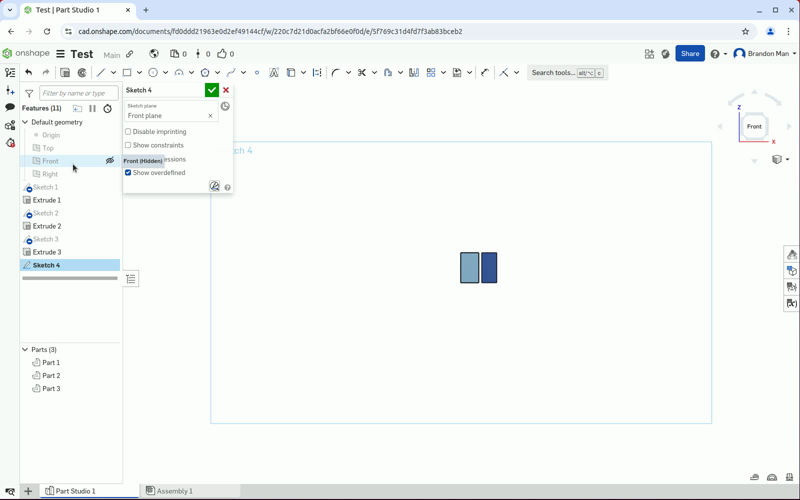
mouse_move(73, 352)
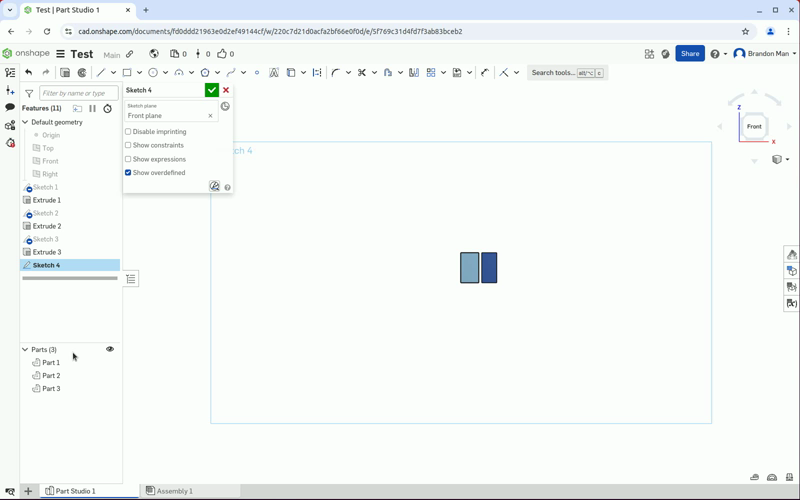
key(y)
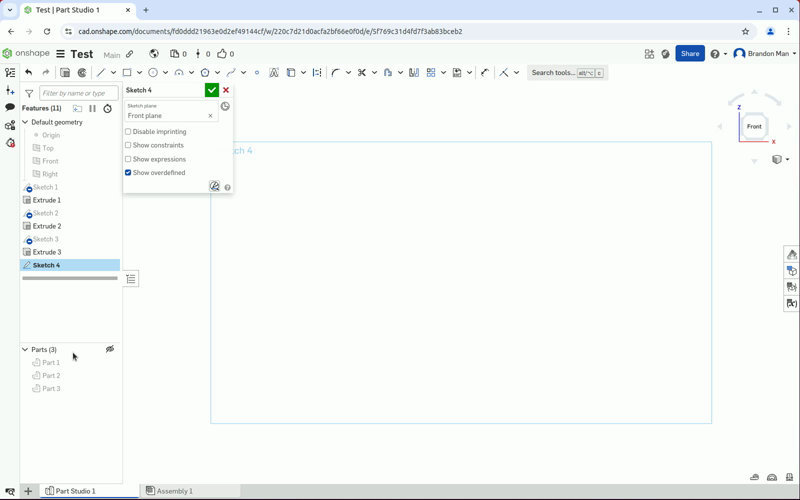
key(l)
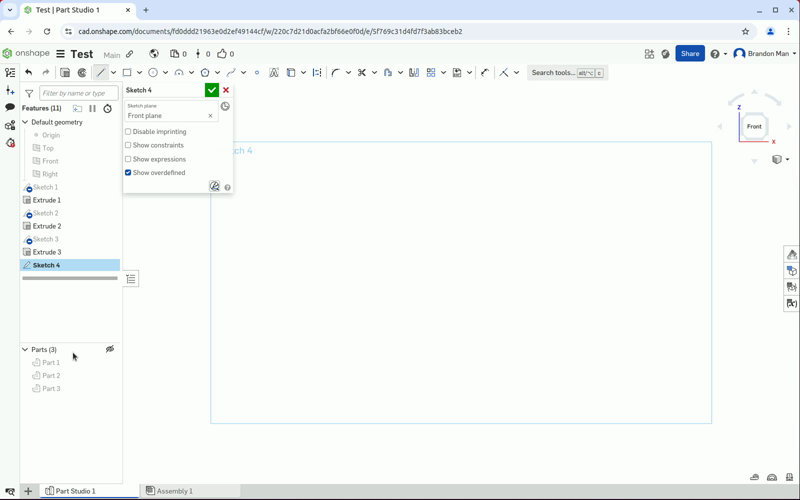
key_down(shift)
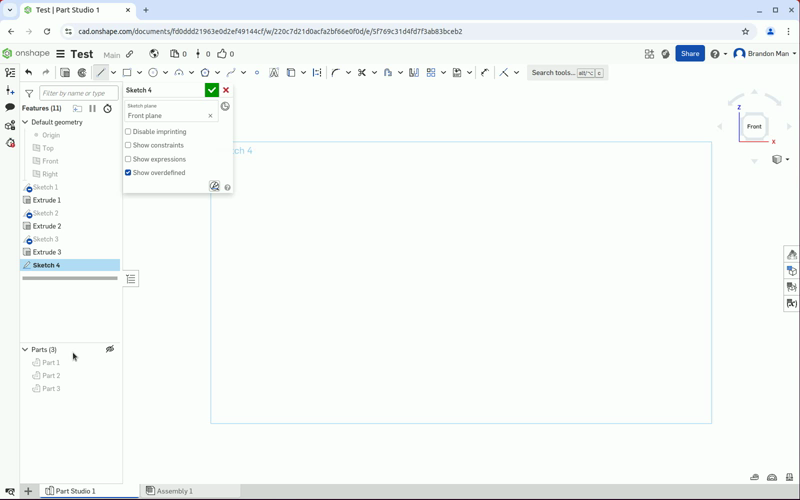
mouse_move(500, 282)
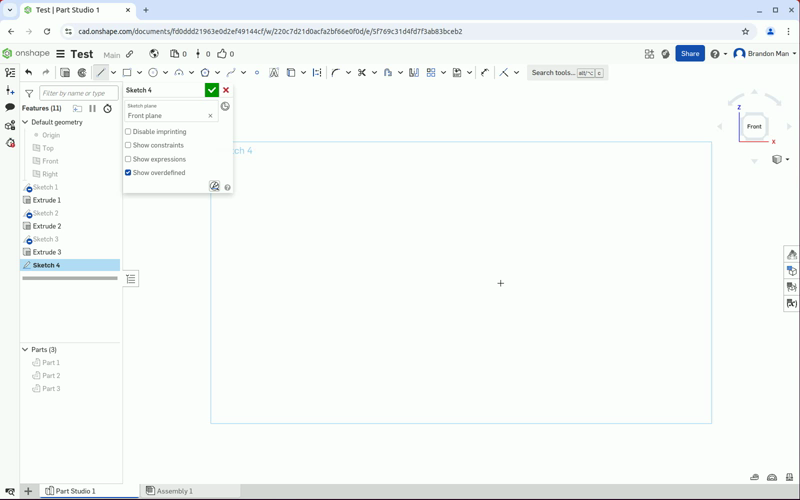
click(500, 282)
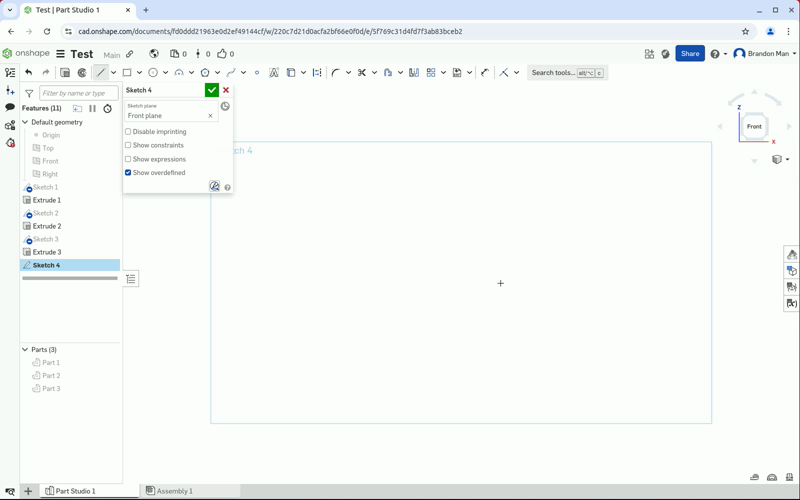
key_up(shift)
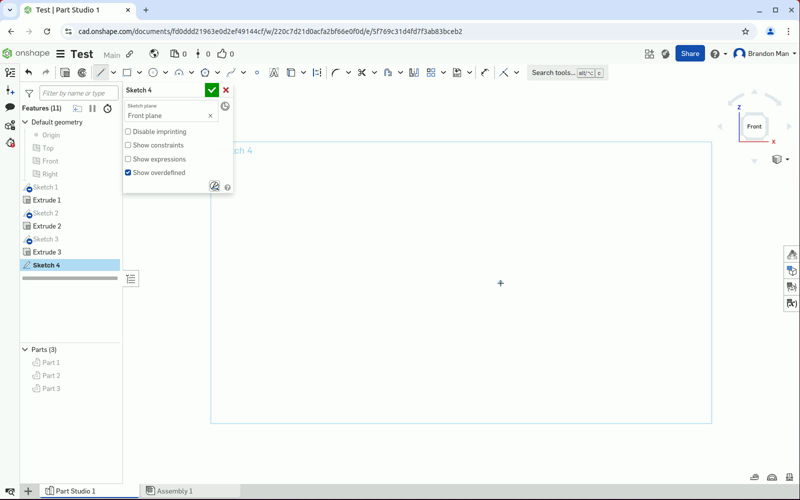
key_down(shift)
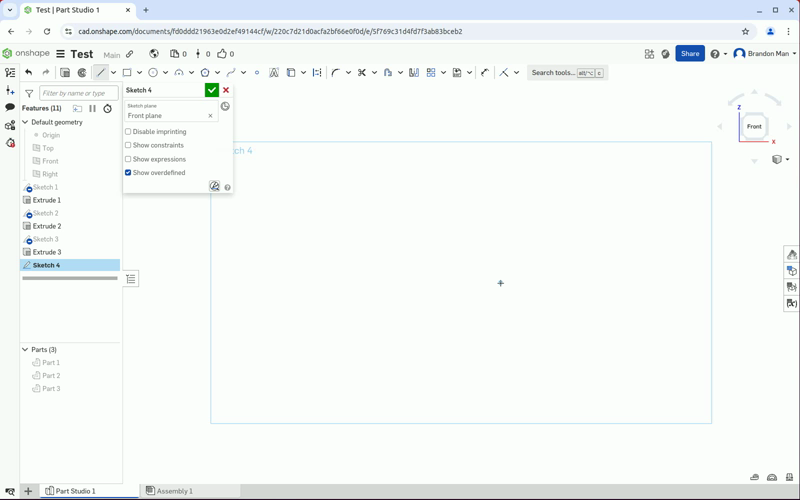
mouse_move(530, 282)
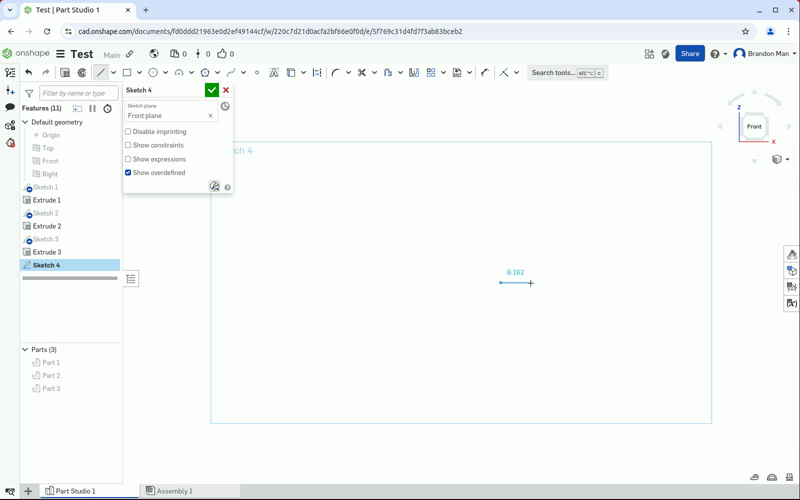
mouse_move(508, 282)
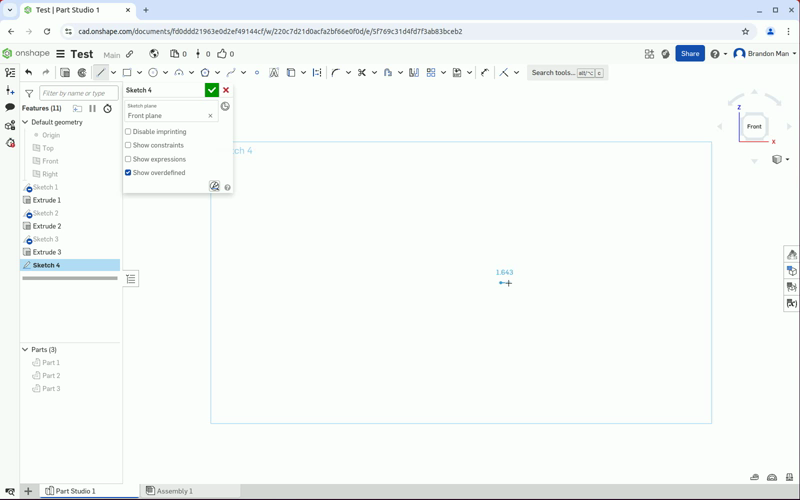
click(508, 282)
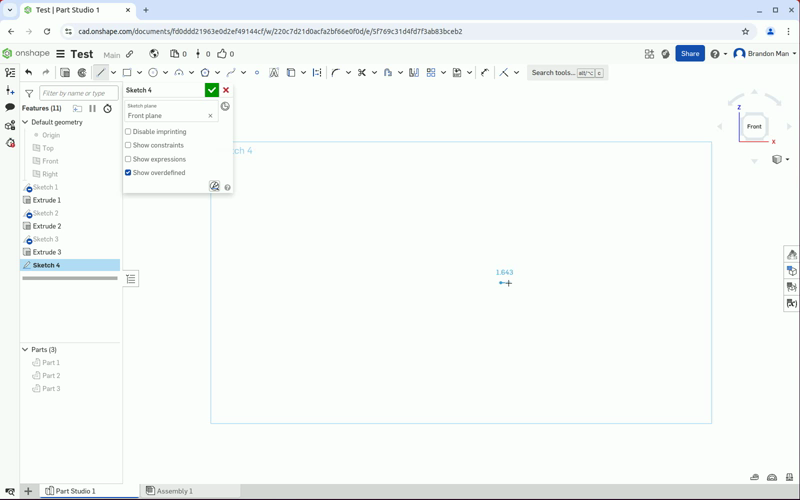
key_up(shift)
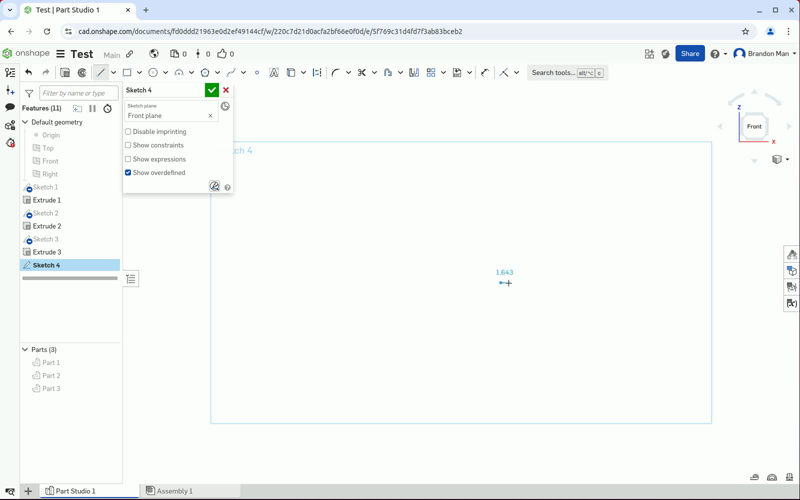
key_down(shift)
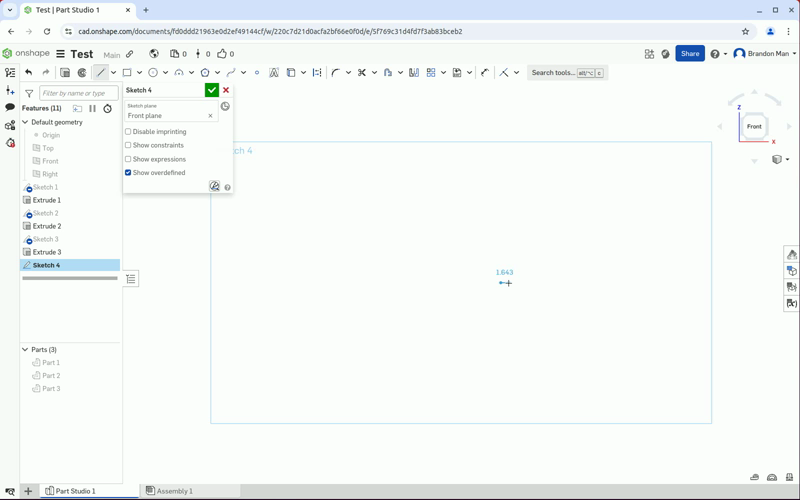
mouse_move(538, 282)
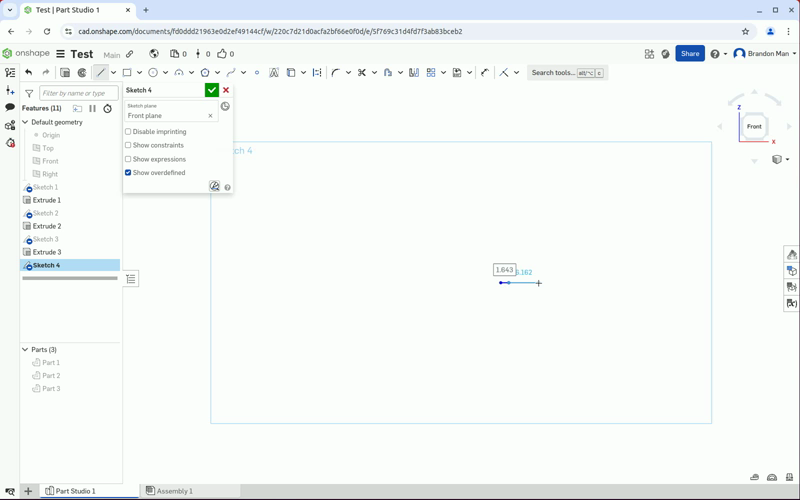
mouse_move(508, 252)
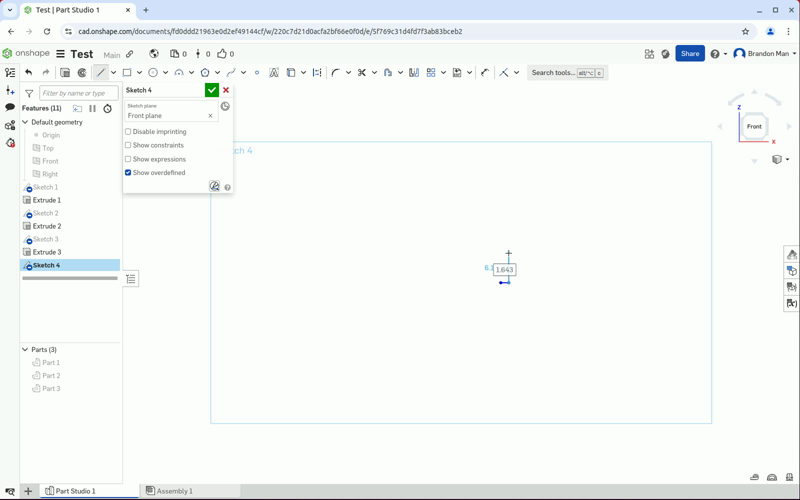
click(508, 252)
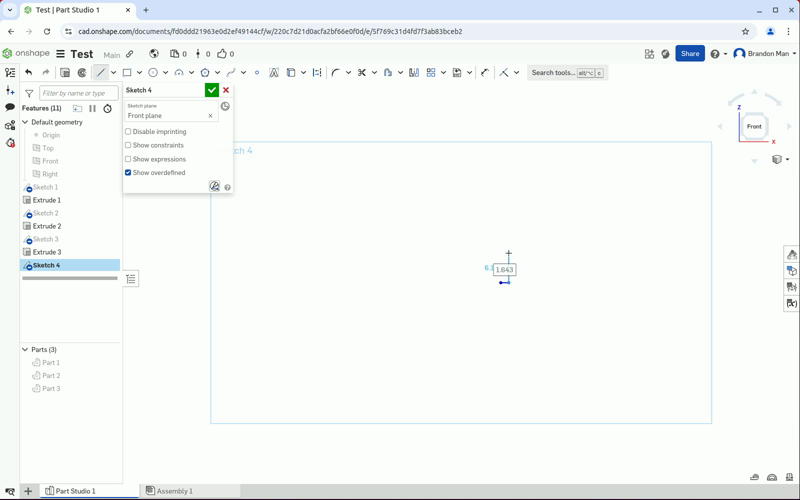
key_up(shift)
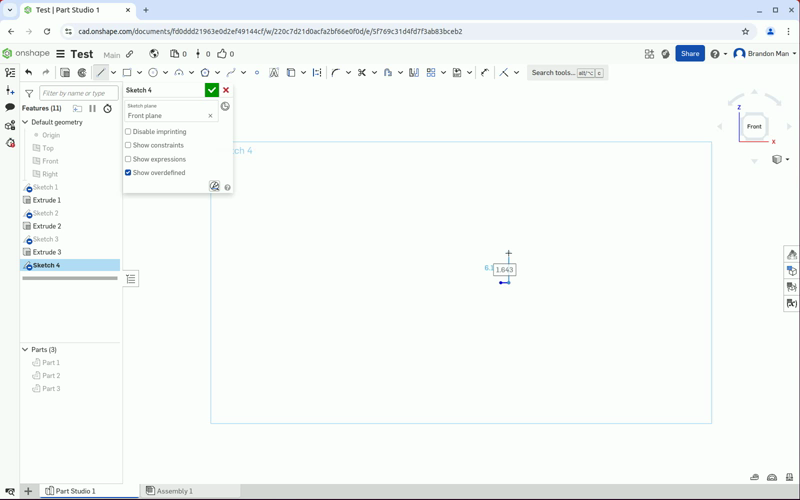
key_down(shift)
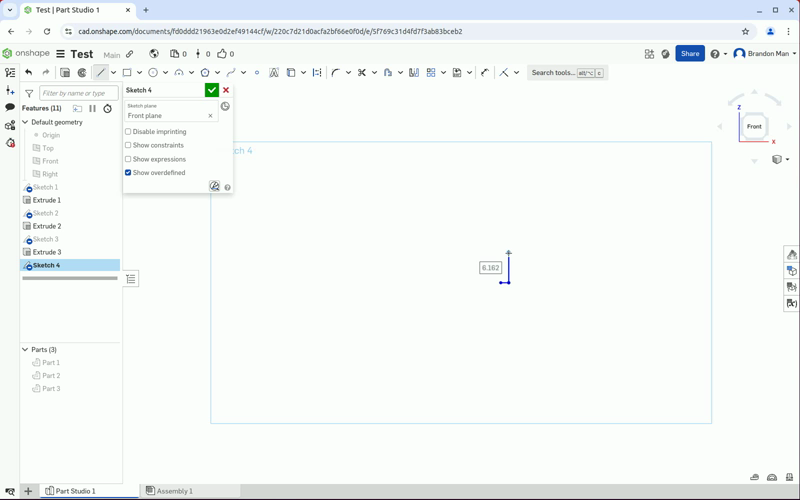
mouse_move(538, 252)
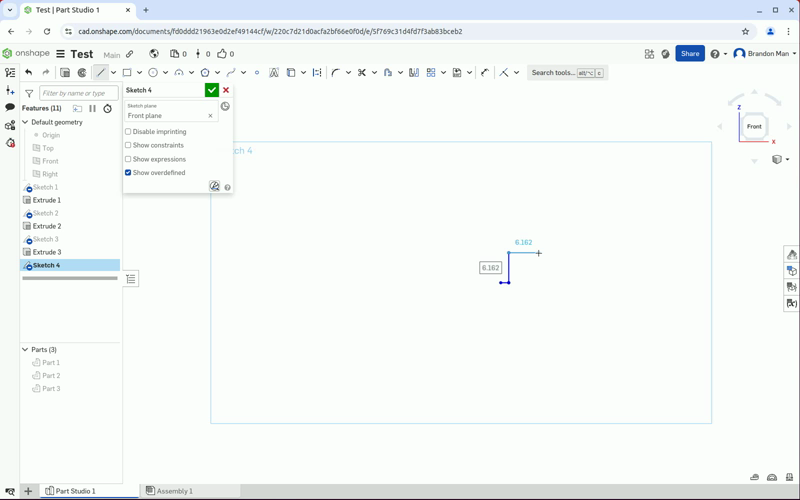
mouse_move(508, 250)
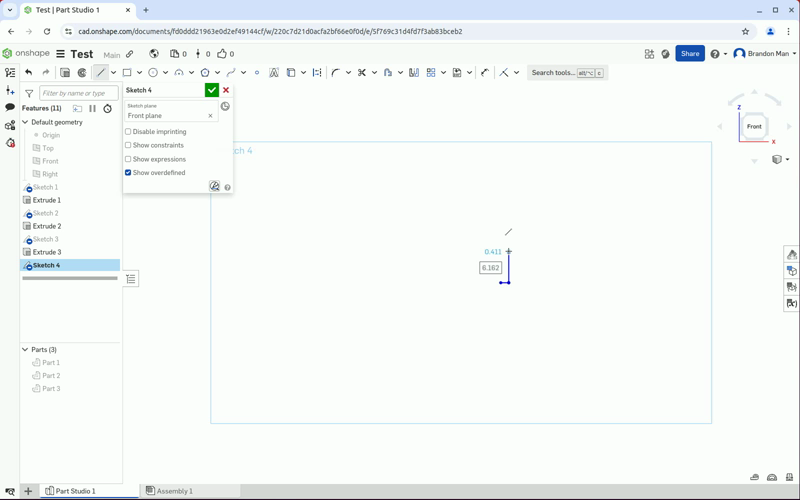
scroll(6)
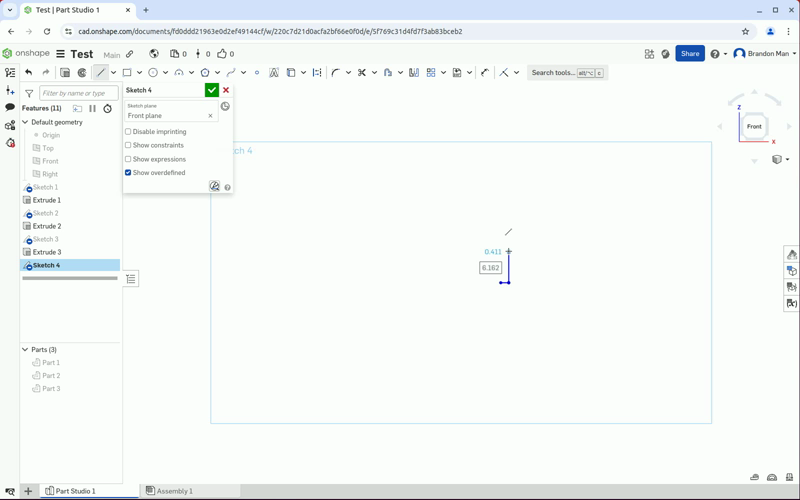
scroll(6)
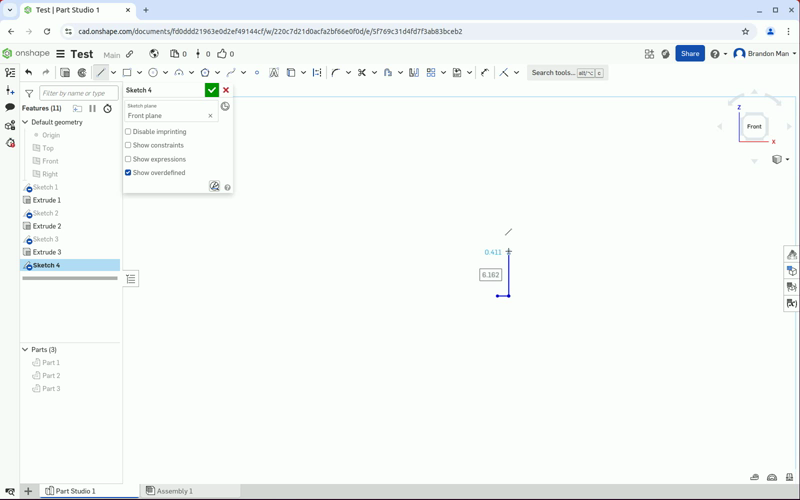
scroll(6)
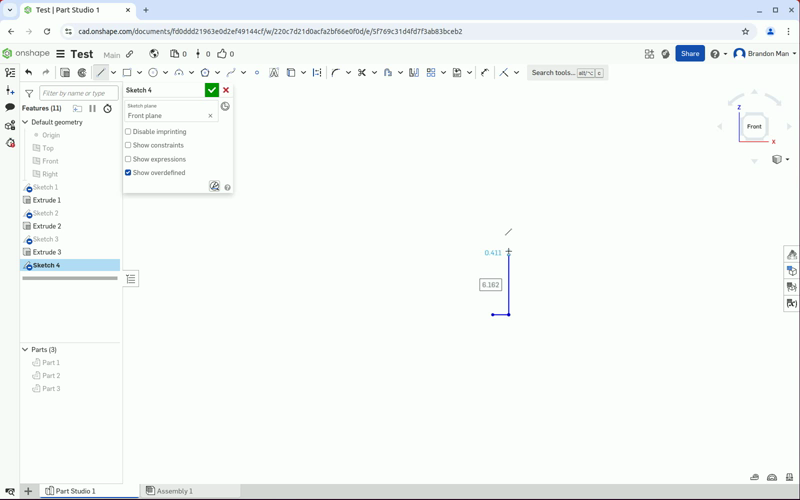
scroll(6)
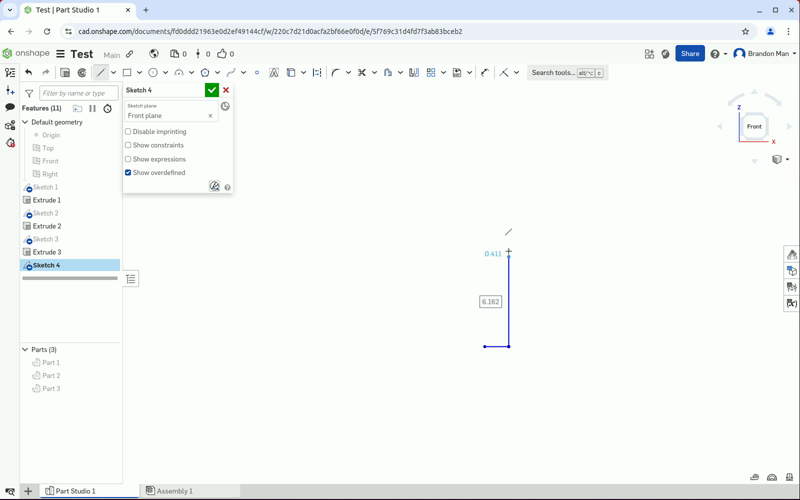
scroll(6)
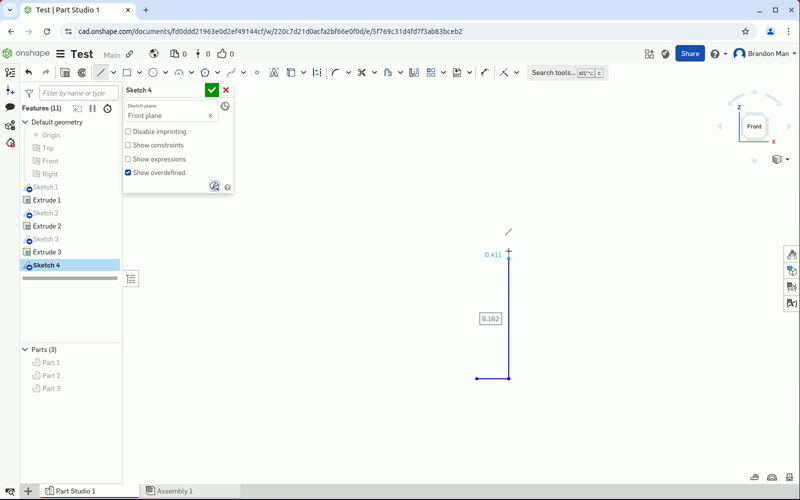
scroll(6)
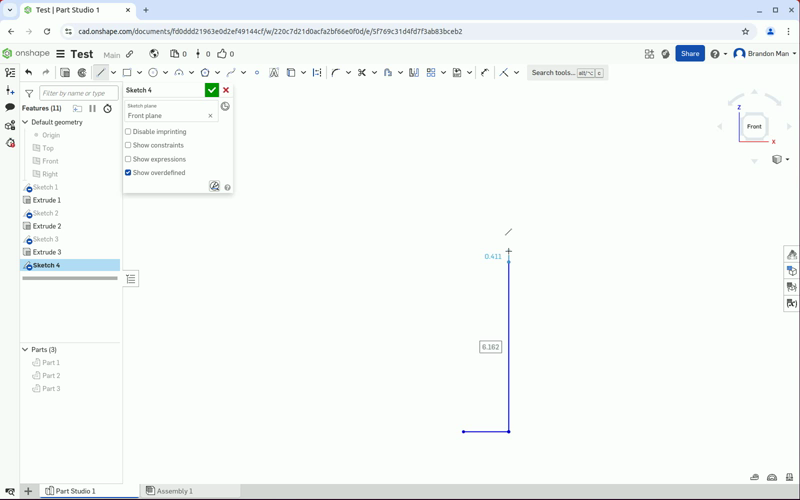
scroll(6)
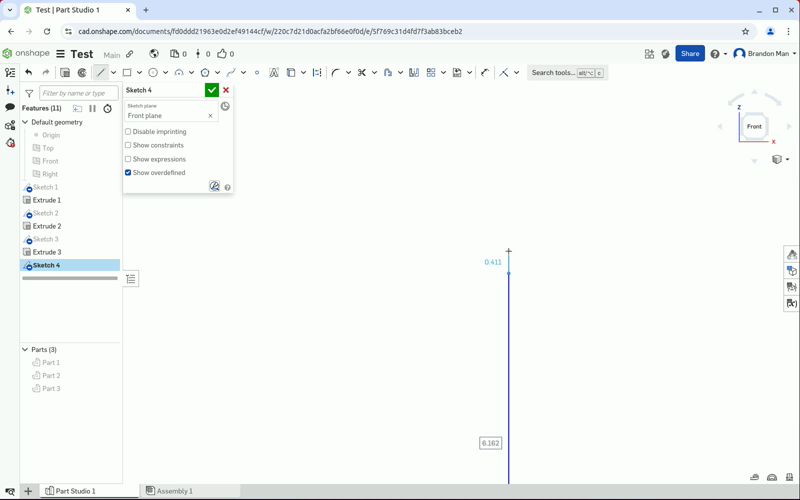
click(508, 250)
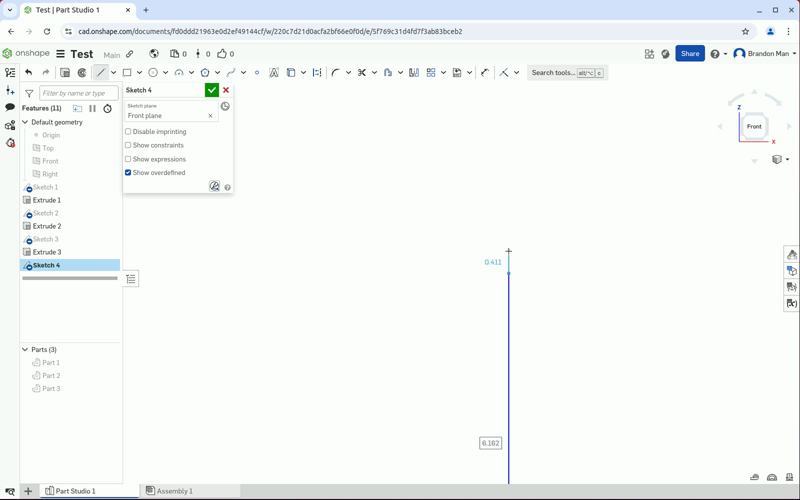
scroll(-6)
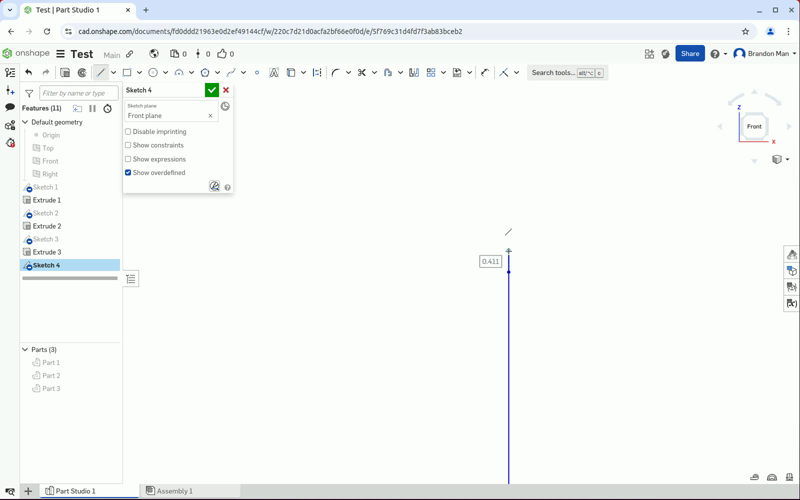
scroll(-6)
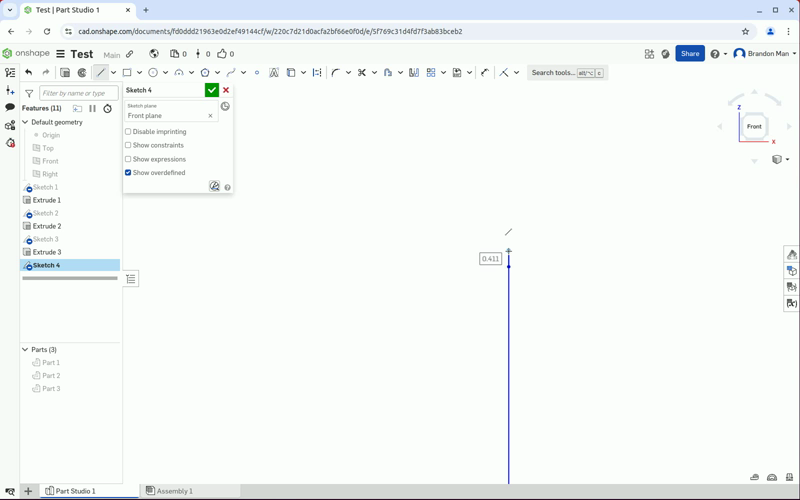
scroll(-6)
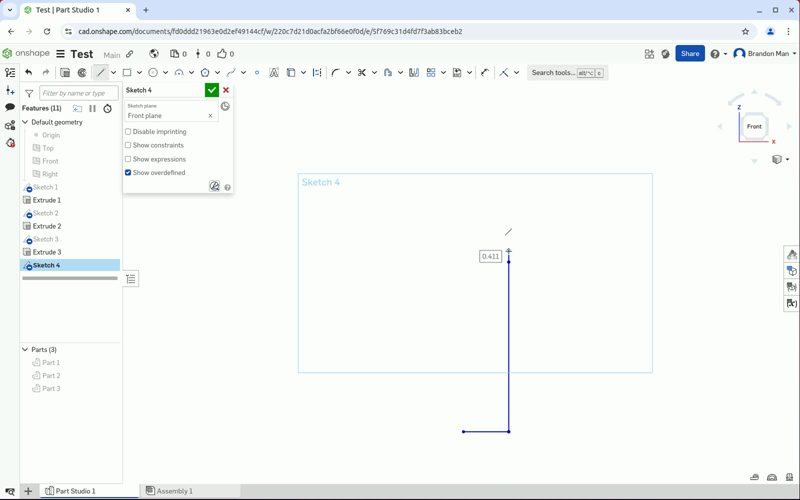
scroll(-6)
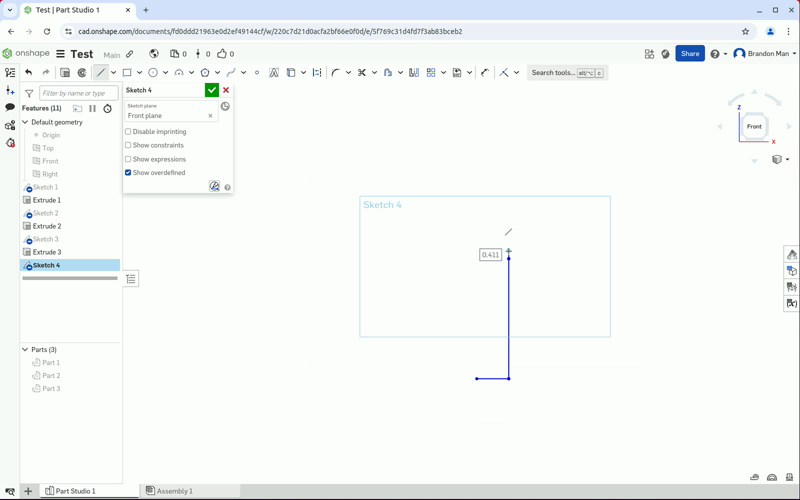
scroll(-6)
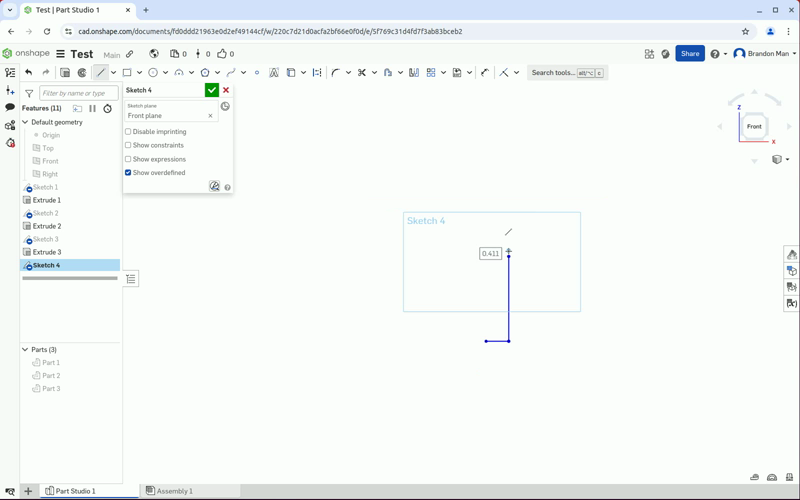
scroll(-6)
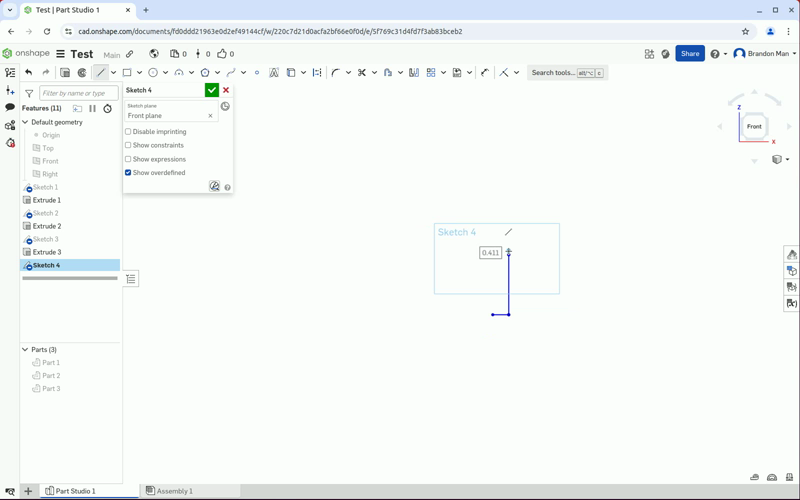
scroll(-6)
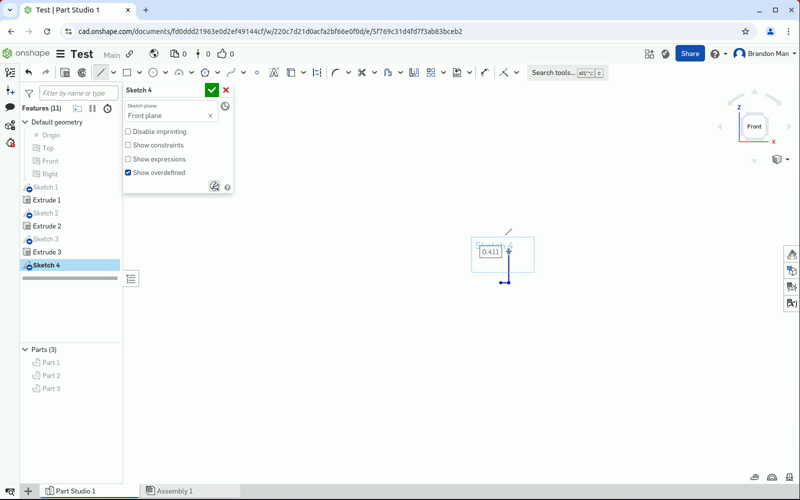
key_up(shift)
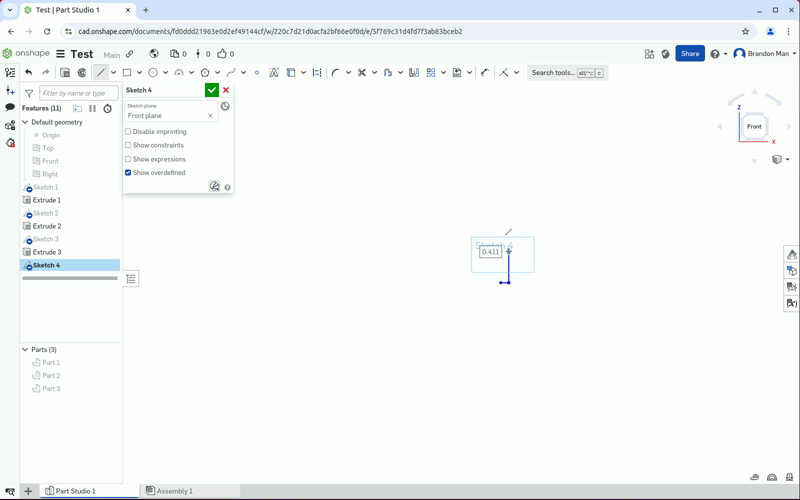
key_down(shift)
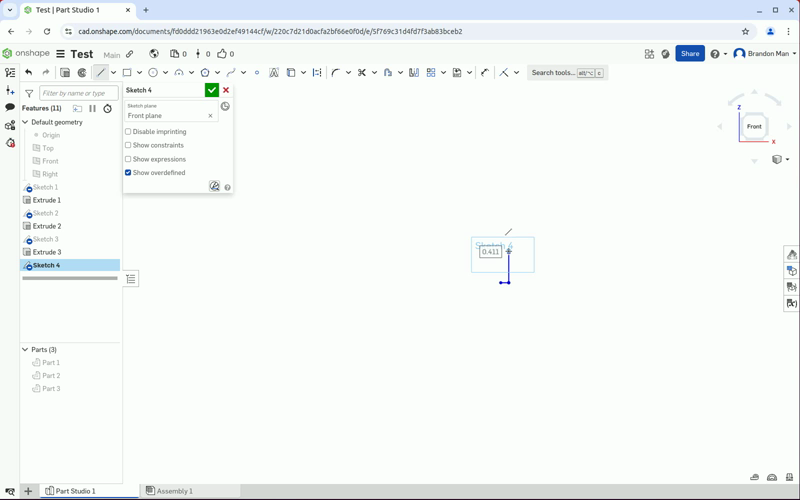
mouse_move(538, 250)
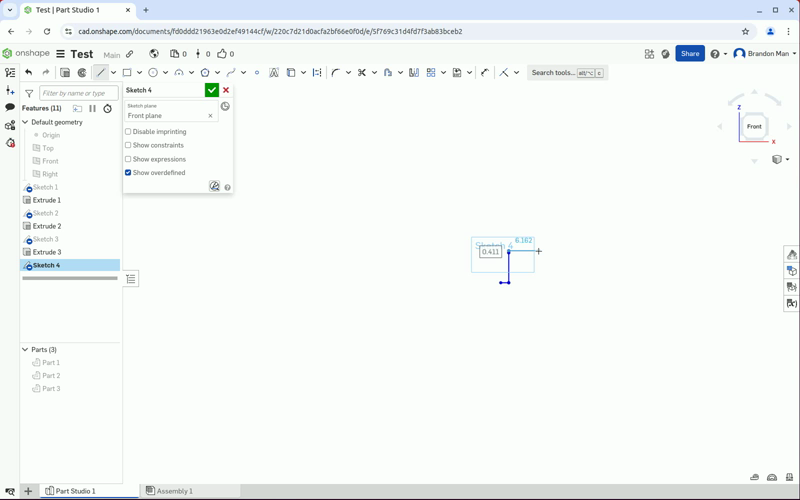
mouse_move(500, 250)
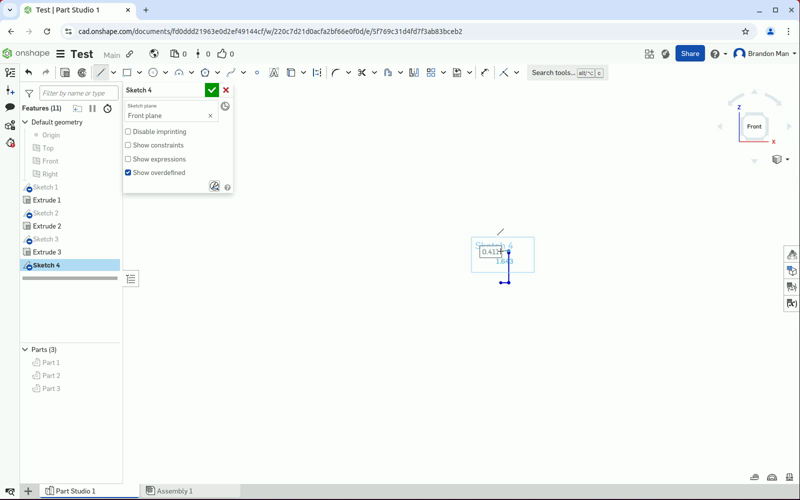
click(500, 250)
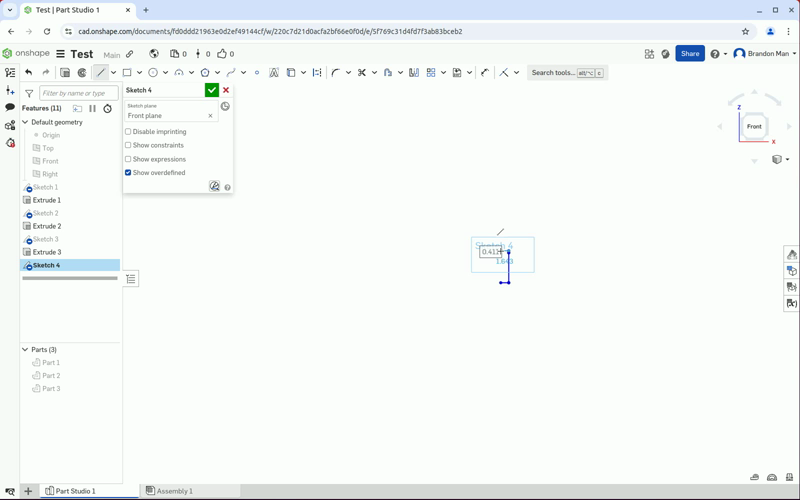
key_up(shift)
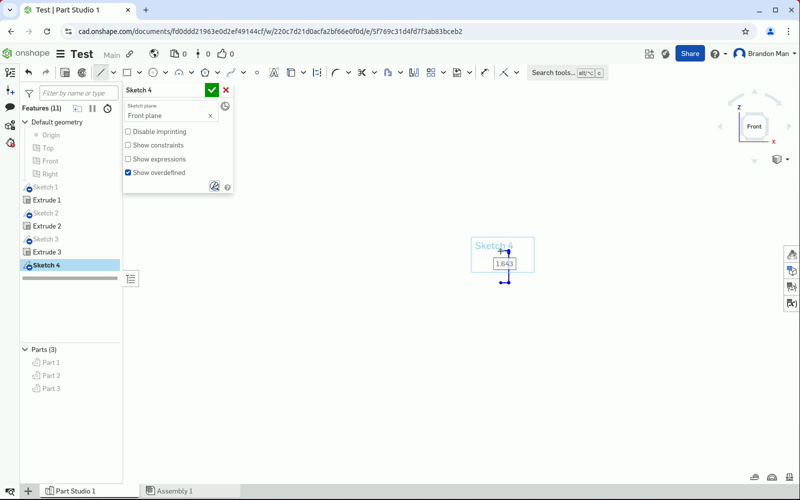
key_down(shift)
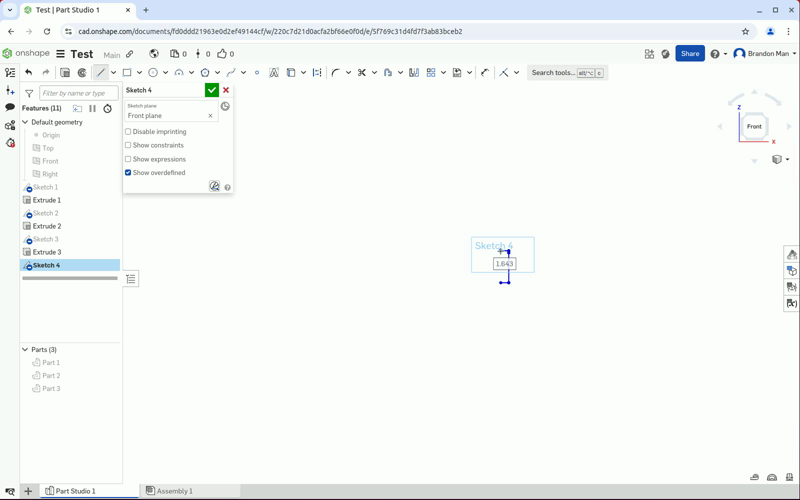
mouse_move(530, 250)
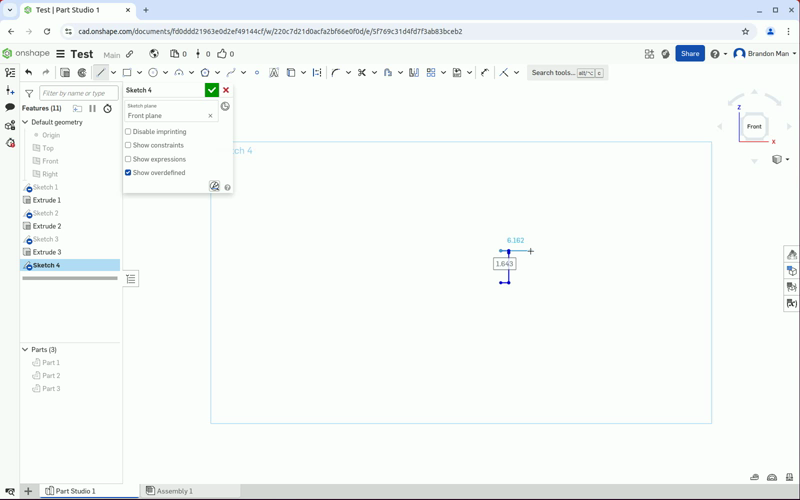
mouse_move(500, 252)
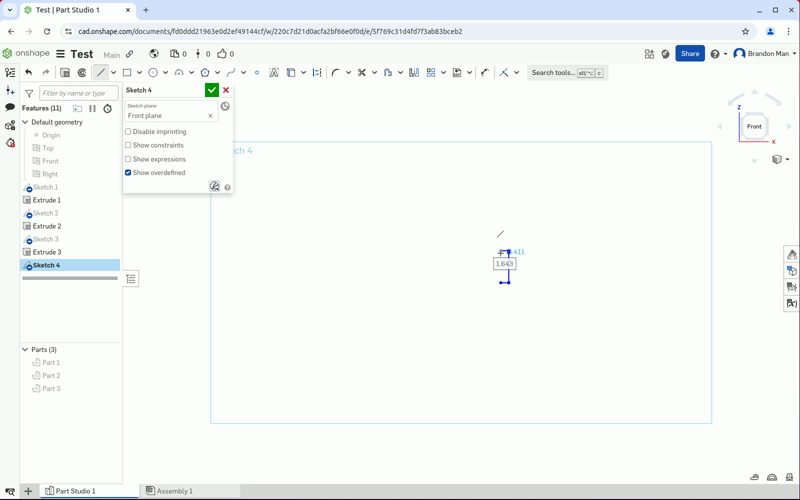
scroll(6)
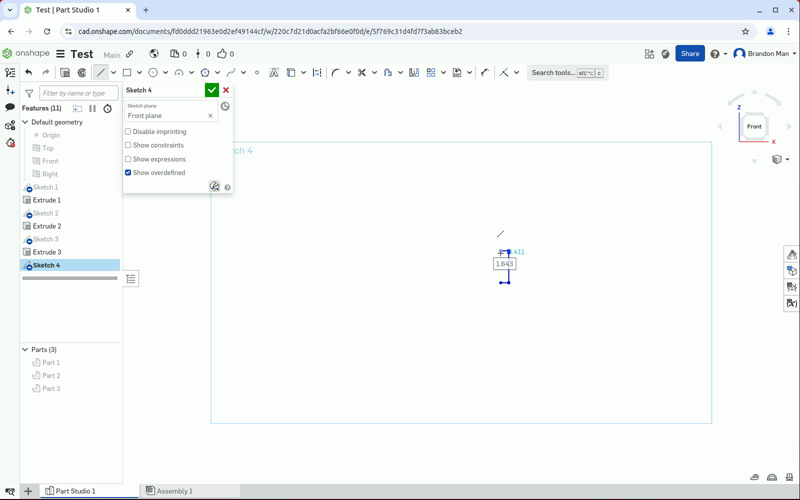
scroll(6)
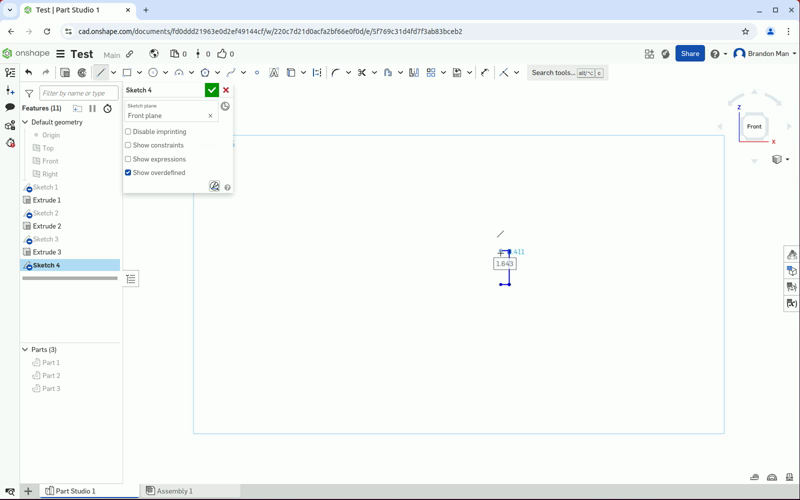
scroll(6)
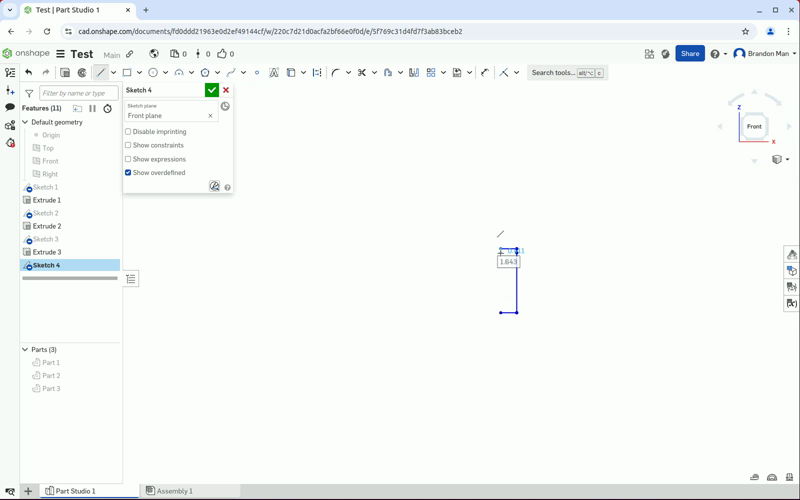
scroll(6)
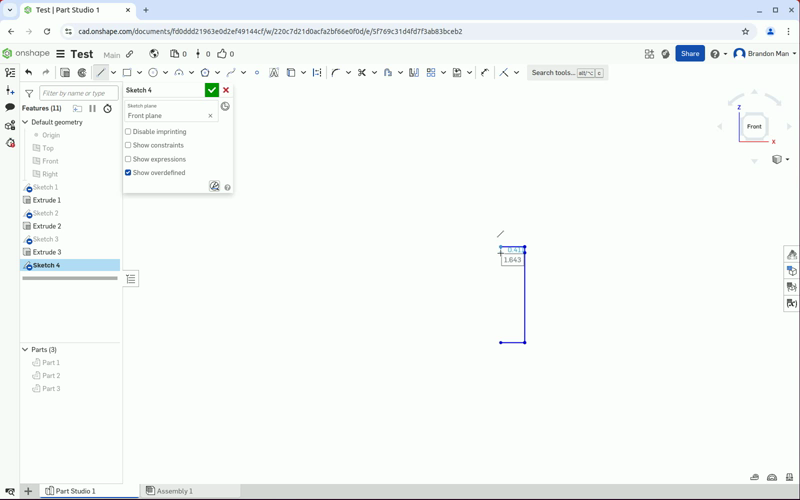
scroll(6)
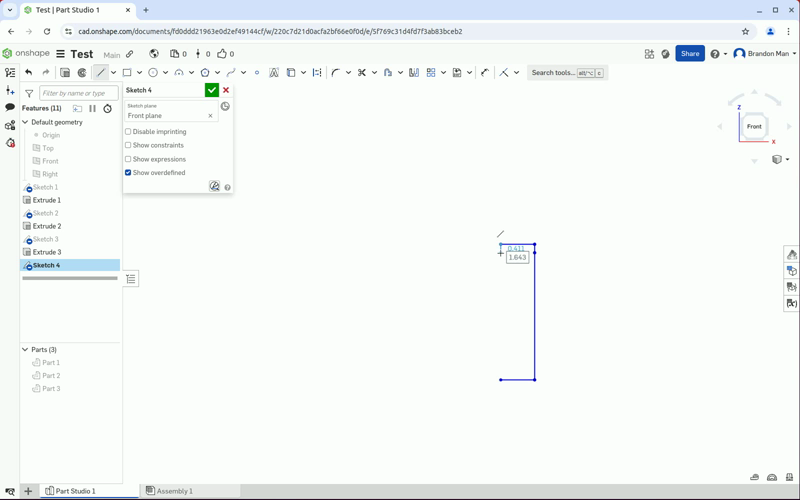
scroll(6)
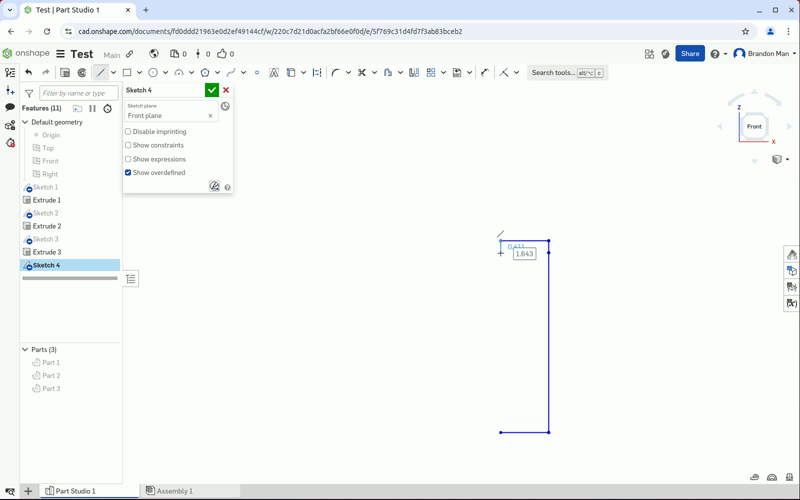
scroll(6)
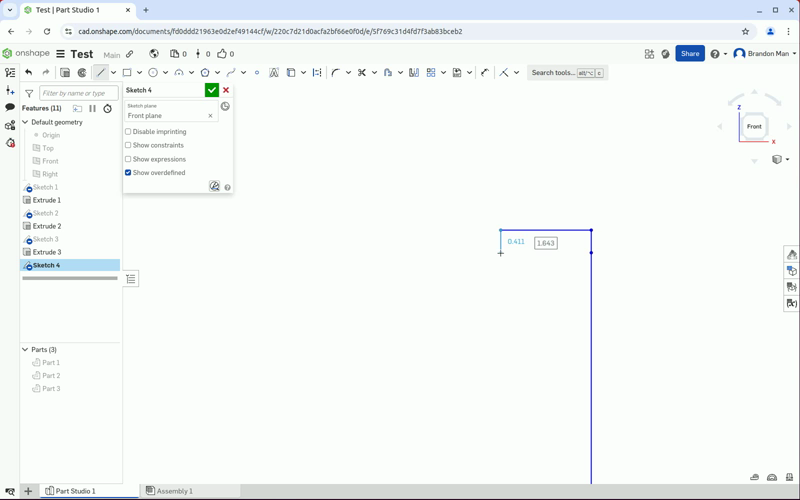
click(500, 252)
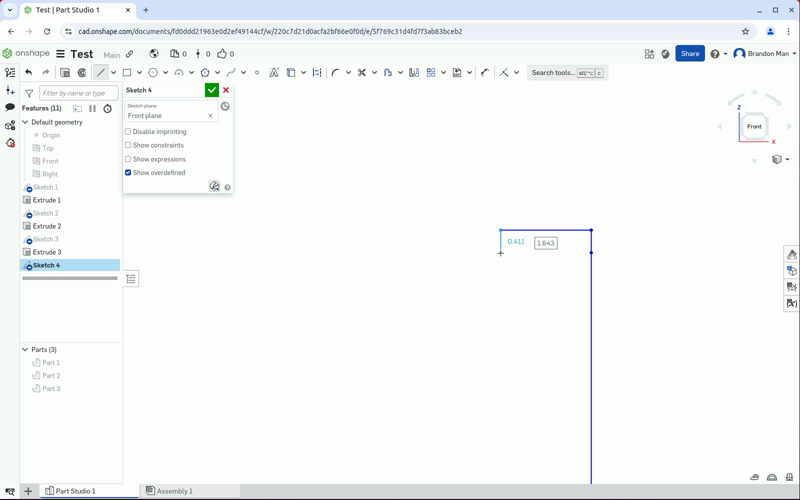
scroll(-6)
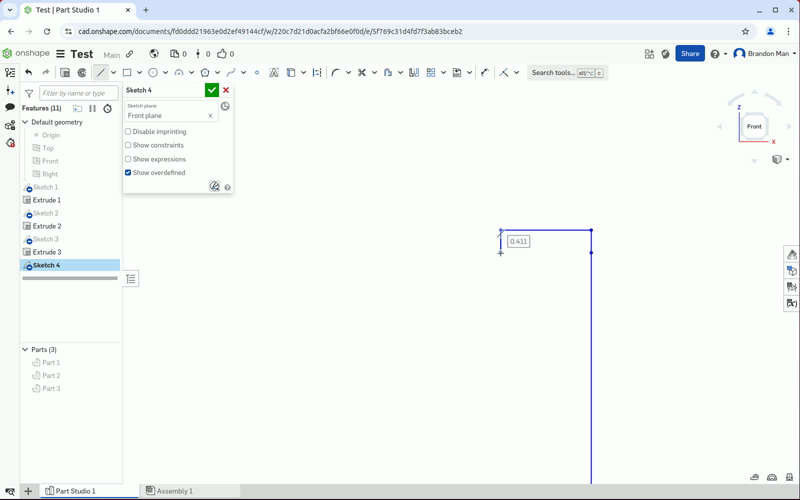
scroll(-6)
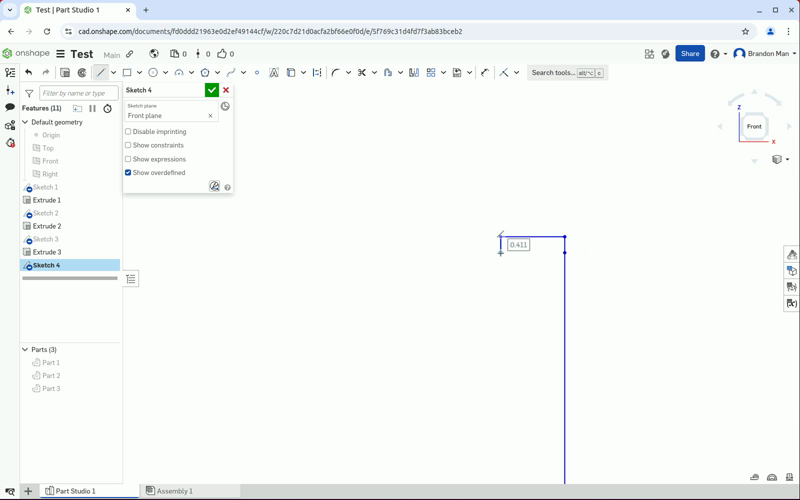
scroll(-6)
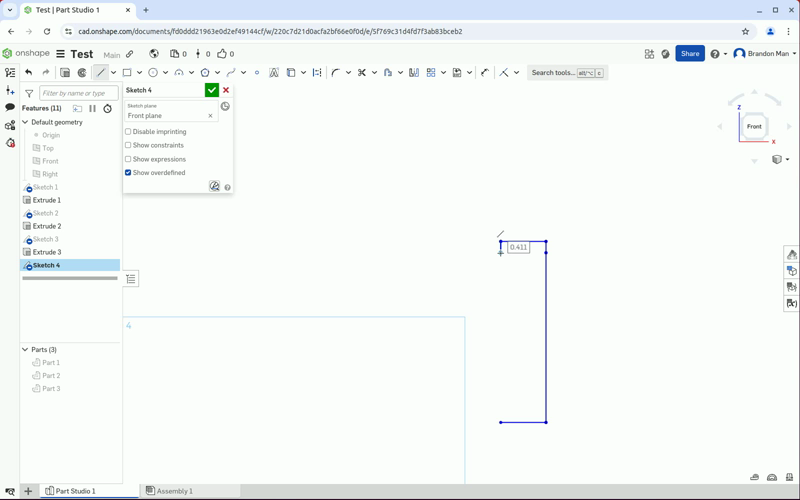
scroll(-6)
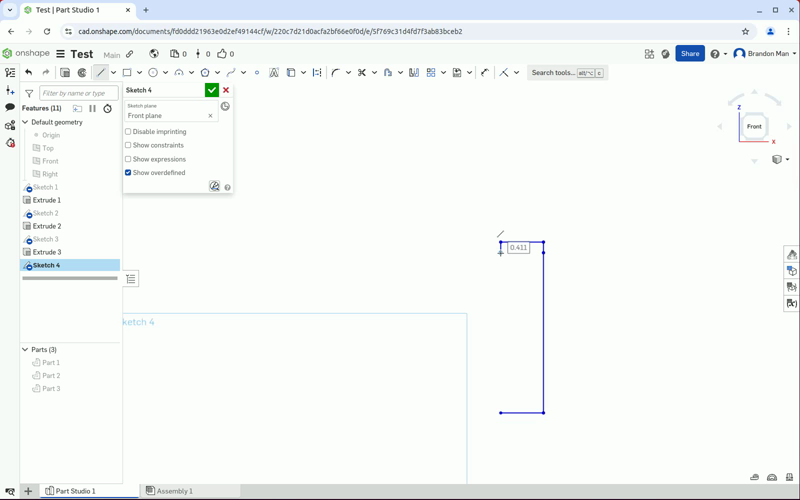
scroll(-6)
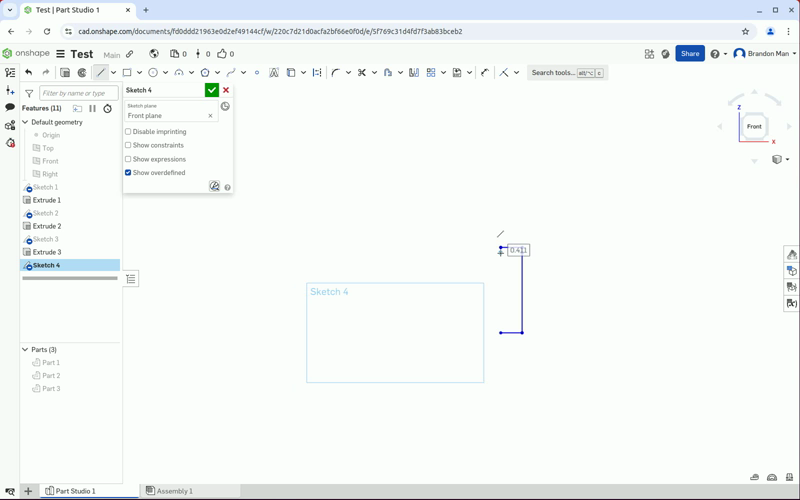
scroll(-6)
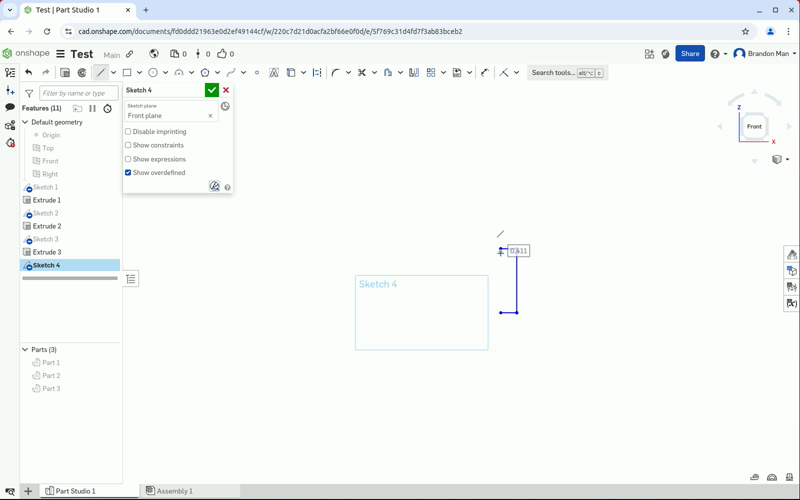
scroll(-6)
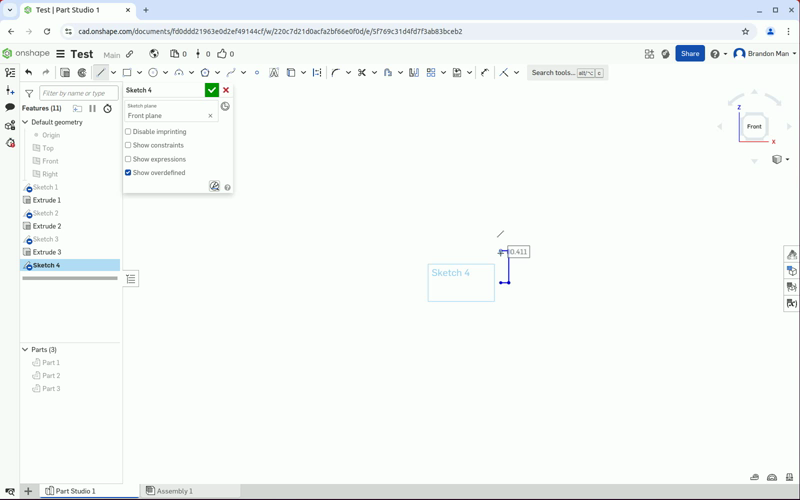
key_up(shift)
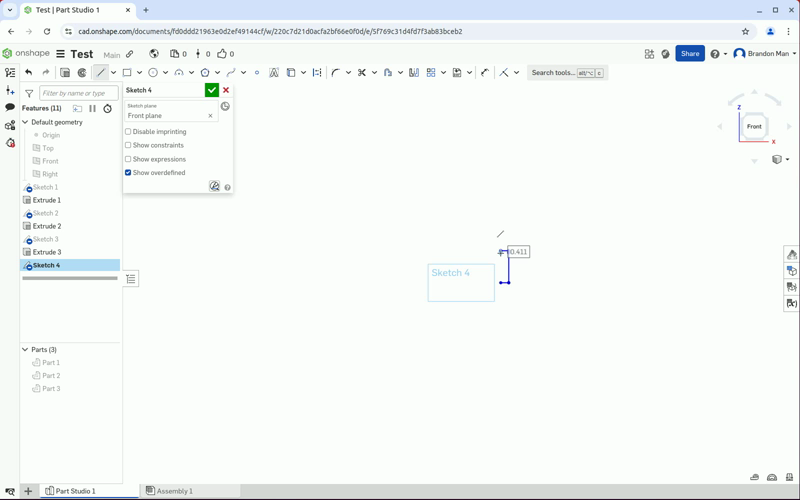
mouse_move(530, 252)
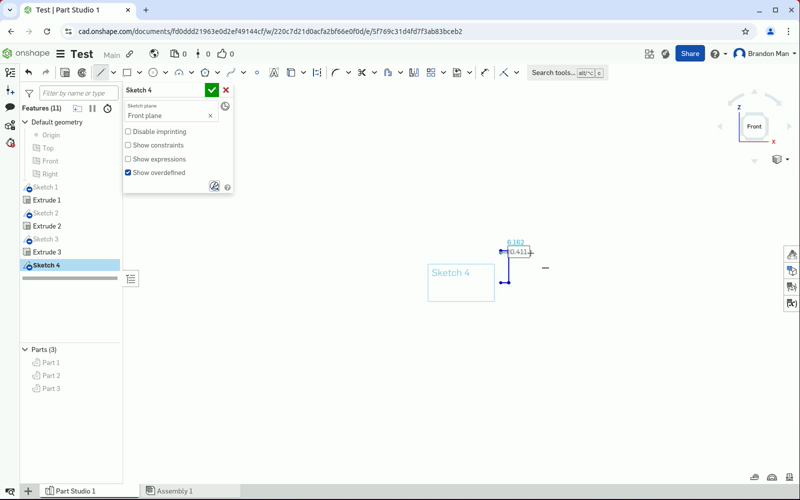
key_down(shift)
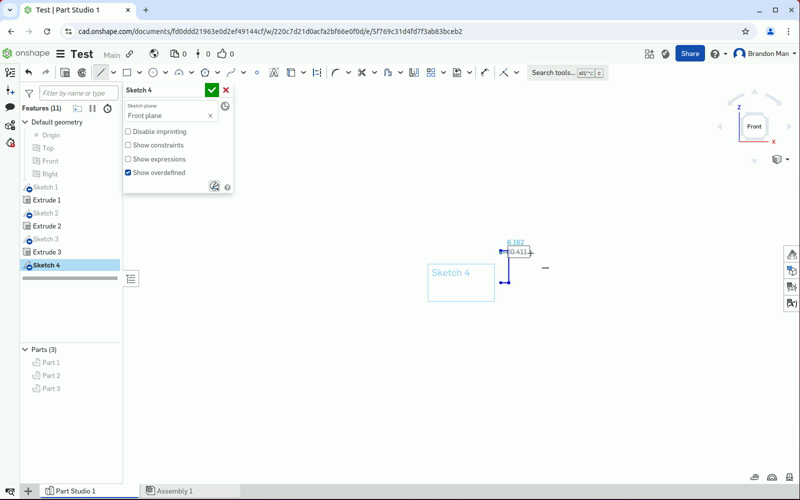
mouse_move(500, 282)
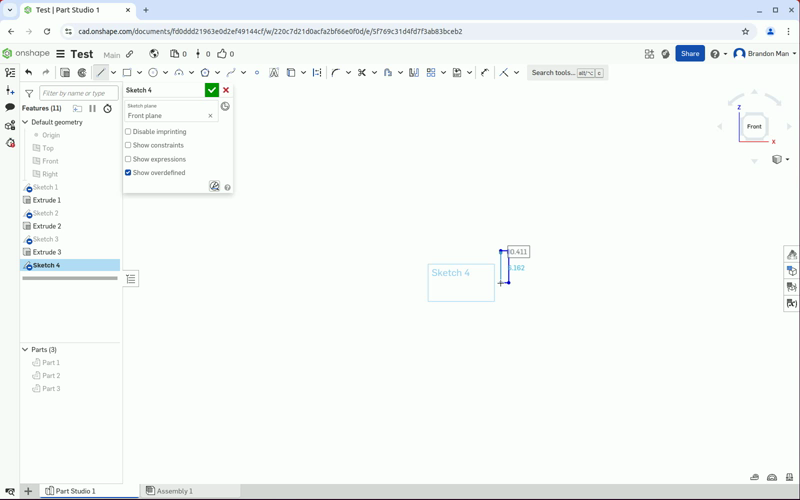
key_up(shift)
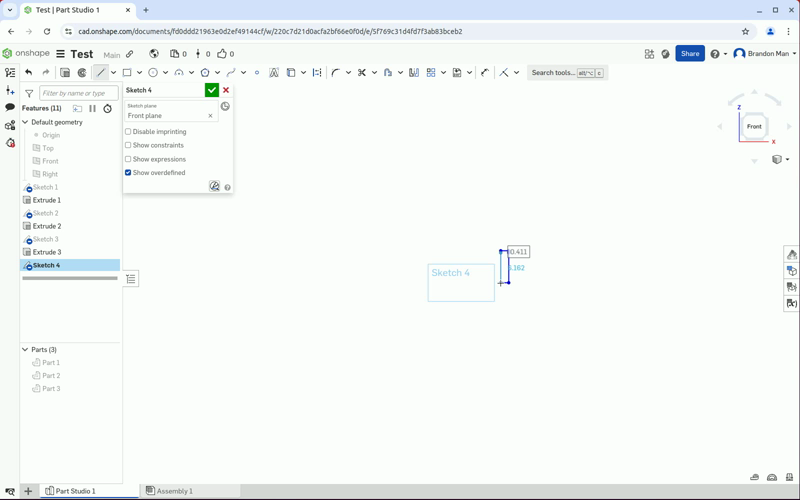
click(500, 282)
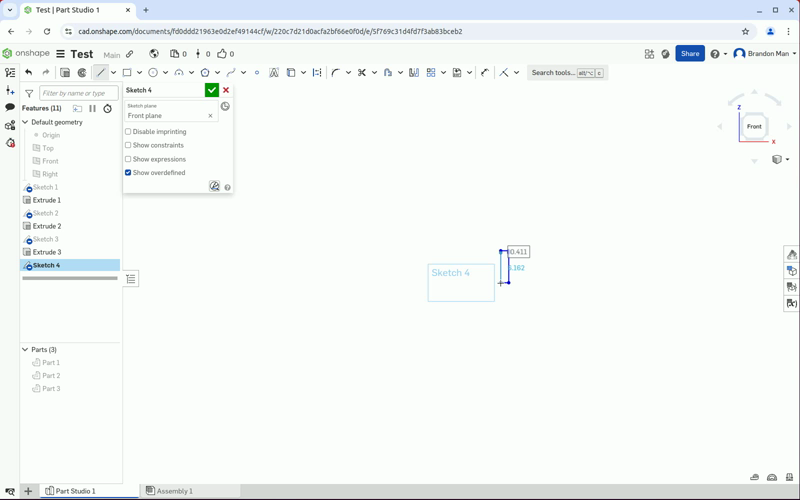
key(esc)
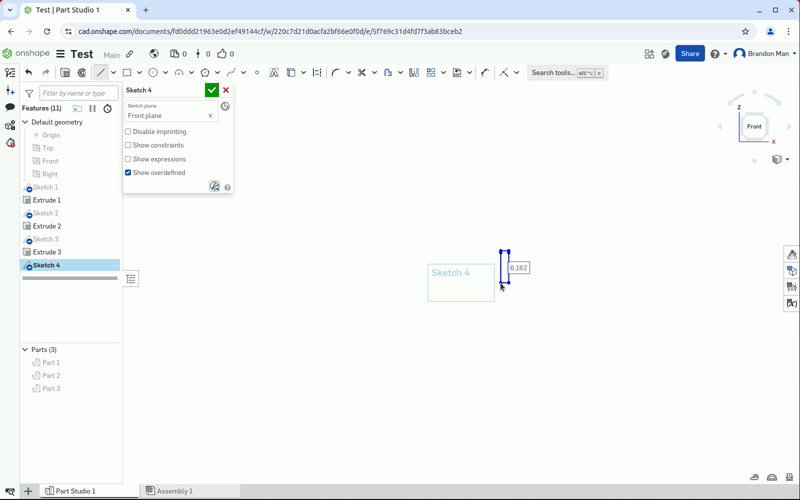
mouse_move(503, 271)
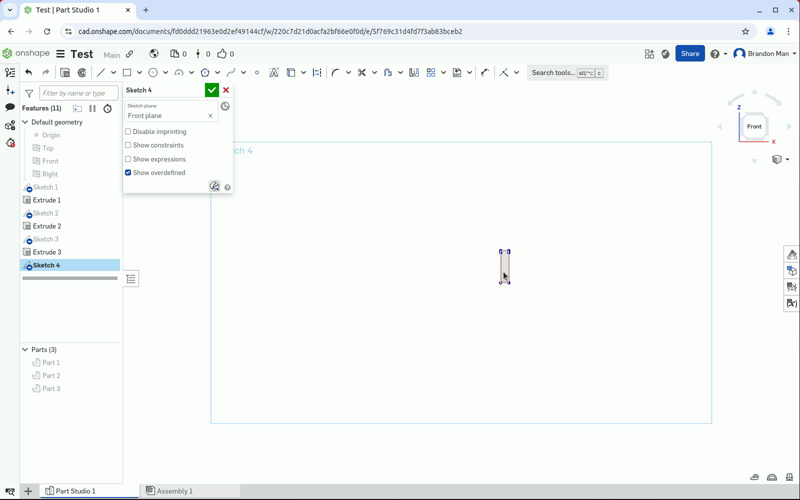
scroll(6)
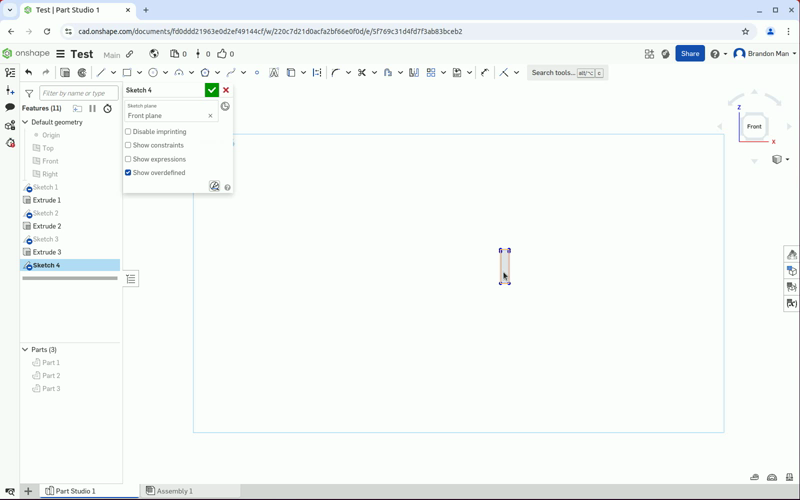
scroll(6)
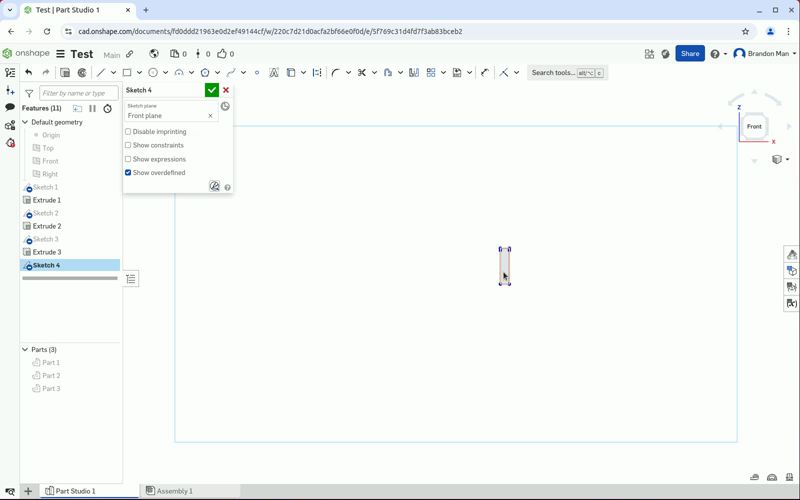
scroll(6)
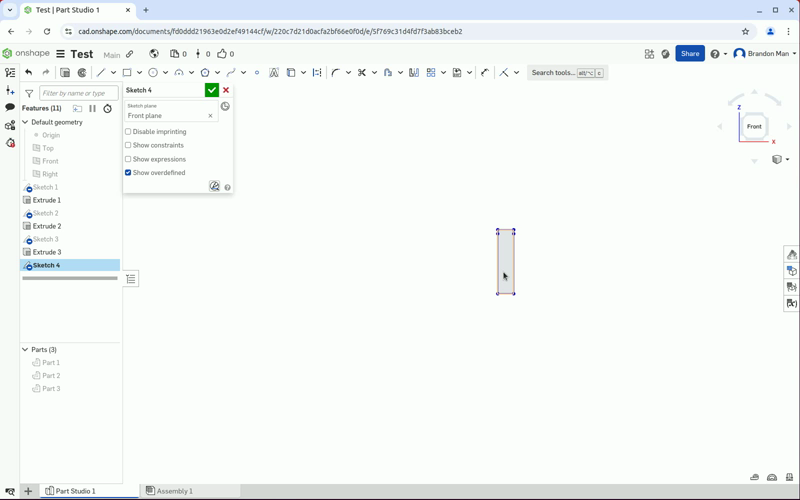
scroll(6)
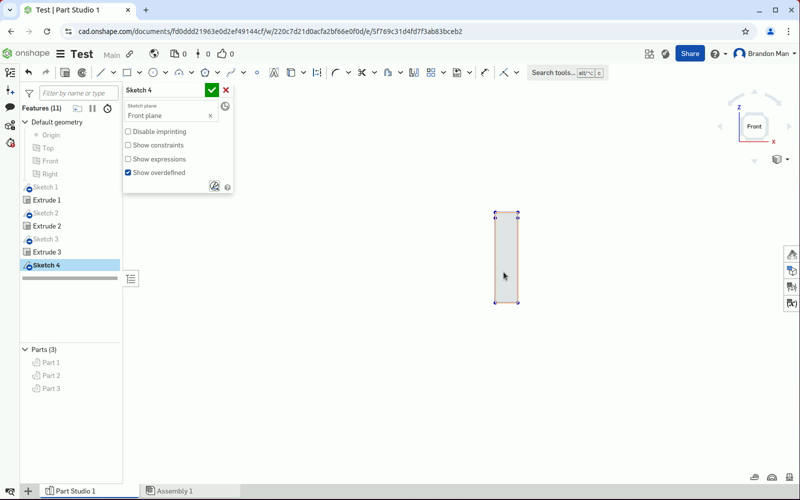
scroll(6)
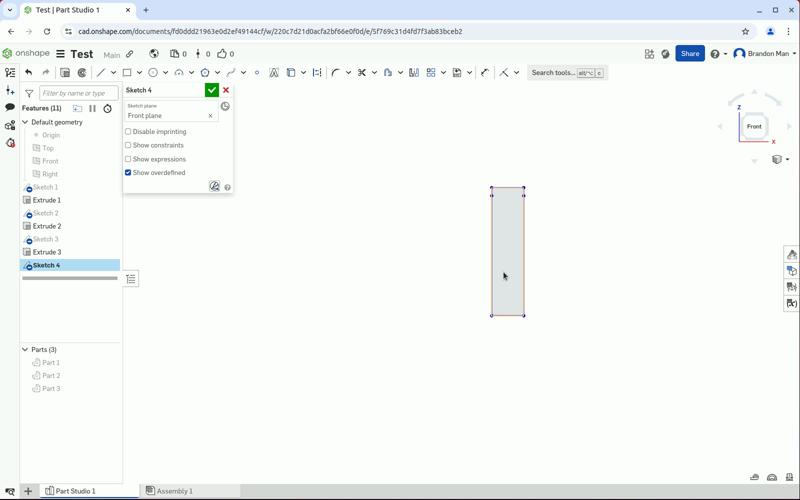
scroll(6)
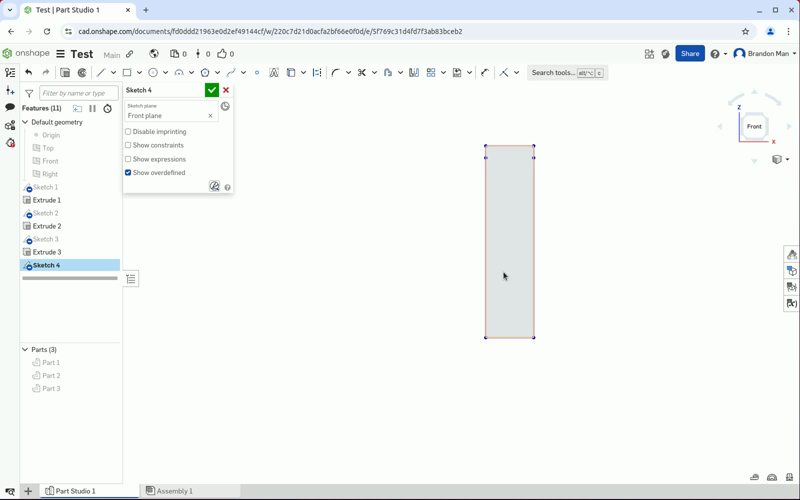
scroll(6)
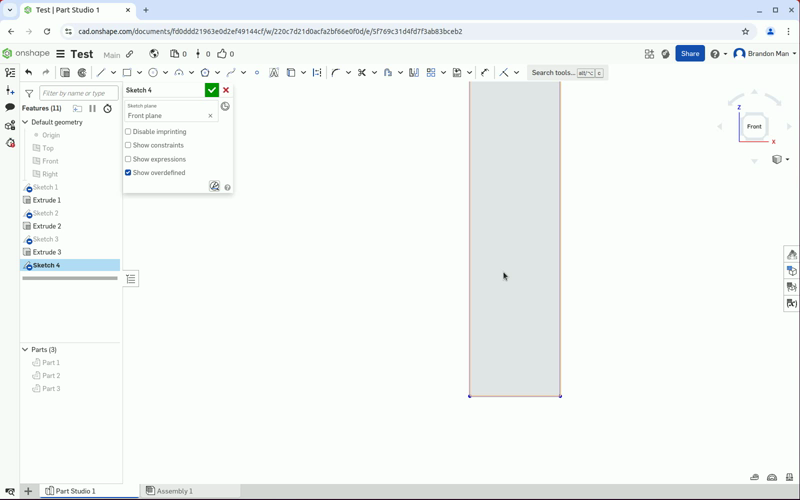
click(503, 271)
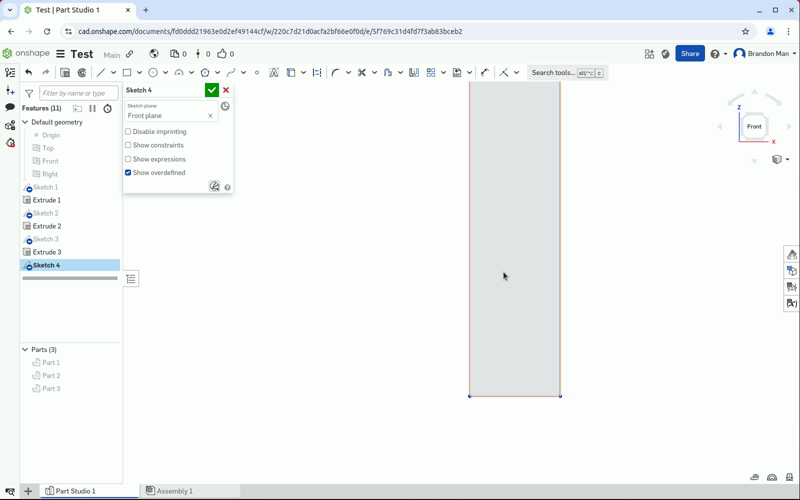
scroll(-6)
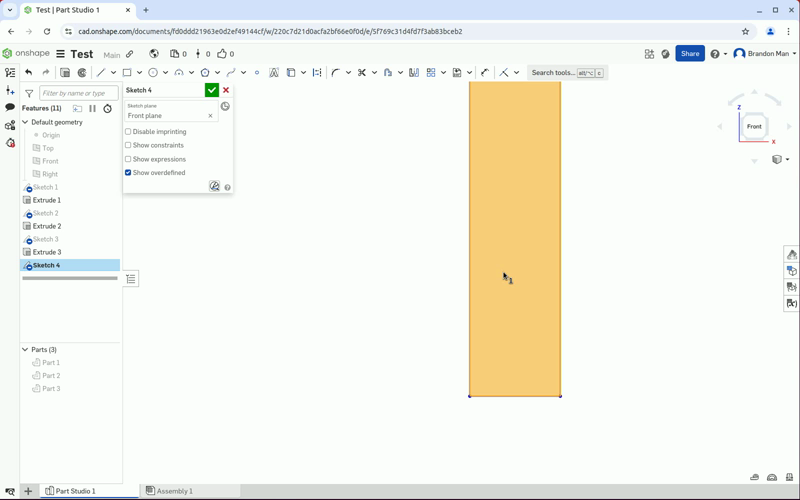
scroll(-6)
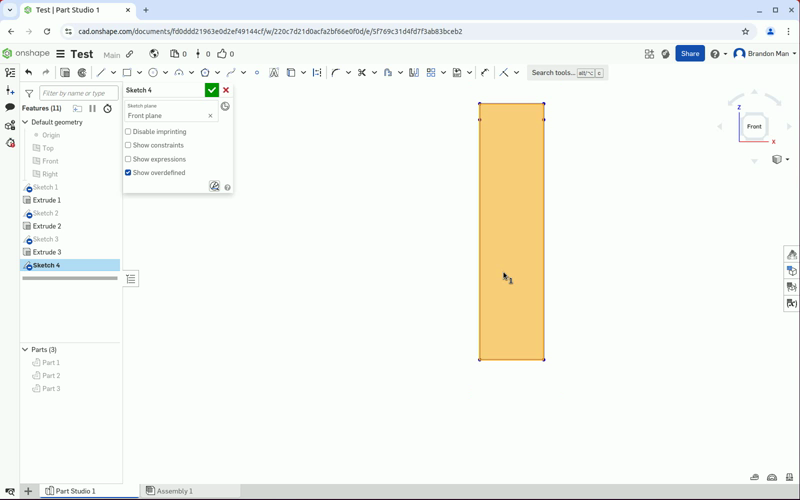
scroll(-6)
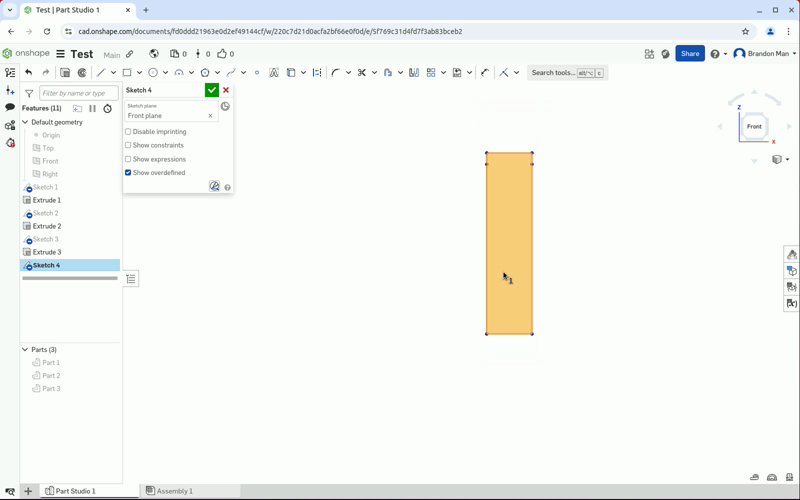
scroll(-6)
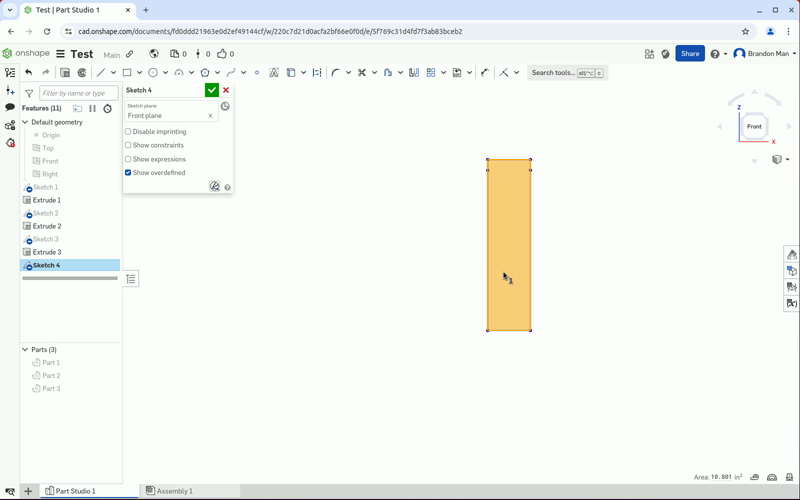
scroll(-6)
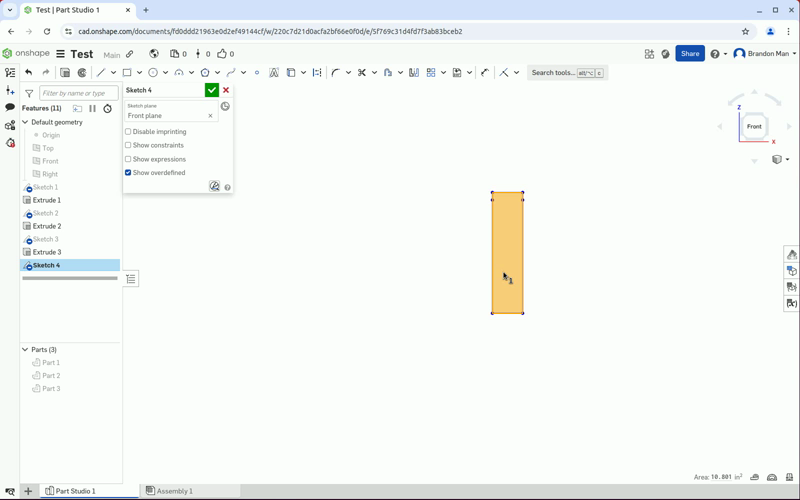
scroll(-6)
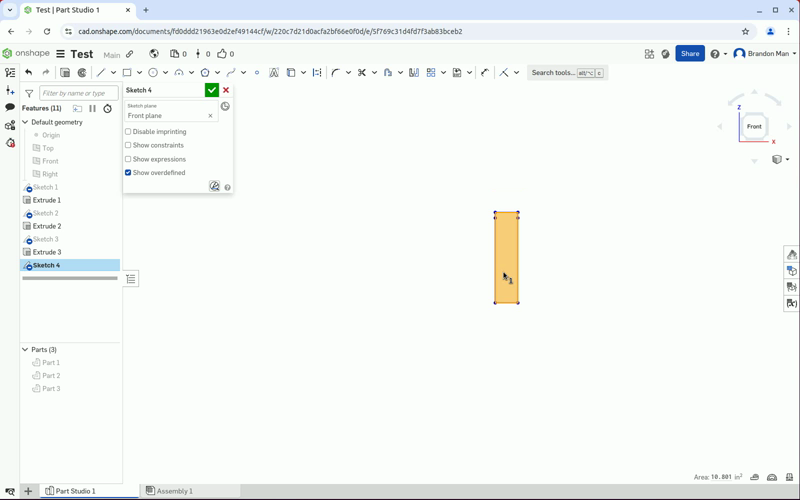
scroll(-6)
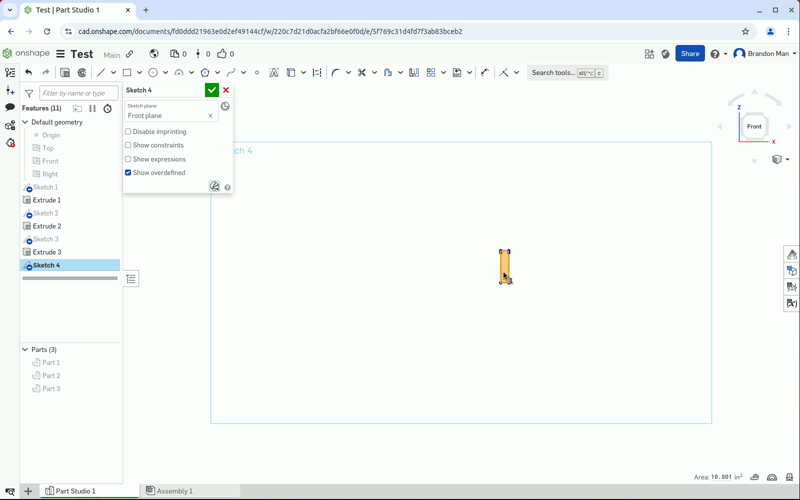
mouse_move(73, 352)
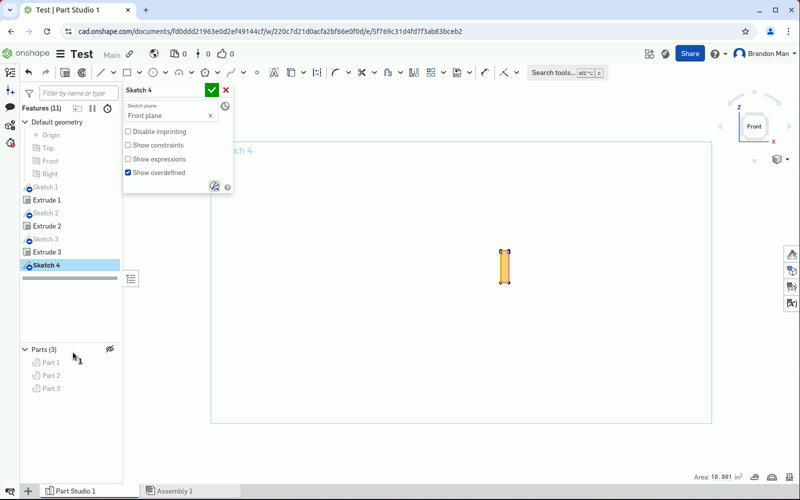
key(shift+y)
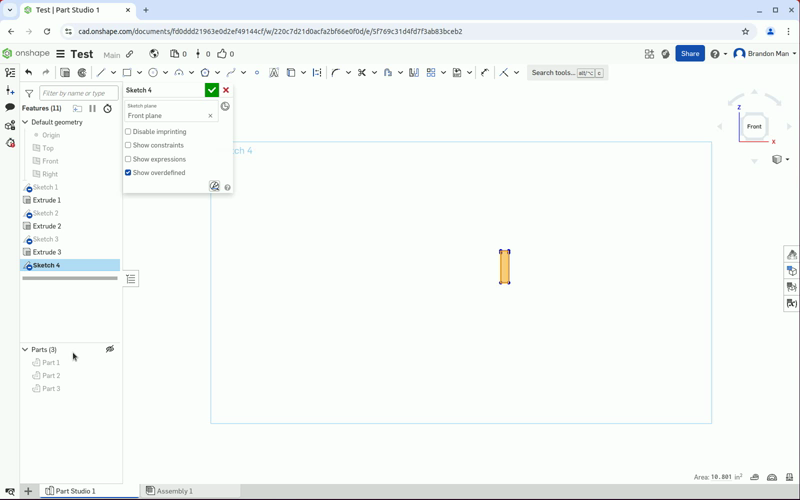
key(shift+e)
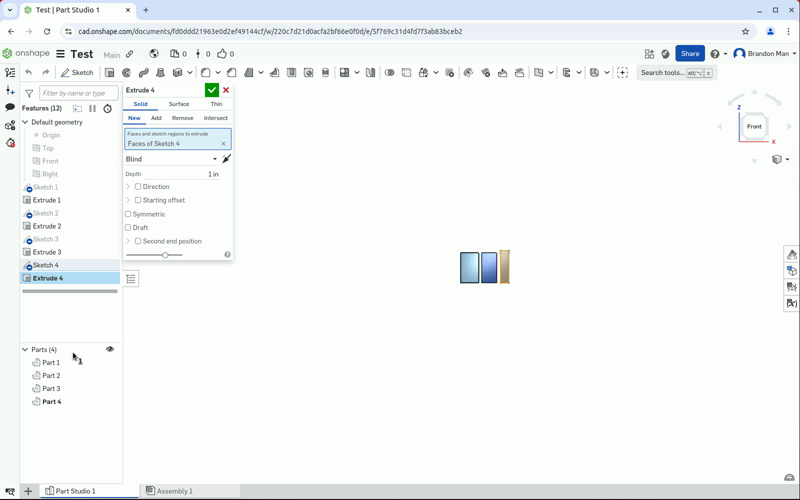
mouse_move(143, 106)
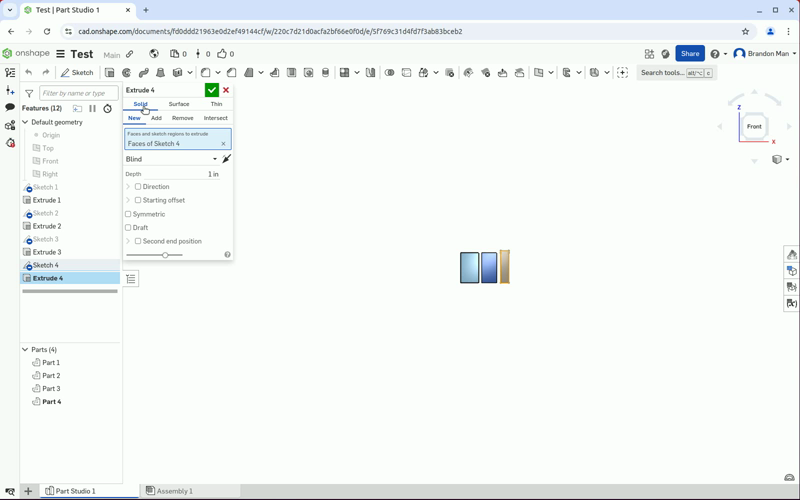
click(143, 106)
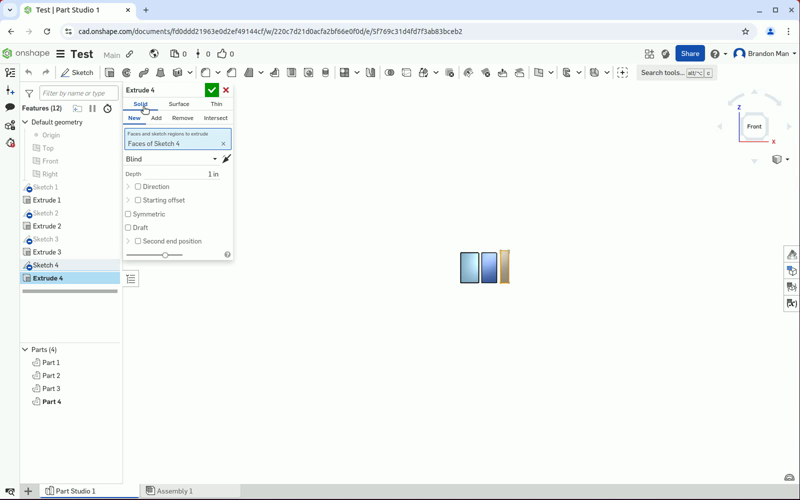
mouse_move(137, 120)
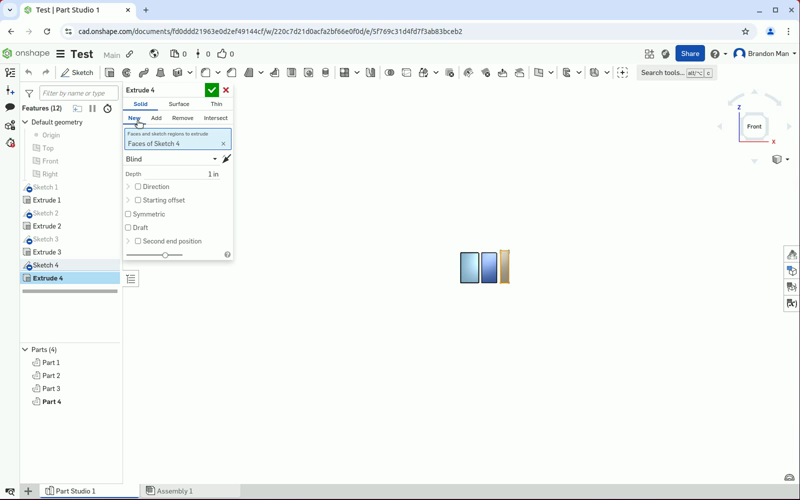
click(137, 120)
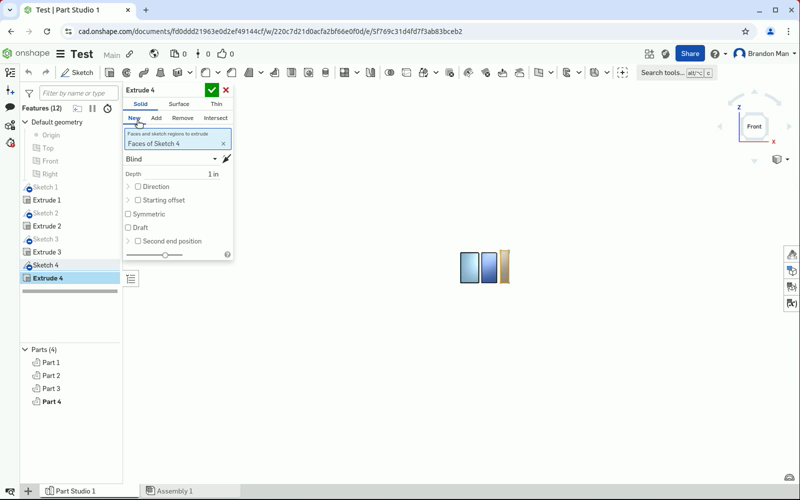
key(tab, 4)
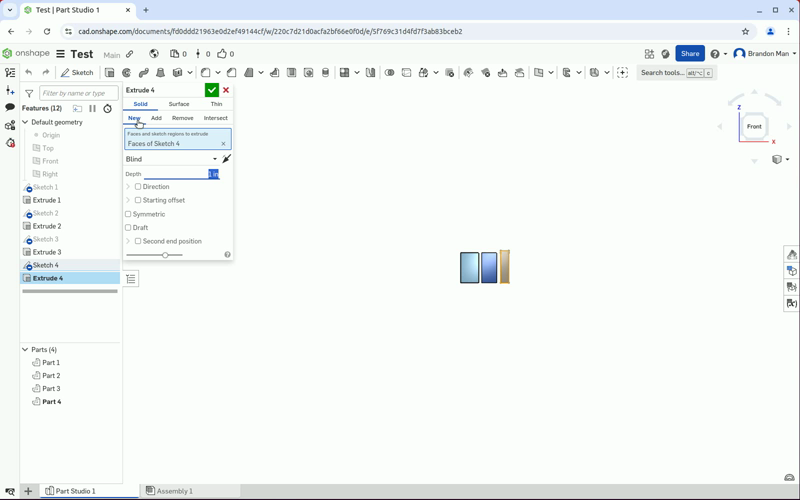
text(-0.241)
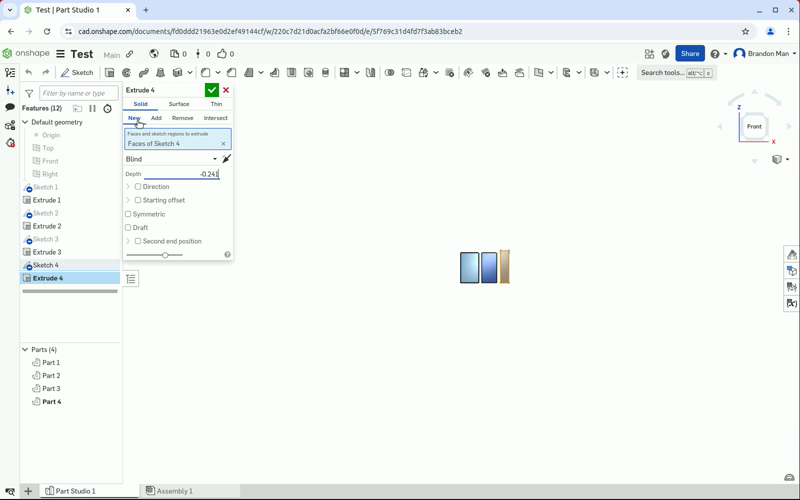
key(enter)
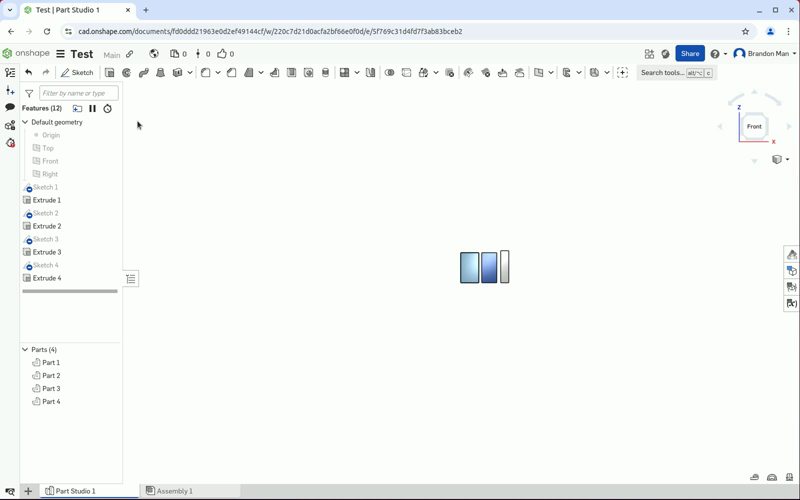
key(shift+h)
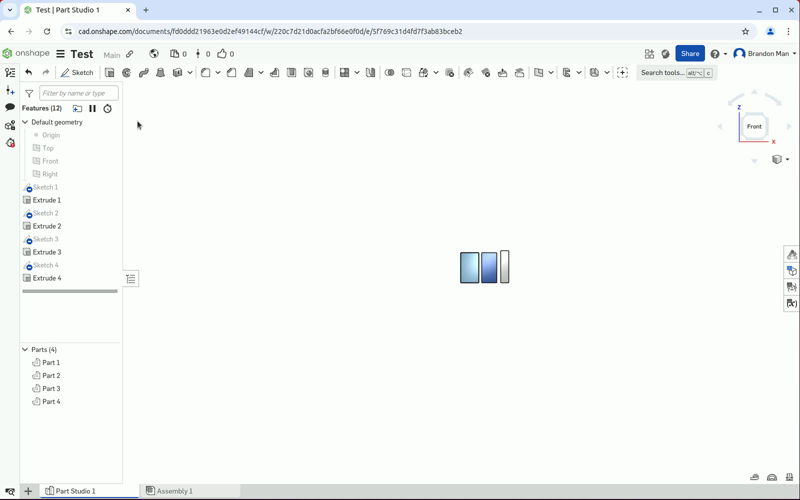
key(shift+h)
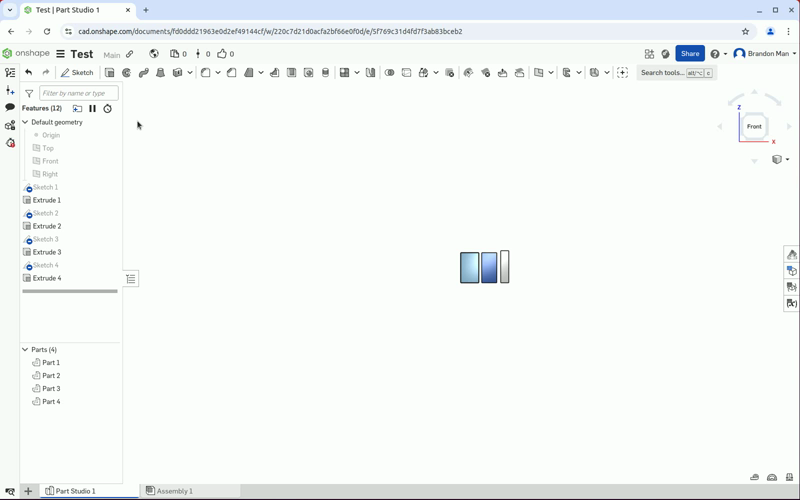
mouse_move(73, 189)
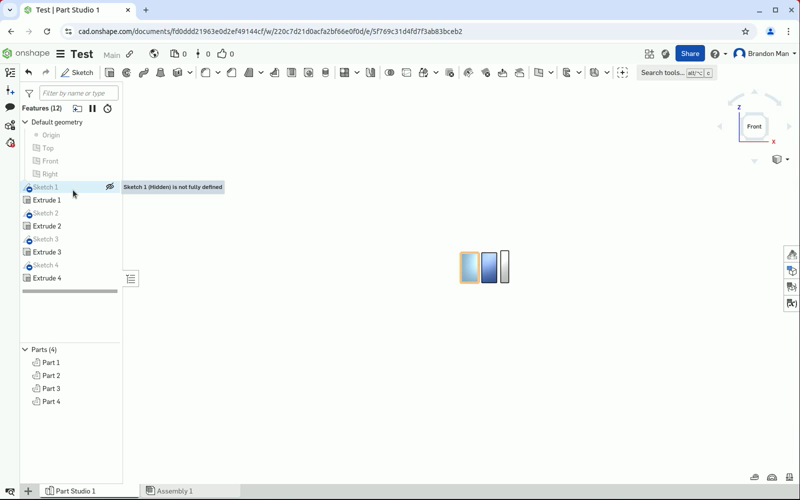
click(73, 189)
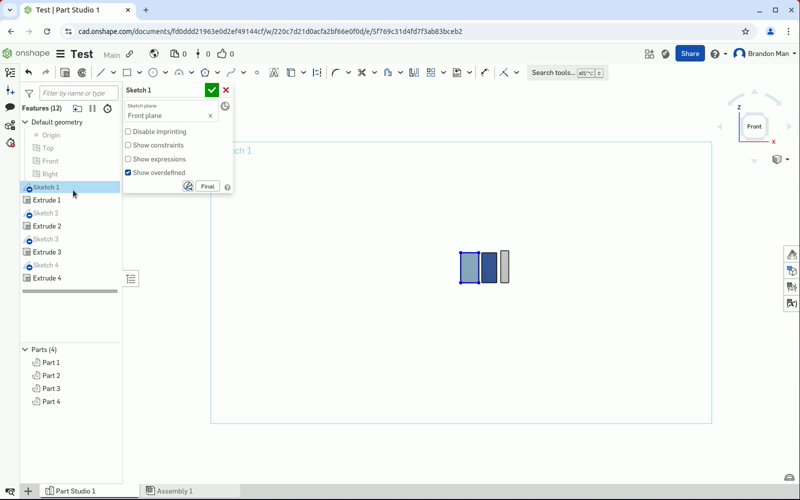
mouse_move(229, 92)
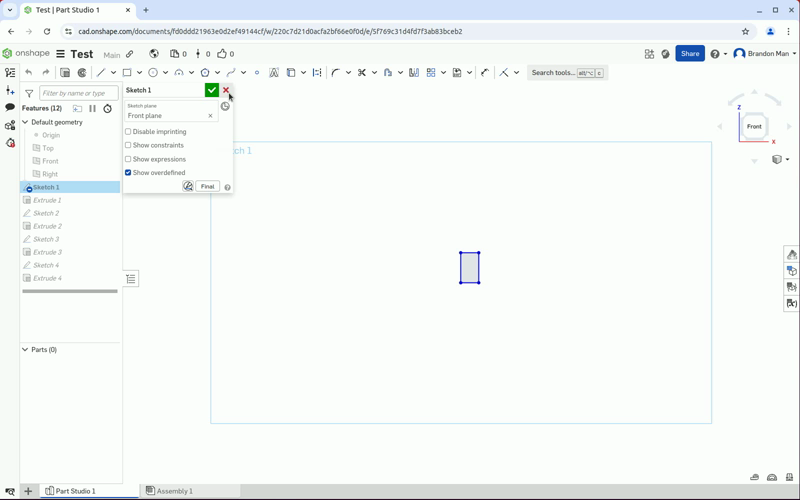
click(229, 92)
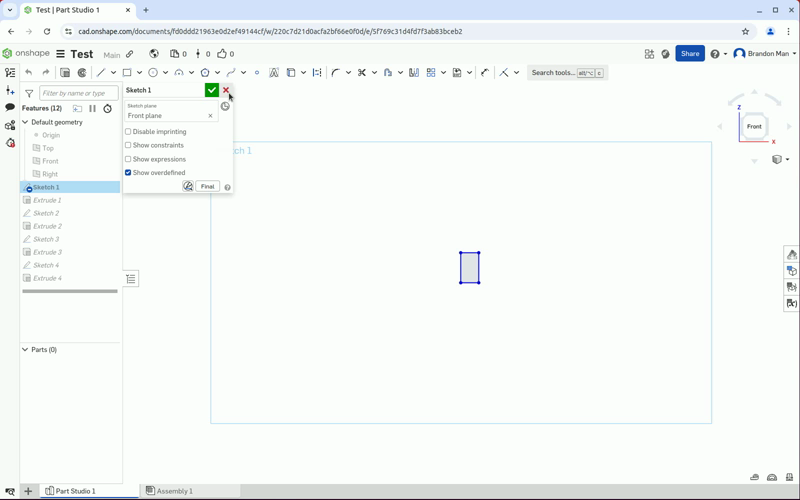
key(shift+s)
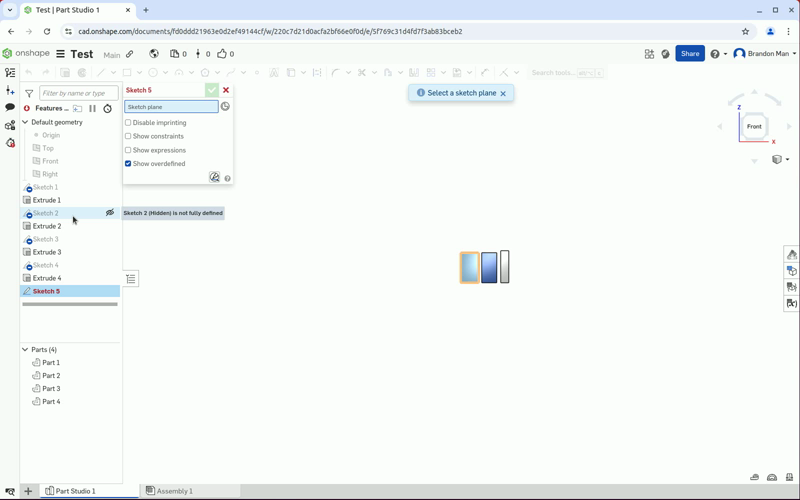
scroll(3)
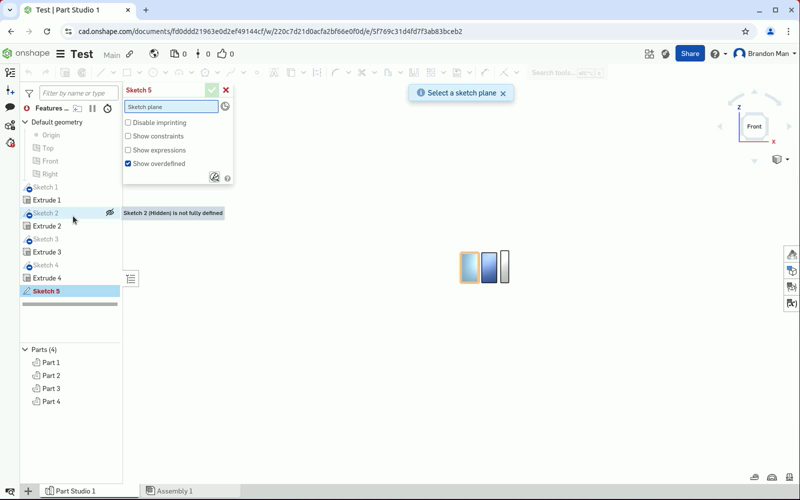
mouse_move(73, 163)
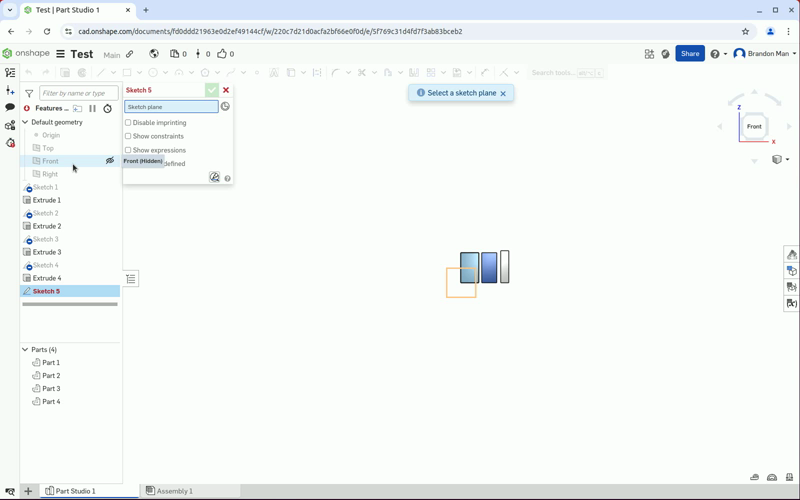
click(73, 163)
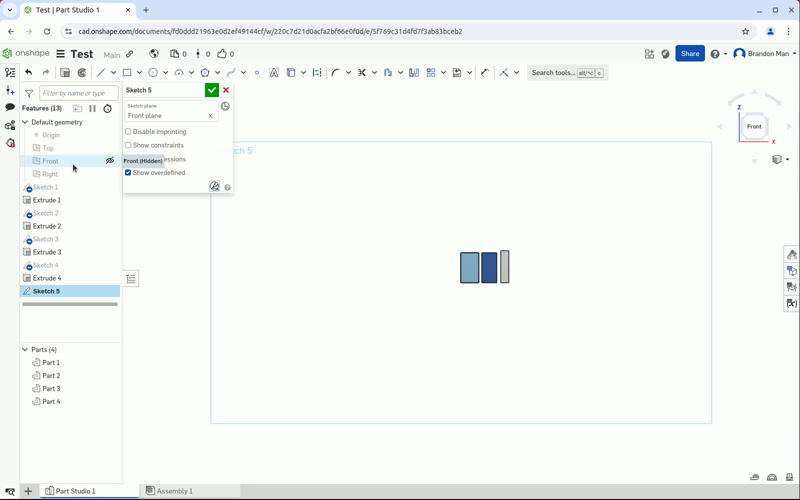
mouse_move(73, 352)
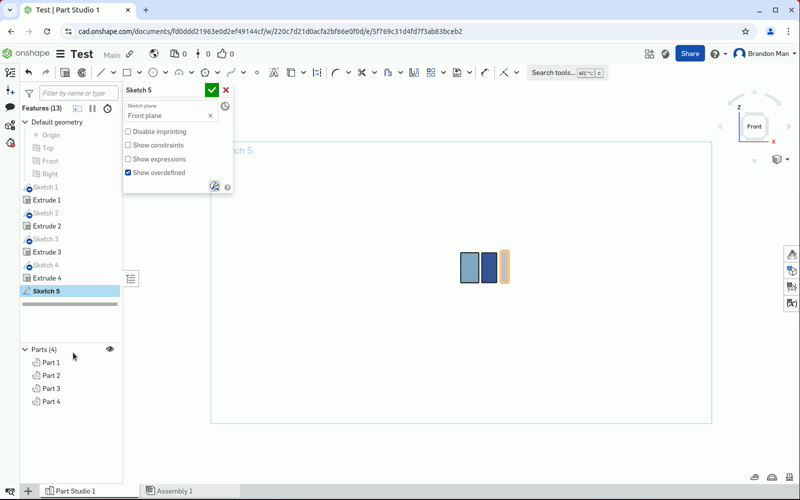
key(y)
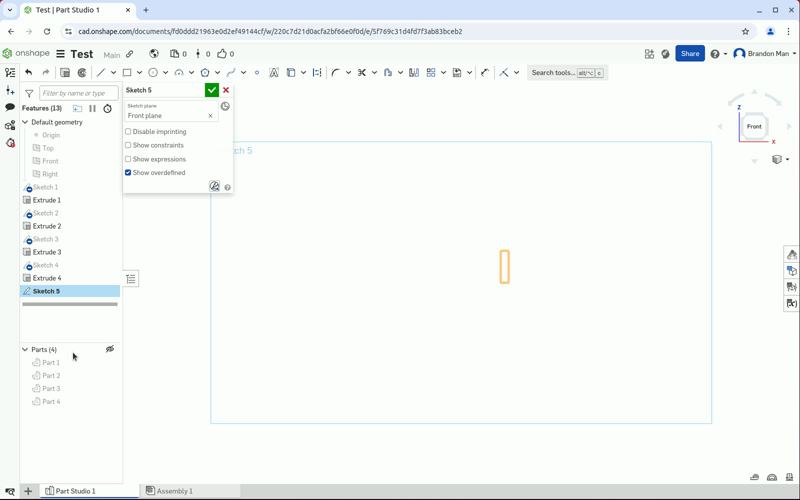
key(l)
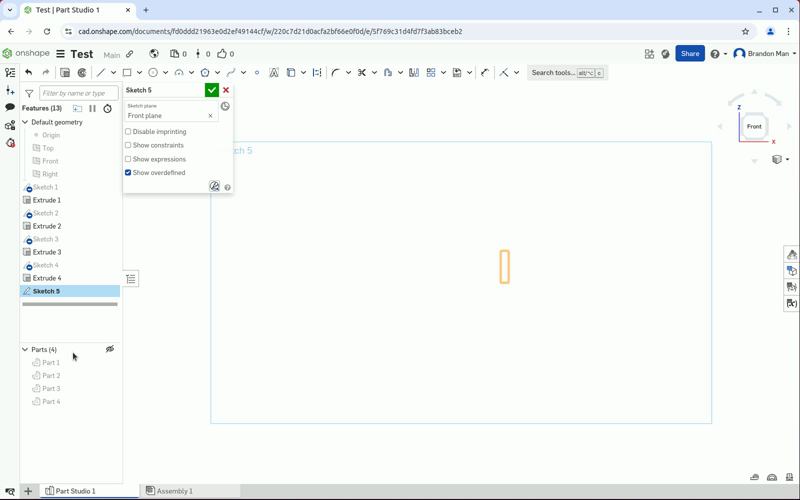
key_down(shift)
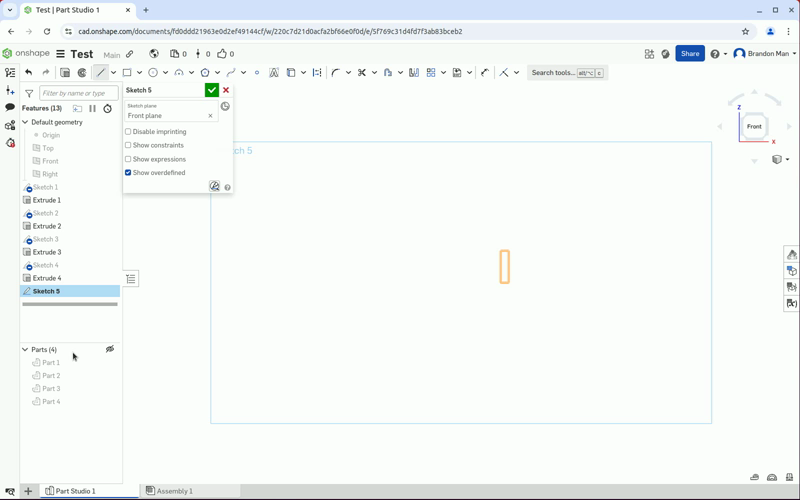
mouse_move(512, 282)
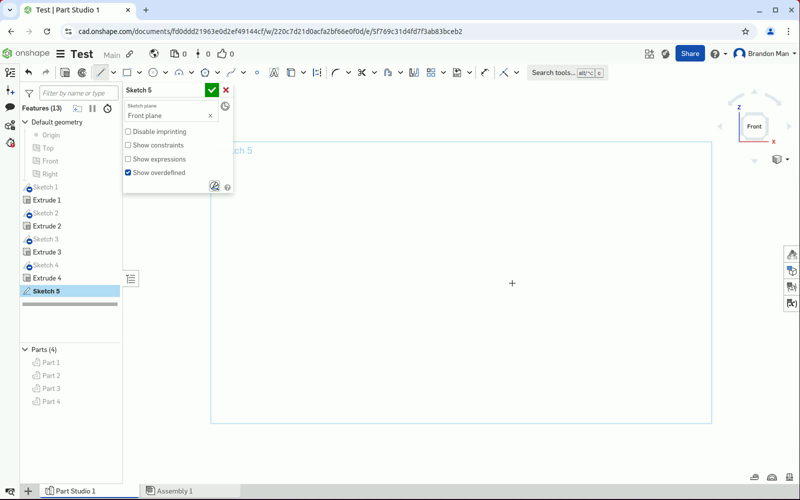
click(512, 282)
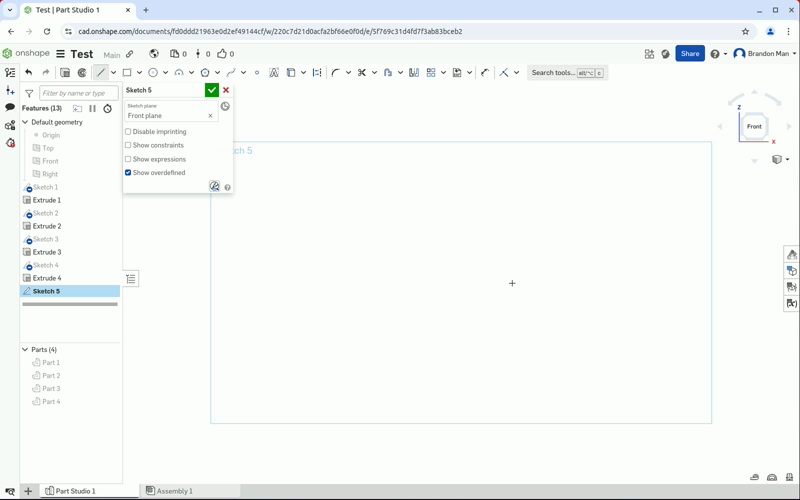
key_up(shift)
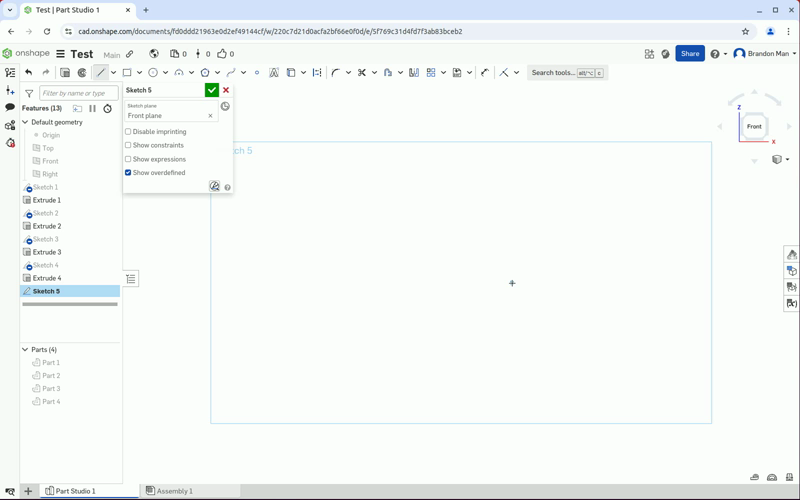
key_down(shift)
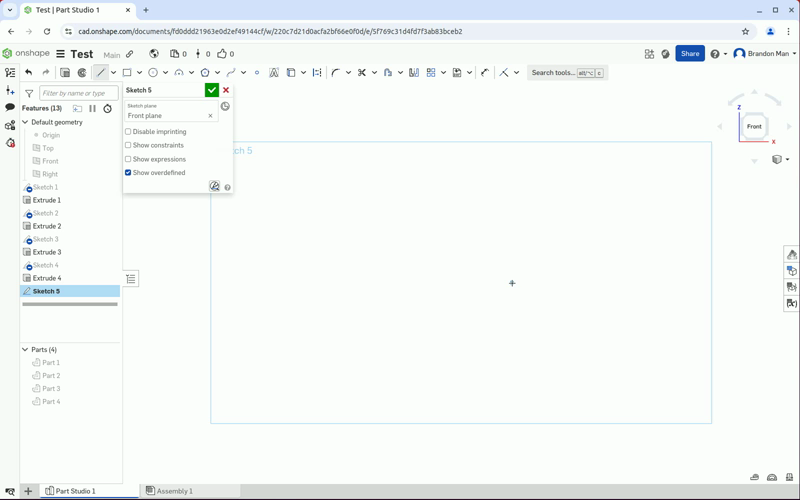
mouse_move(542, 282)
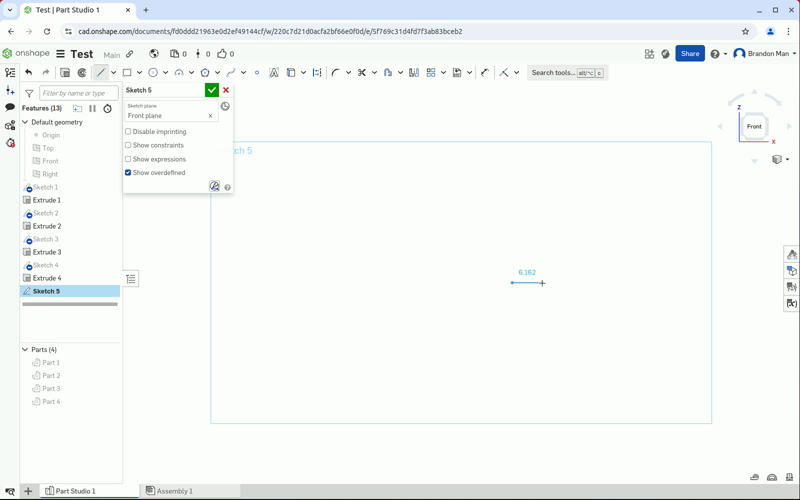
mouse_move(550, 282)
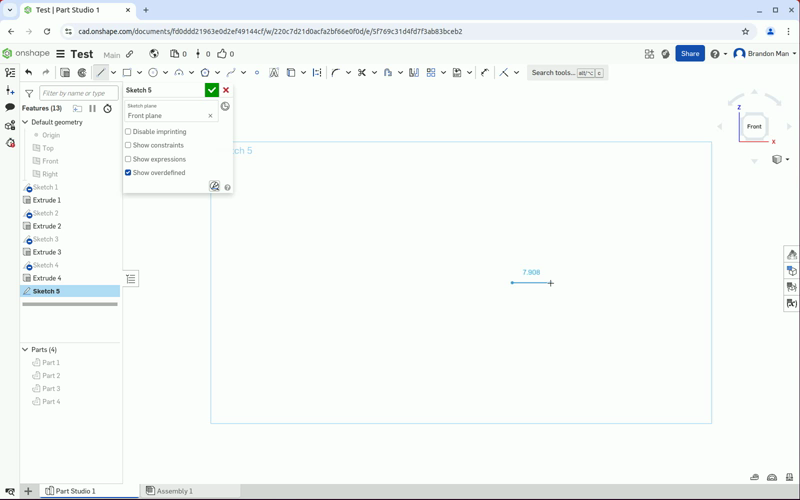
click(550, 282)
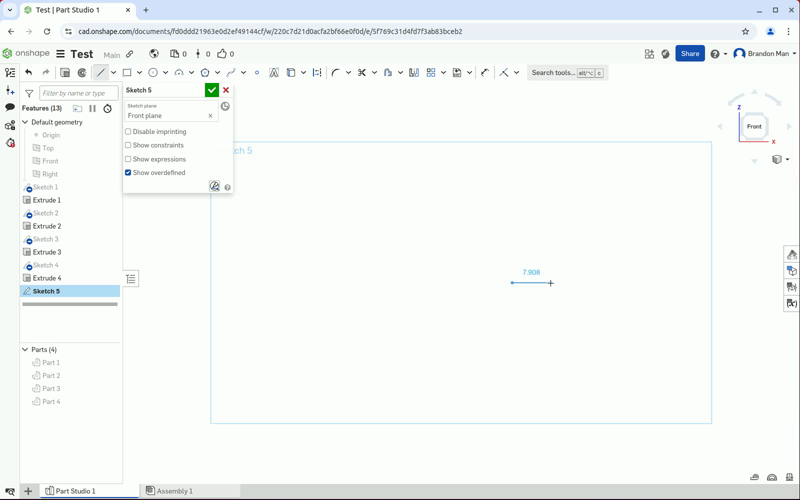
key_up(shift)
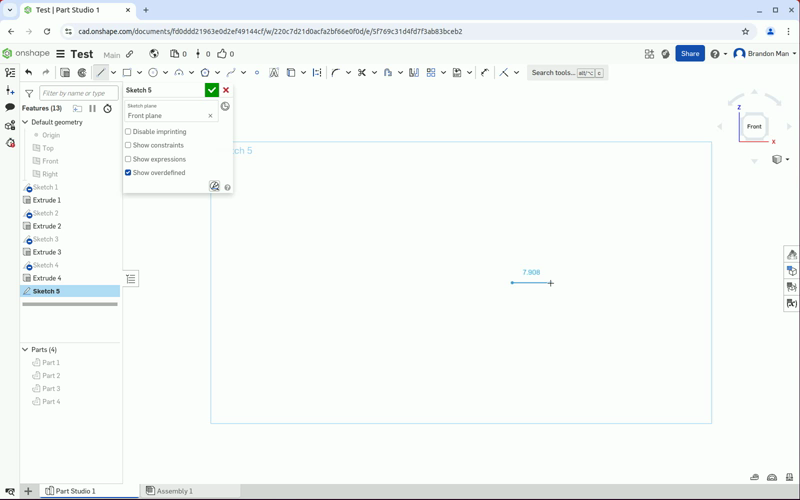
key_down(shift)
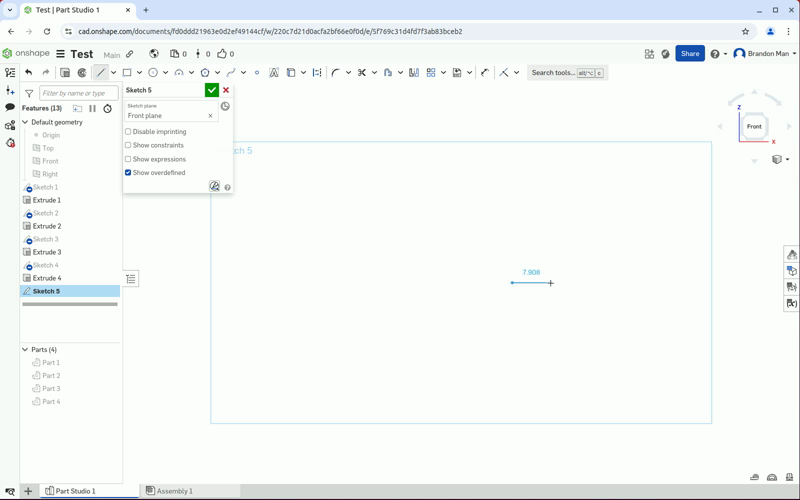
mouse_move(580, 282)
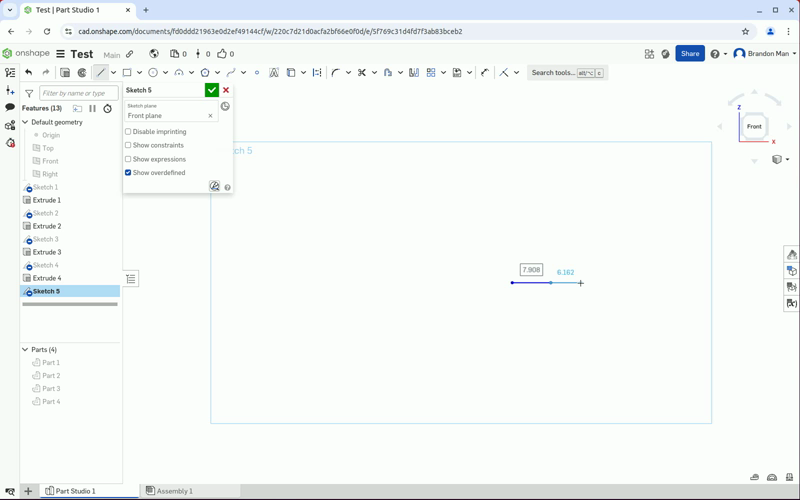
mouse_move(550, 253)
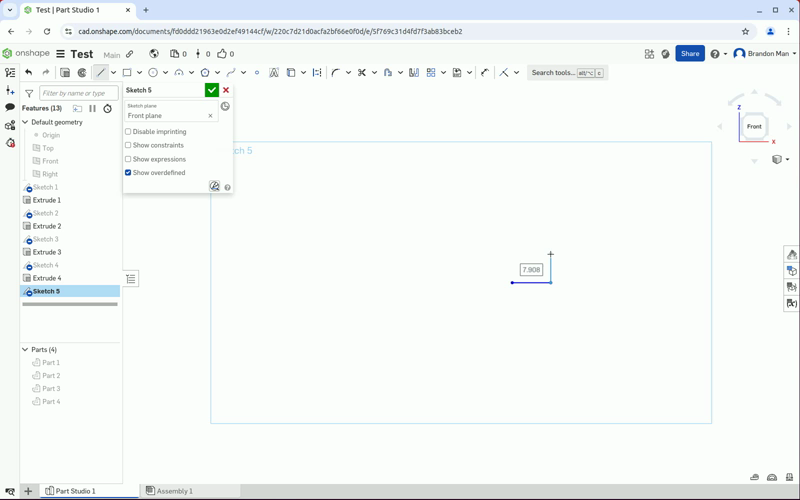
click(550, 253)
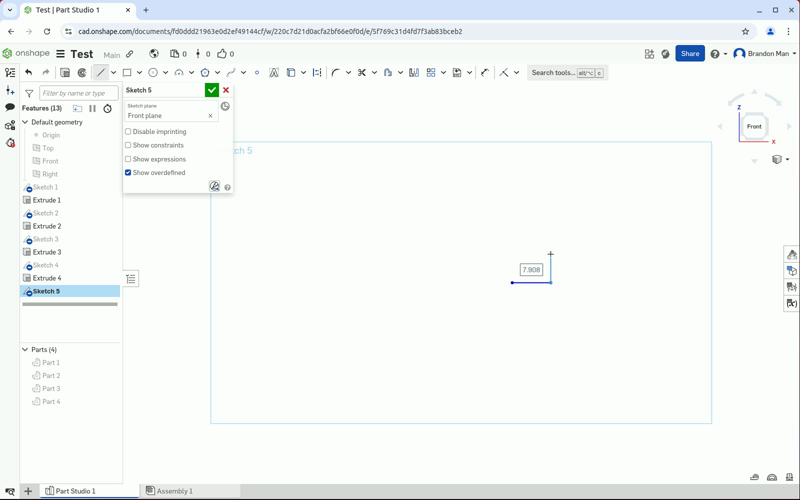
key_up(shift)
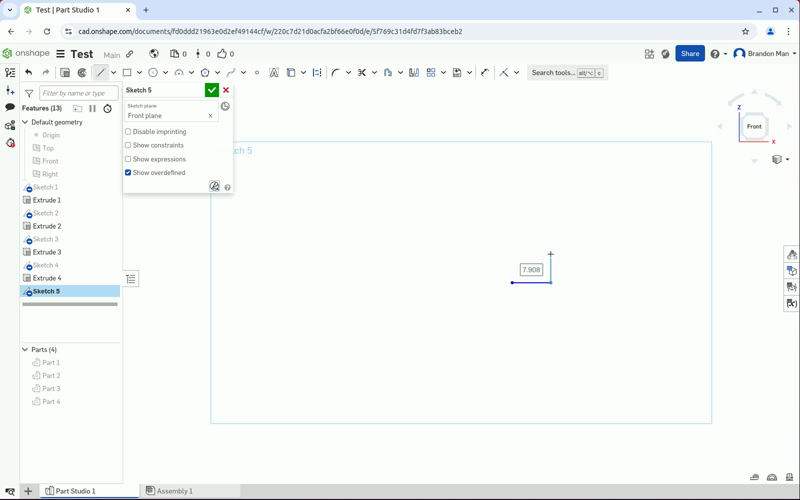
key_down(shift)
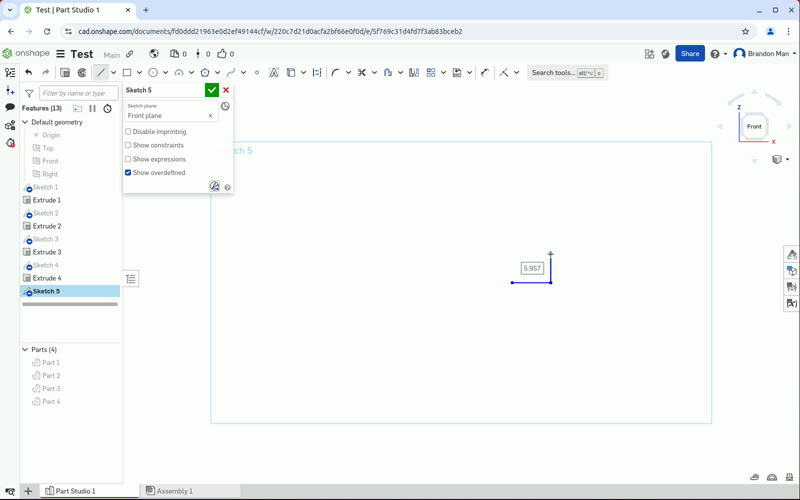
mouse_move(580, 253)
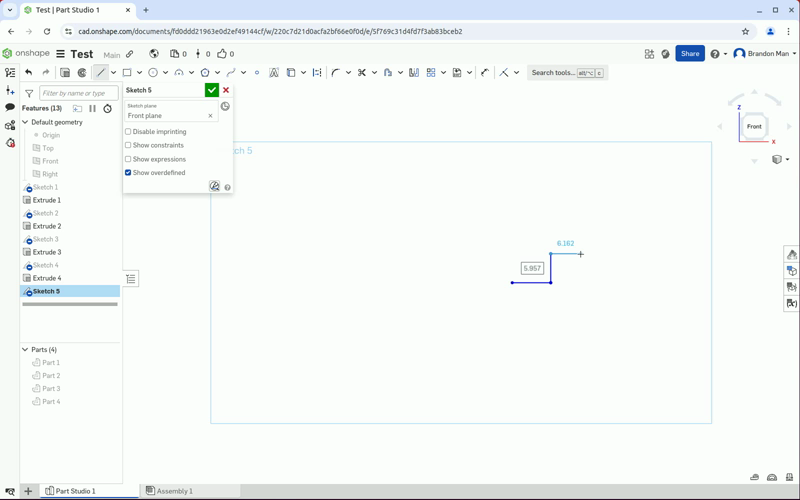
mouse_move(550, 251)
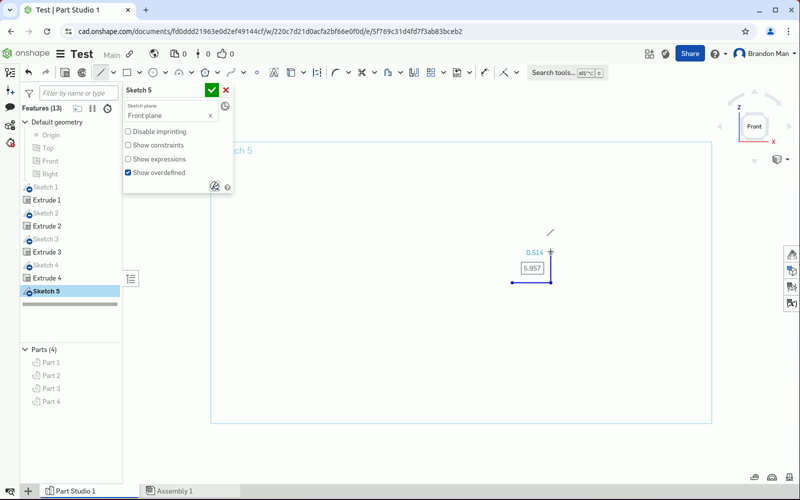
scroll(6)
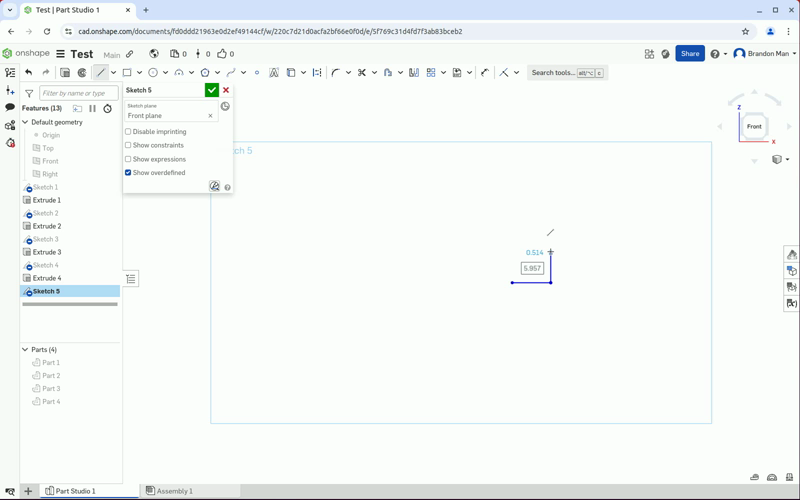
scroll(6)
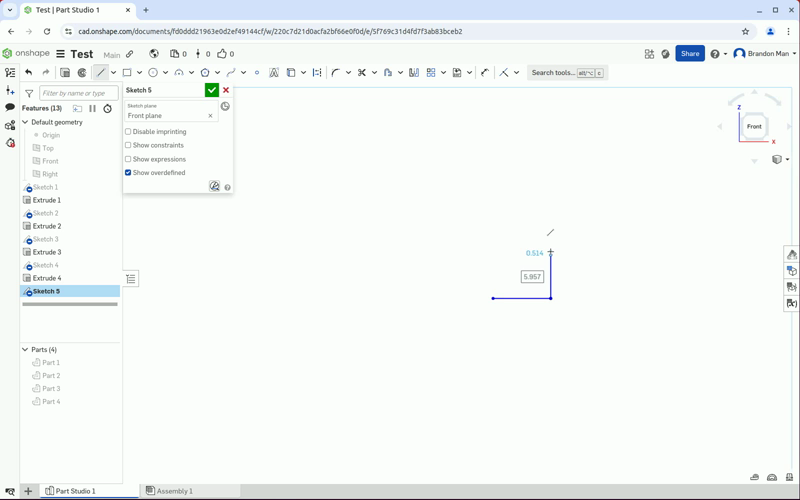
scroll(6)
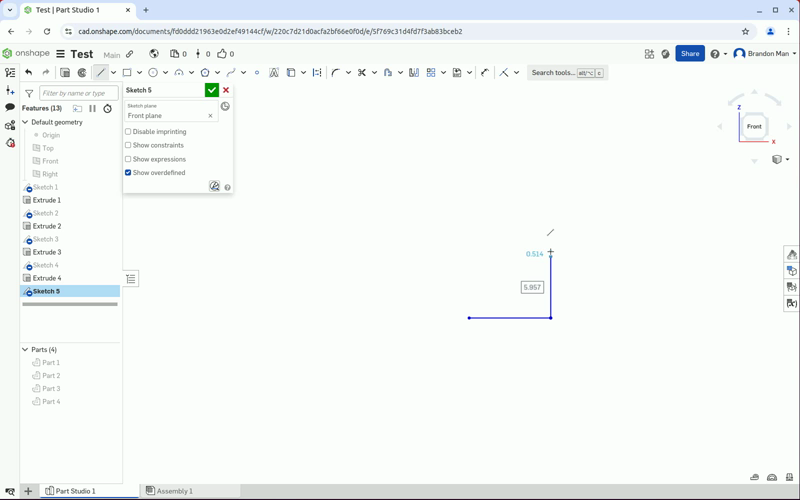
scroll(6)
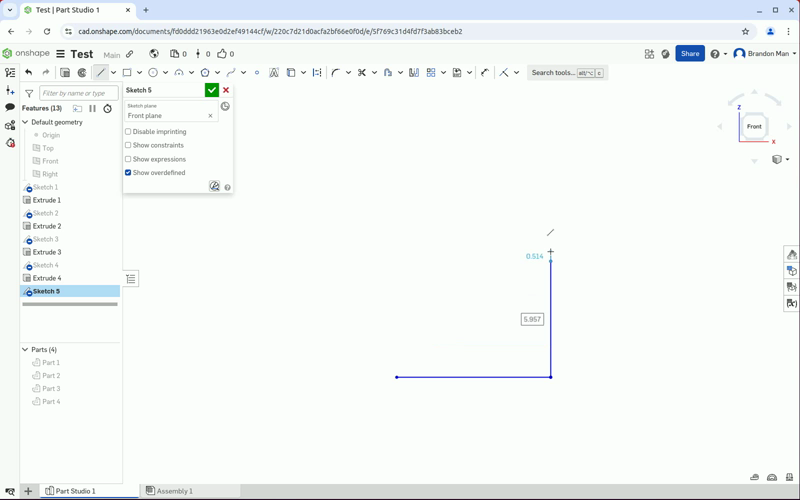
scroll(6)
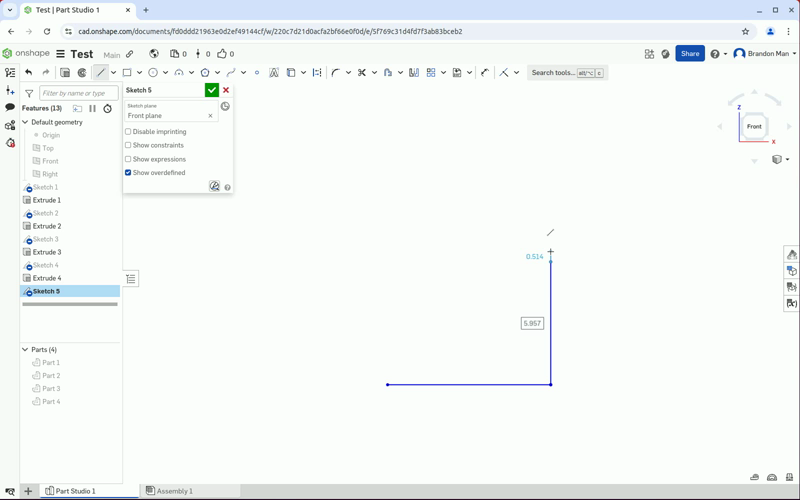
scroll(6)
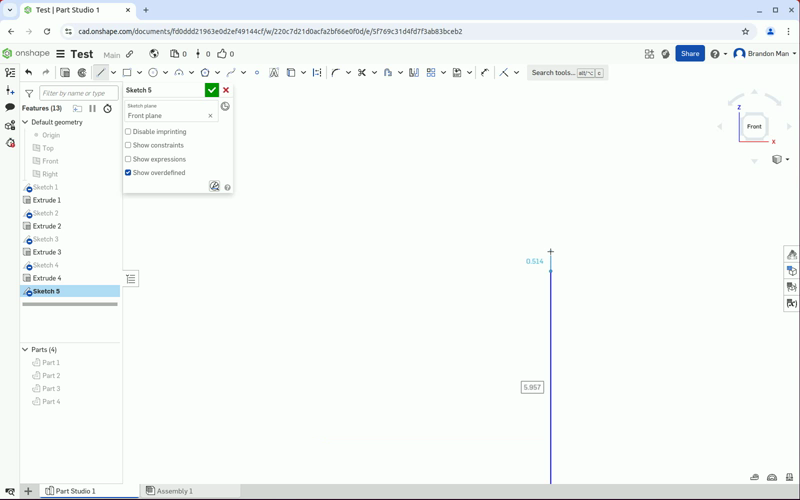
scroll(6)
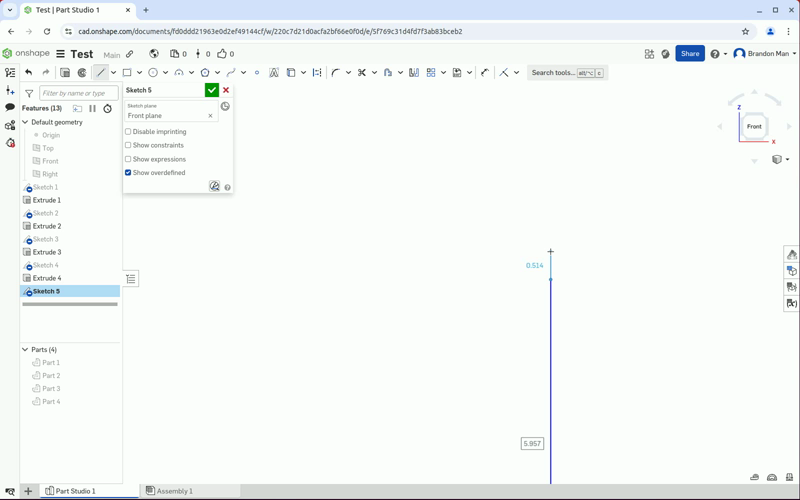
click(550, 251)
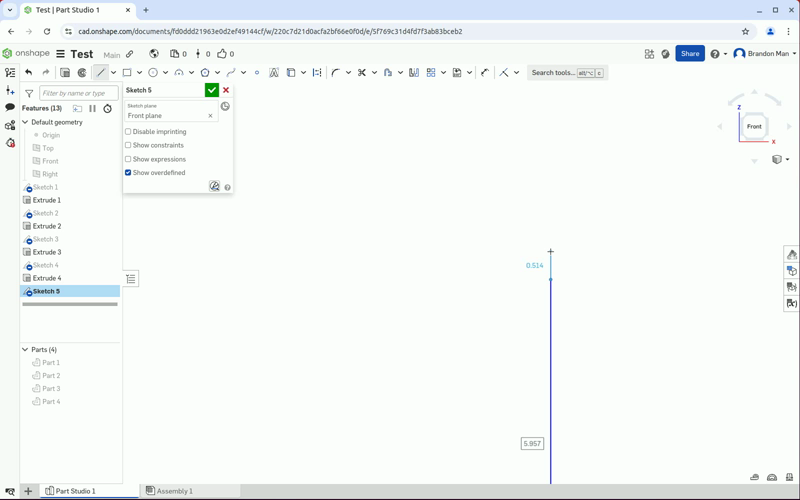
scroll(-6)
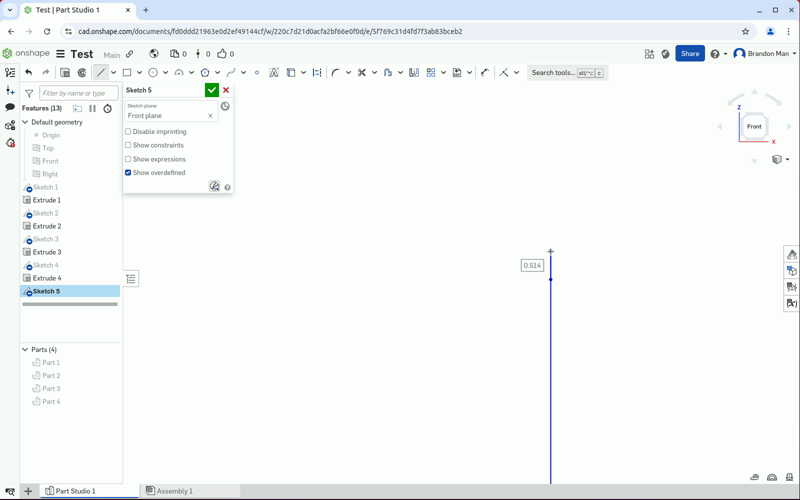
scroll(-6)
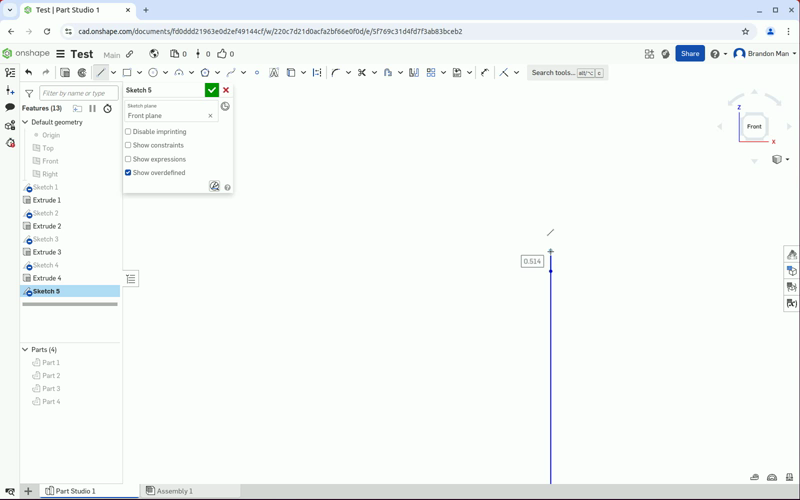
scroll(-6)
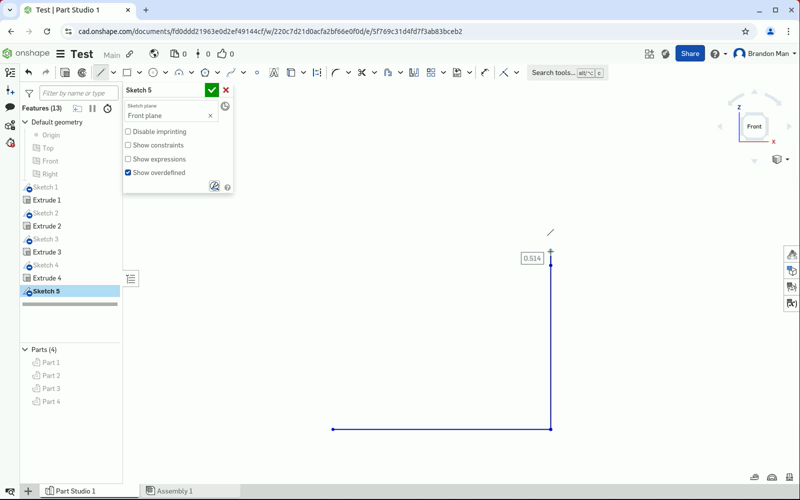
scroll(-6)
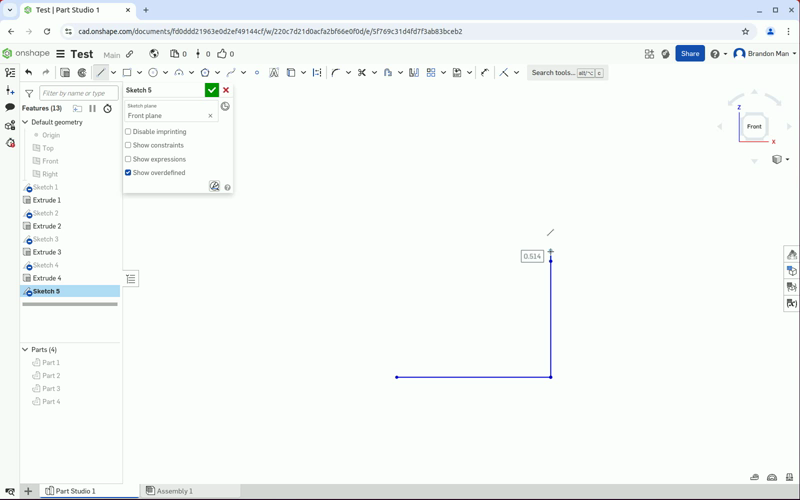
scroll(-6)
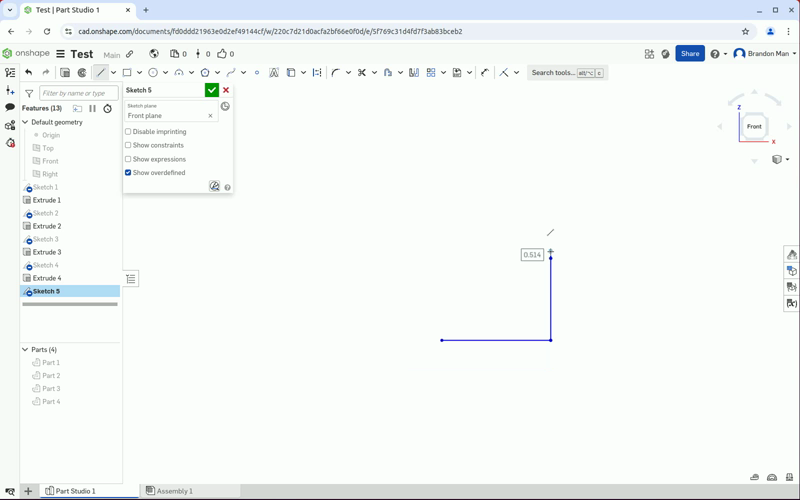
scroll(-6)
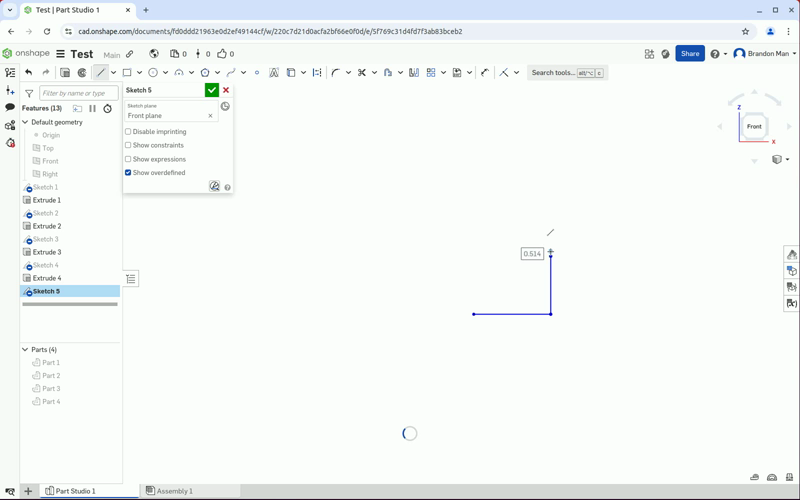
scroll(-6)
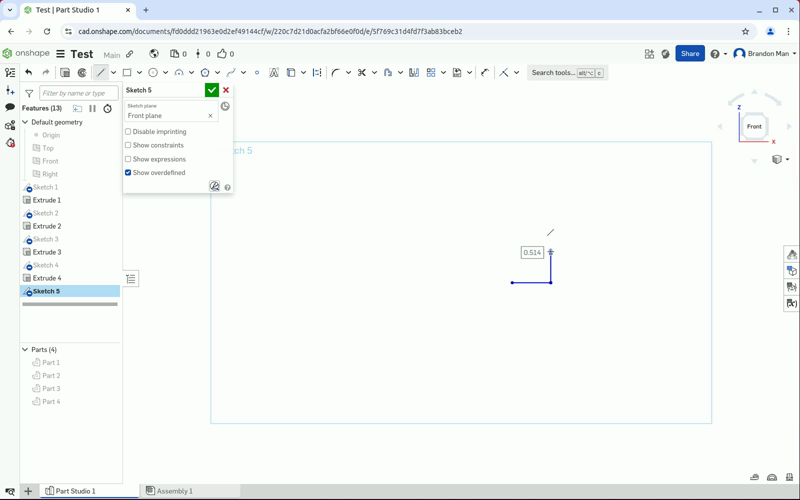
key_up(shift)
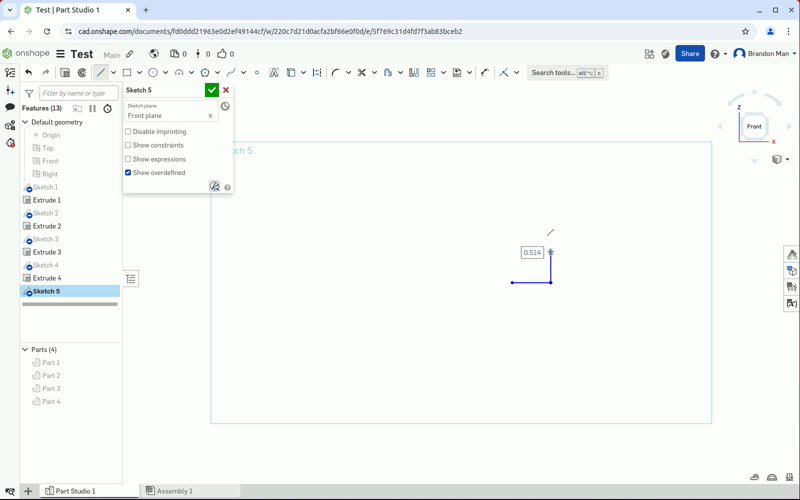
key_down(shift)
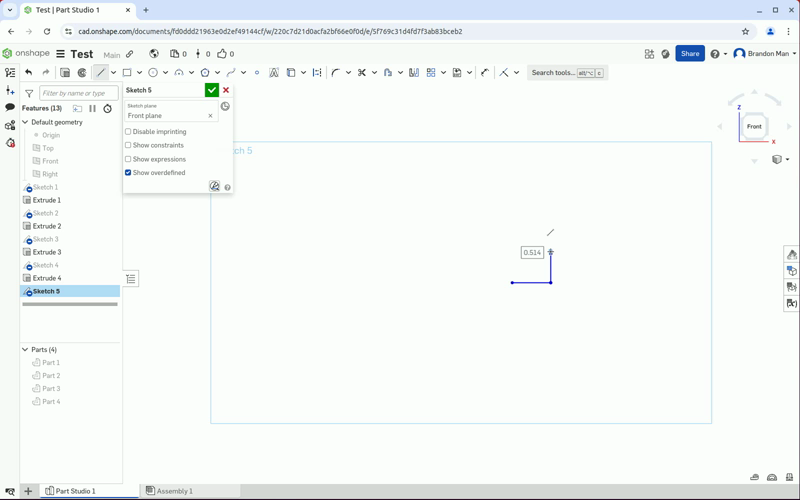
mouse_move(580, 251)
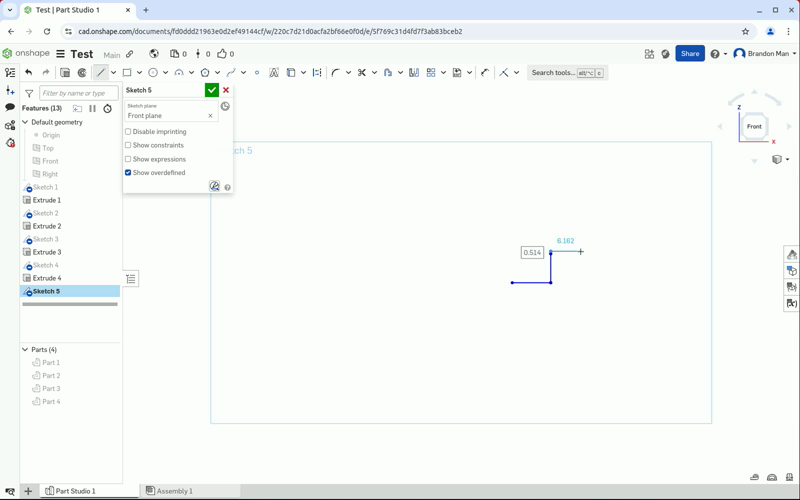
mouse_move(512, 251)
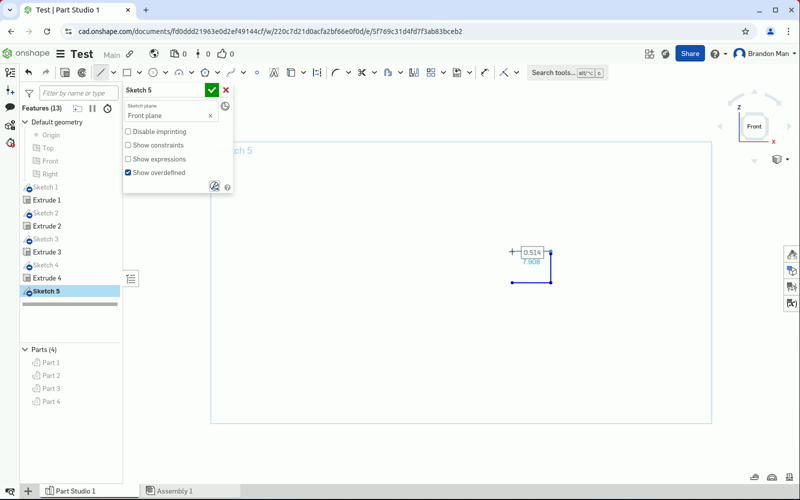
click(512, 251)
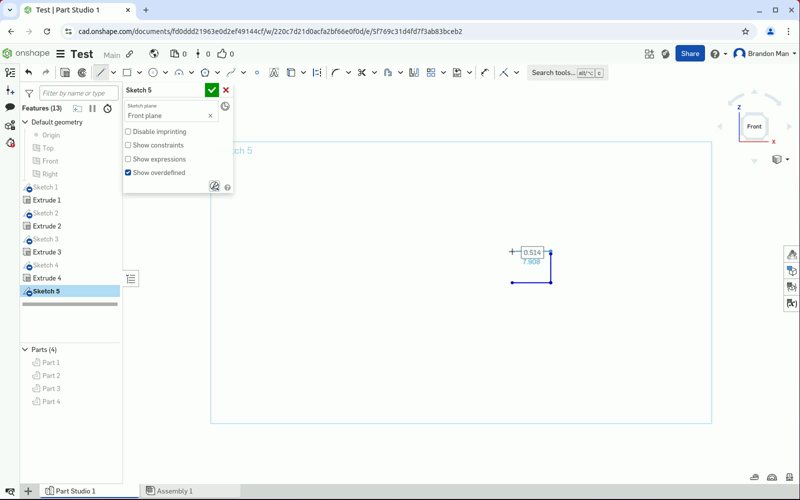
key_up(shift)
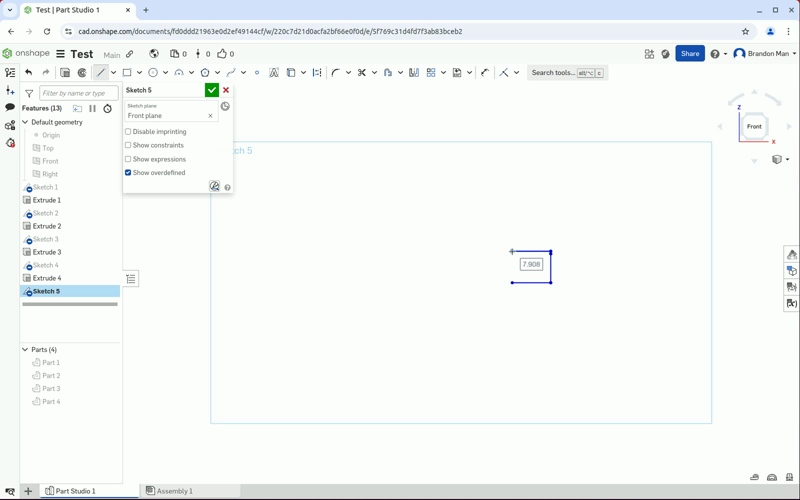
mouse_move(542, 251)
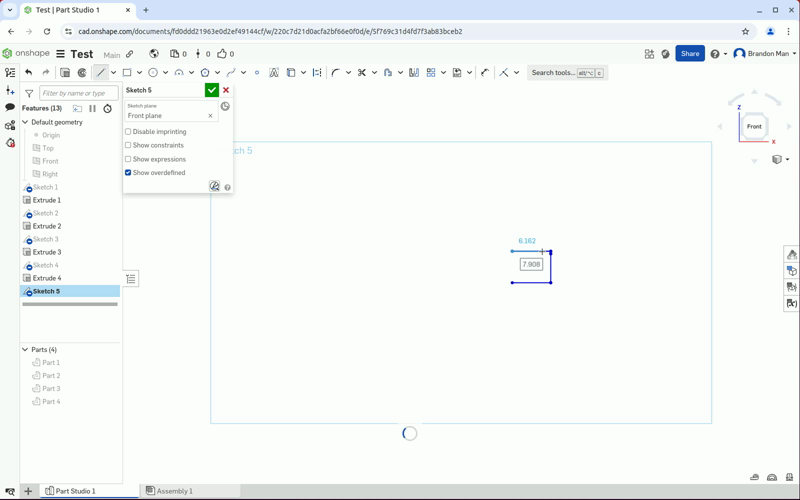
key_down(shift)
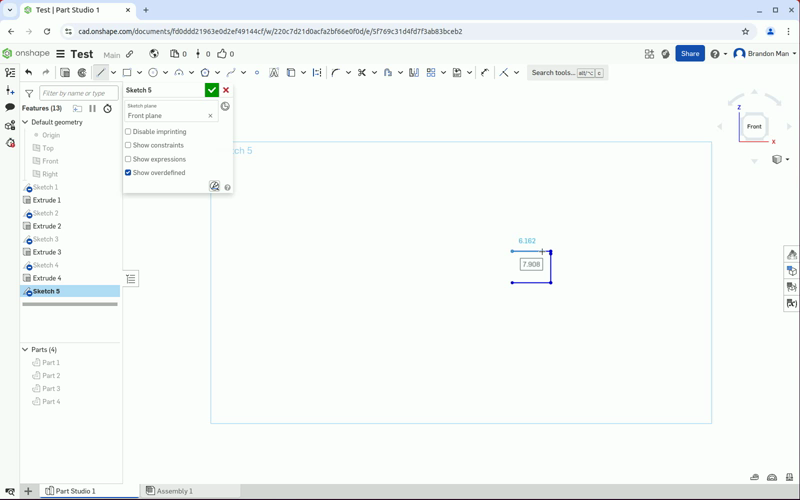
mouse_move(512, 282)
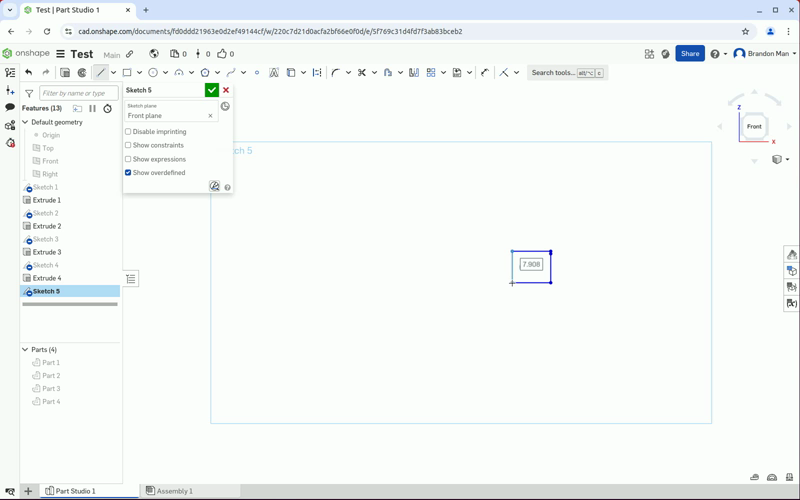
key_up(shift)
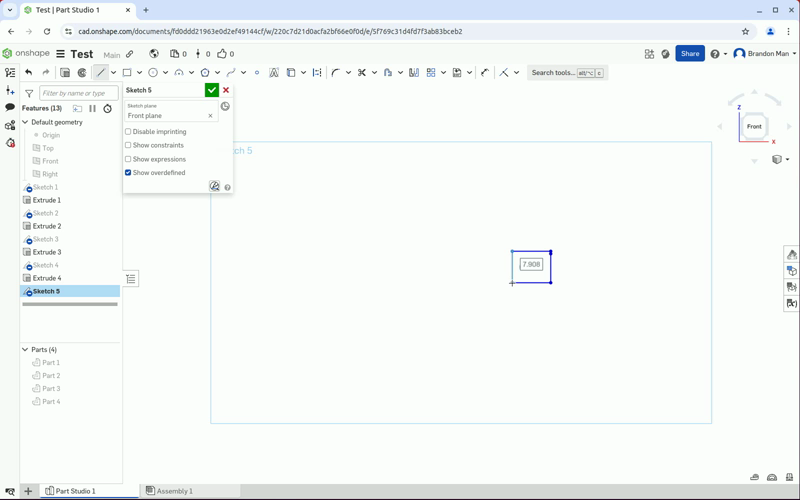
click(512, 282)
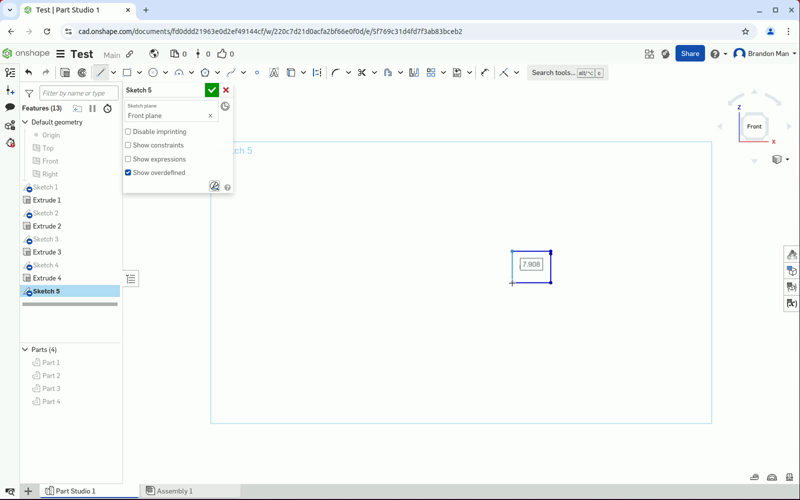
key(esc)
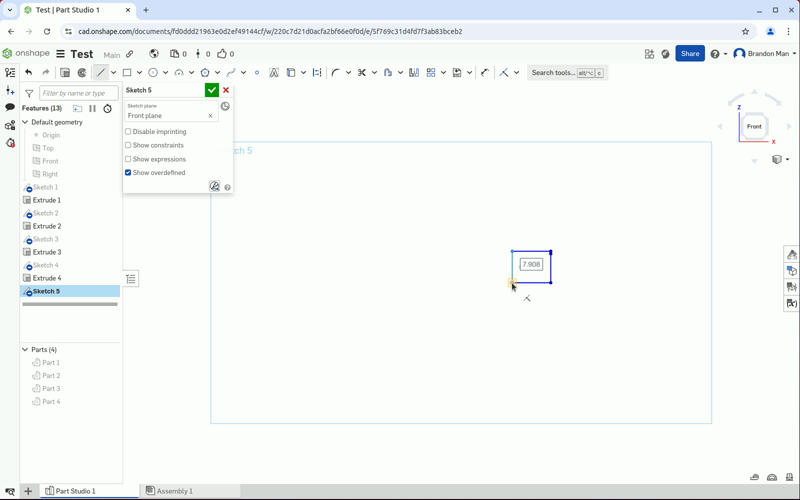
mouse_move(528, 267)
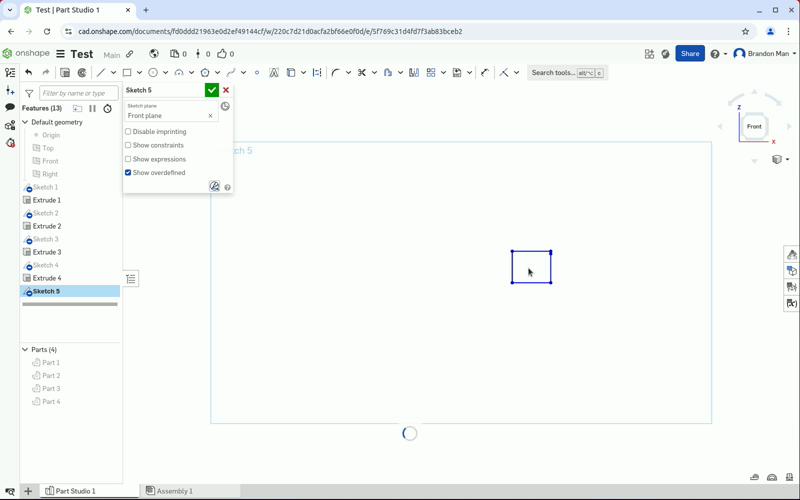
scroll(6)
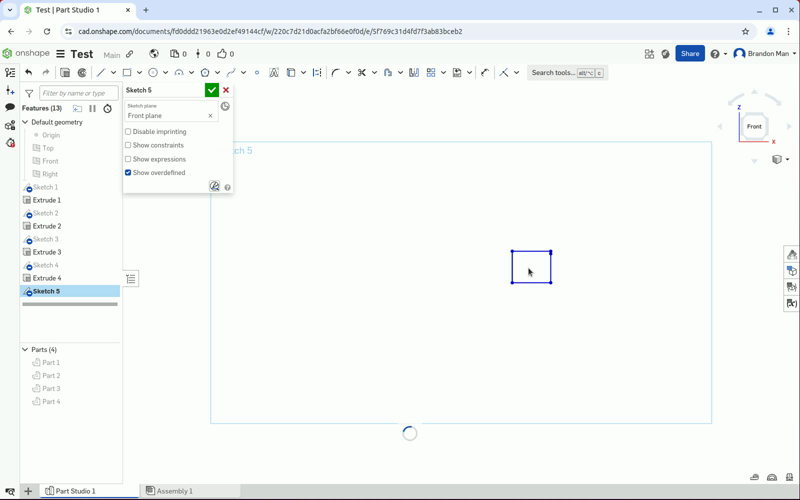
scroll(6)
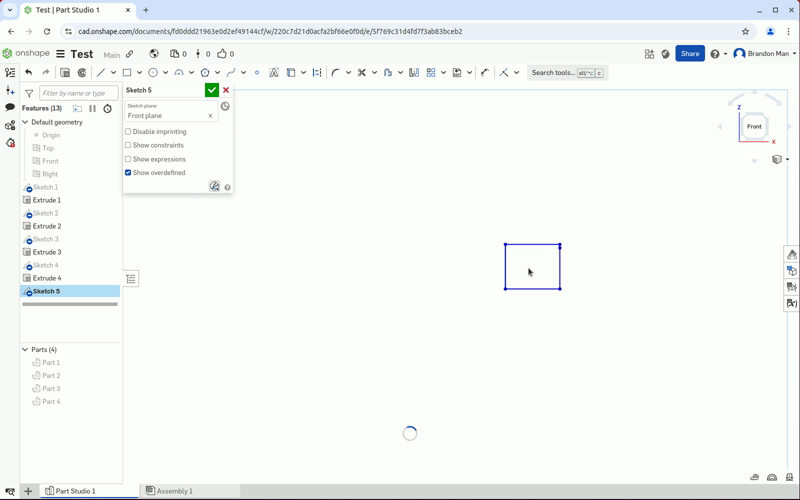
scroll(6)
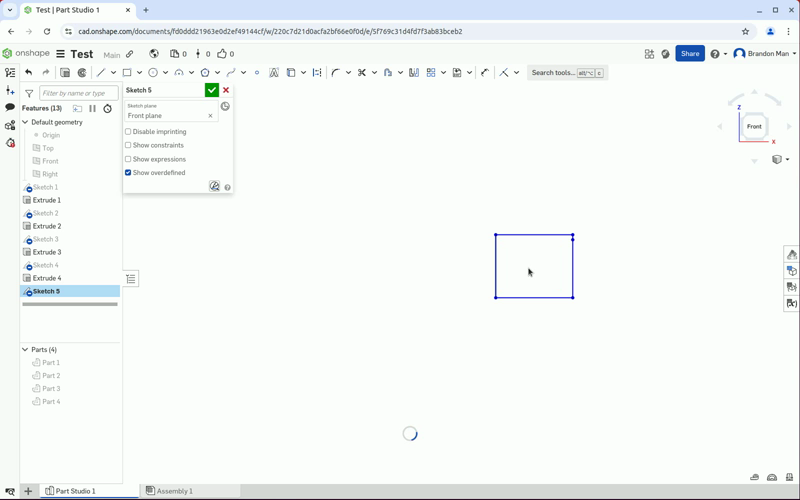
scroll(6)
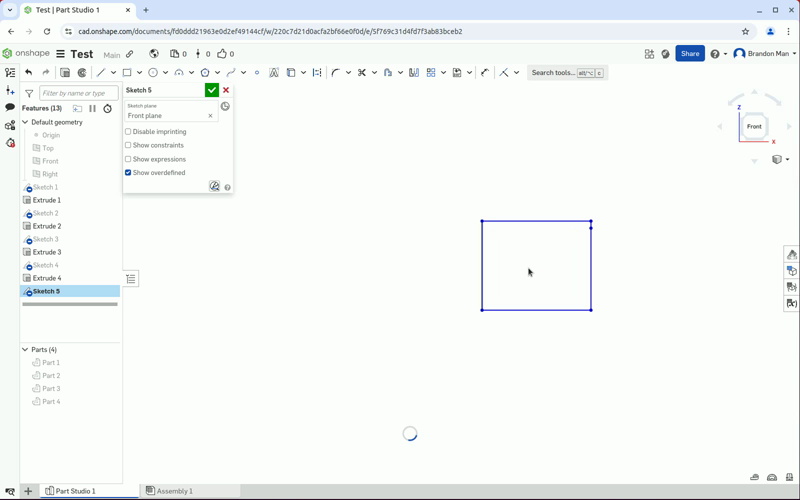
scroll(6)
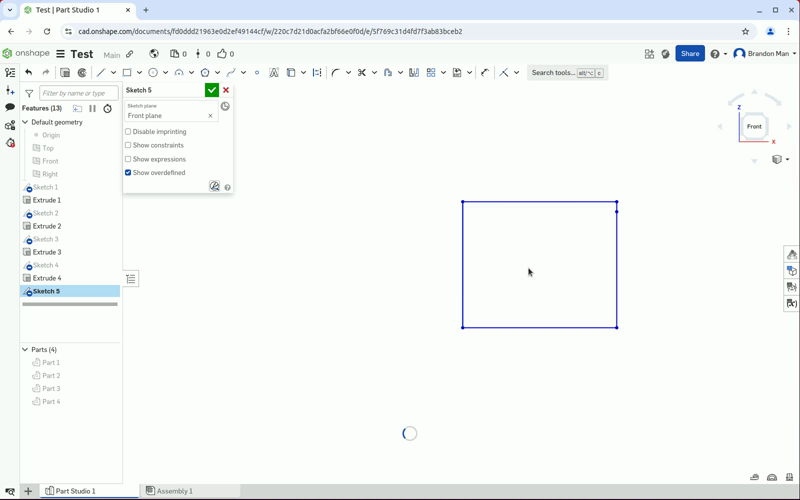
scroll(6)
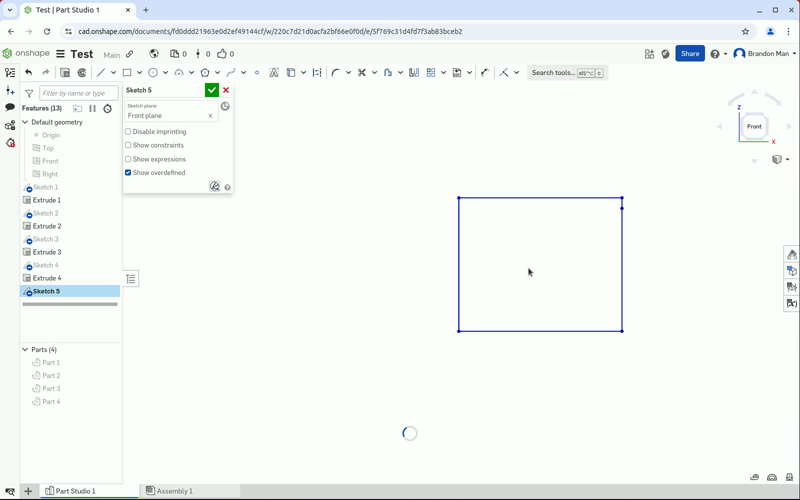
scroll(6)
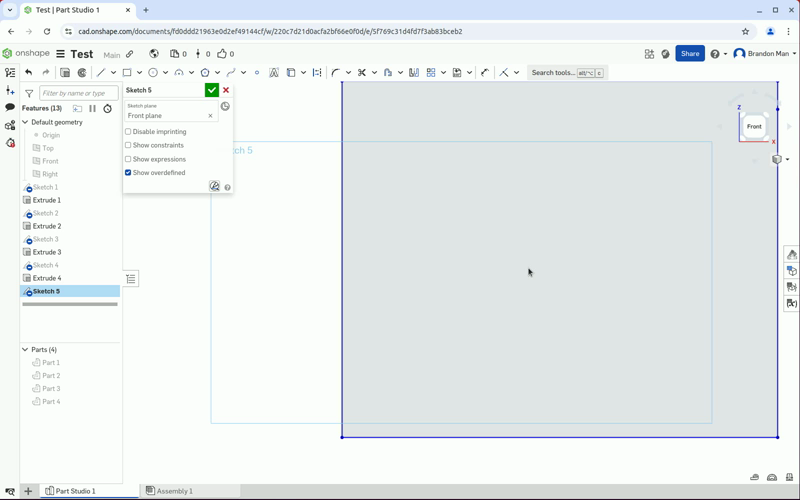
click(528, 267)
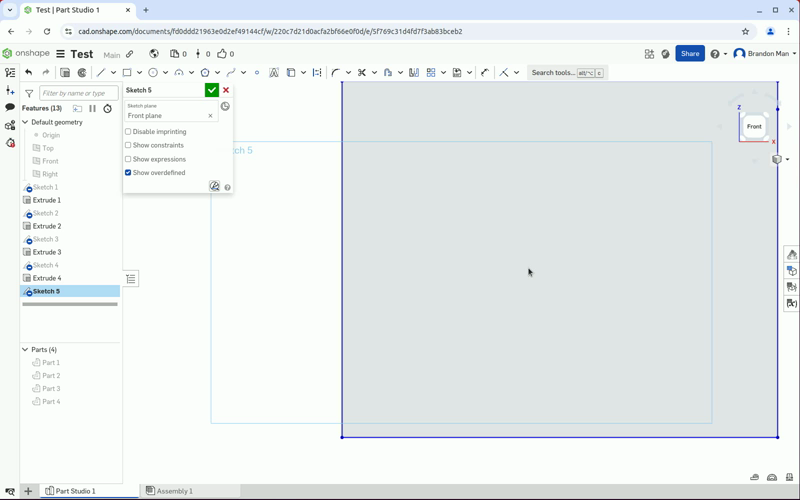
scroll(-6)
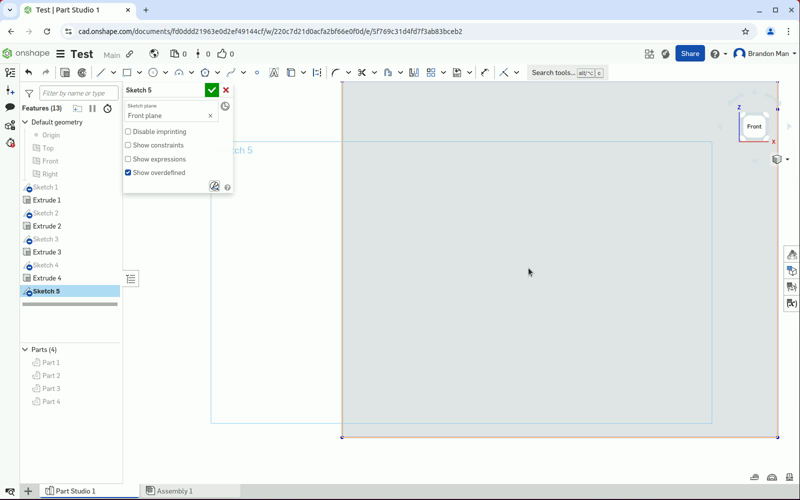
scroll(-6)
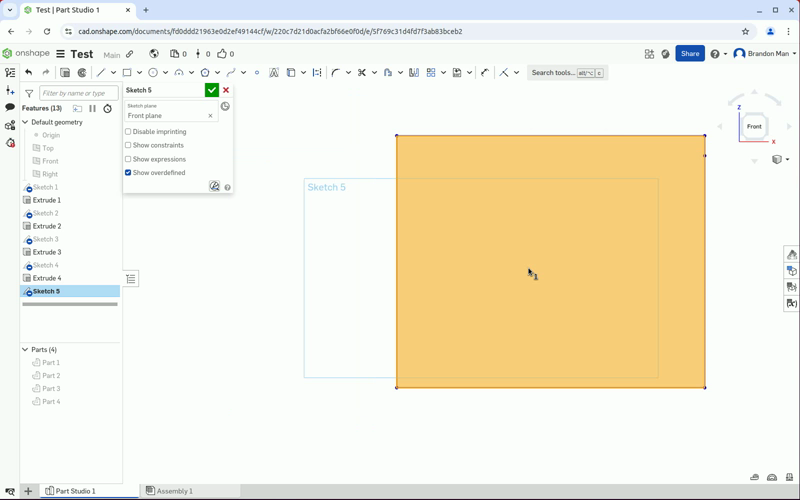
scroll(-6)
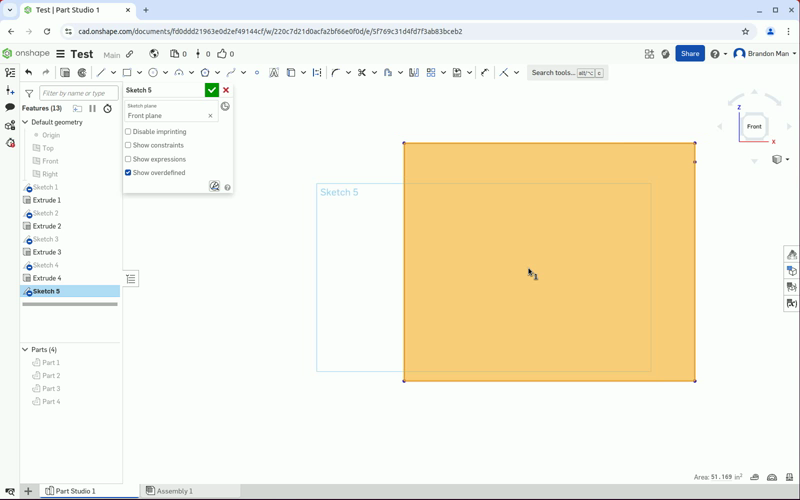
scroll(-6)
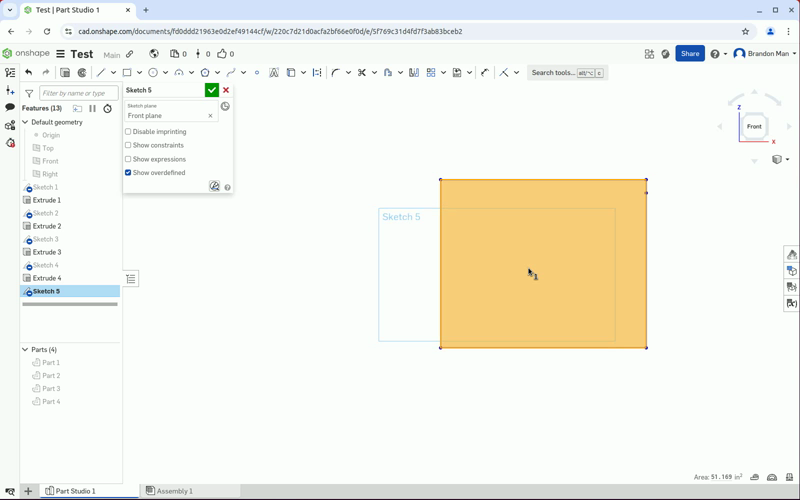
scroll(-6)
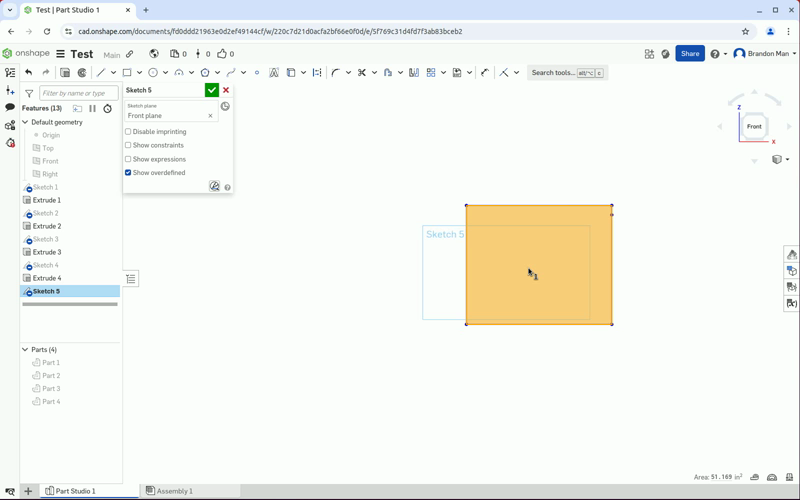
scroll(-6)
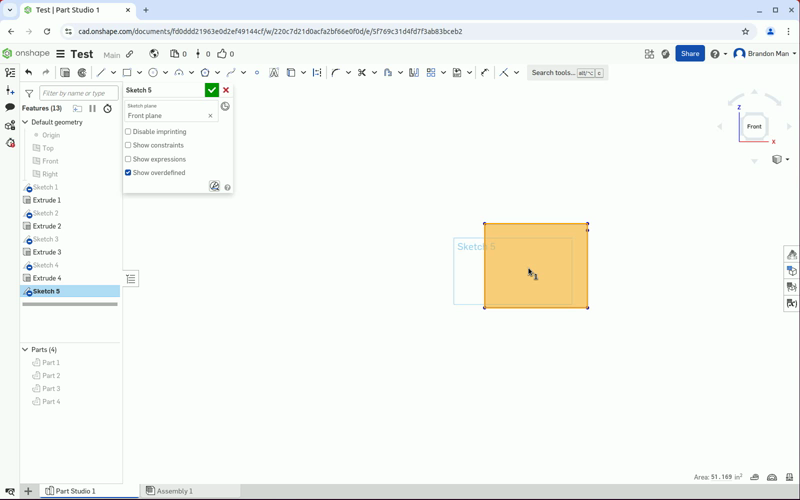
scroll(-6)
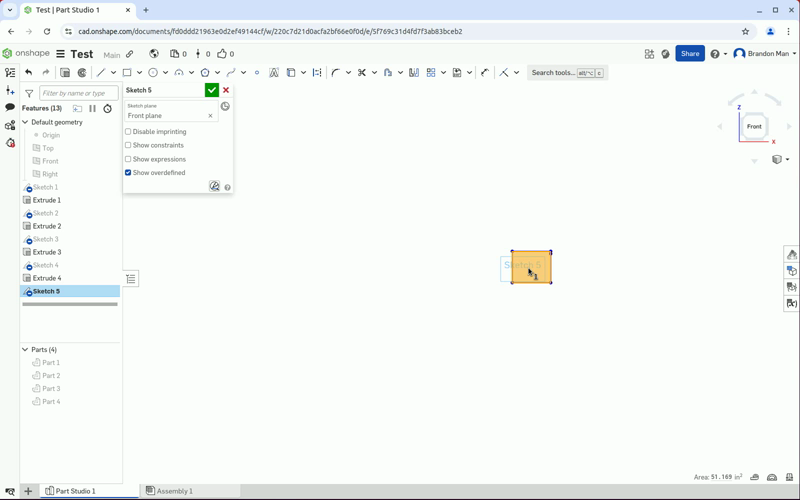
mouse_move(73, 352)
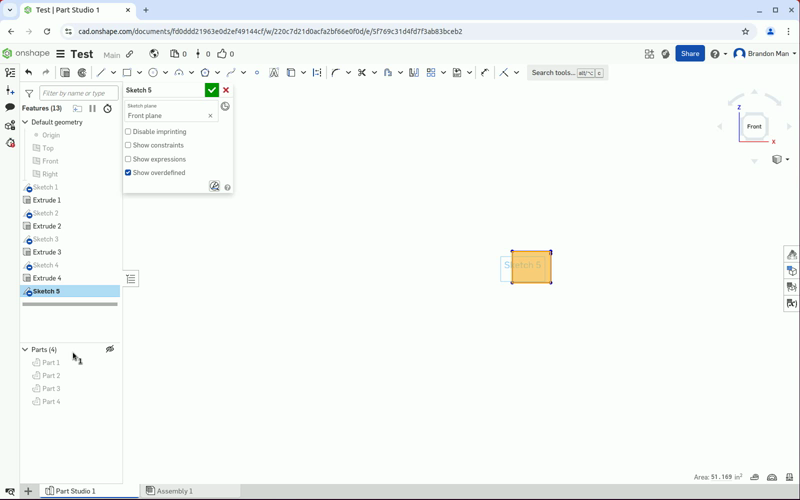
key(shift+y)
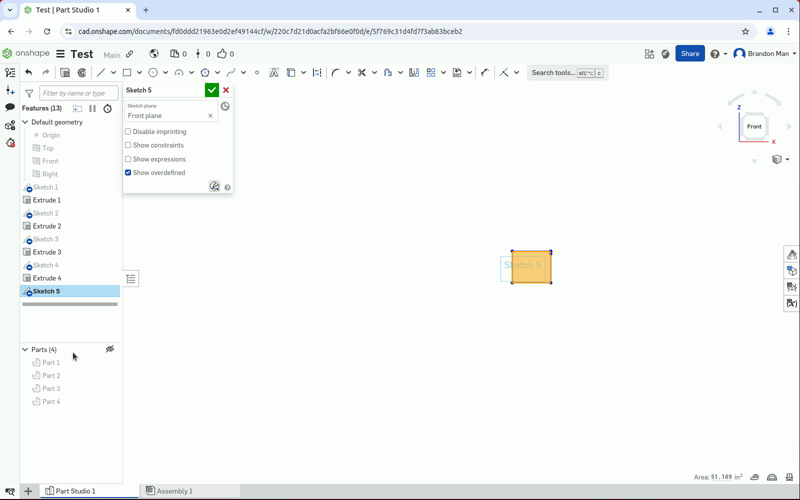
key(shift+e)
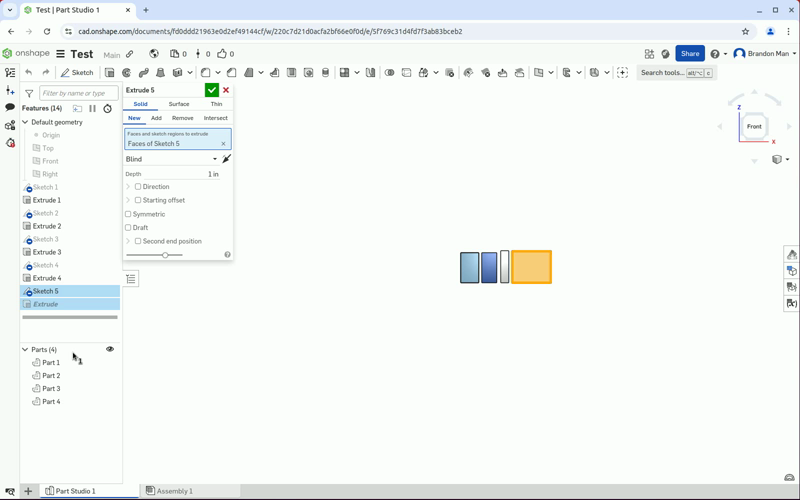
mouse_move(143, 106)
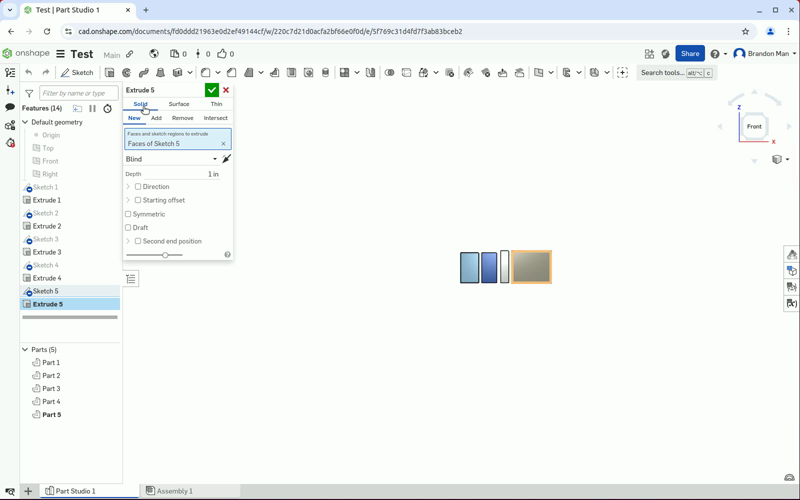
click(143, 106)
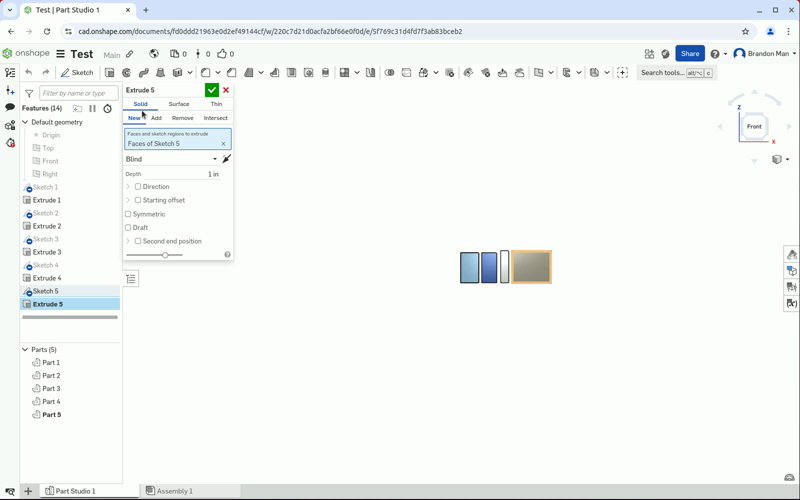
mouse_move(137, 120)
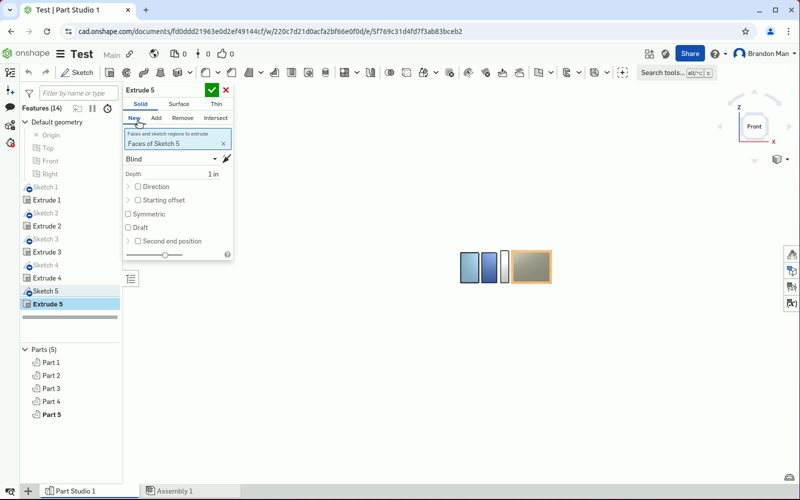
click(137, 120)
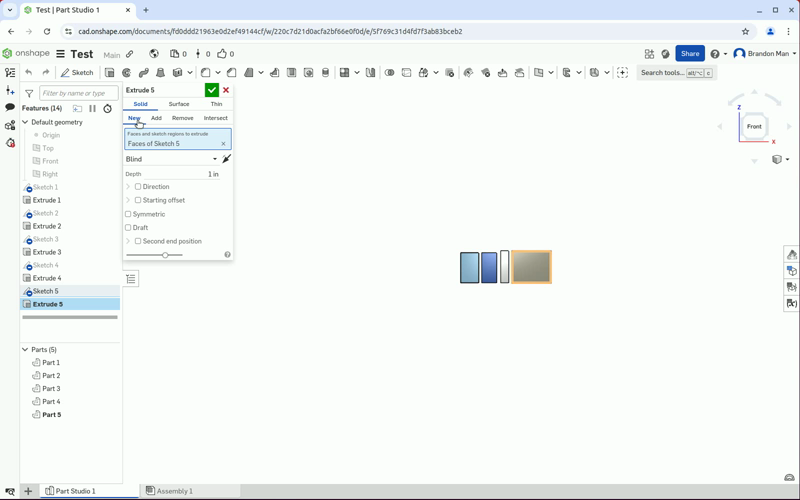
key(tab, 4)
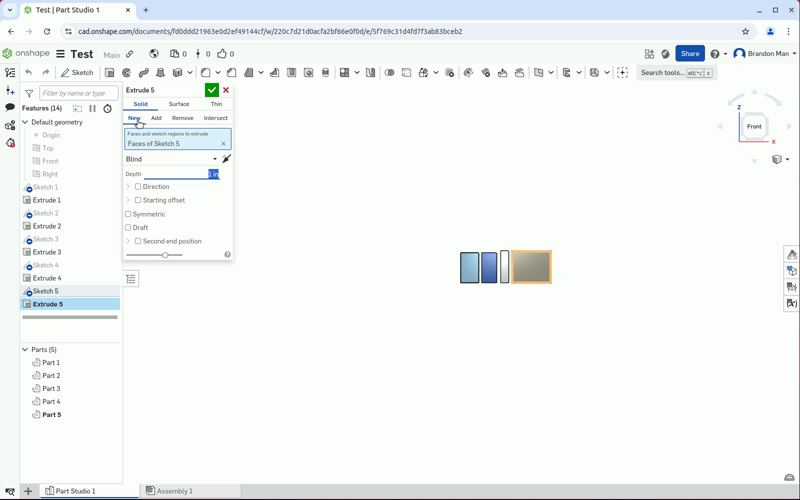
text(-0.241)
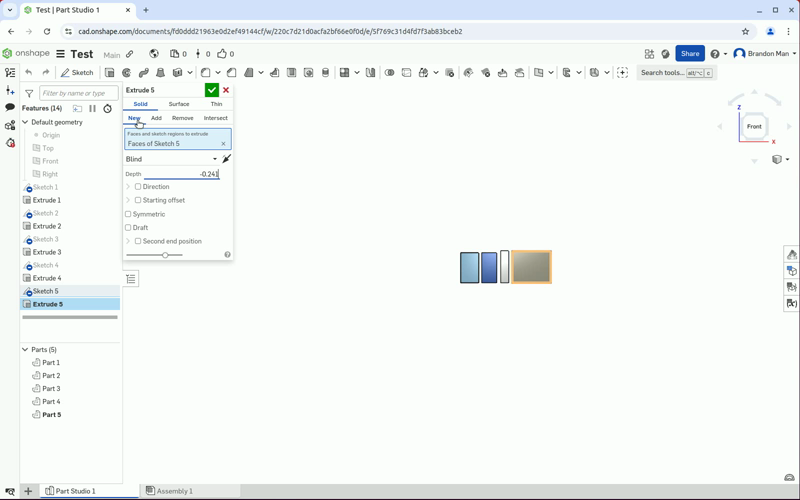
key(enter)
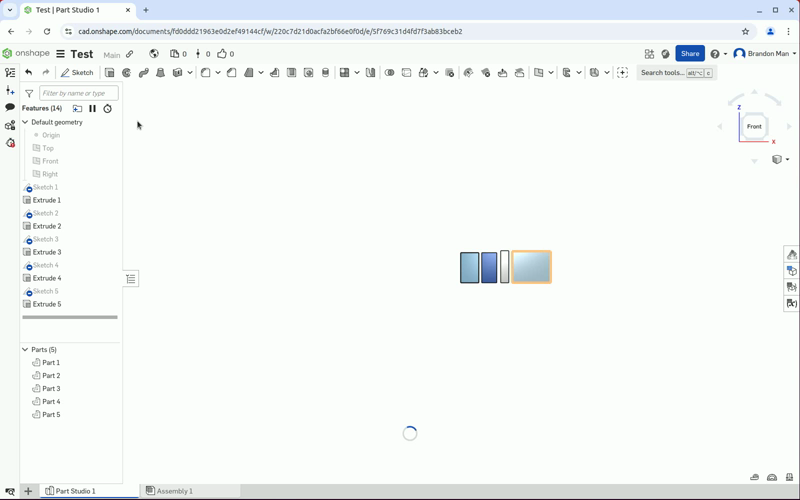
key(shift+h)
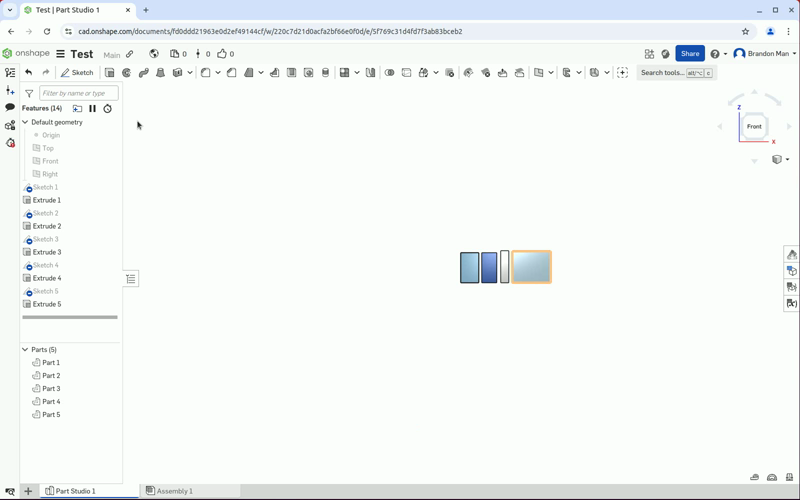
key(shift+h)
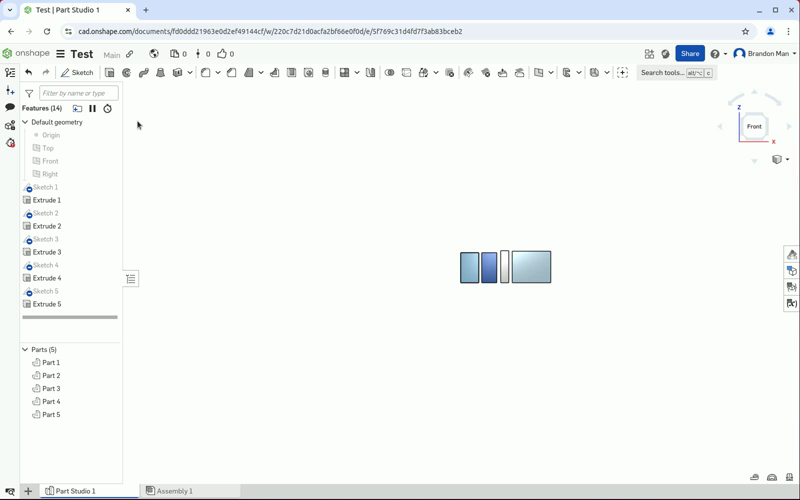
mouse_move(73, 189)
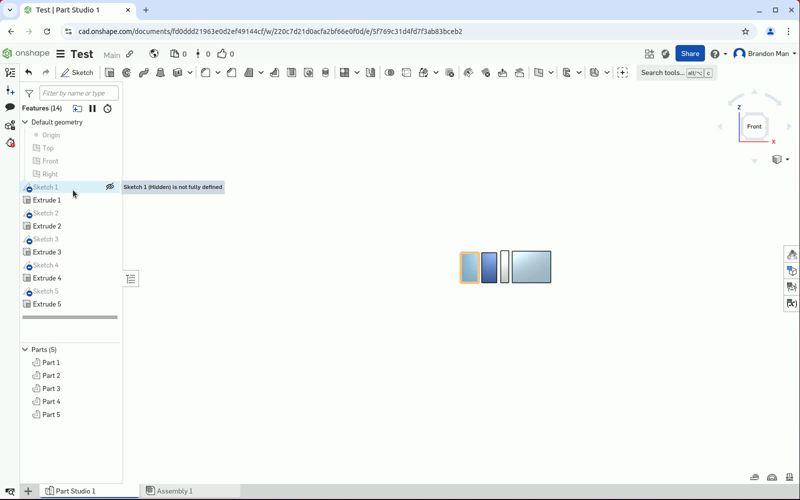
click(73, 189)
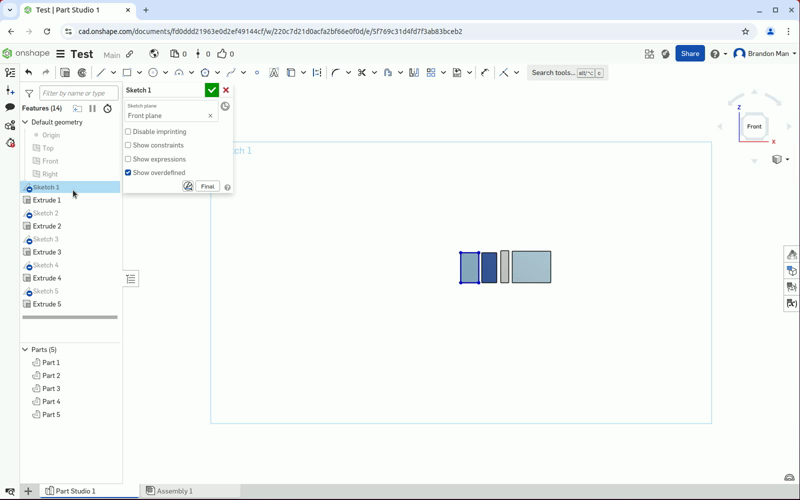
mouse_move(229, 92)
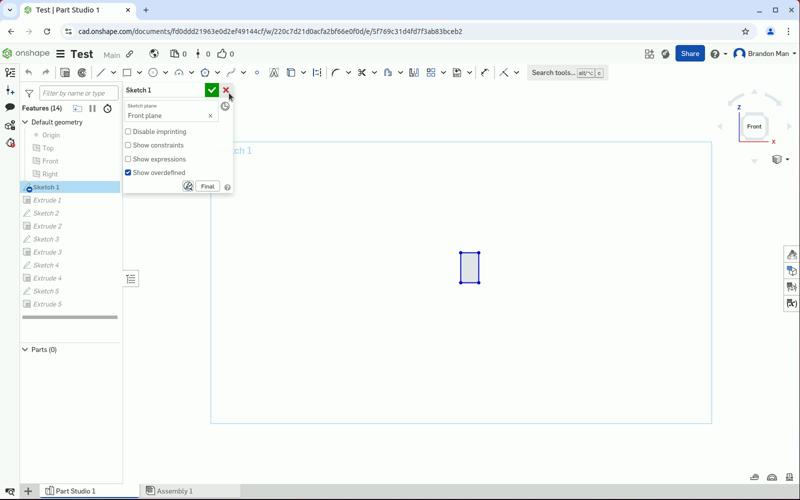
click(229, 92)
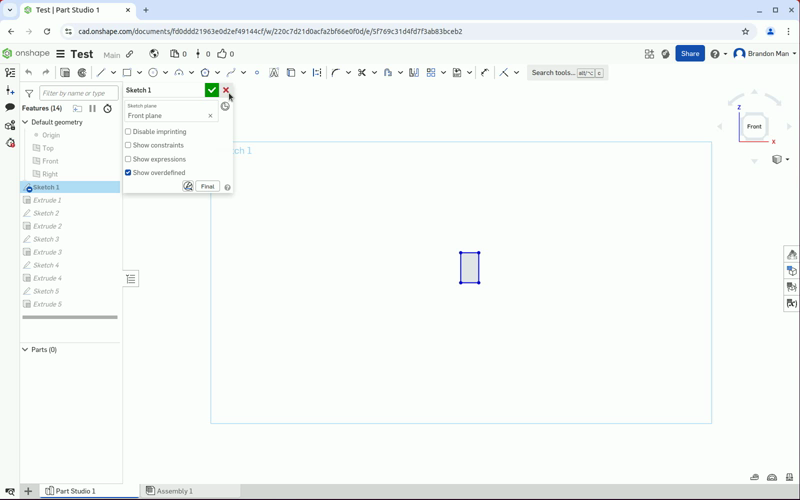
key(shift+s)
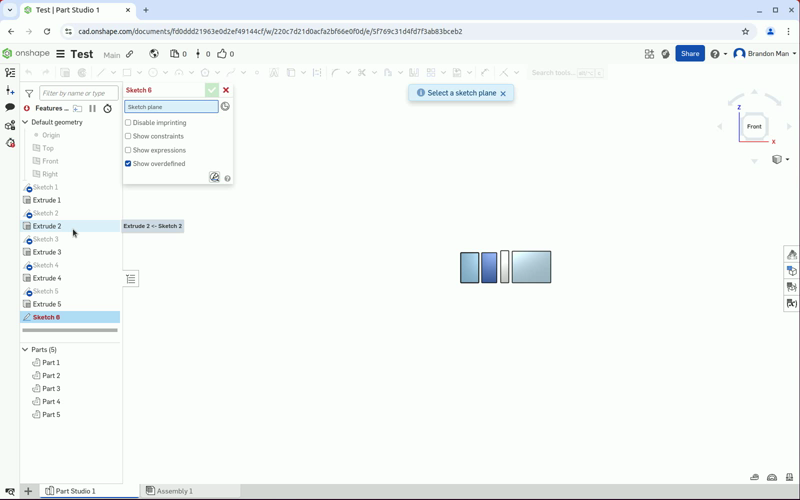
scroll(3)
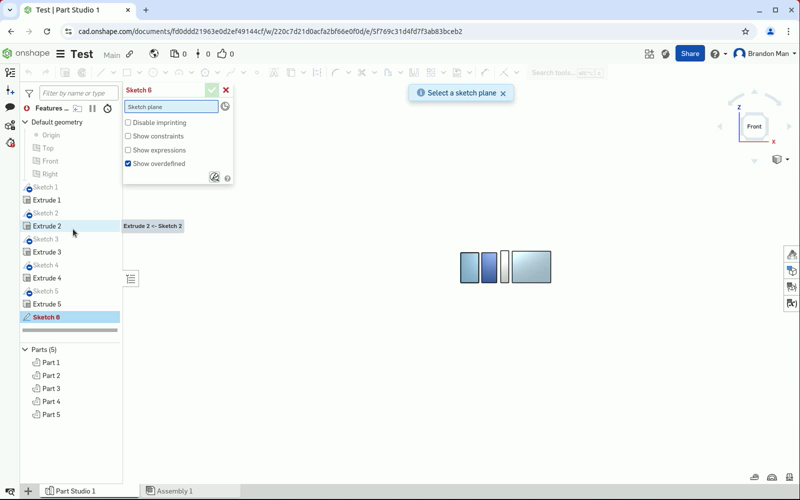
mouse_move(73, 163)
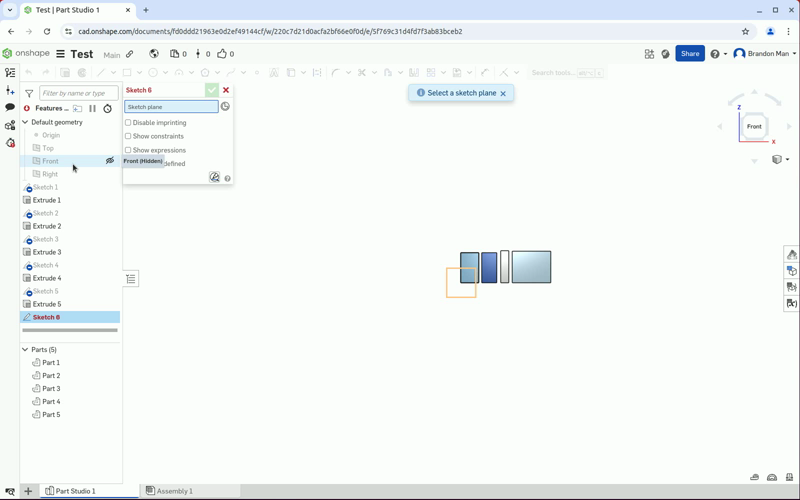
click(73, 163)
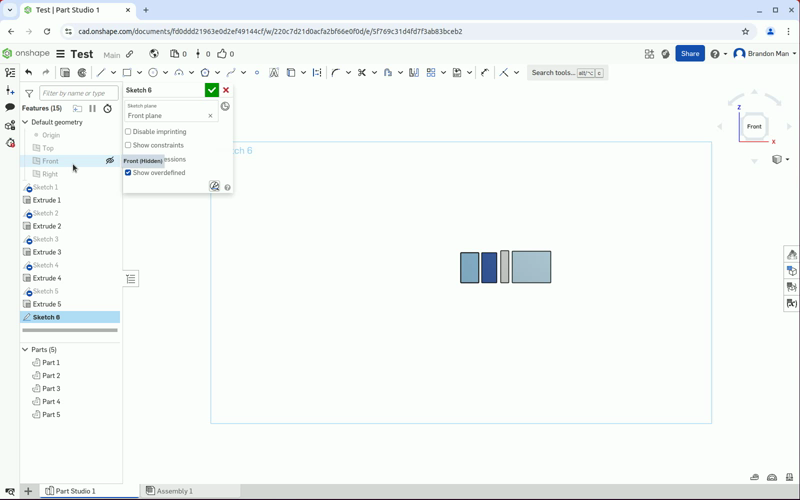
mouse_move(73, 352)
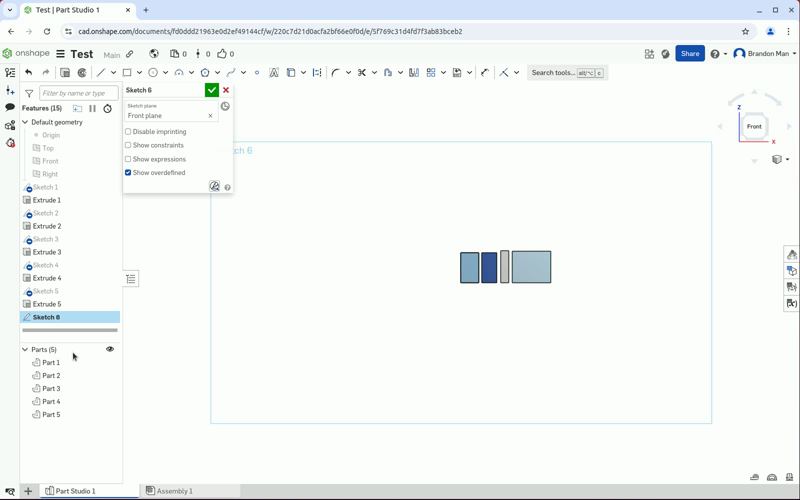
key(y)
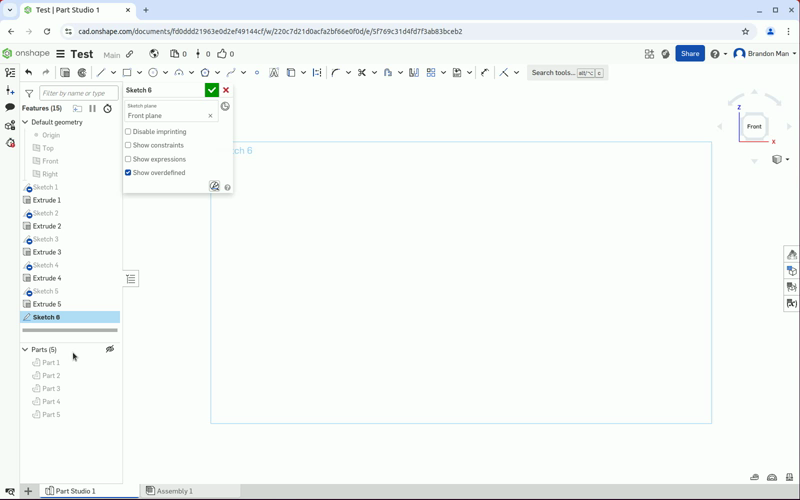
key(l)
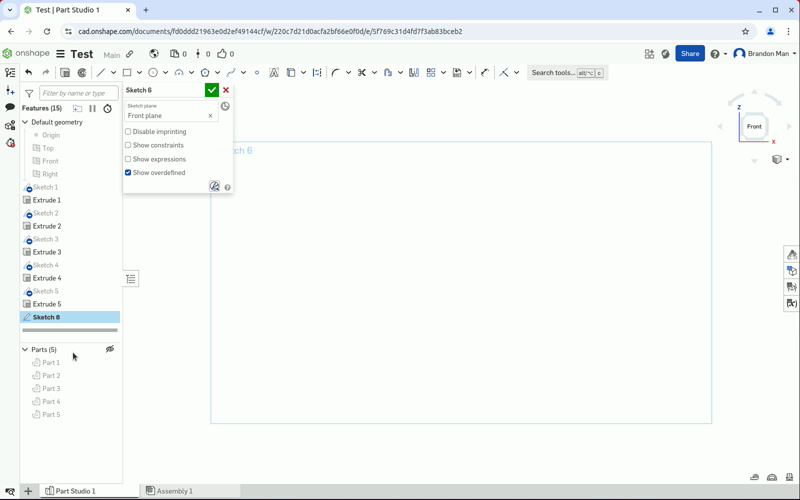
key_down(shift)
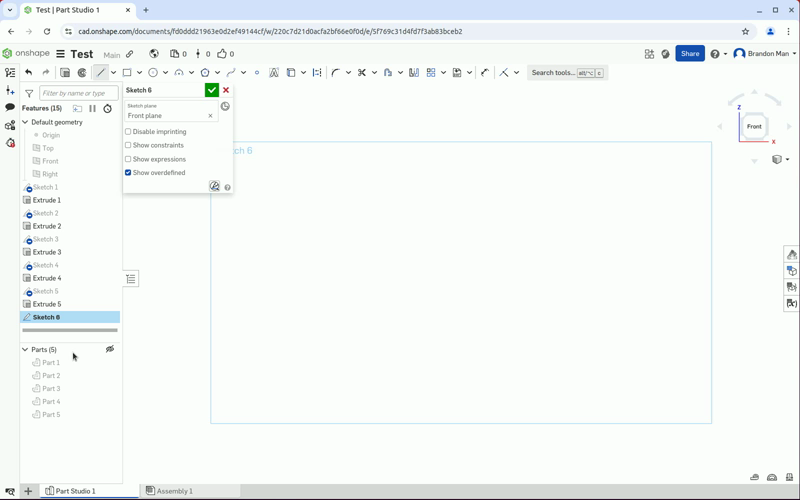
mouse_move(553, 282)
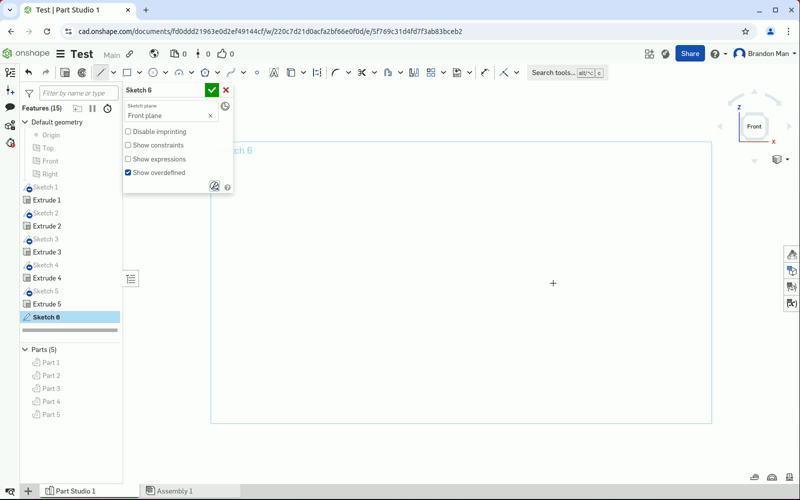
click(553, 282)
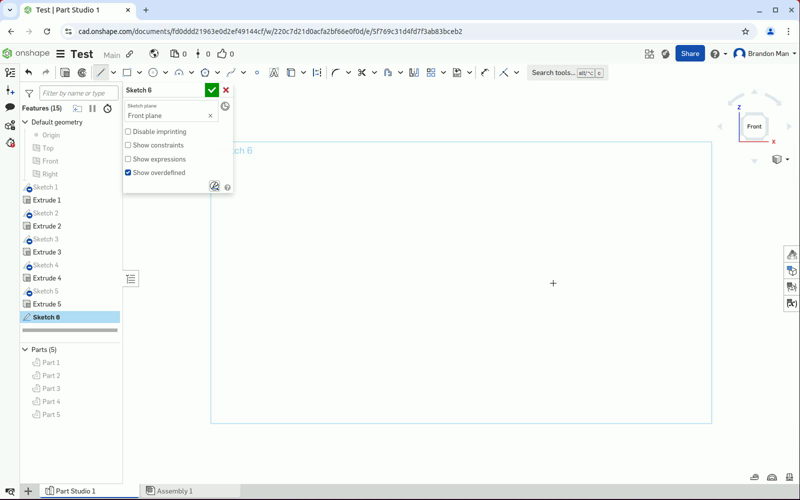
key_up(shift)
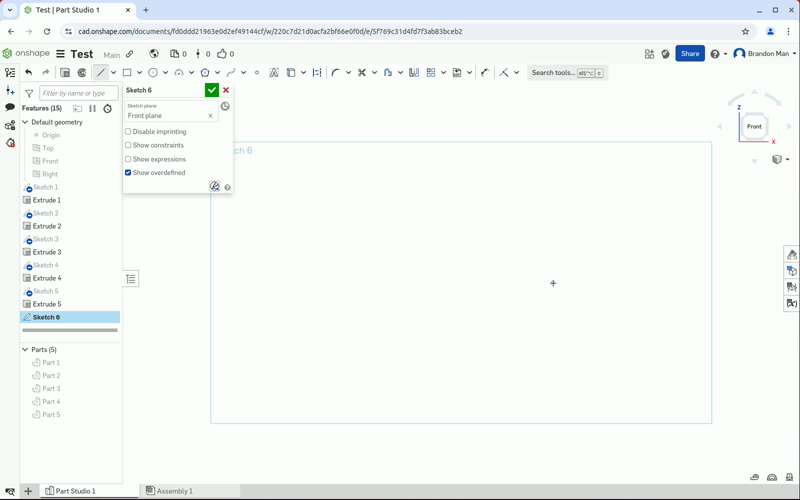
key_down(shift)
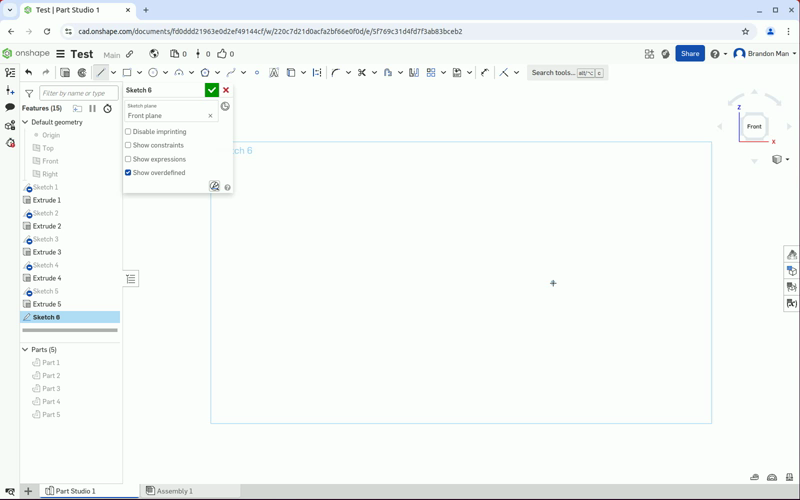
mouse_move(583, 282)
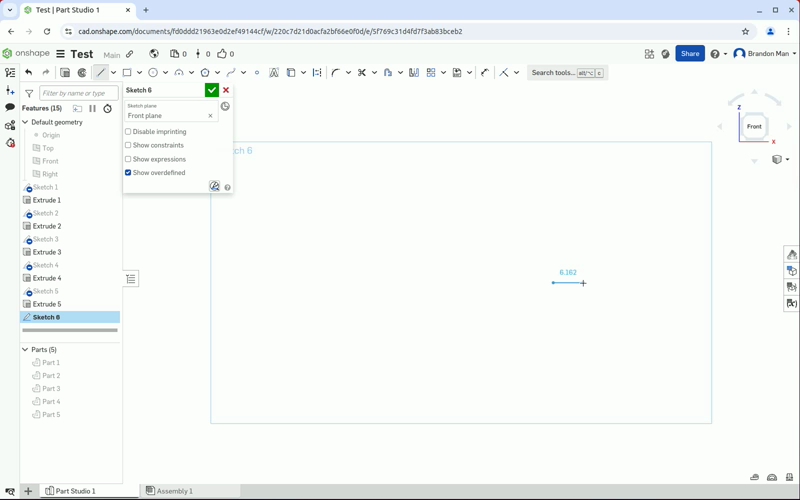
mouse_move(573, 282)
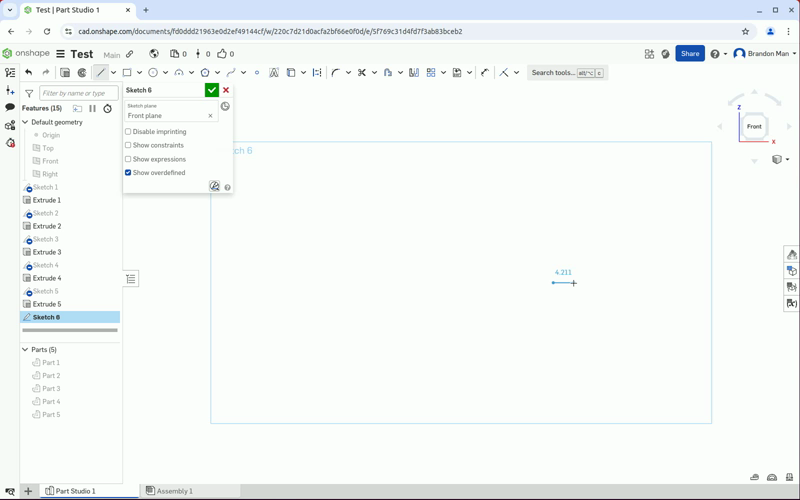
click(573, 282)
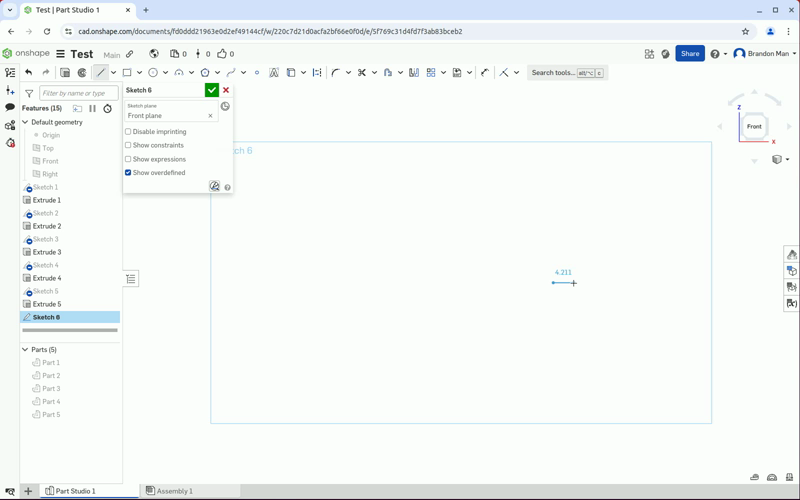
key_up(shift)
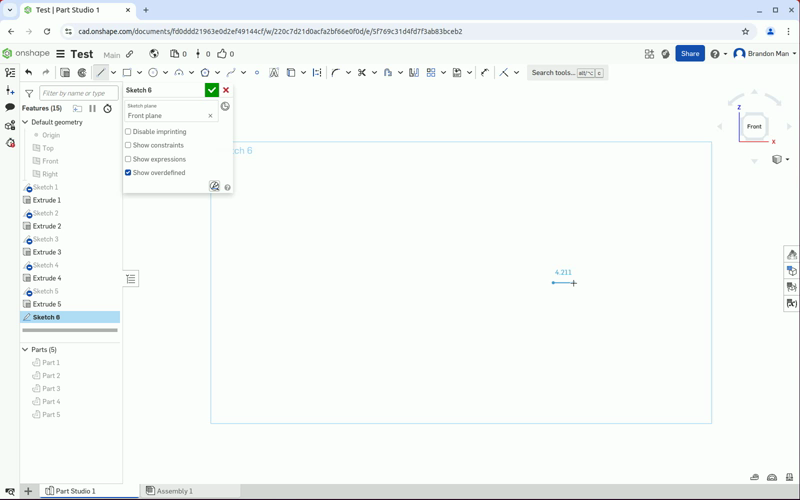
key_down(shift)
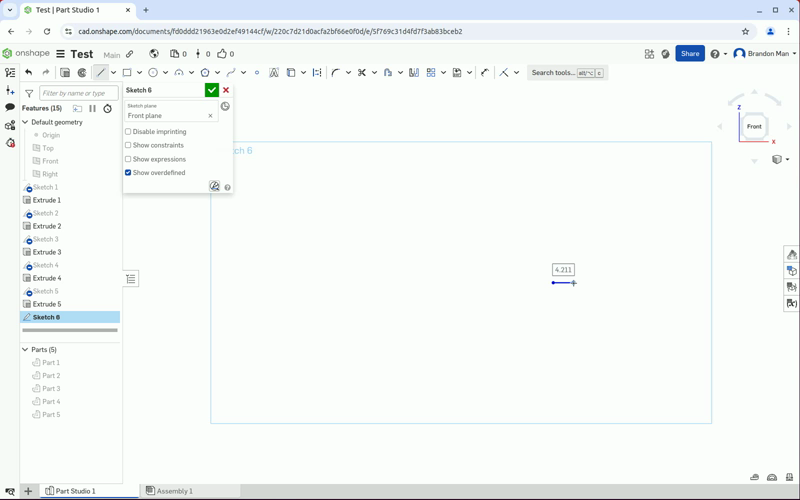
mouse_move(589, 282)
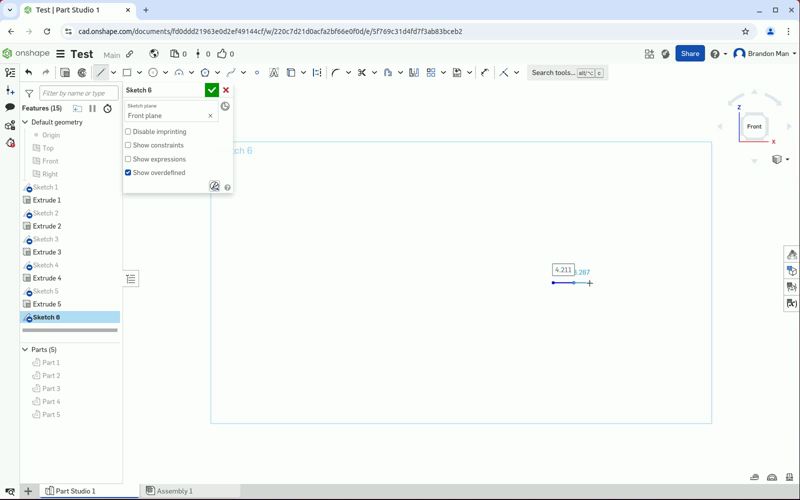
mouse_move(573, 252)
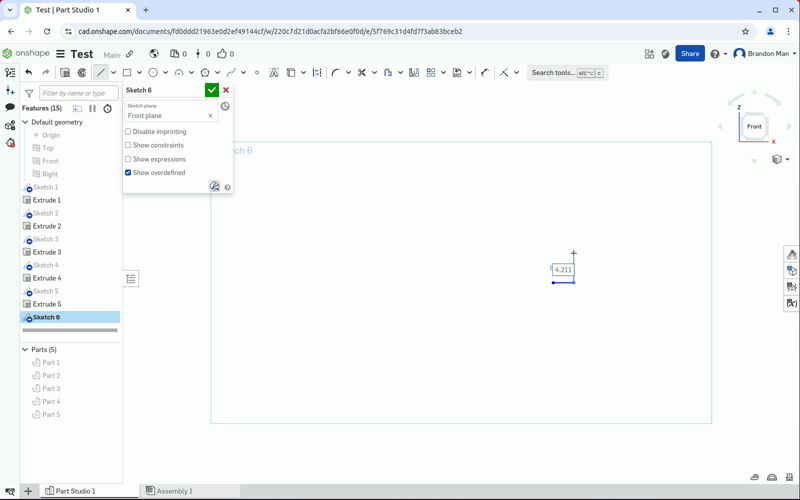
click(573, 252)
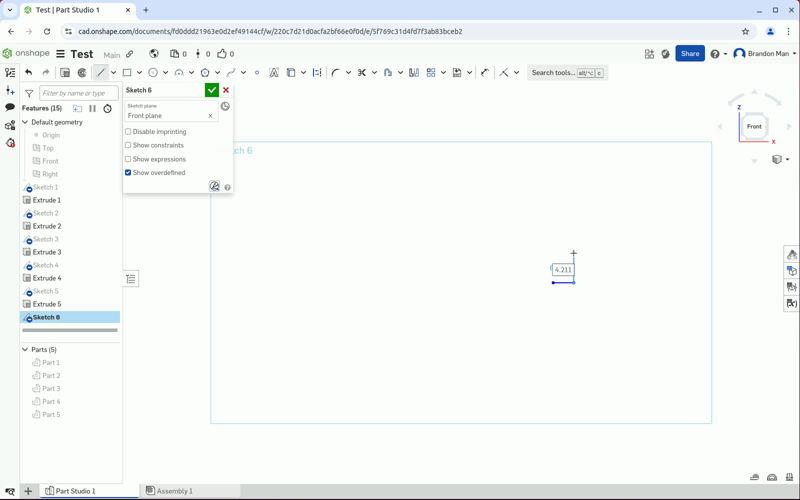
key_up(shift)
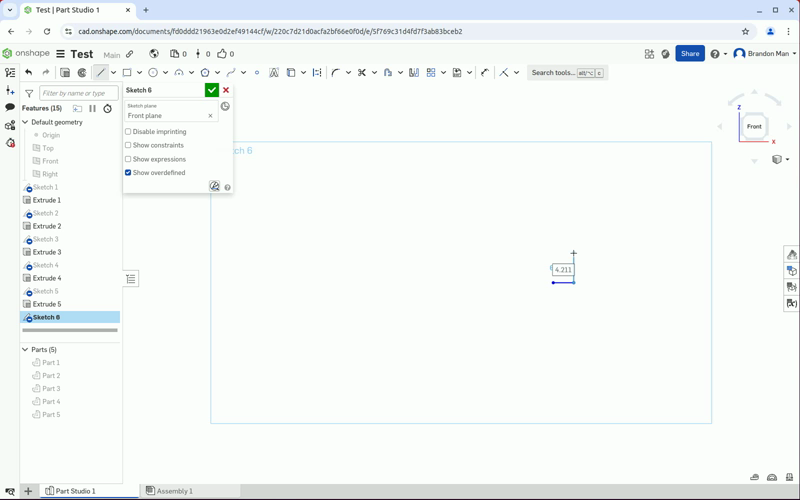
key_down(shift)
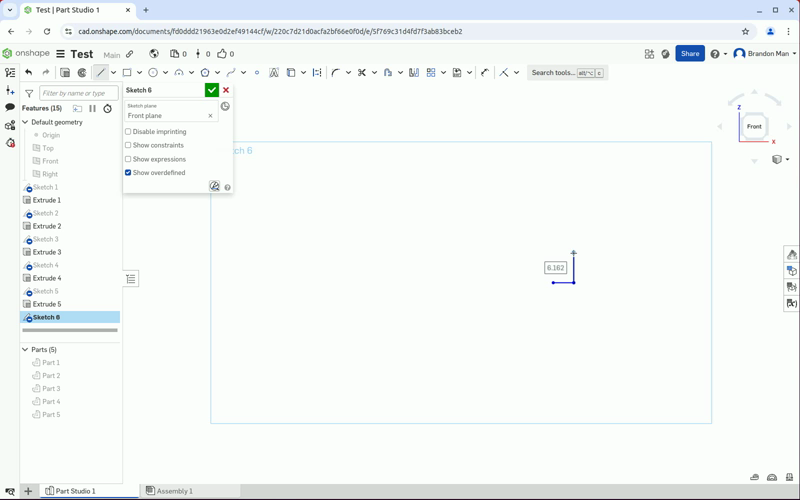
mouse_move(589, 252)
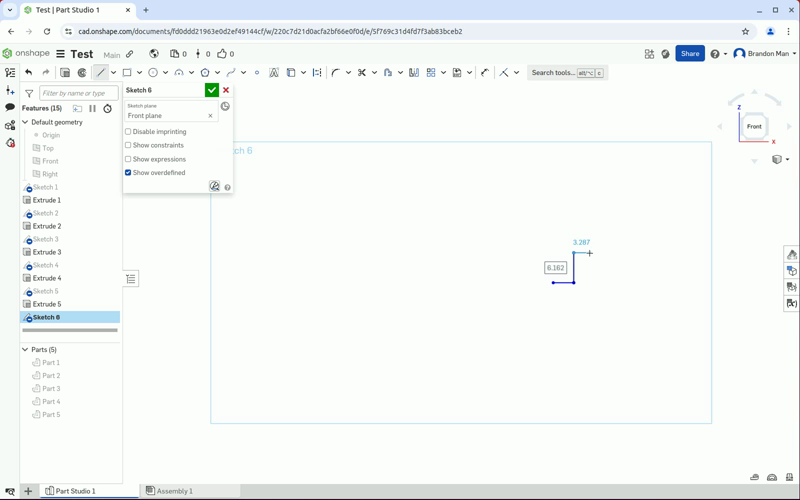
mouse_move(573, 250)
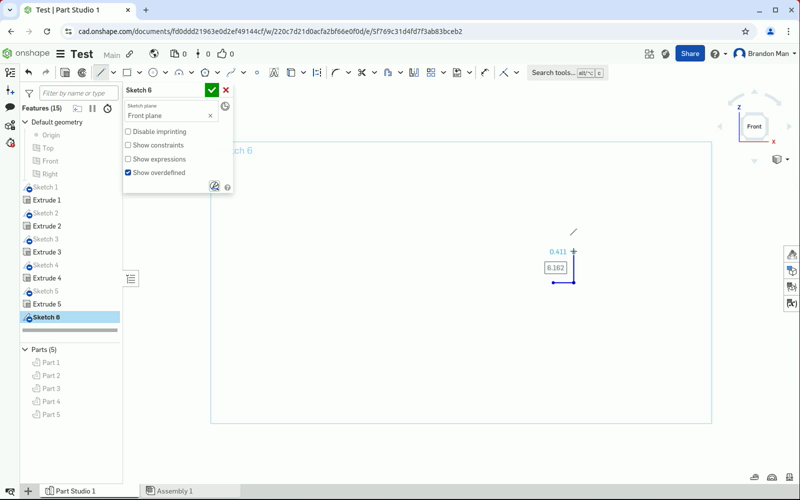
scroll(6)
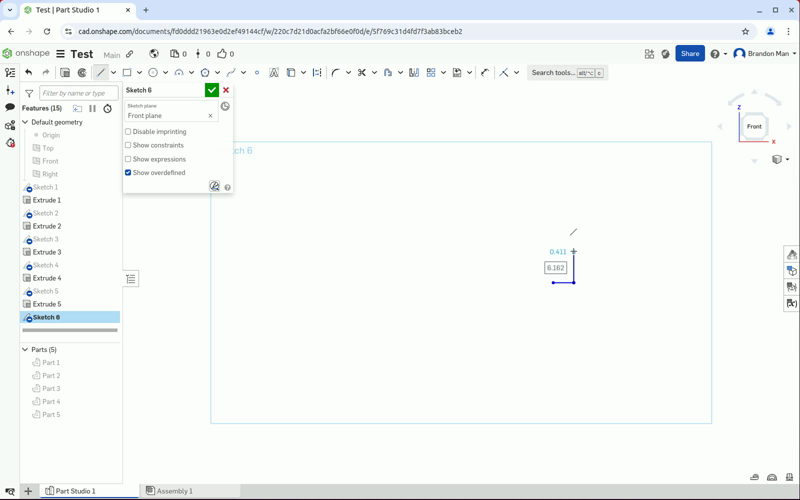
scroll(6)
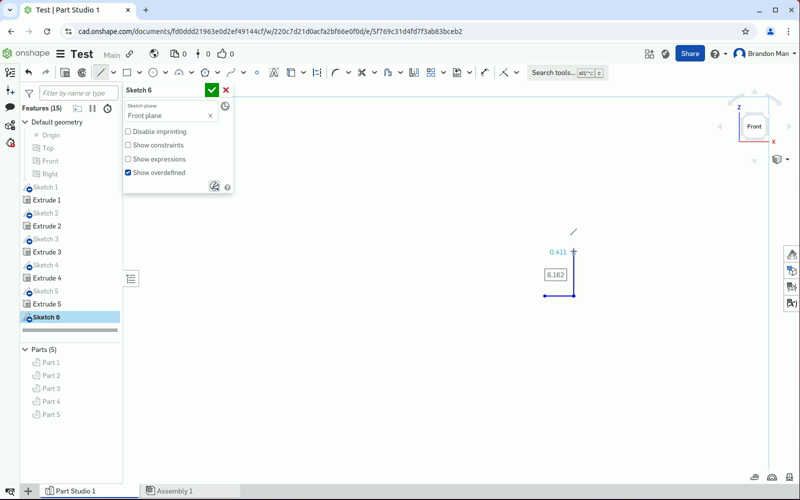
scroll(6)
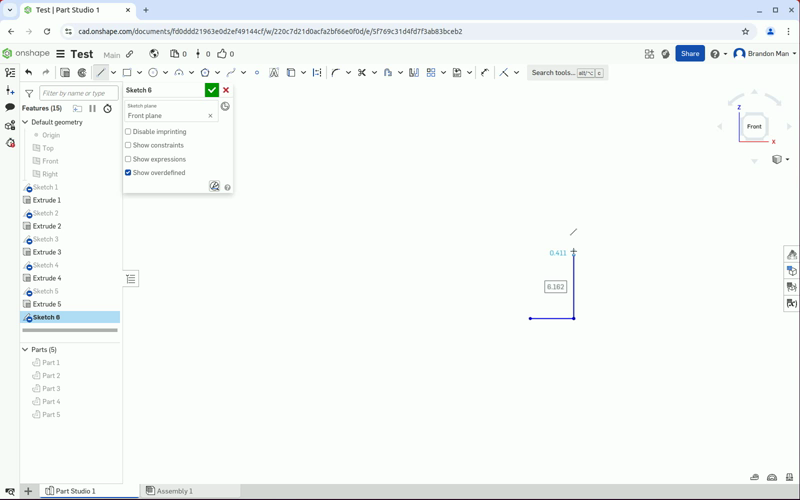
scroll(6)
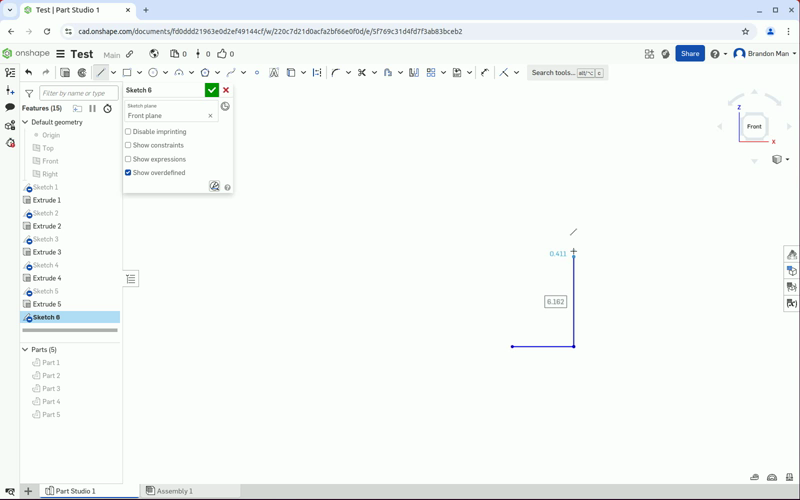
scroll(6)
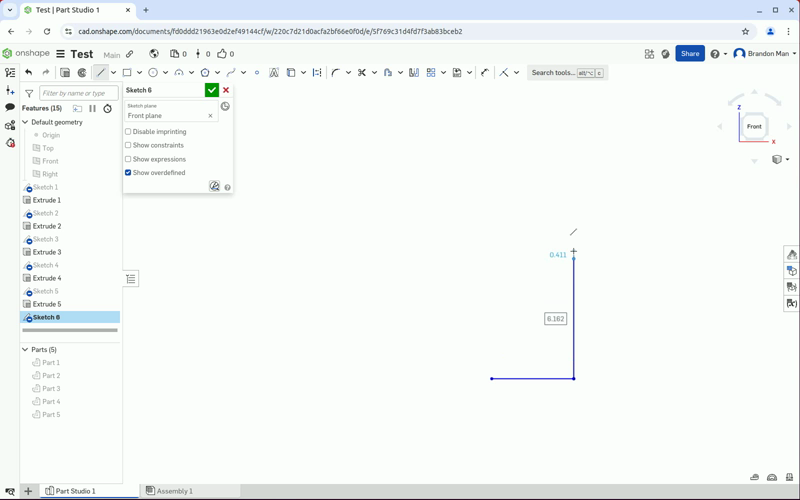
scroll(6)
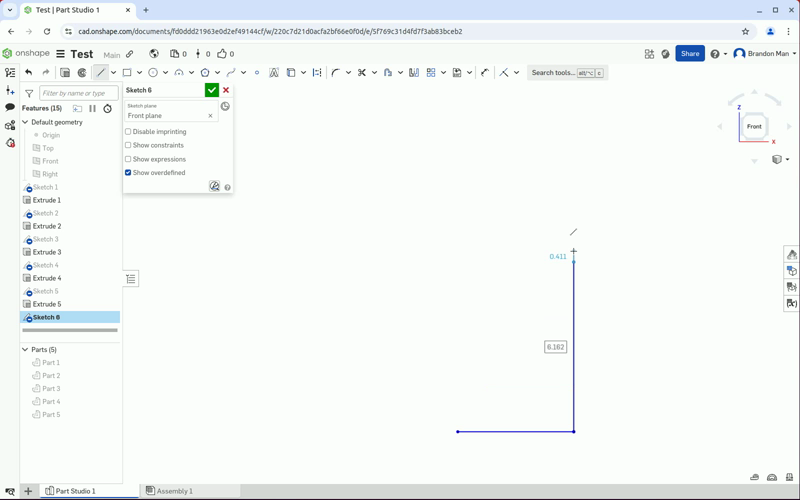
scroll(6)
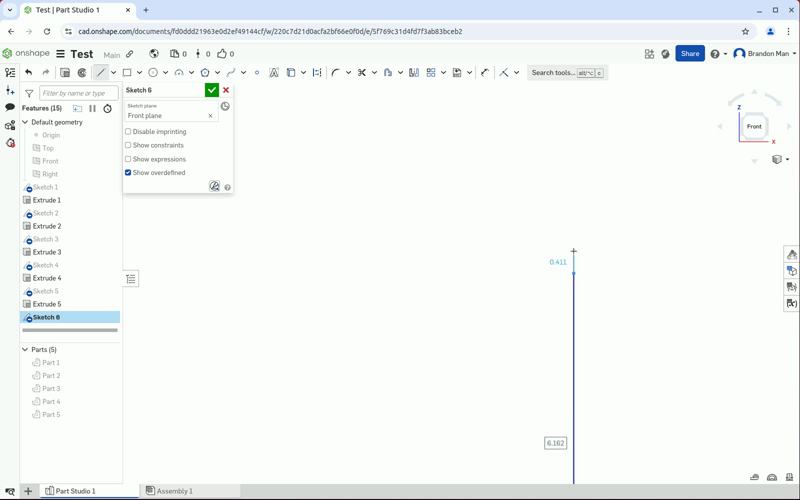
click(573, 250)
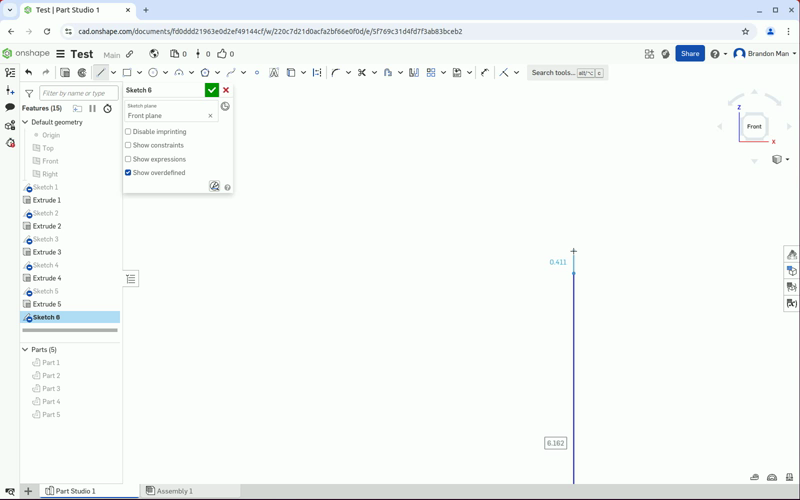
scroll(-6)
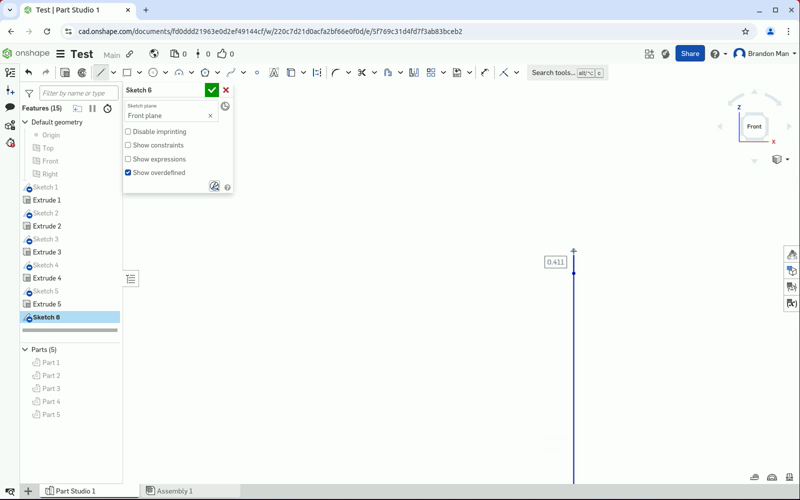
scroll(-6)
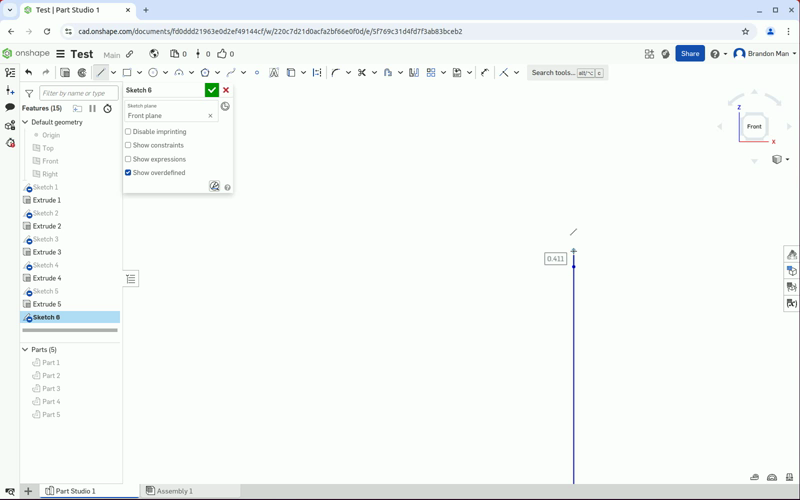
scroll(-6)
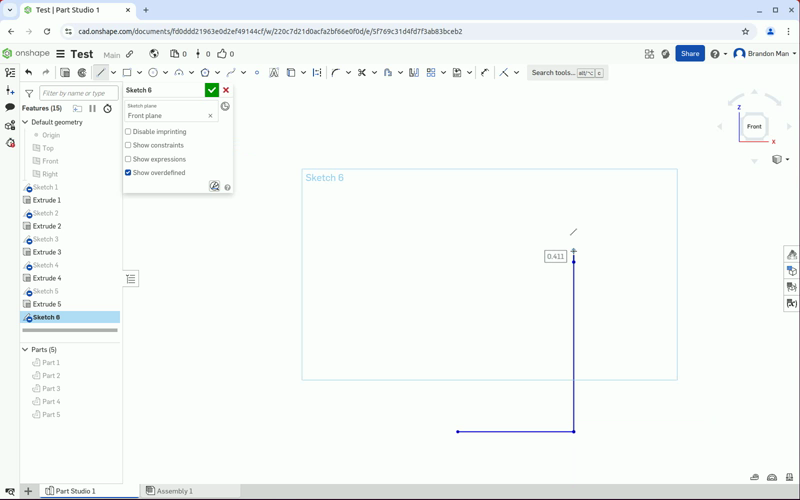
scroll(-6)
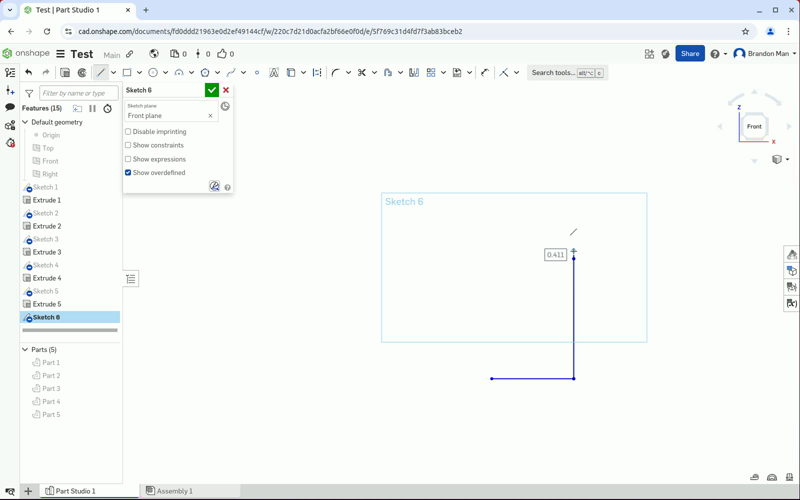
scroll(-6)
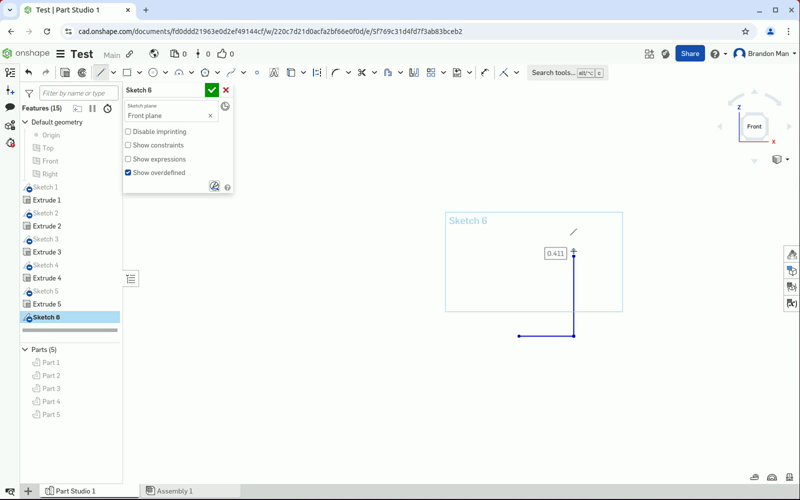
scroll(-6)
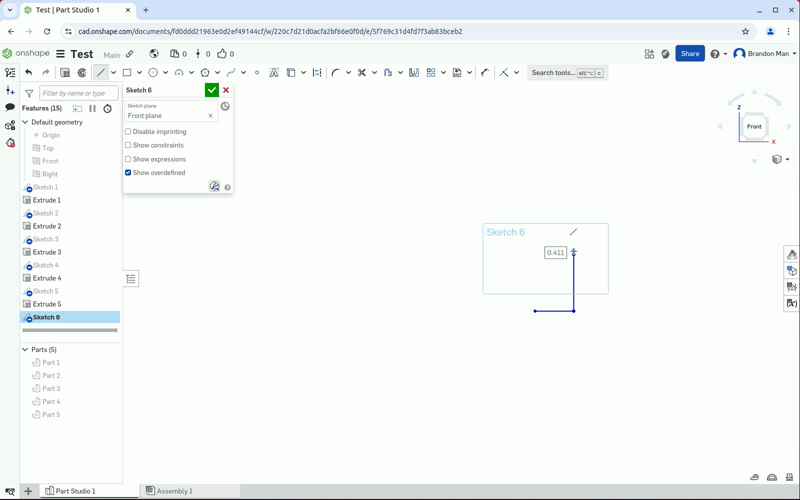
scroll(-6)
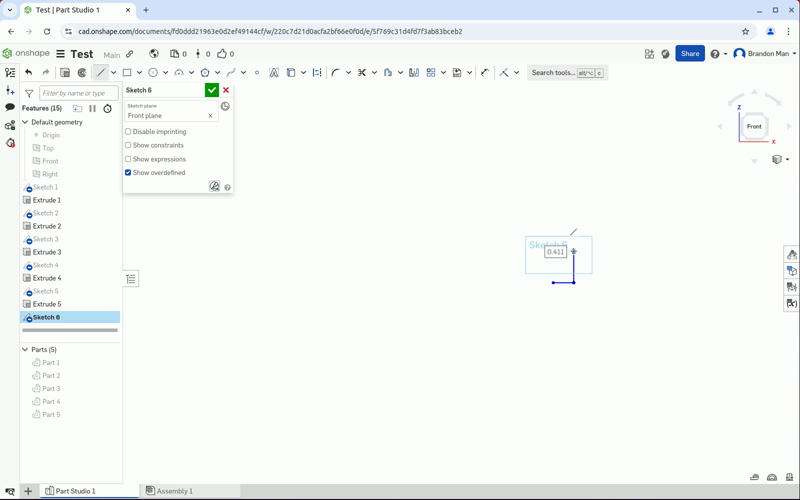
key_up(shift)
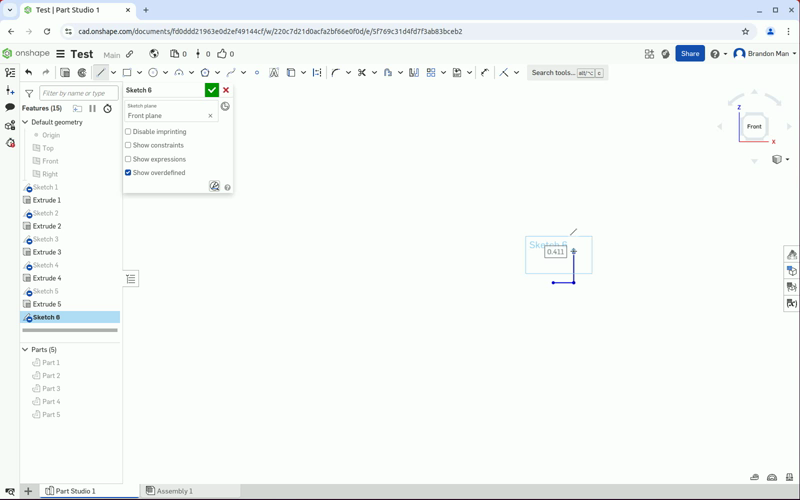
key_down(shift)
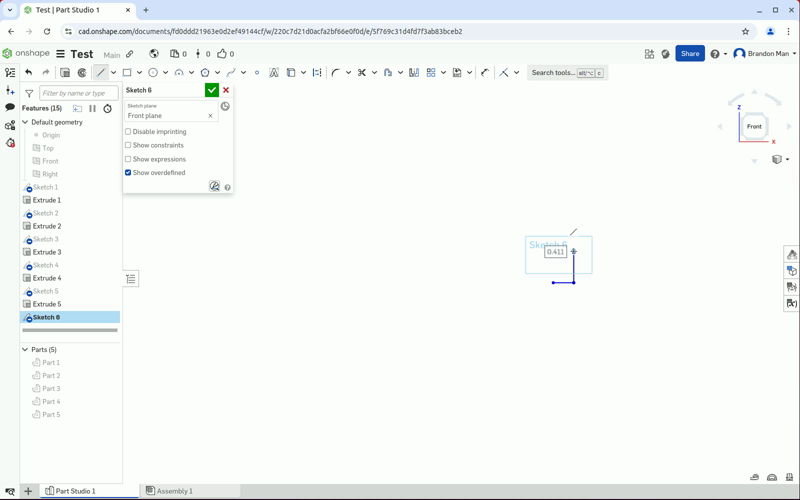
mouse_move(589, 250)
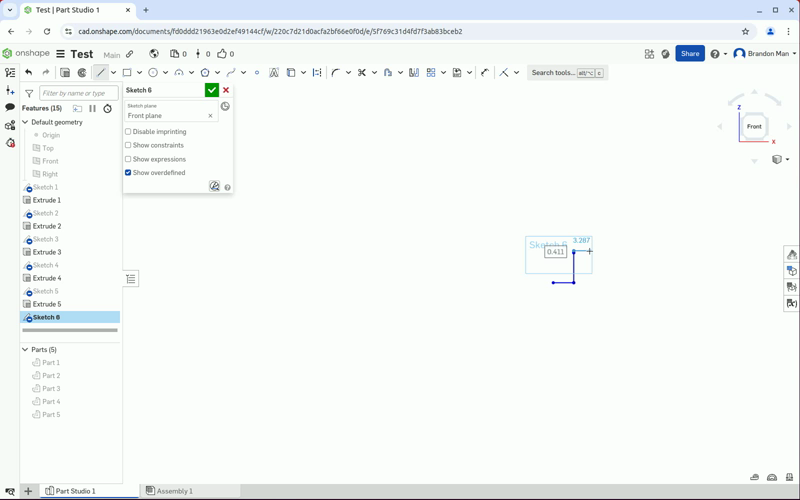
mouse_move(553, 250)
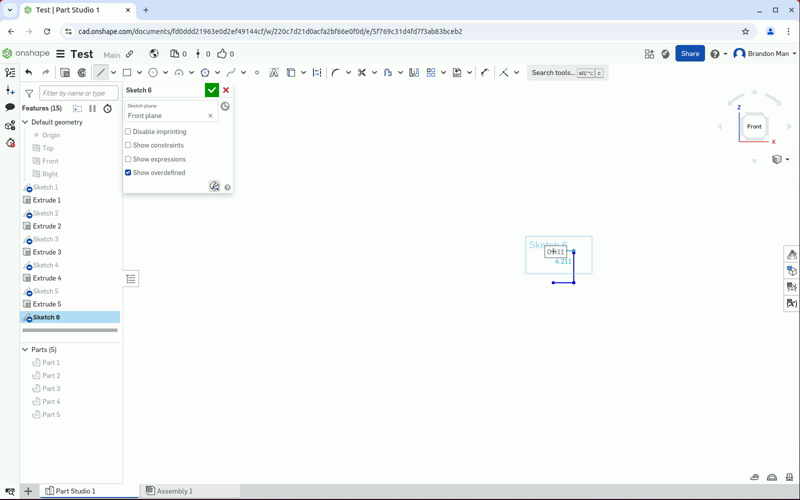
click(553, 250)
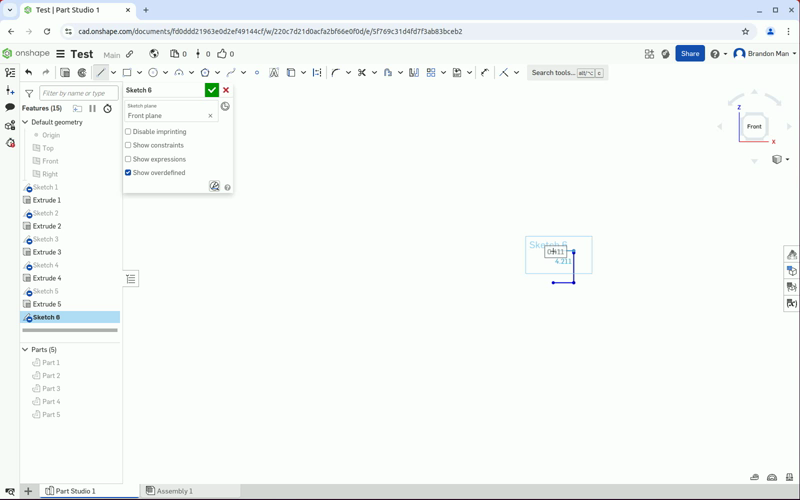
key_up(shift)
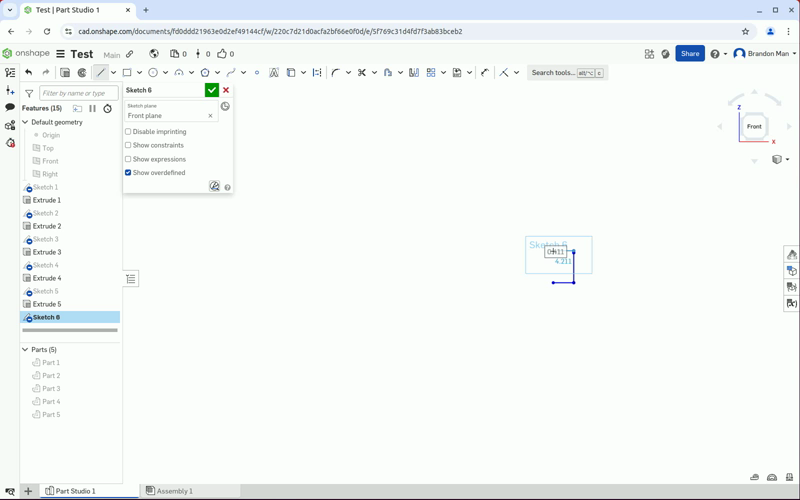
key_down(shift)
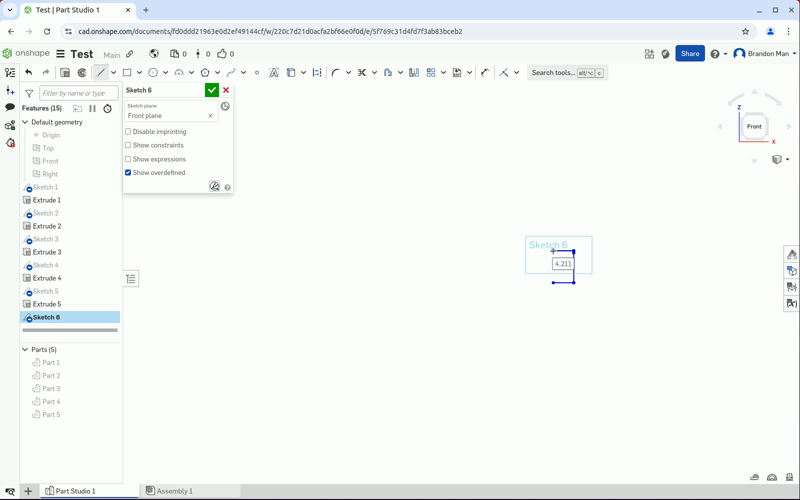
mouse_move(583, 250)
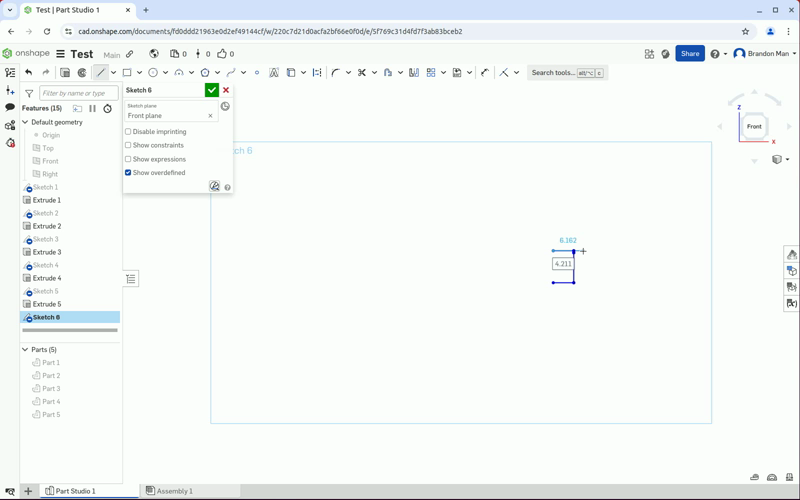
mouse_move(553, 252)
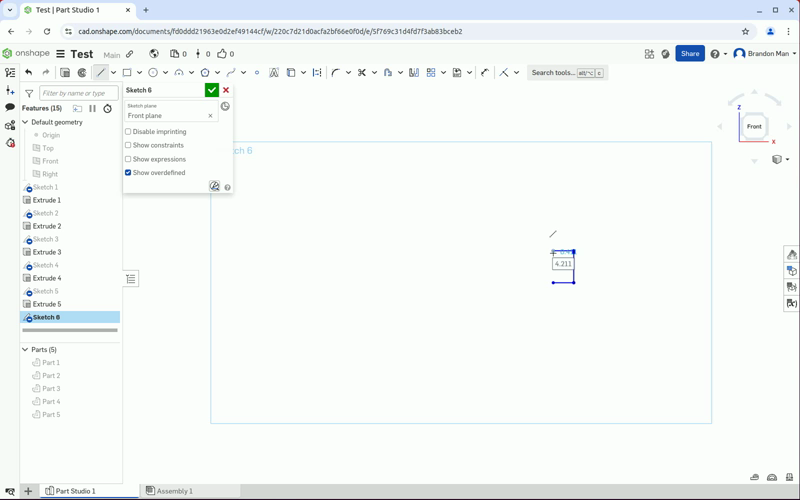
scroll(6)
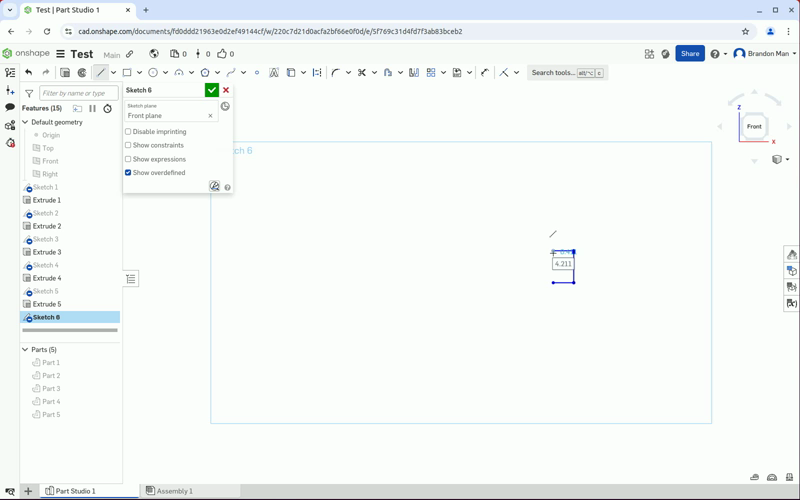
scroll(6)
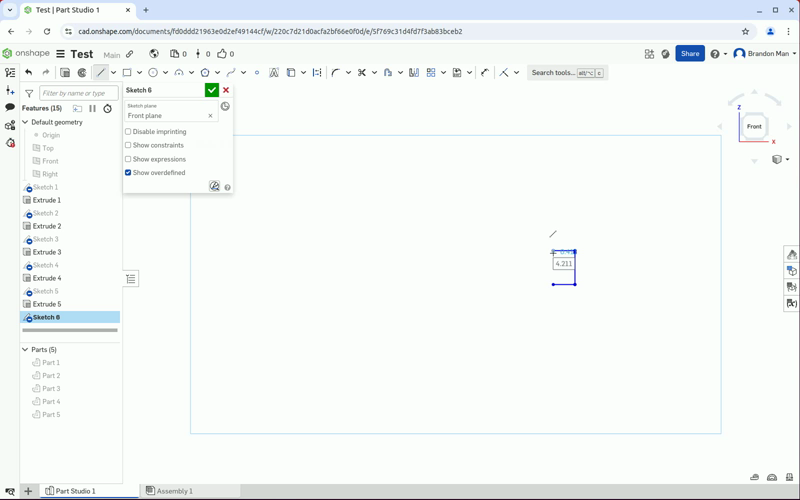
scroll(6)
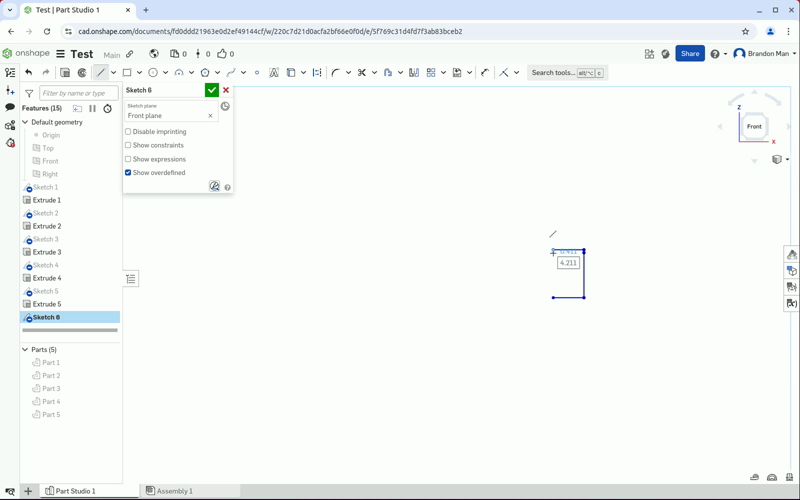
scroll(6)
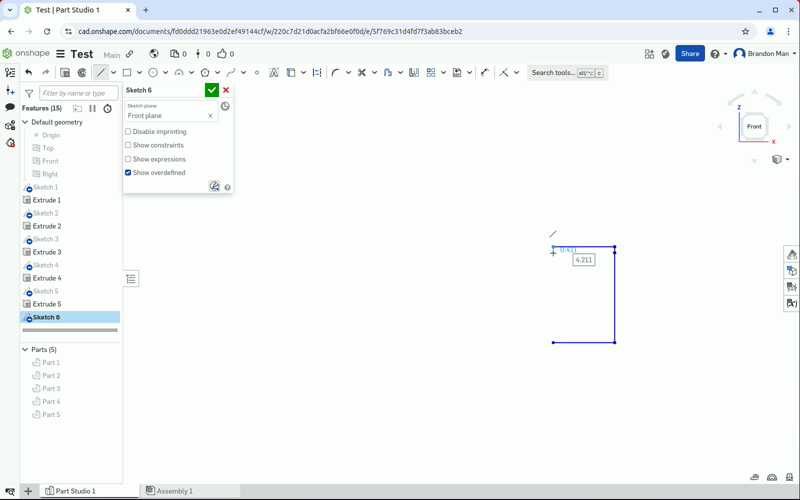
scroll(6)
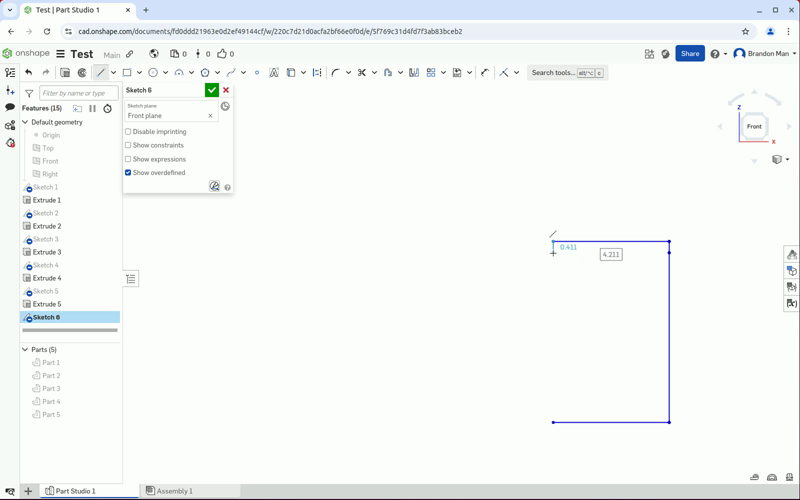
scroll(6)
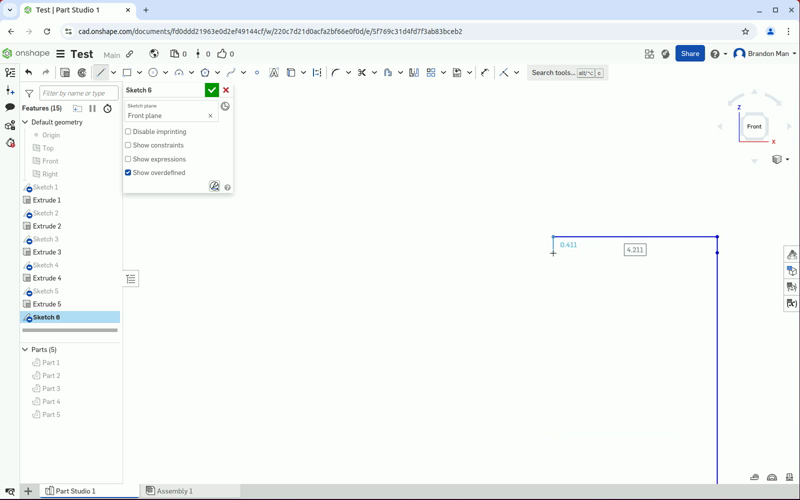
scroll(6)
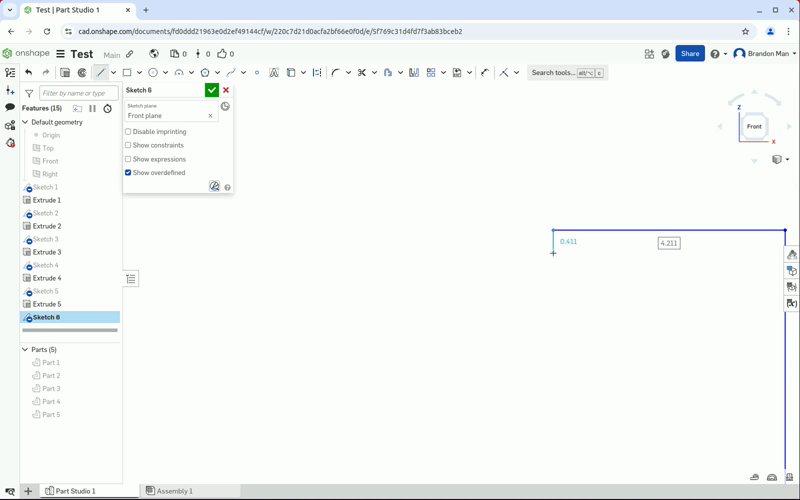
click(553, 252)
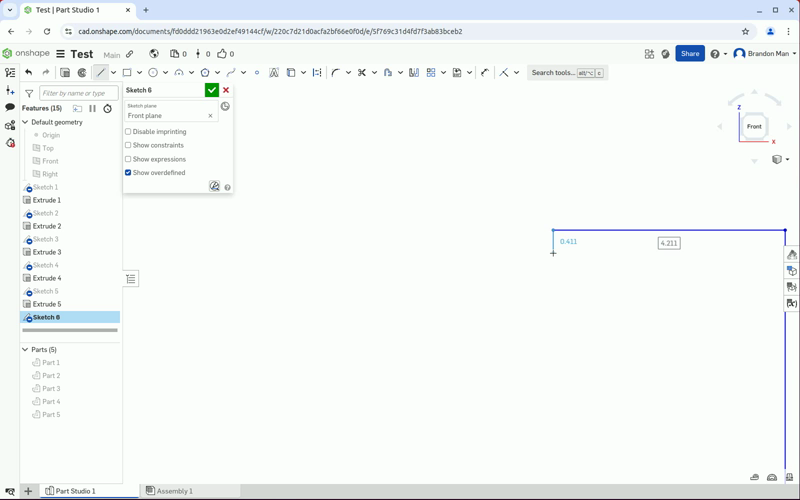
scroll(-6)
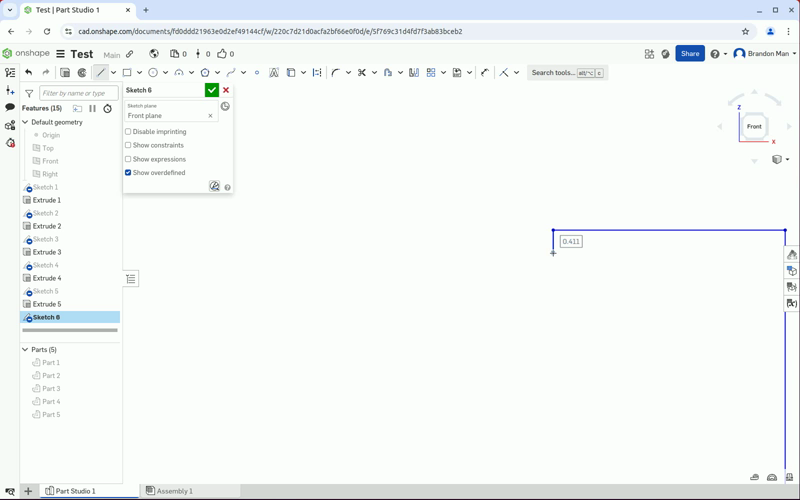
scroll(-6)
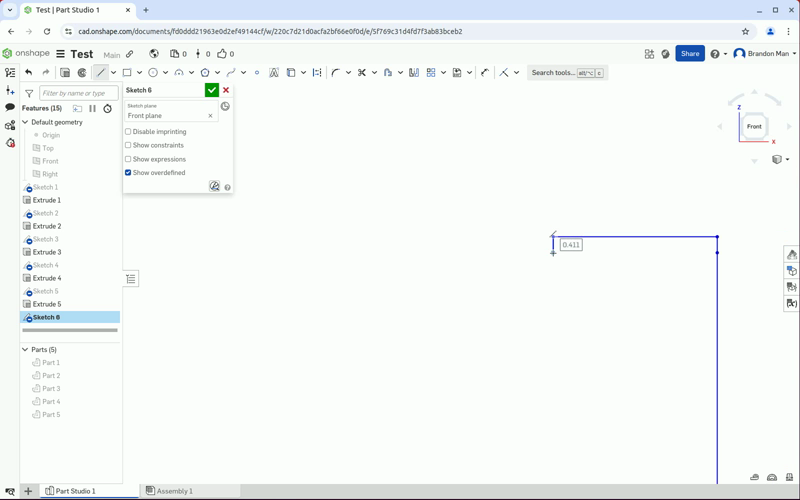
scroll(-6)
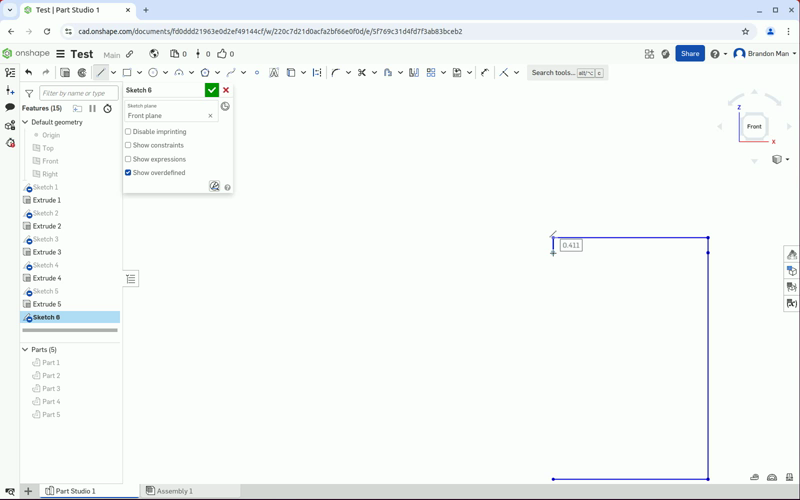
scroll(-6)
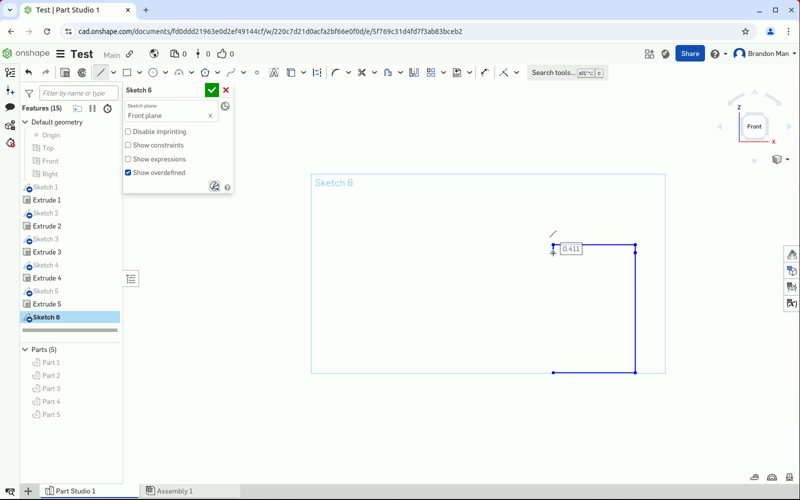
scroll(-6)
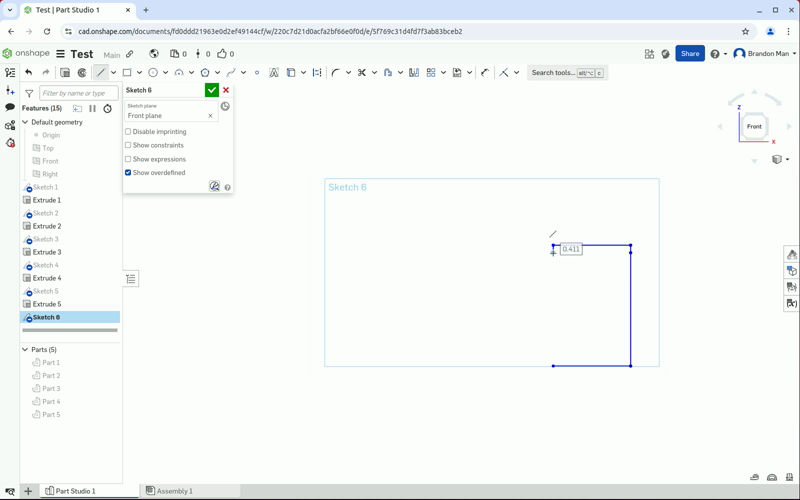
scroll(-6)
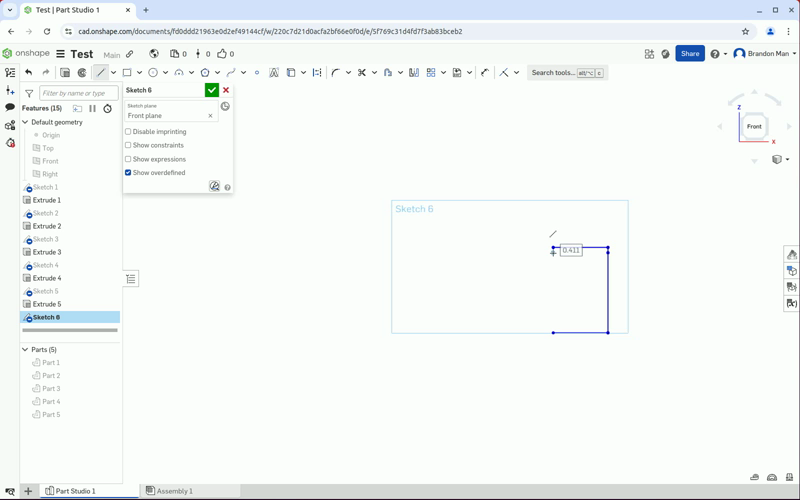
scroll(-6)
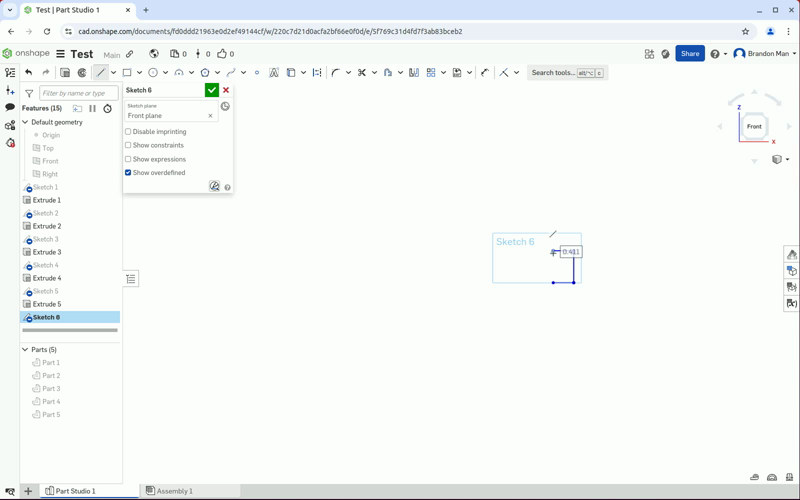
key_up(shift)
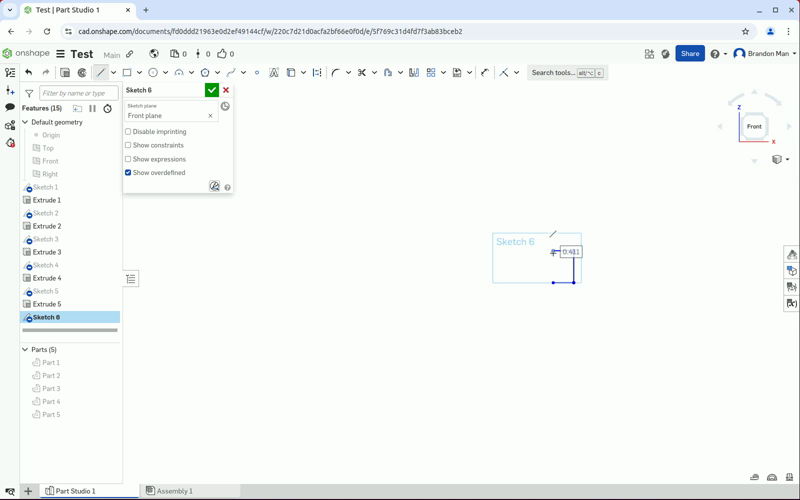
mouse_move(583, 252)
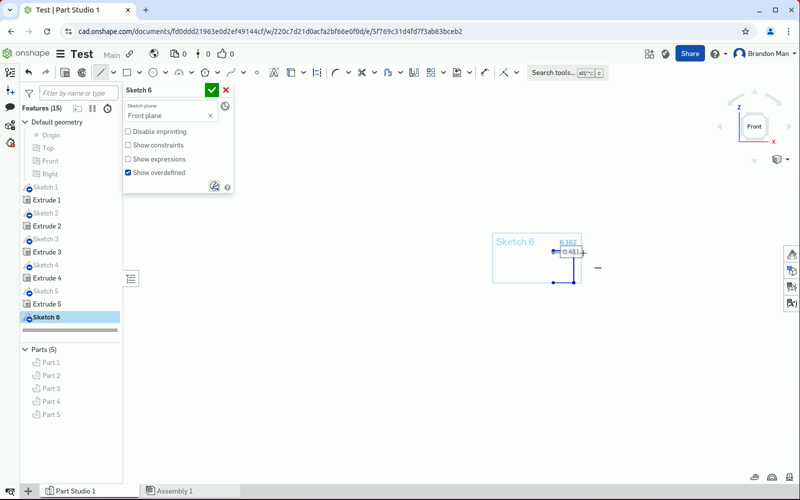
key_down(shift)
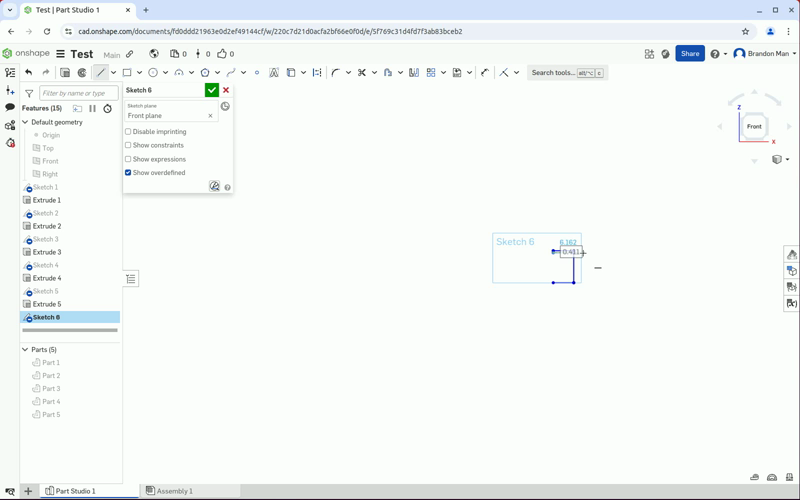
mouse_move(553, 282)
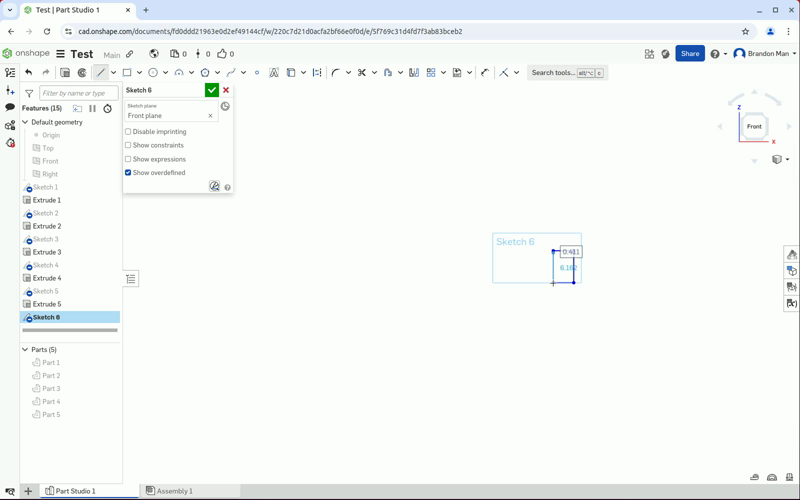
key_up(shift)
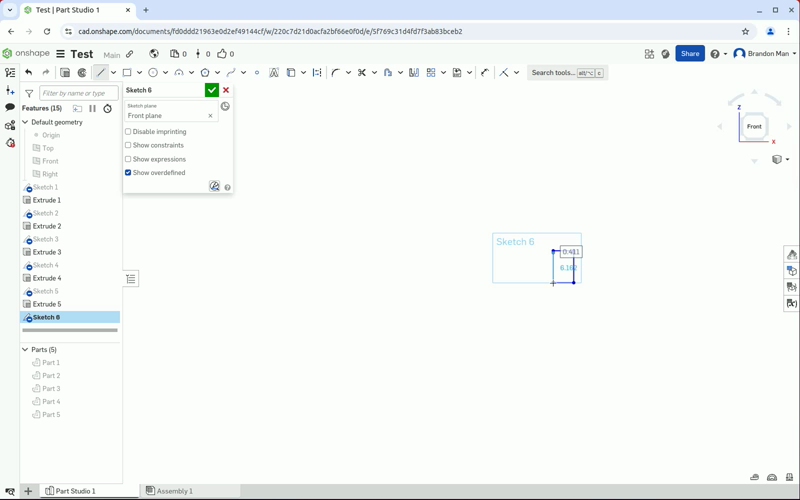
click(553, 282)
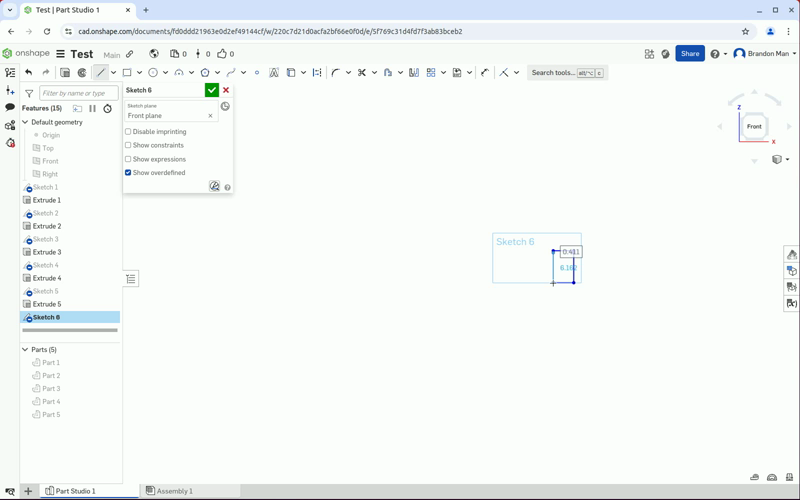
key(esc)
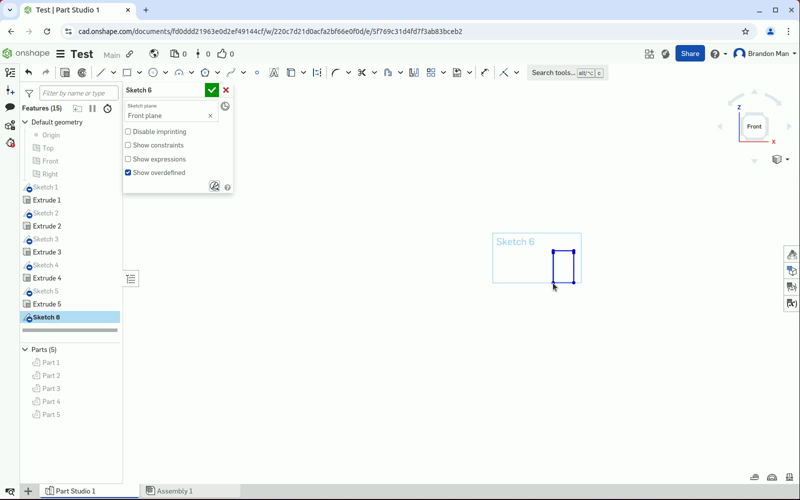
mouse_move(562, 268)
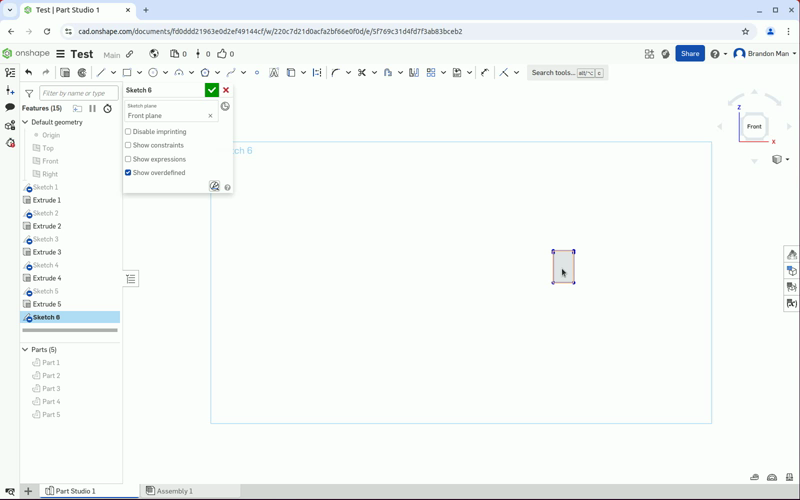
scroll(6)
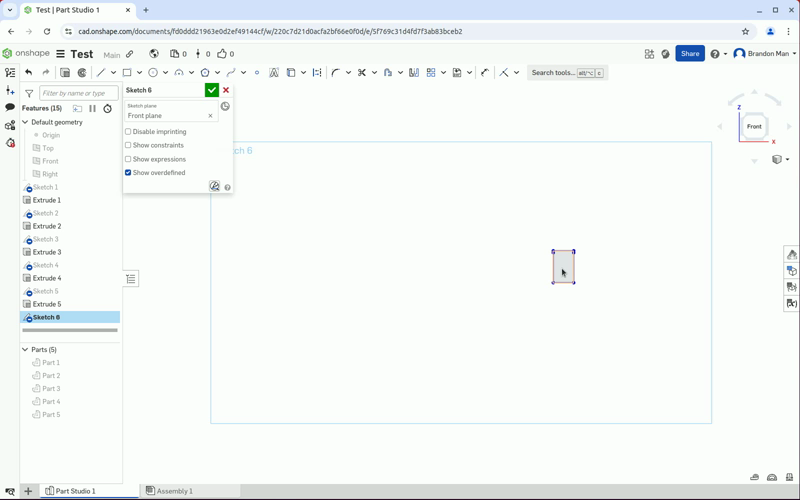
scroll(6)
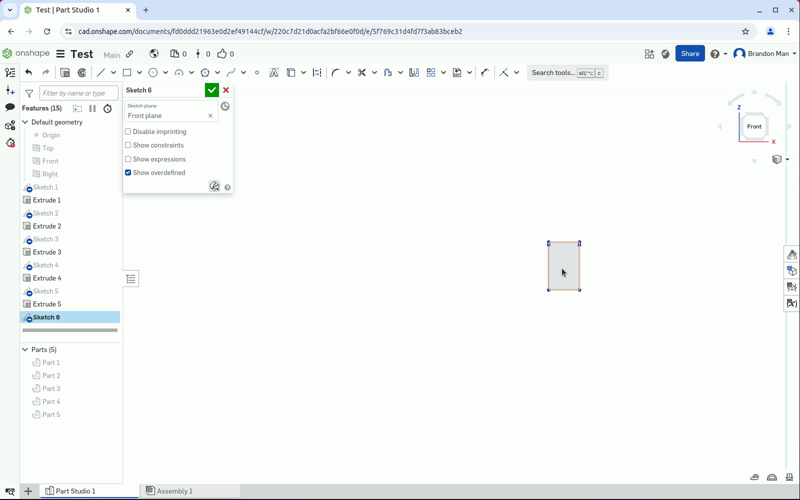
scroll(6)
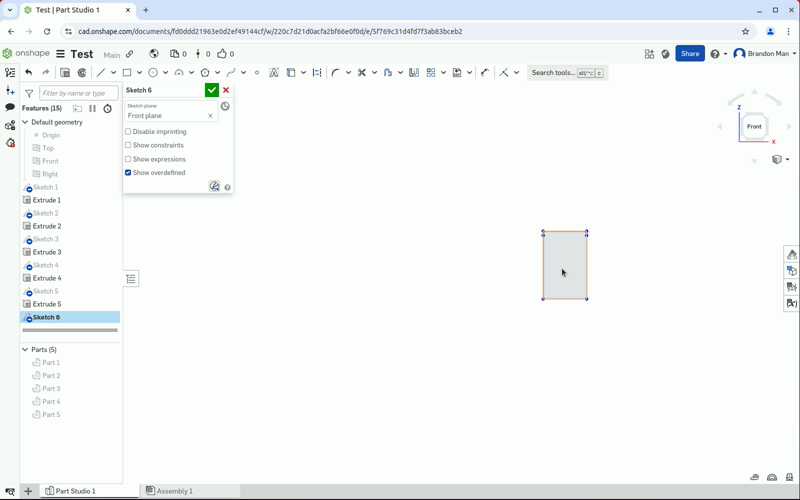
scroll(6)
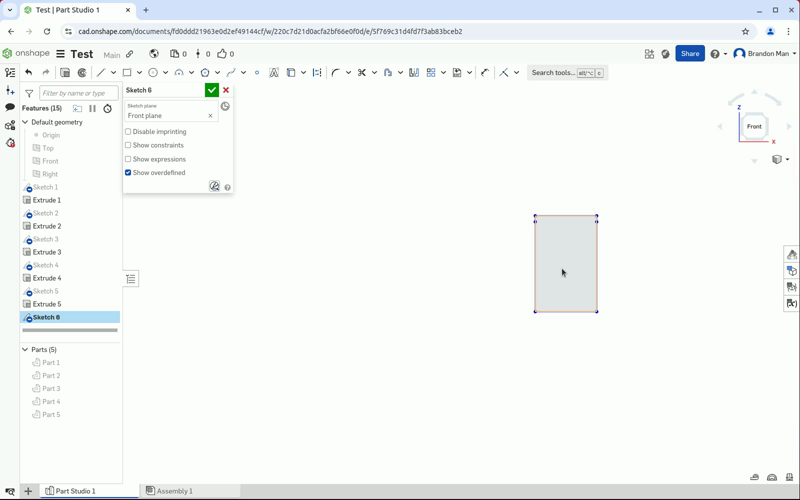
scroll(6)
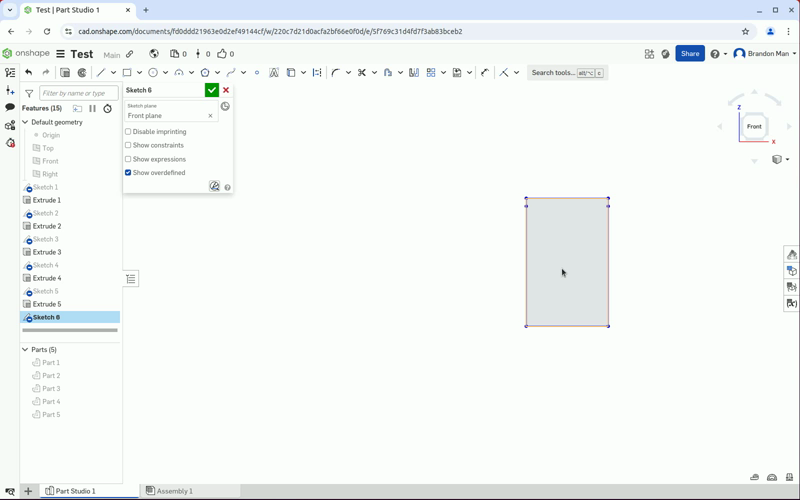
scroll(6)
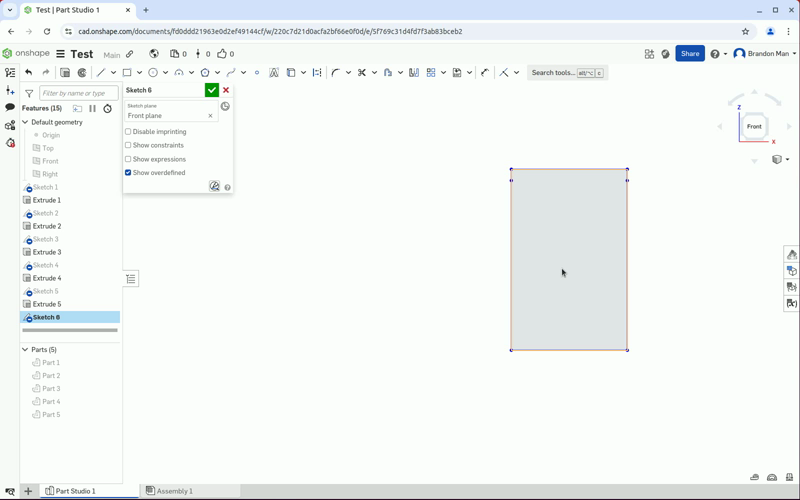
scroll(6)
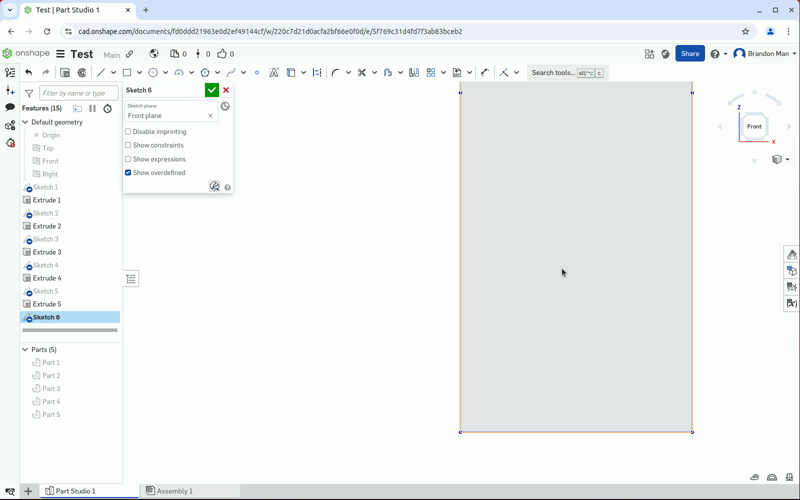
click(562, 268)
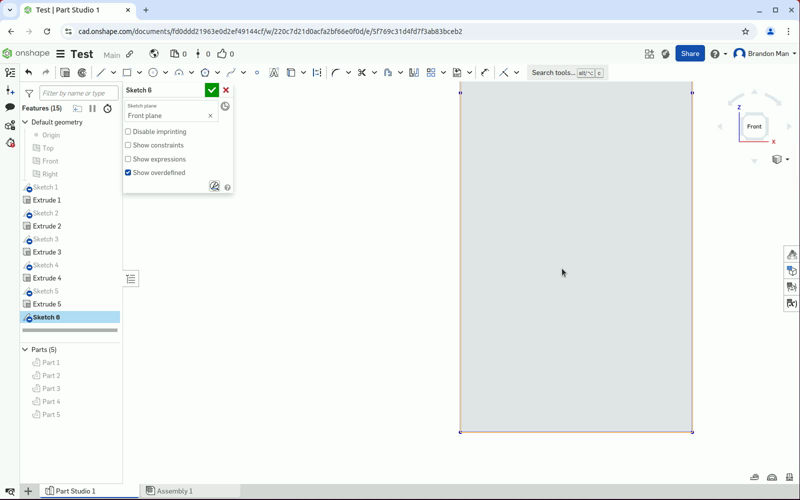
scroll(-6)
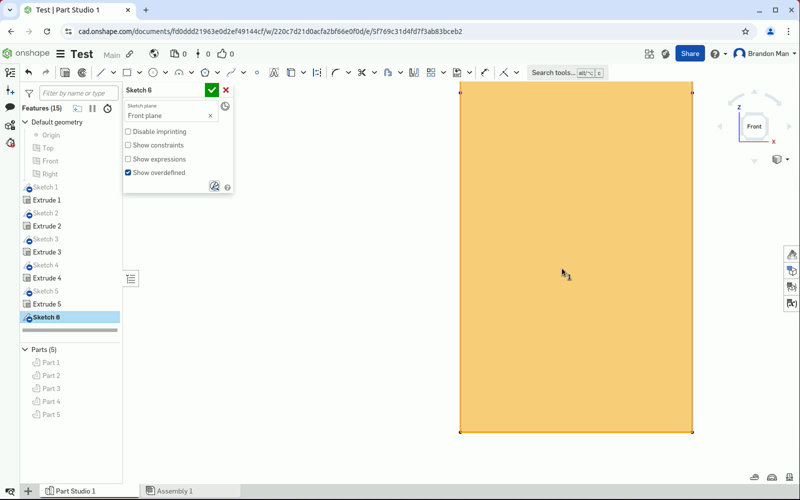
scroll(-6)
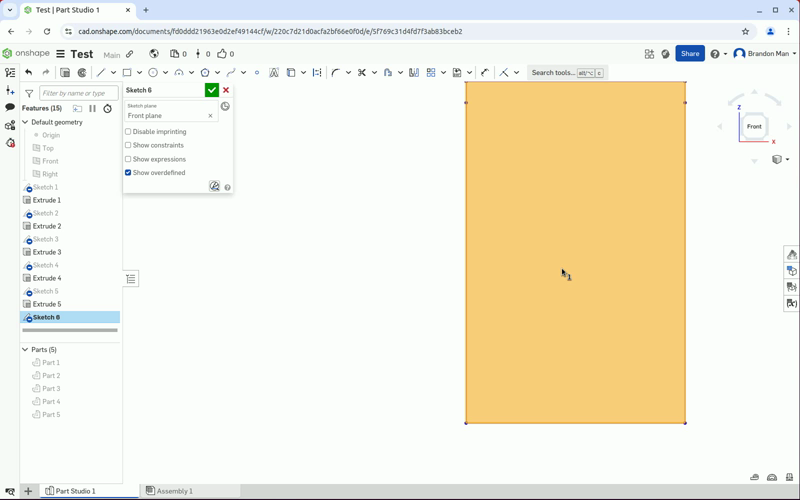
scroll(-6)
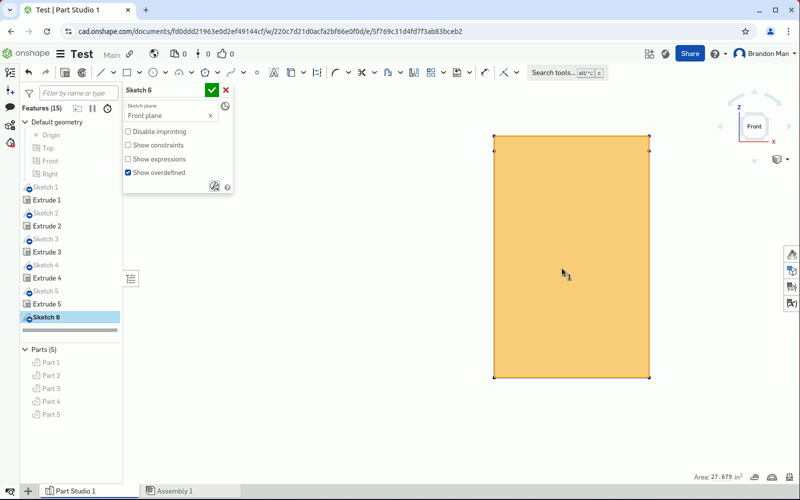
scroll(-6)
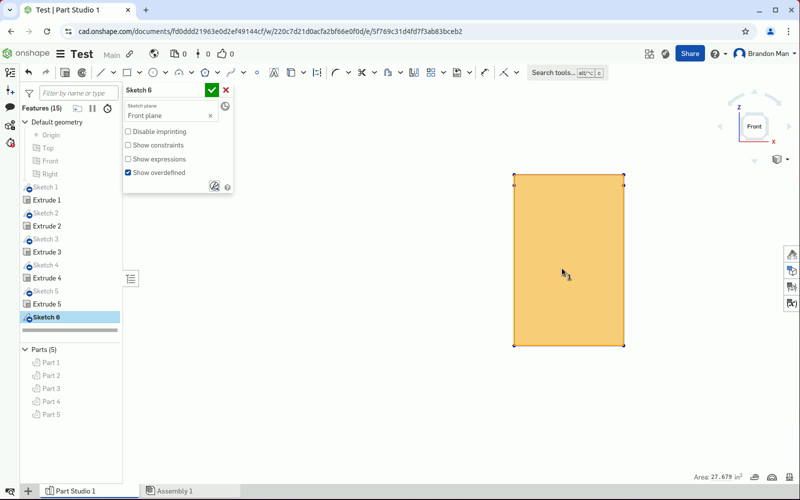
scroll(-6)
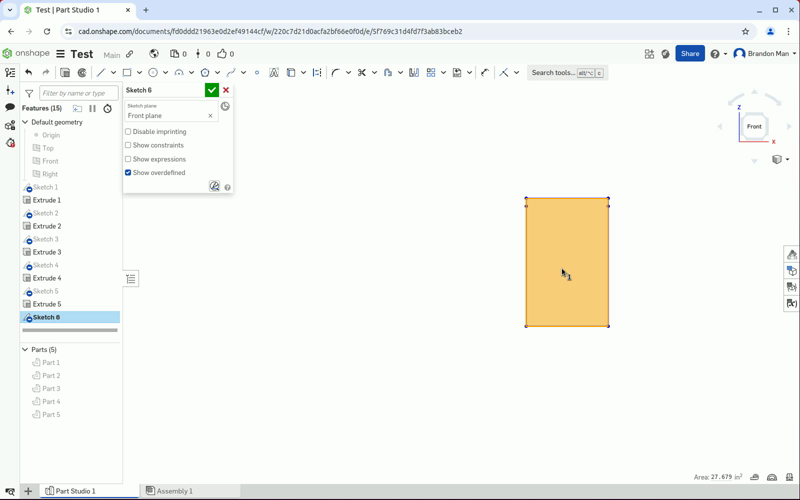
scroll(-6)
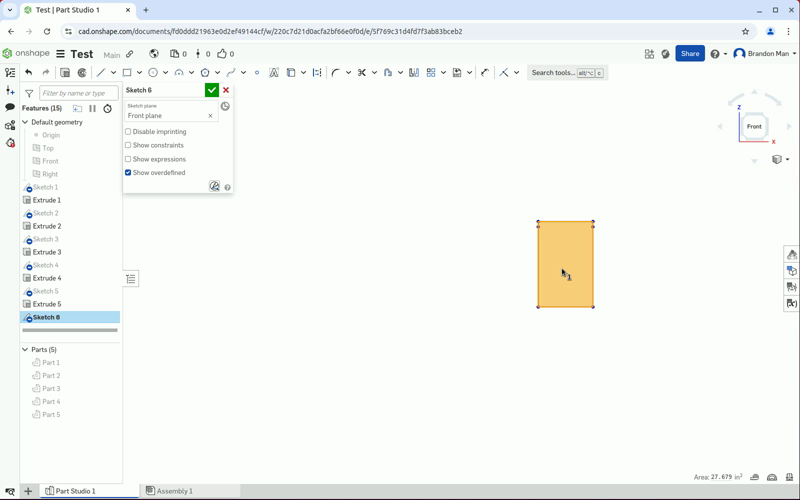
scroll(-6)
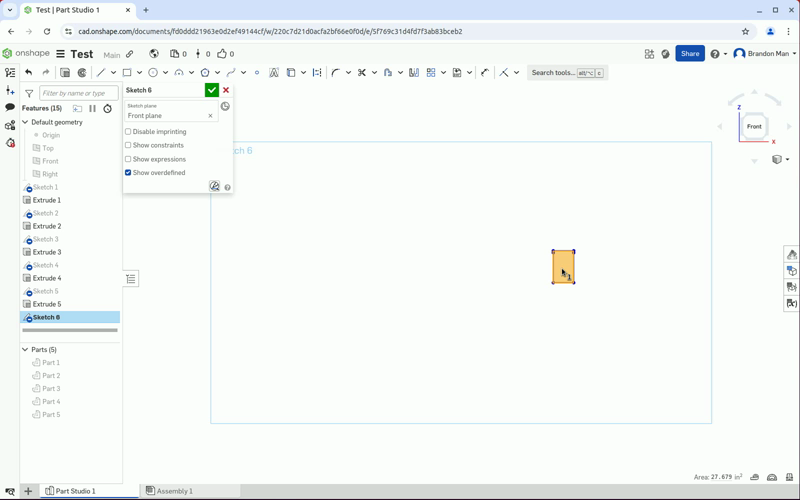
mouse_move(73, 352)
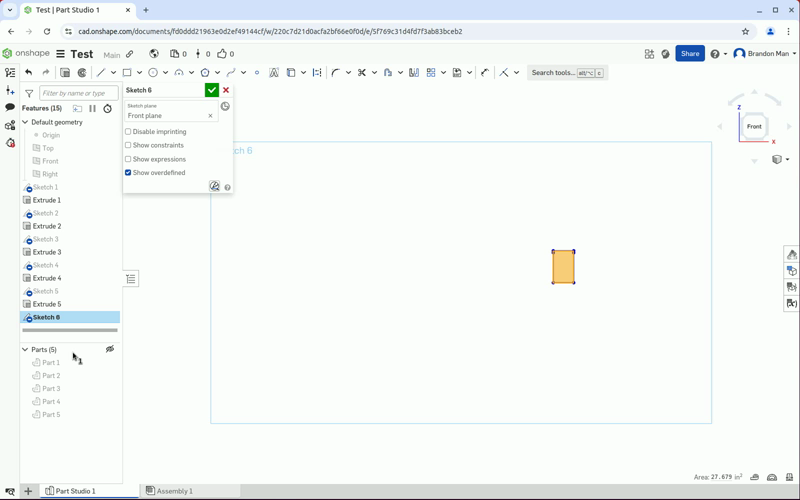
key(shift+y)
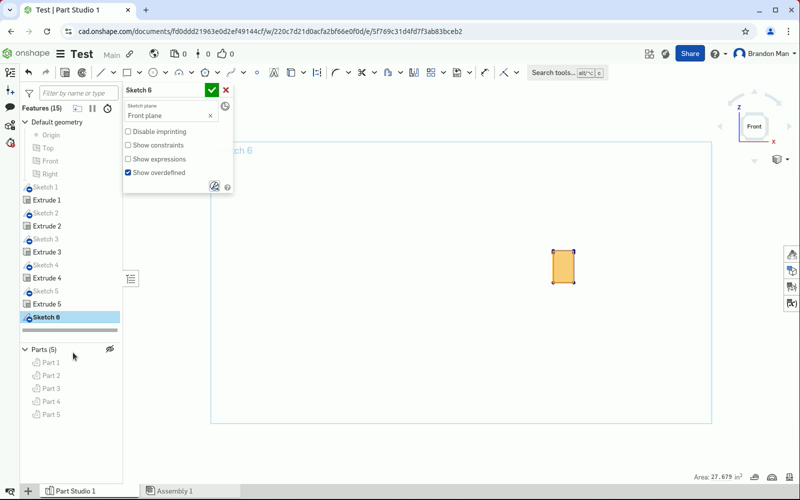
key(shift+e)
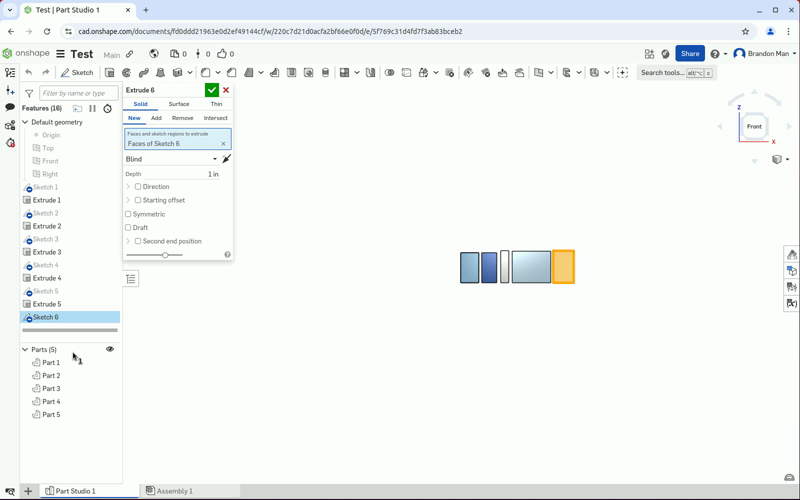
mouse_move(143, 106)
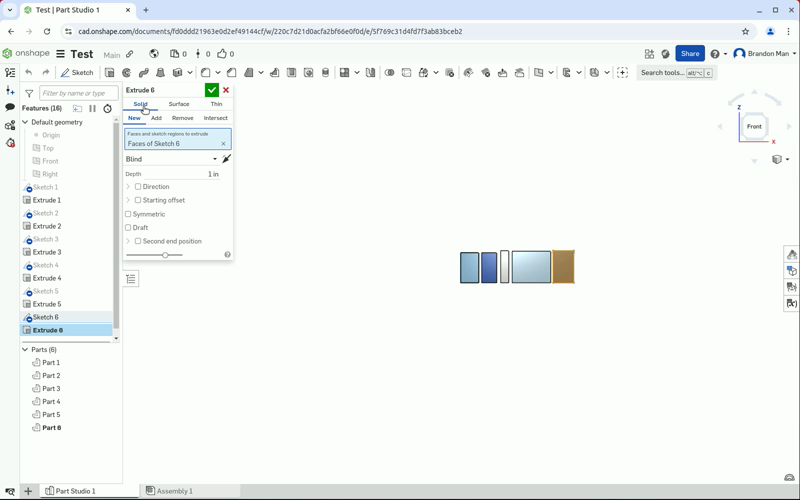
click(143, 106)
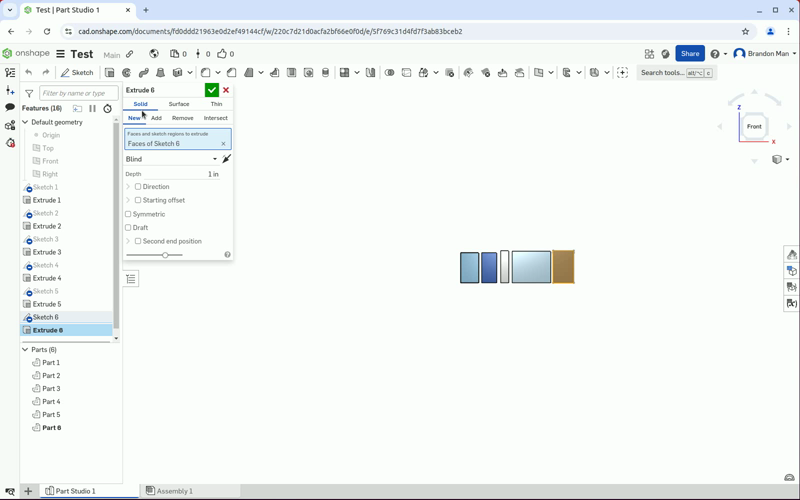
mouse_move(137, 120)
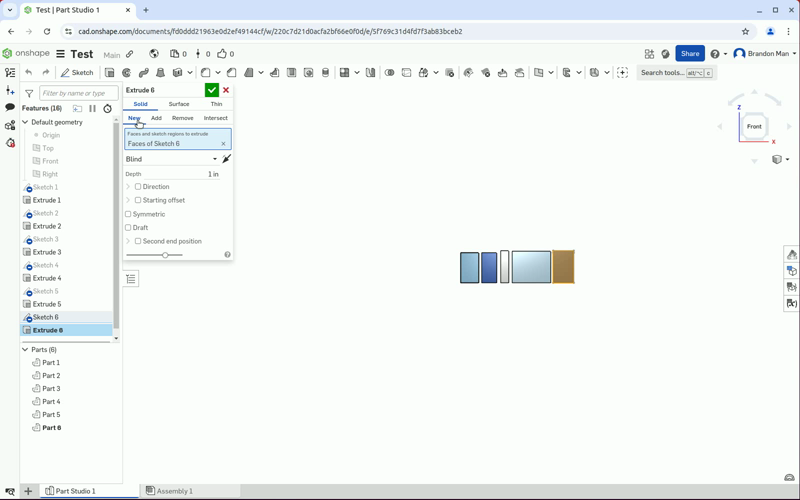
click(137, 120)
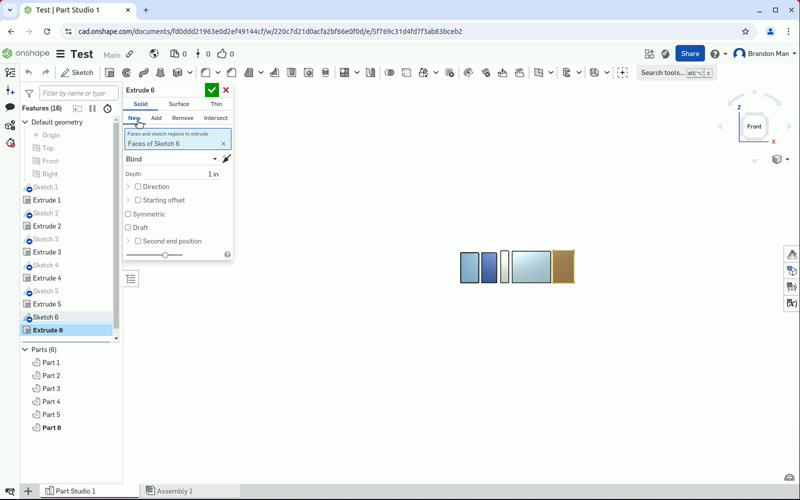
key(tab, 4)
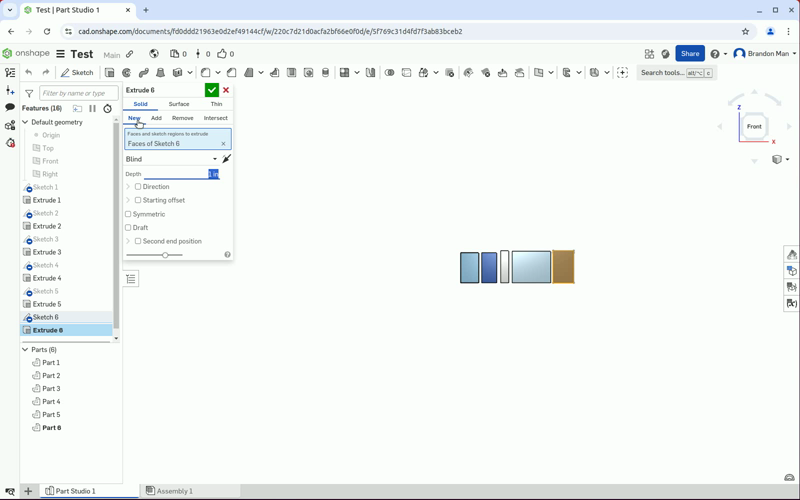
text(-0.241)
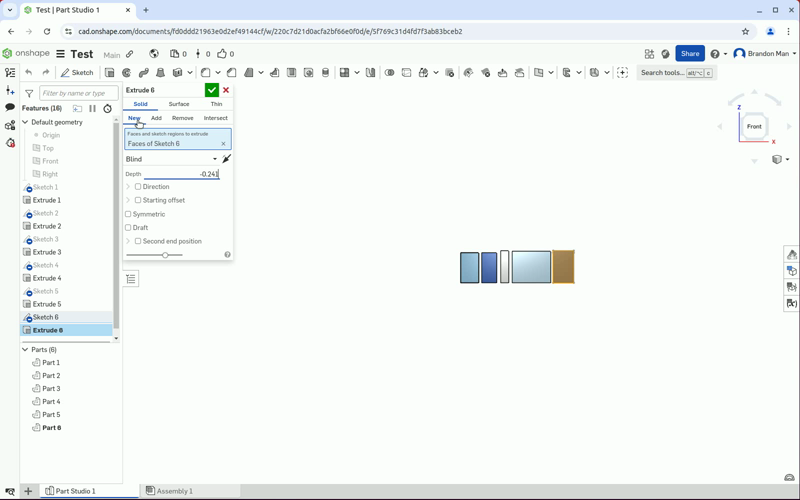
key(enter)
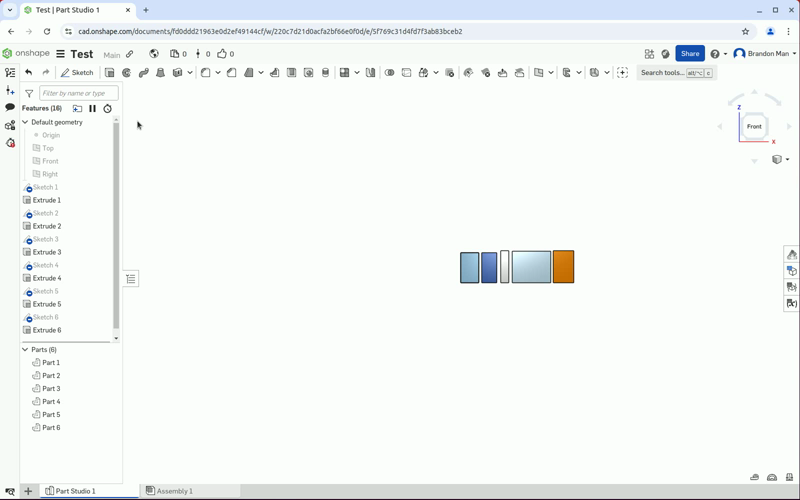
key(shift+h)
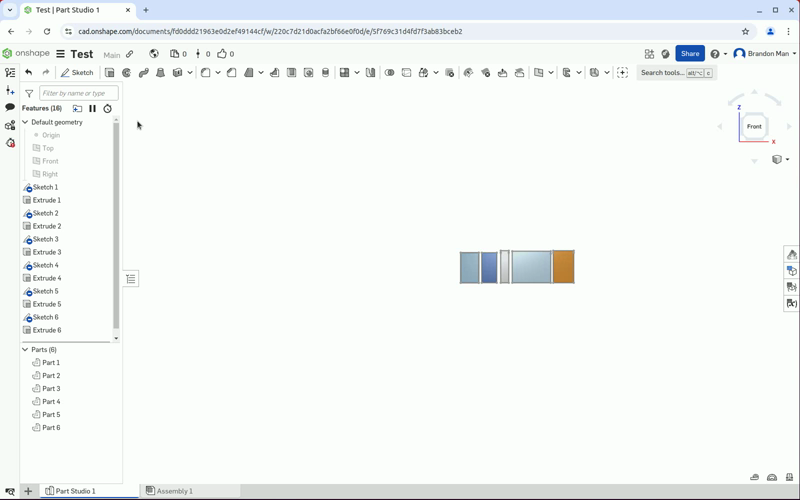
key(shift+h)
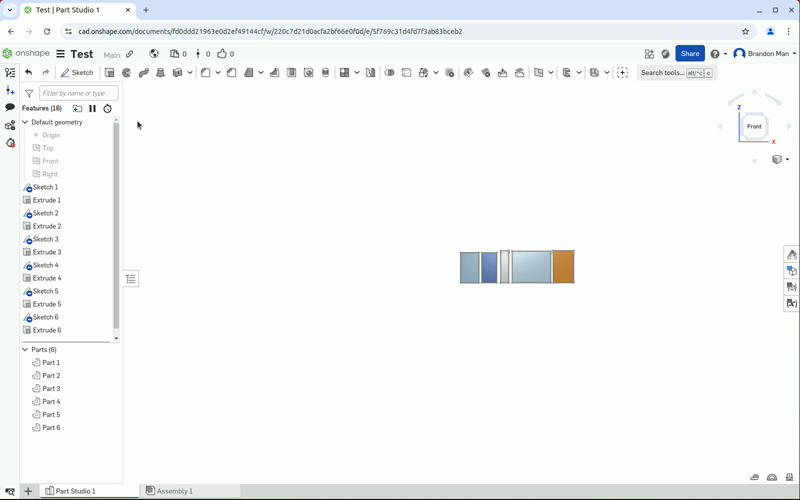
key(shift+7)
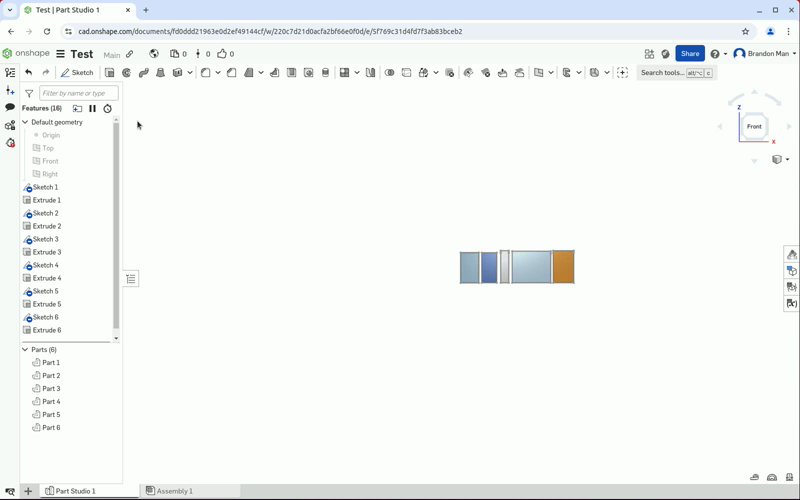
key(left, 2)
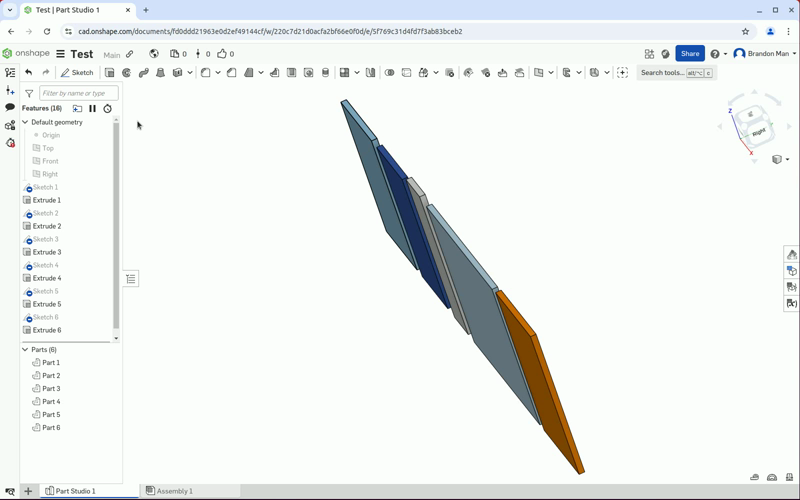
key(down, 2)
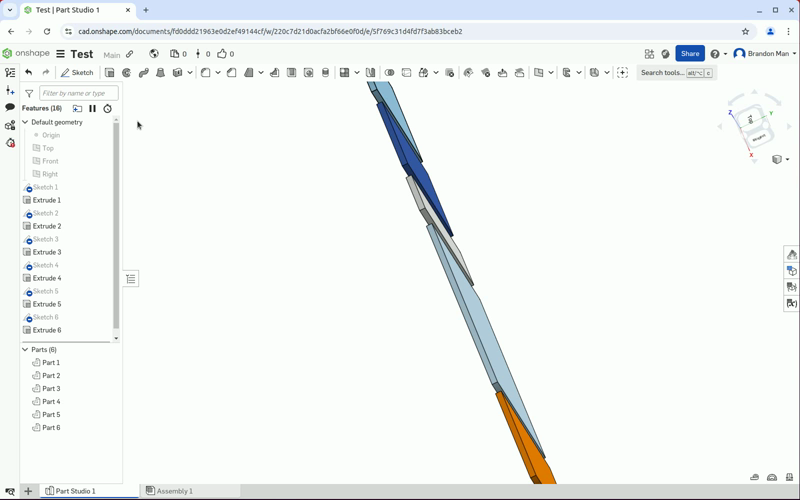
key(up, 2)
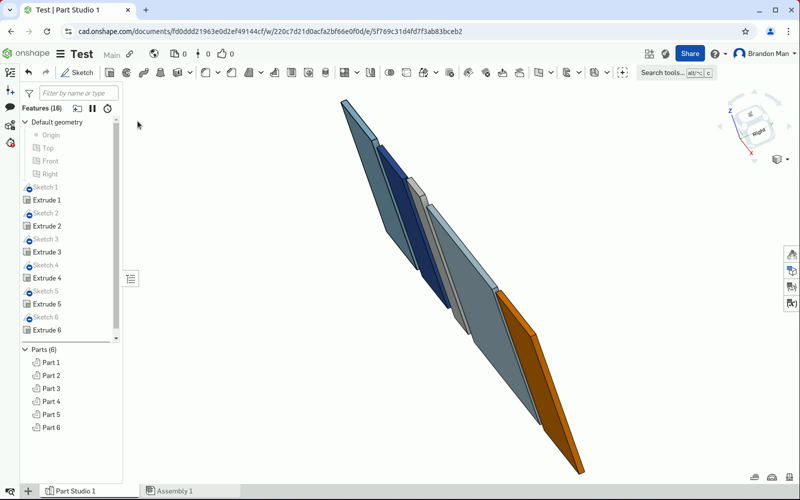
key(right, 2)
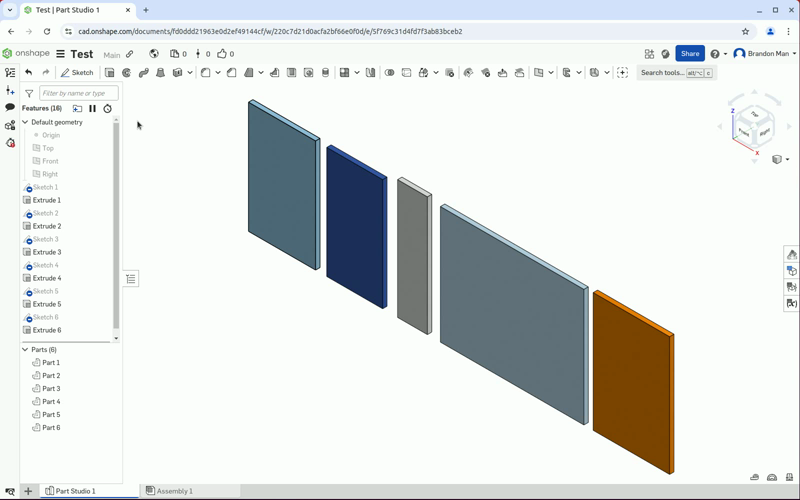
mouse_move(69, 189)
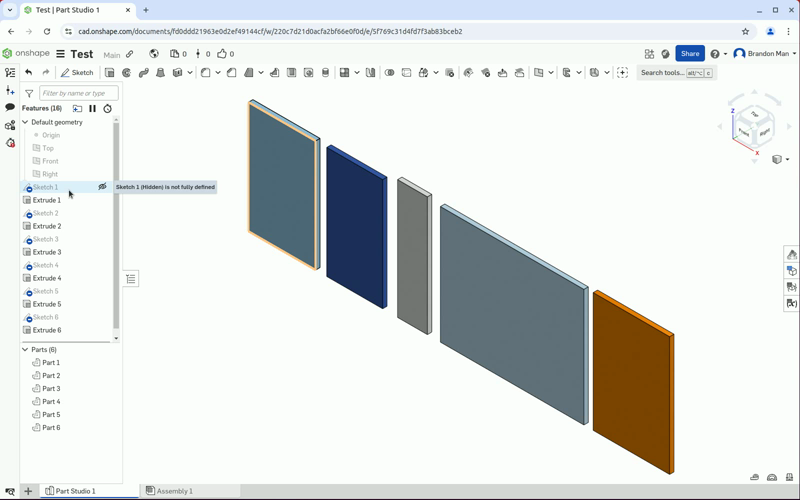
click(69, 189)